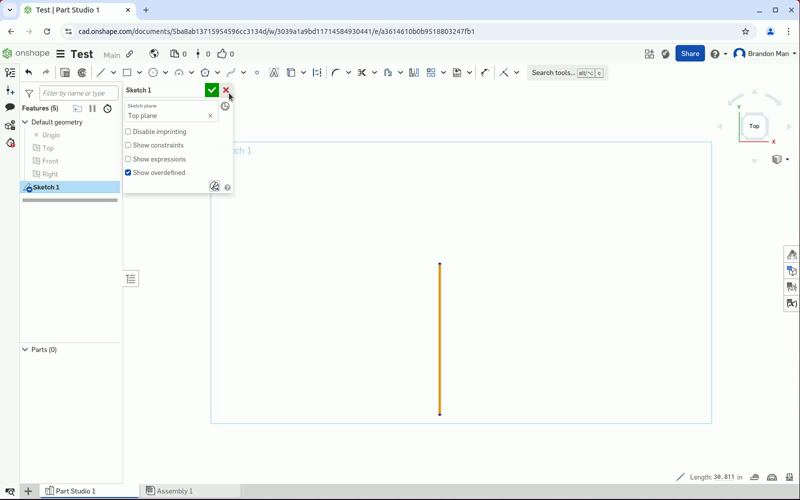
key(shift+h)
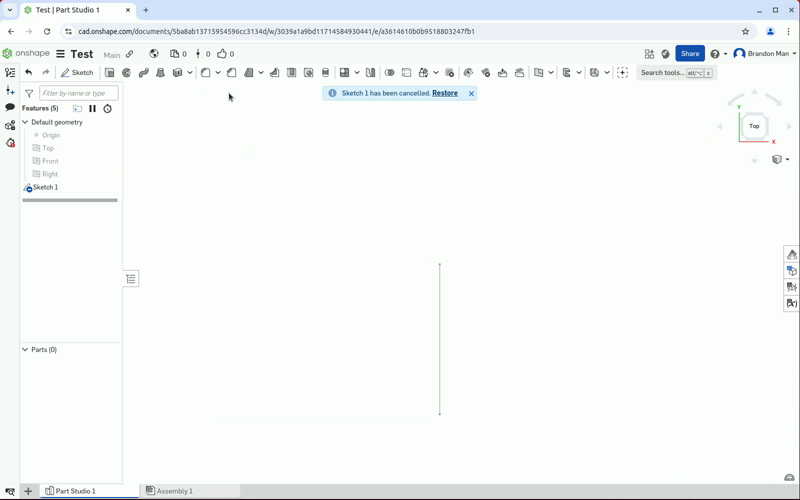
key(shift+s)
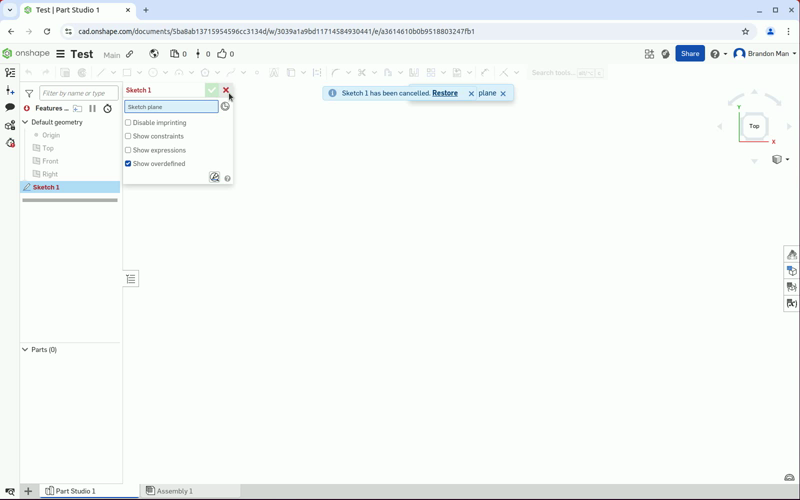
mouse_move(73, 150)
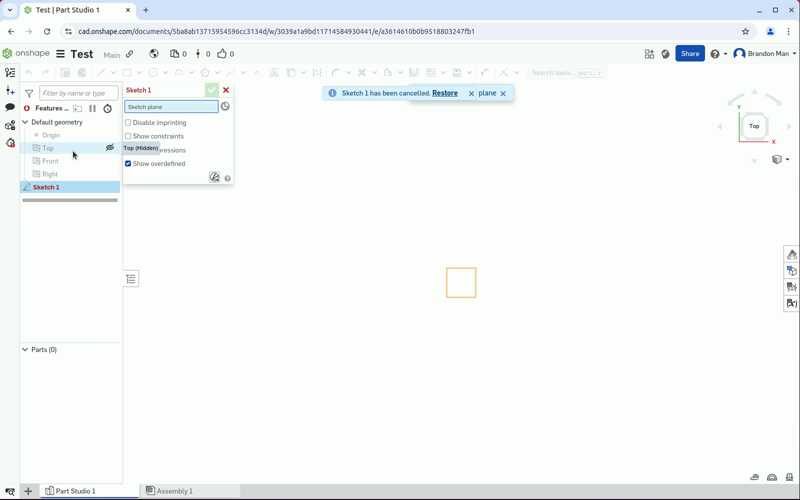
click(73, 150)
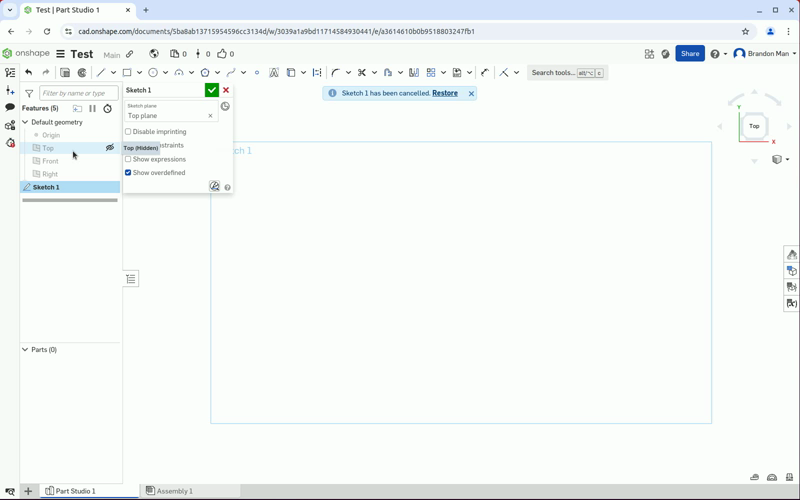
mouse_move(73, 352)
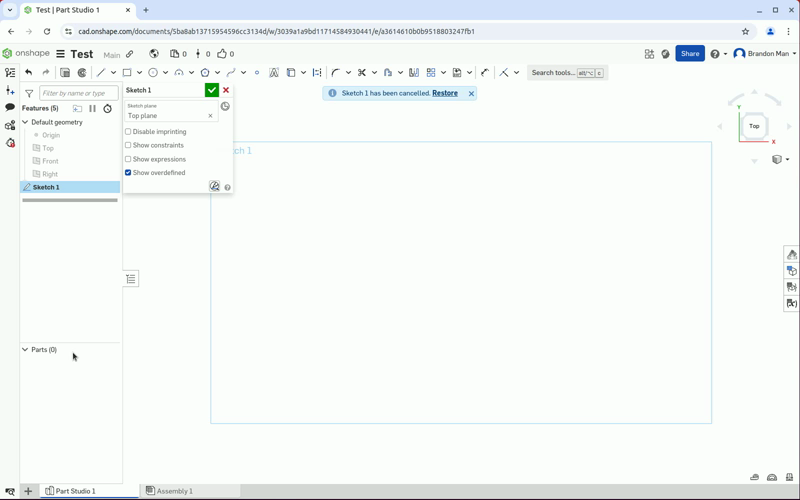
key(y)
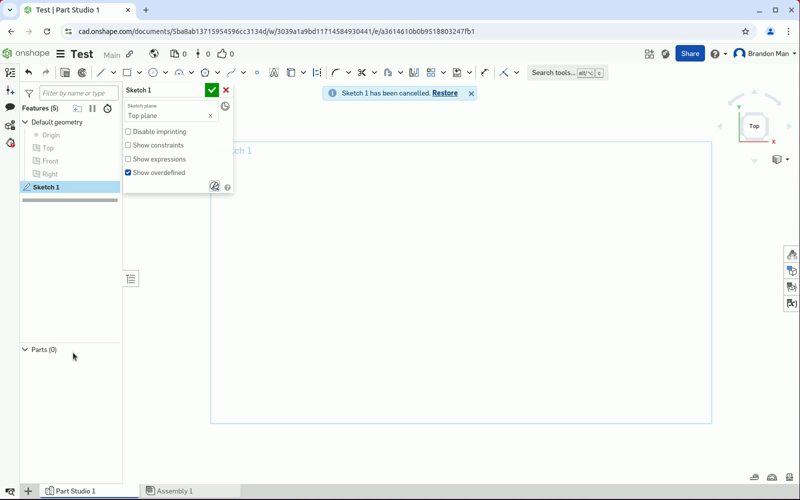
key(c)
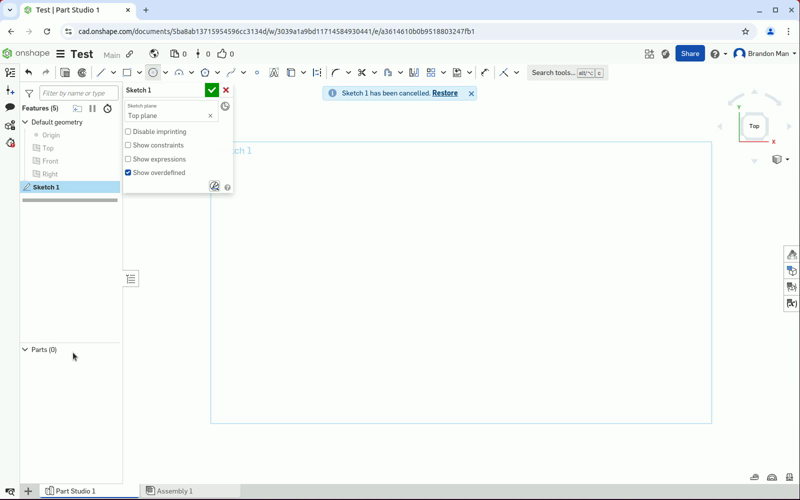
key_down(shift)
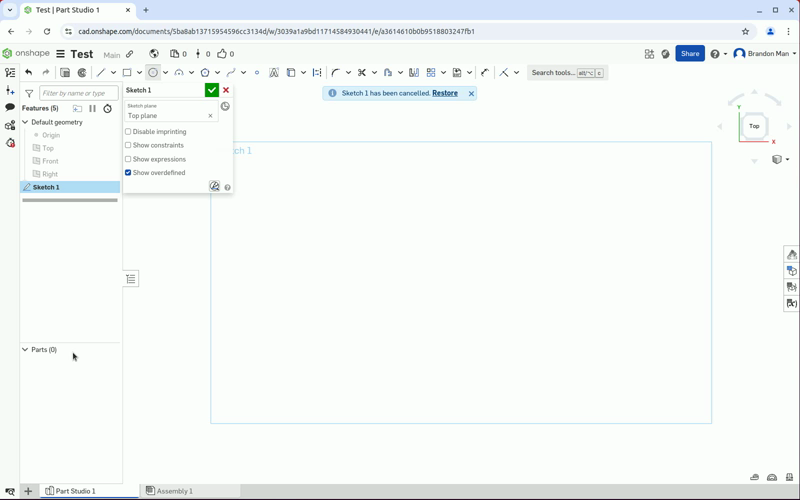
mouse_move(461, 178)
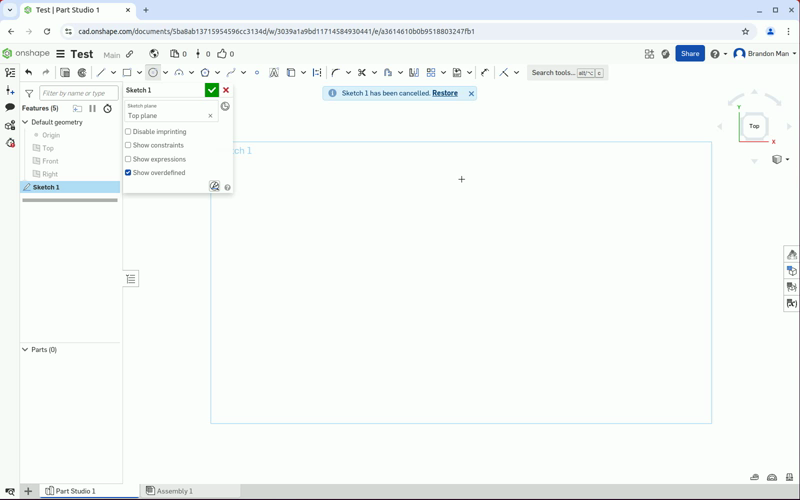
click(461, 178)
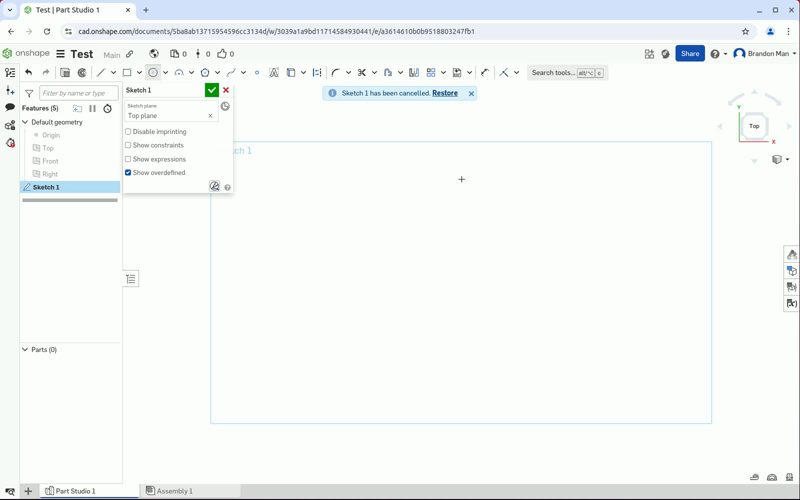
key_up(shift)
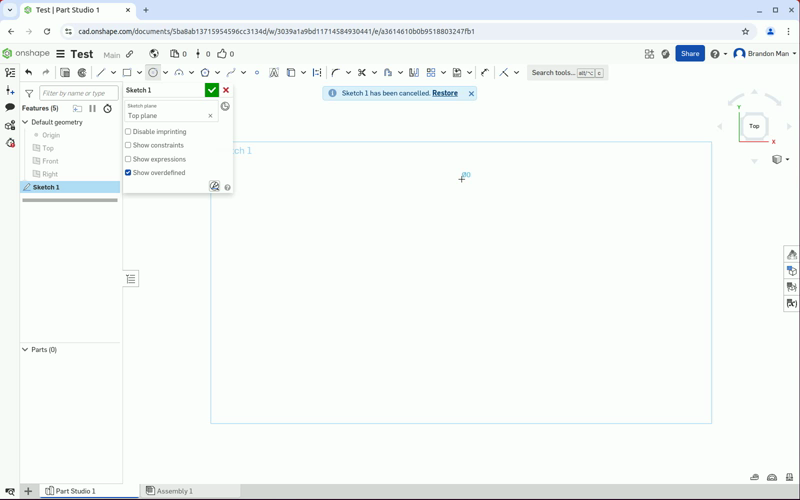
mouse_move(471, 178)
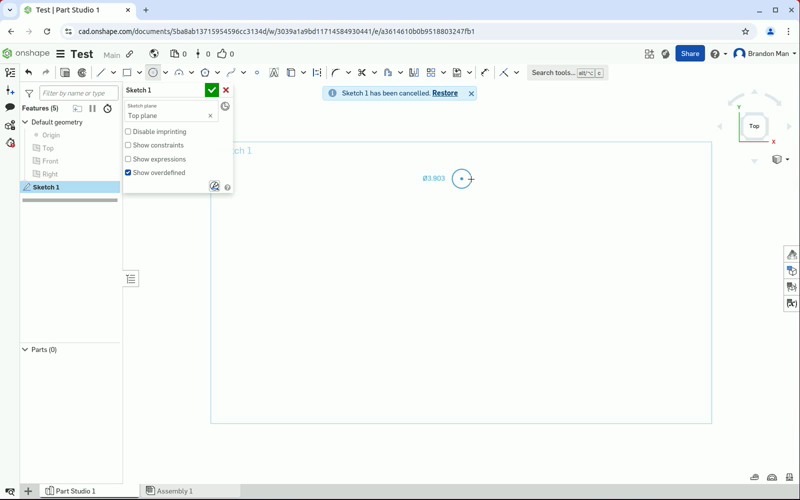
click(471, 178)
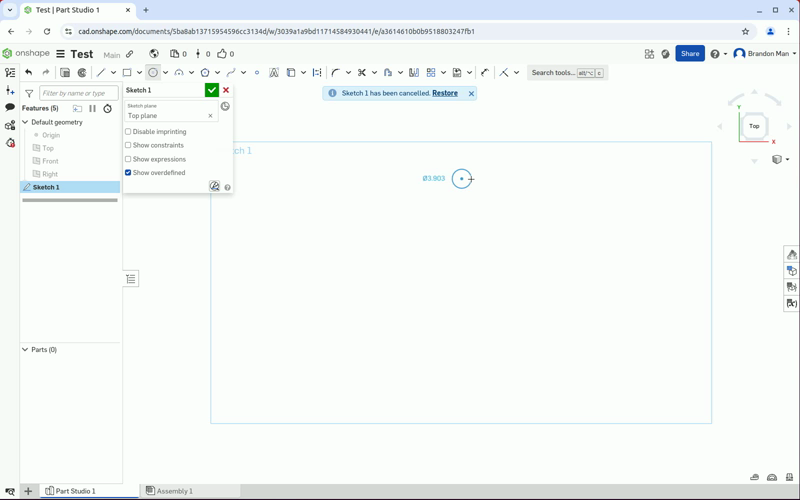
key(esc)
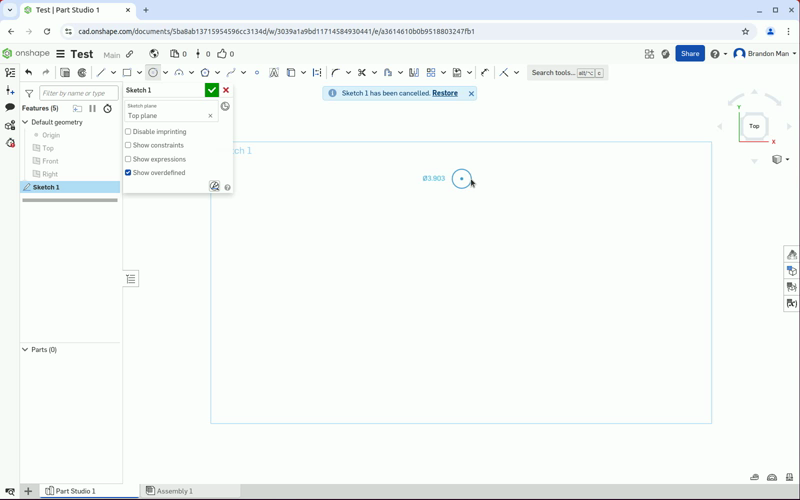
key(c)
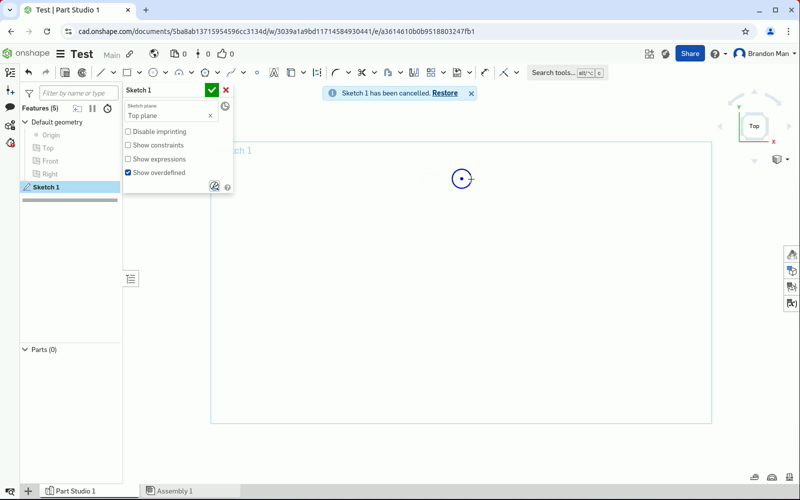
key_down(shift)
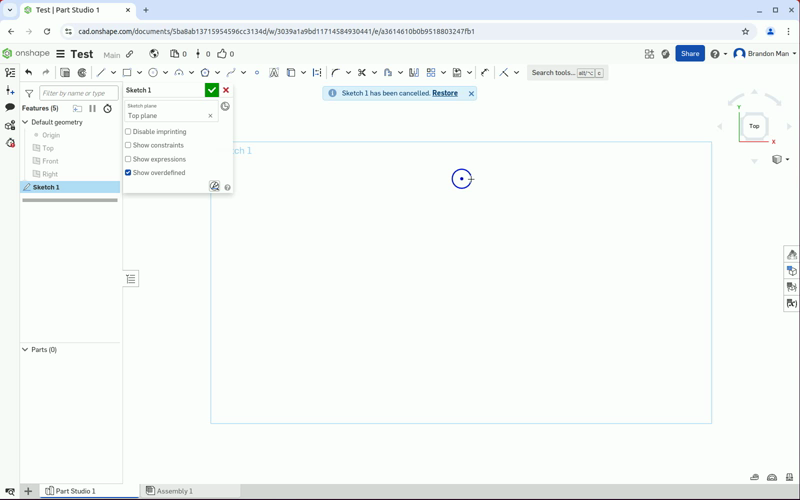
mouse_move(461, 178)
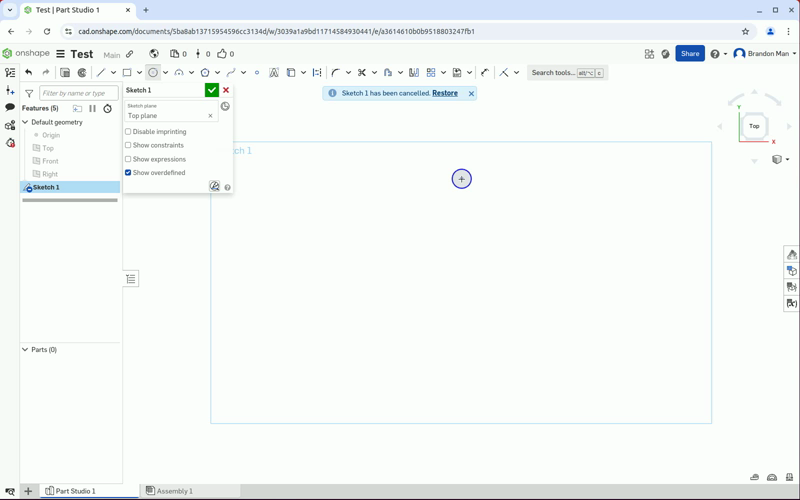
click(461, 178)
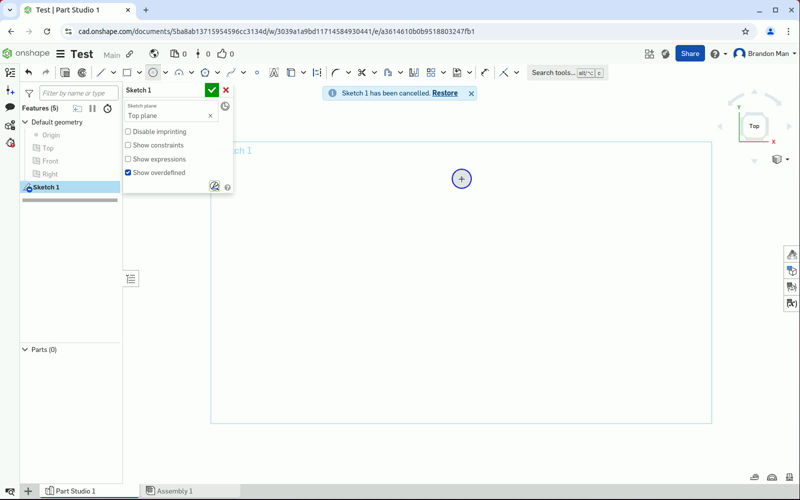
key_up(shift)
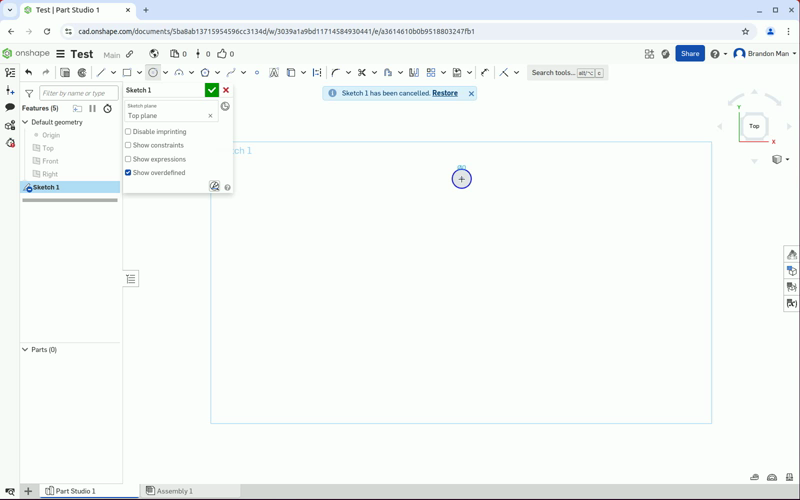
mouse_move(464, 178)
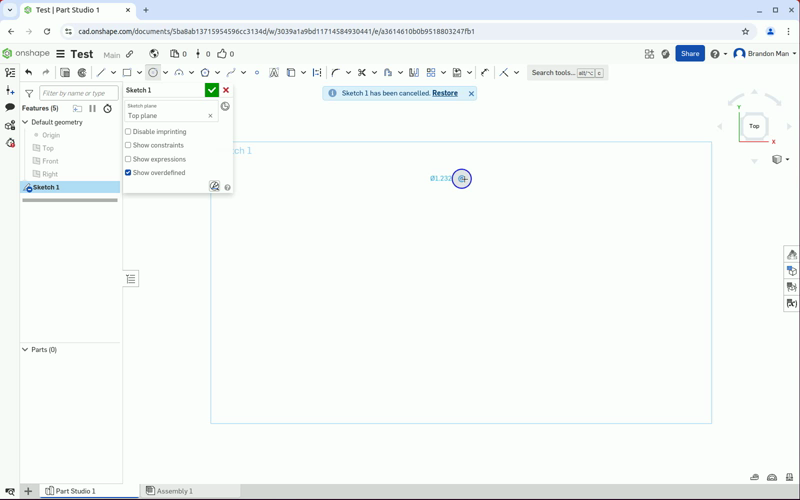
scroll(6)
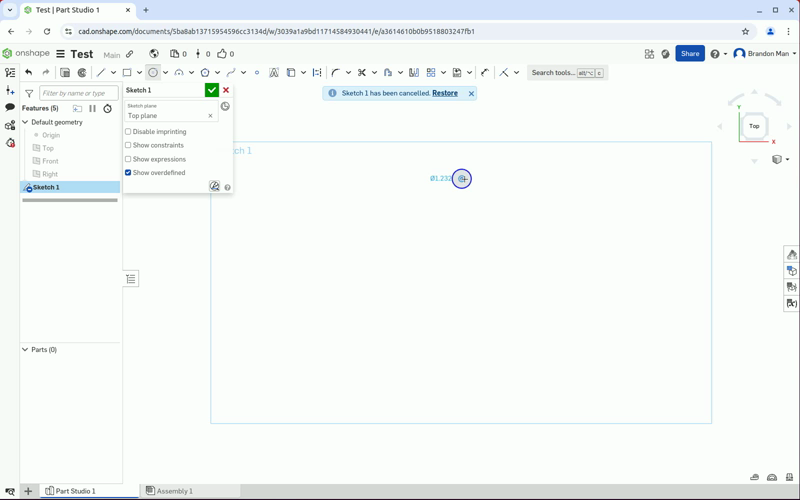
scroll(6)
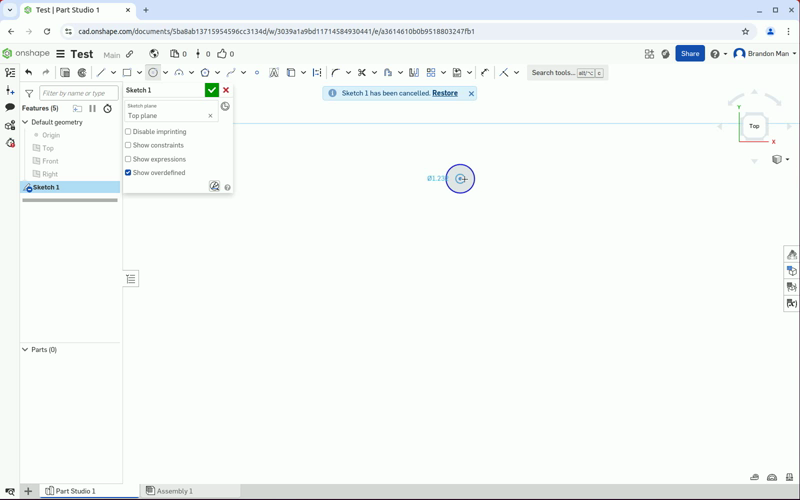
scroll(6)
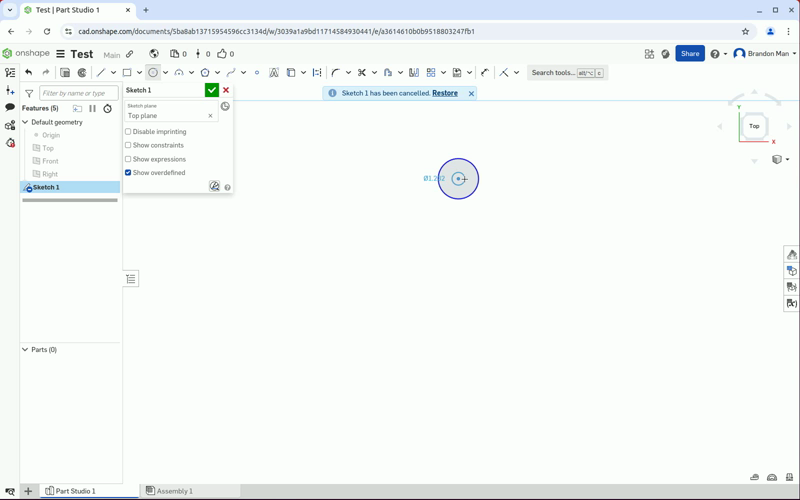
scroll(6)
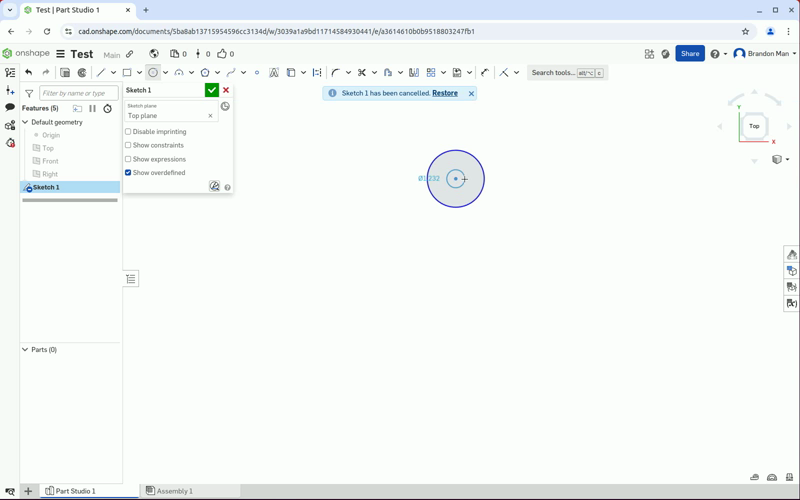
scroll(6)
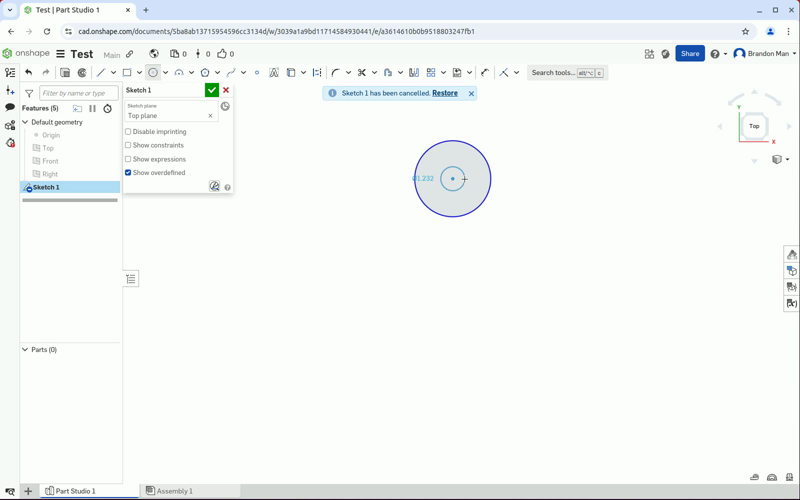
scroll(6)
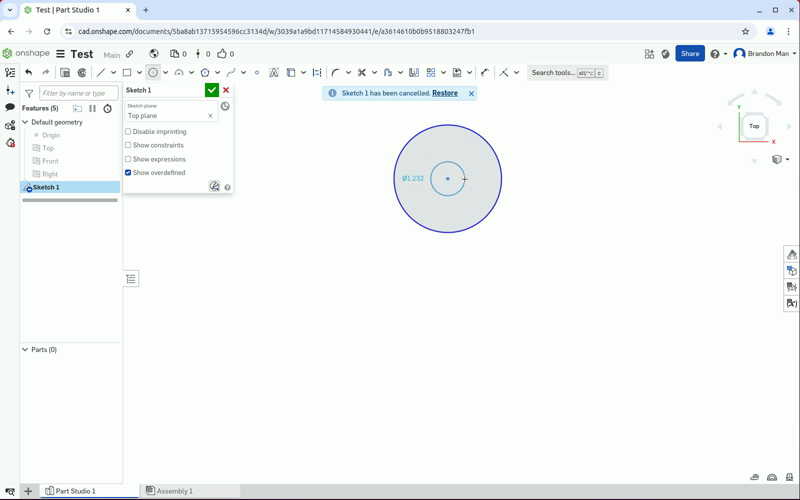
scroll(6)
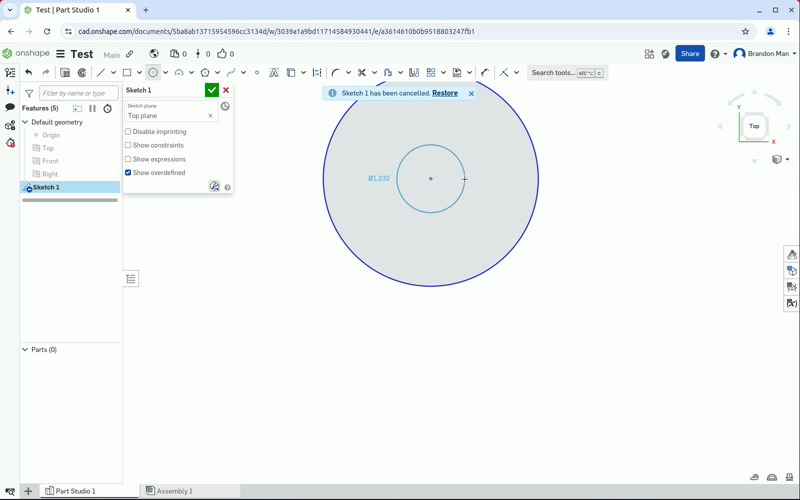
click(464, 178)
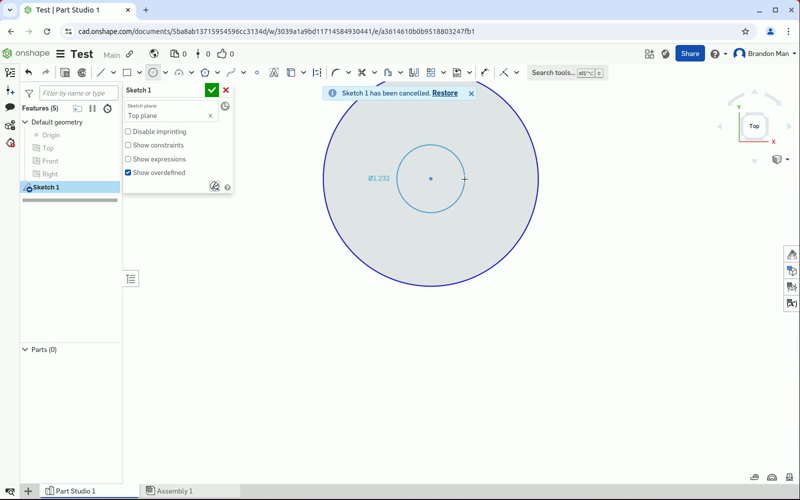
scroll(-6)
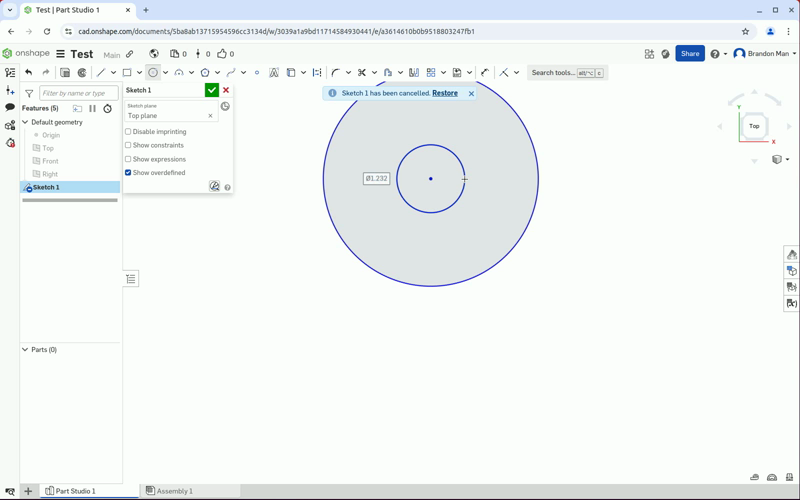
scroll(-6)
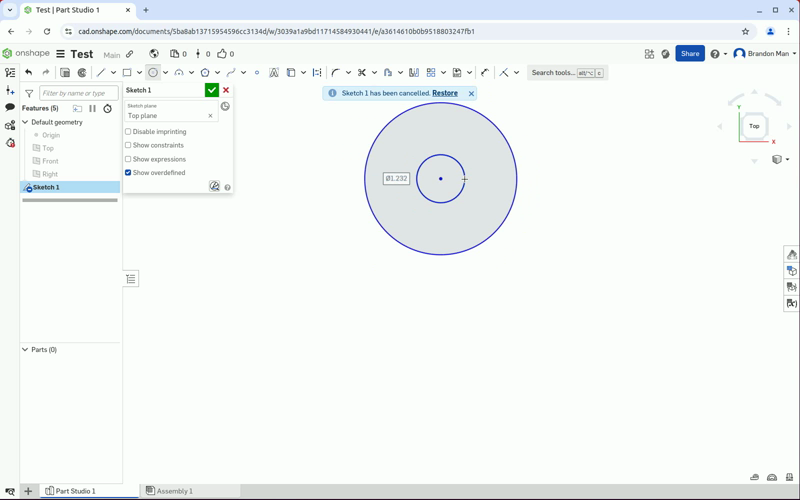
scroll(-6)
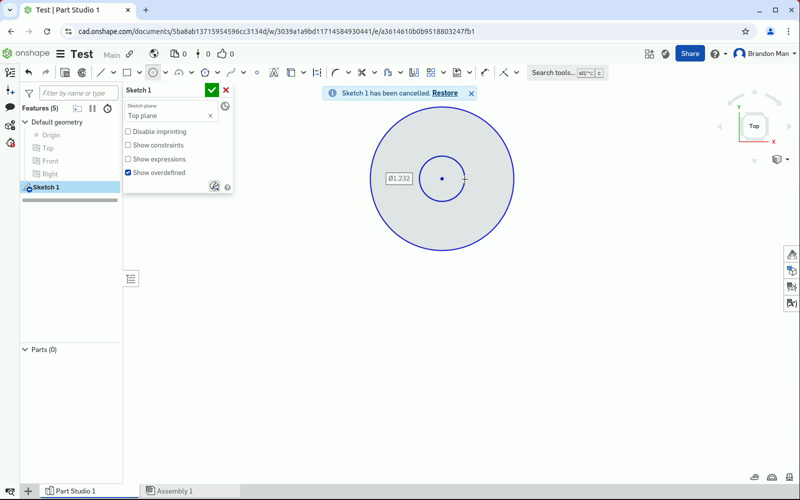
scroll(-6)
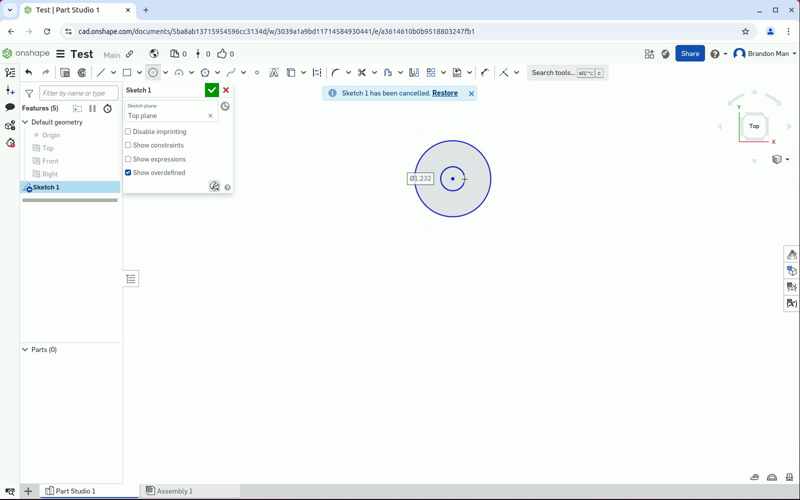
scroll(-6)
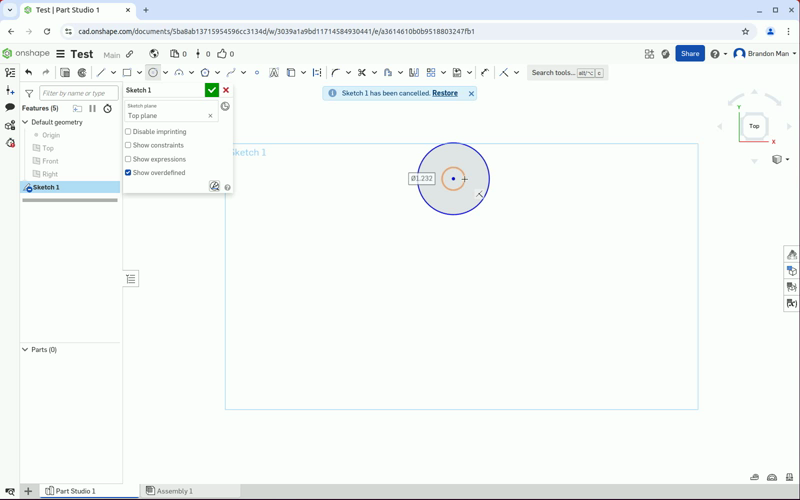
scroll(-6)
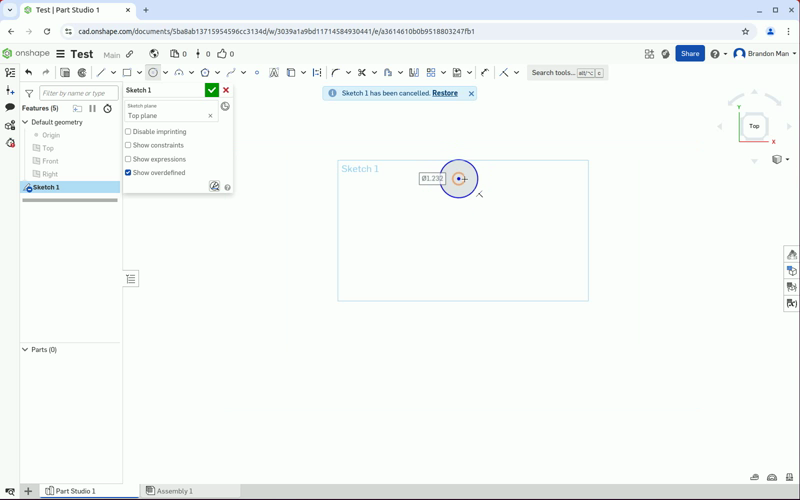
scroll(-6)
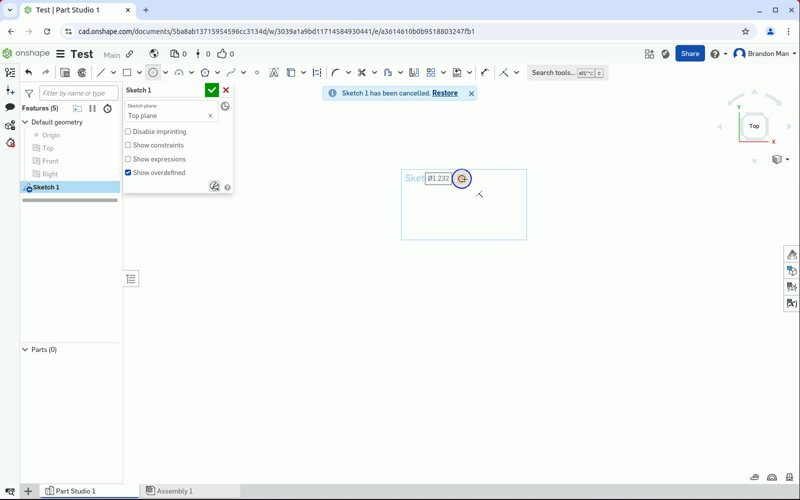
key(esc)
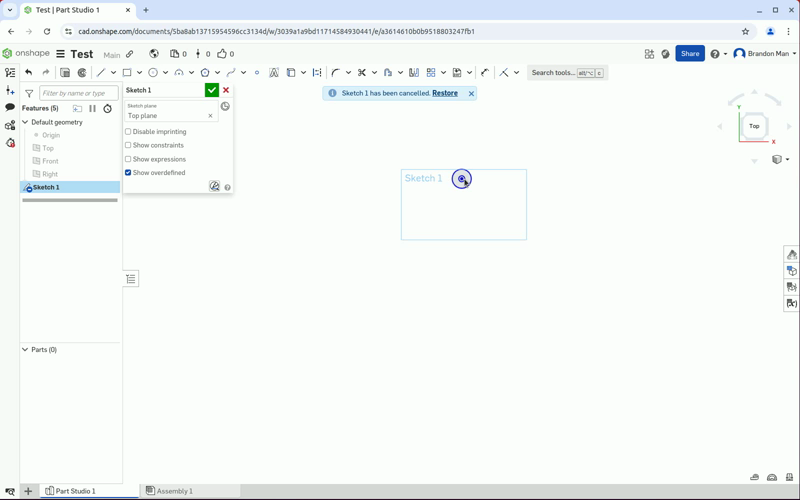
mouse_move(460, 172)
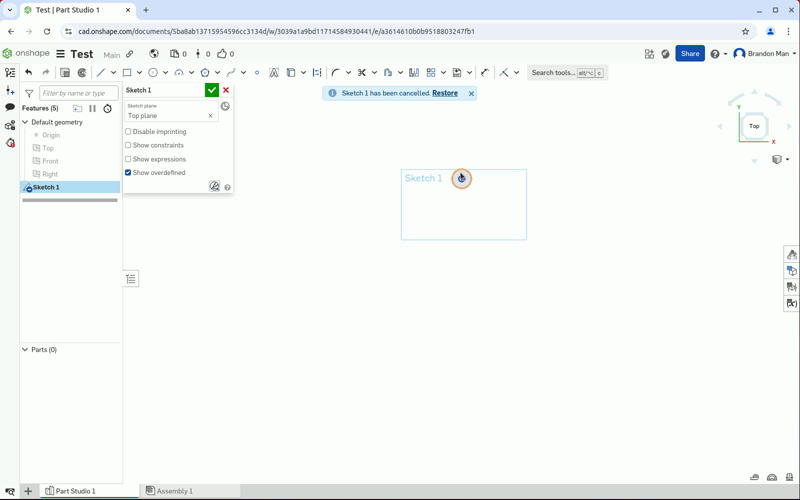
scroll(6)
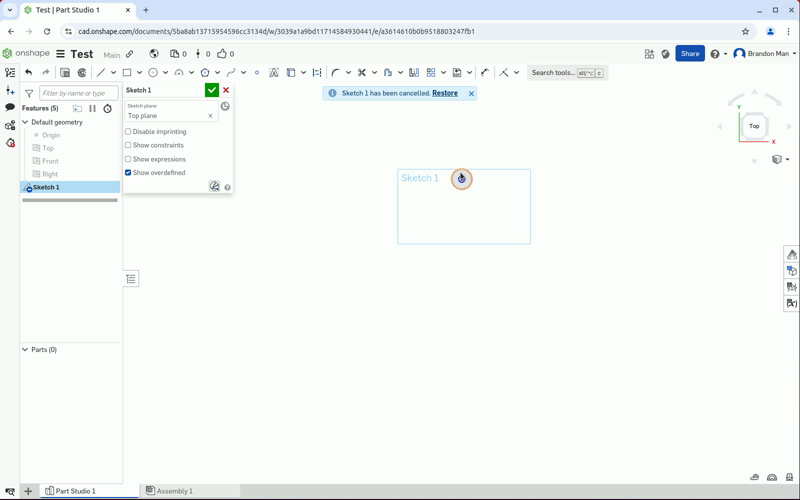
scroll(6)
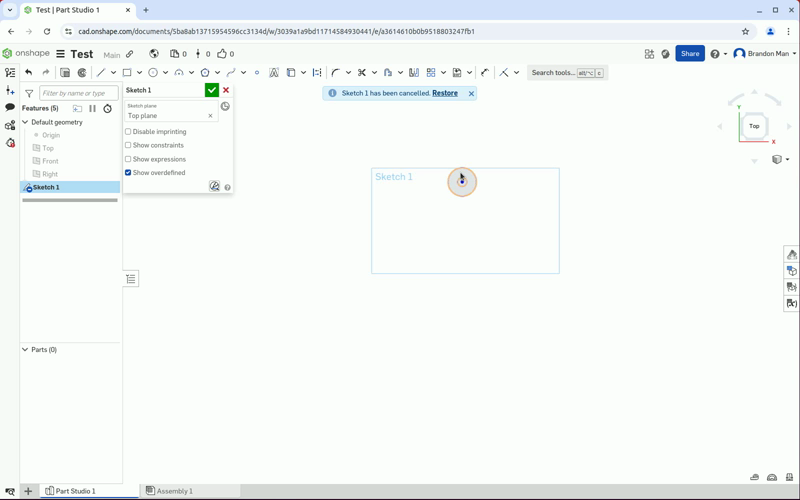
scroll(6)
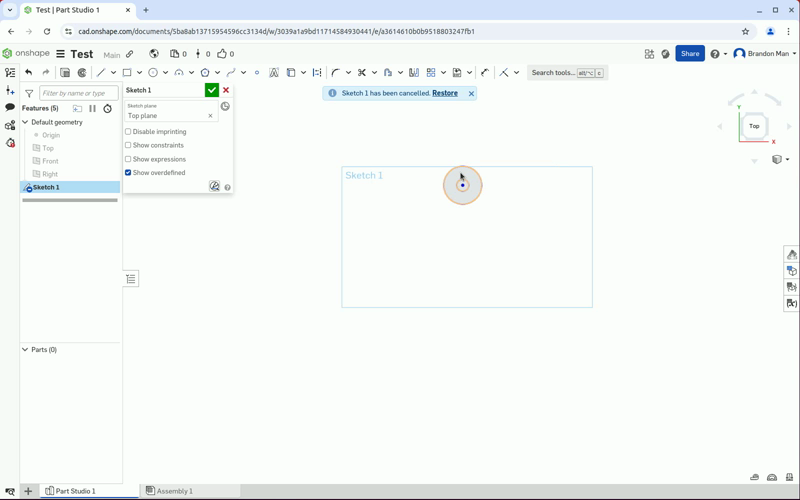
scroll(6)
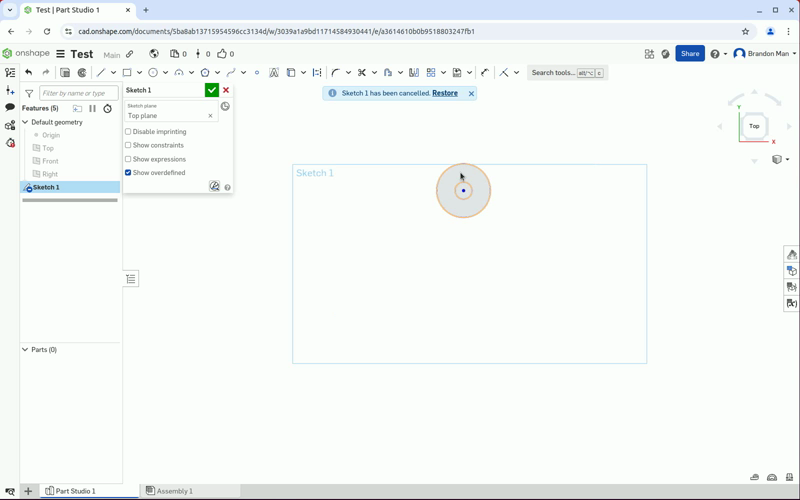
scroll(6)
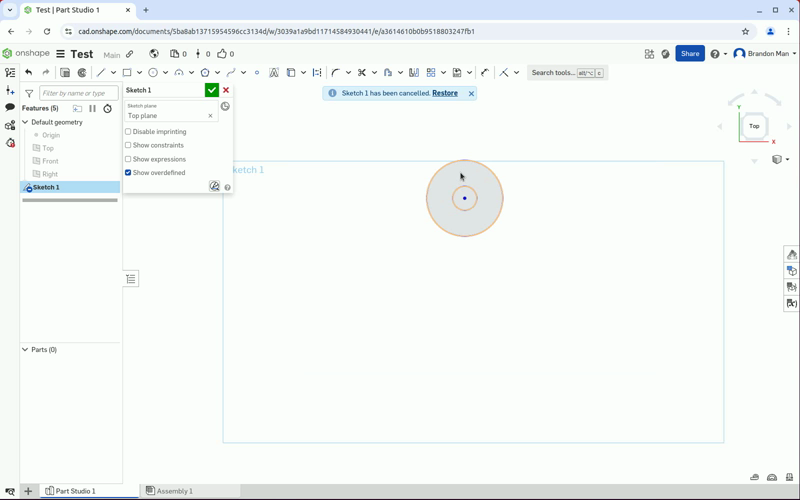
scroll(6)
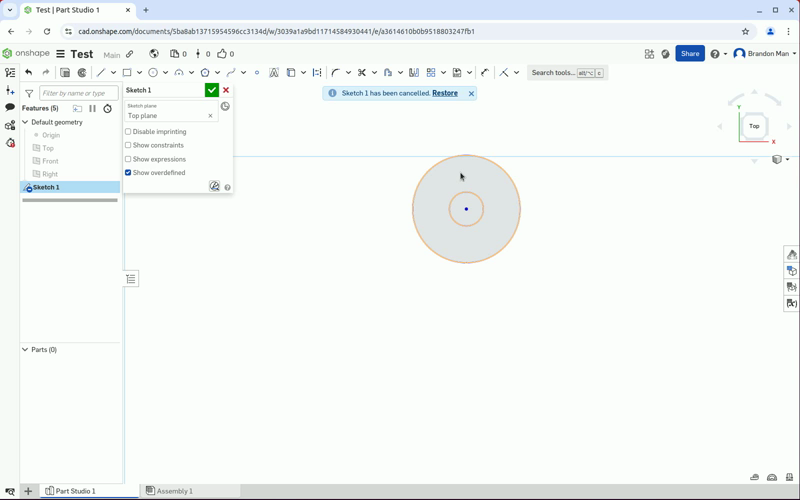
scroll(6)
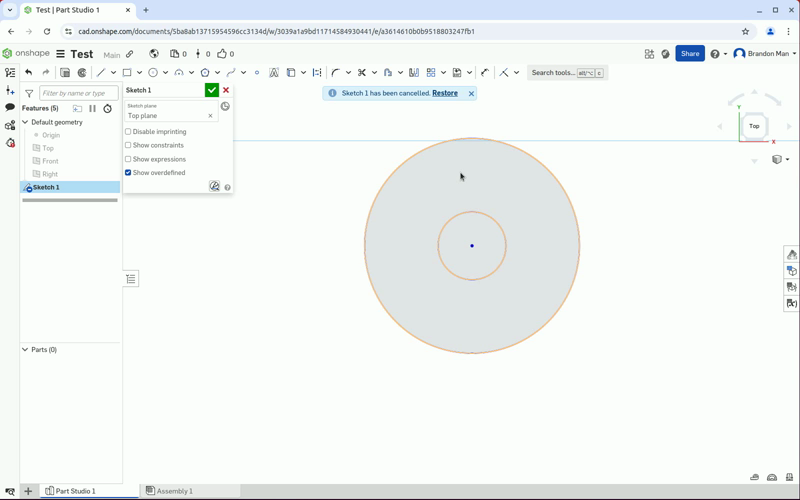
click(460, 172)
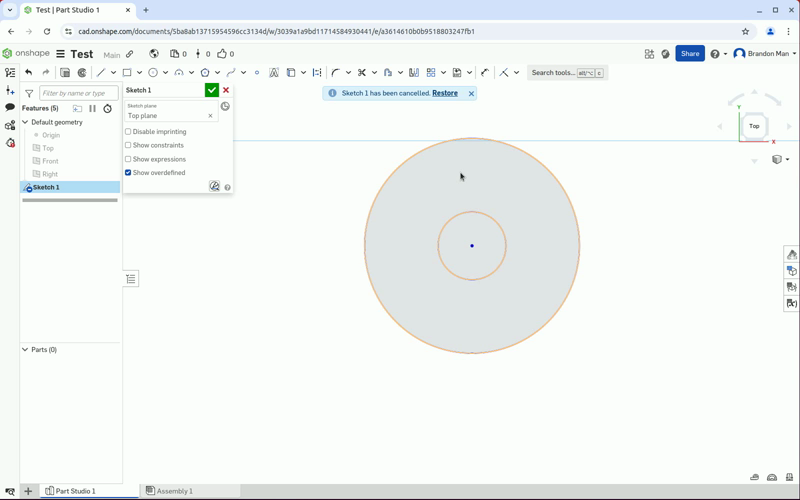
scroll(-6)
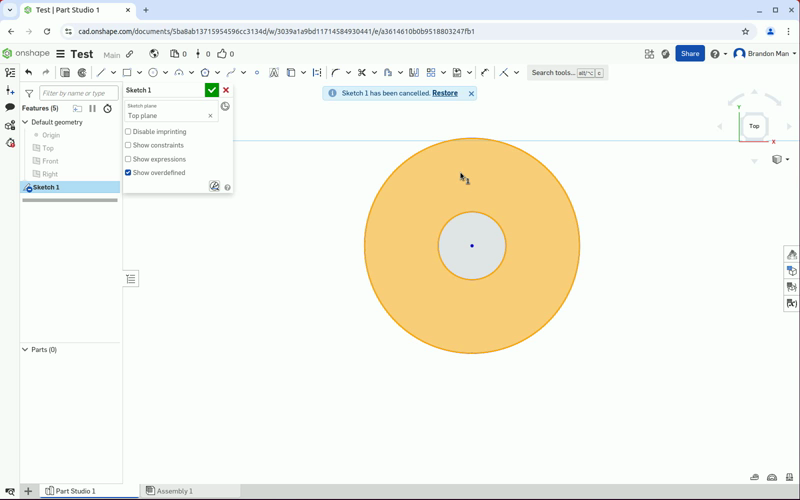
scroll(-6)
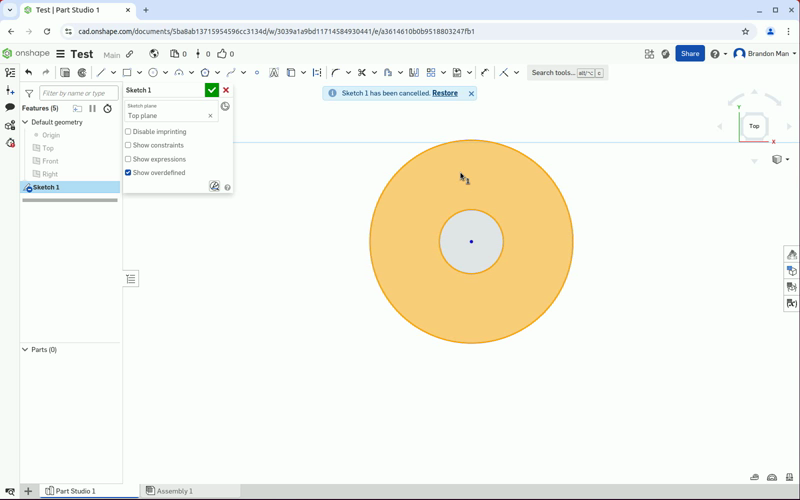
scroll(-6)
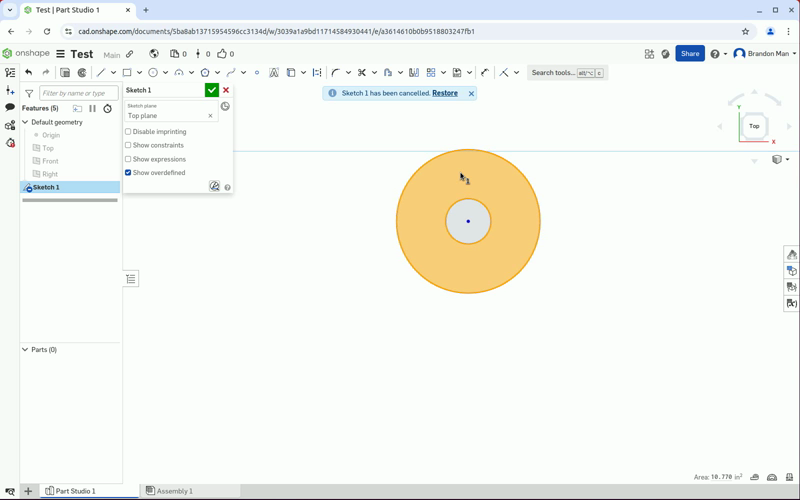
scroll(-6)
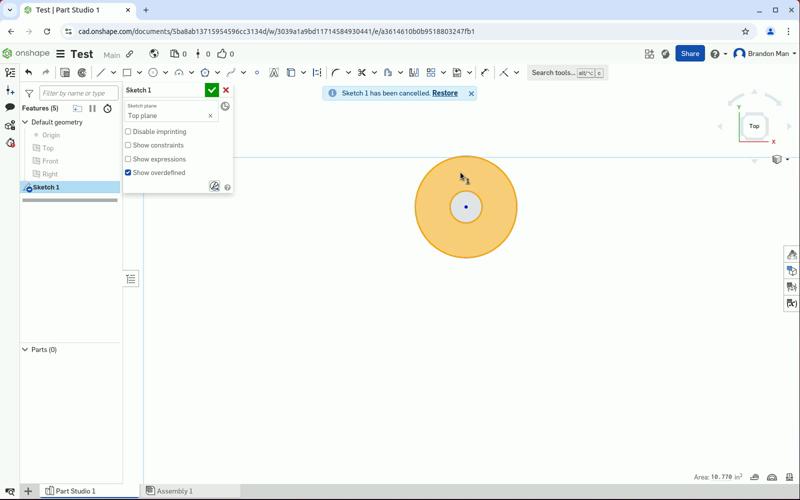
scroll(-6)
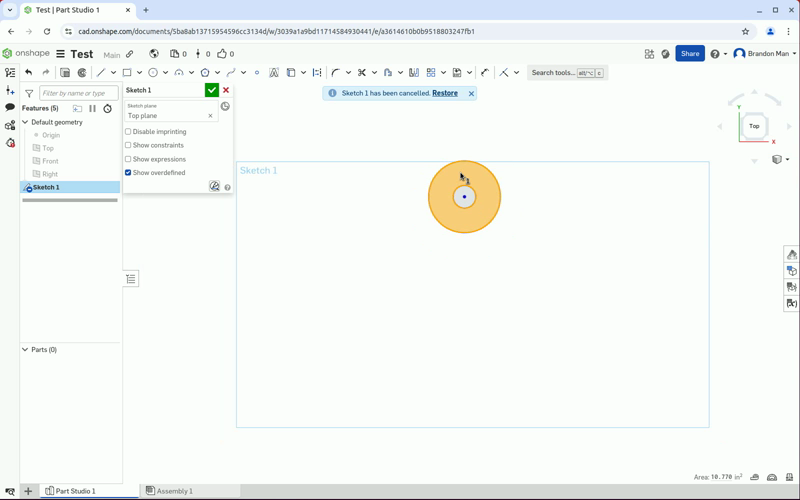
scroll(-6)
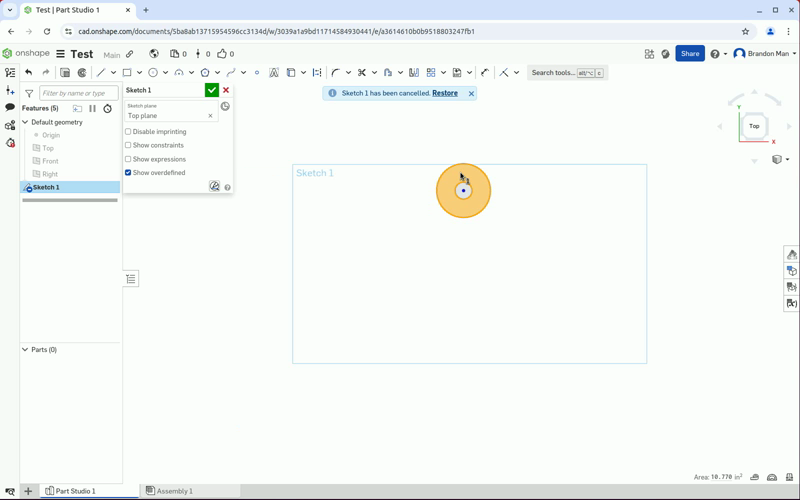
scroll(-6)
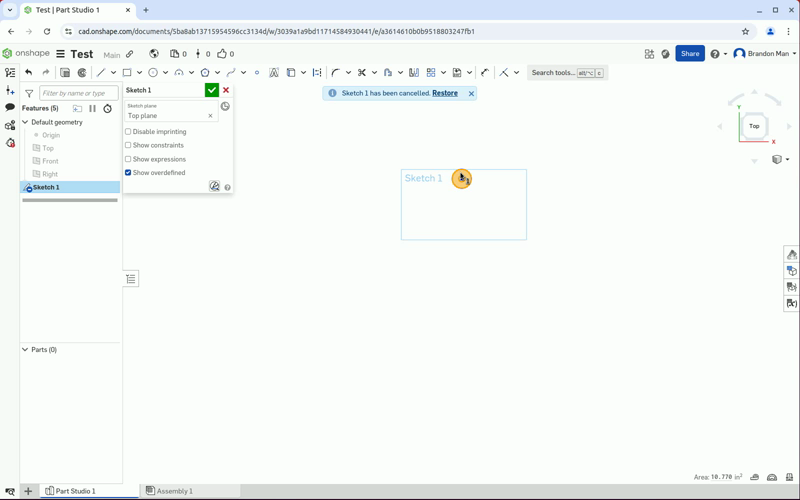
mouse_move(73, 352)
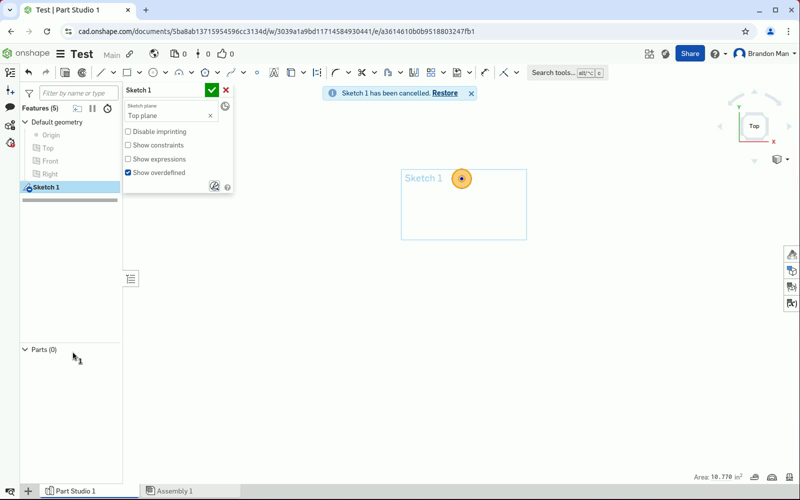
key(shift+y)
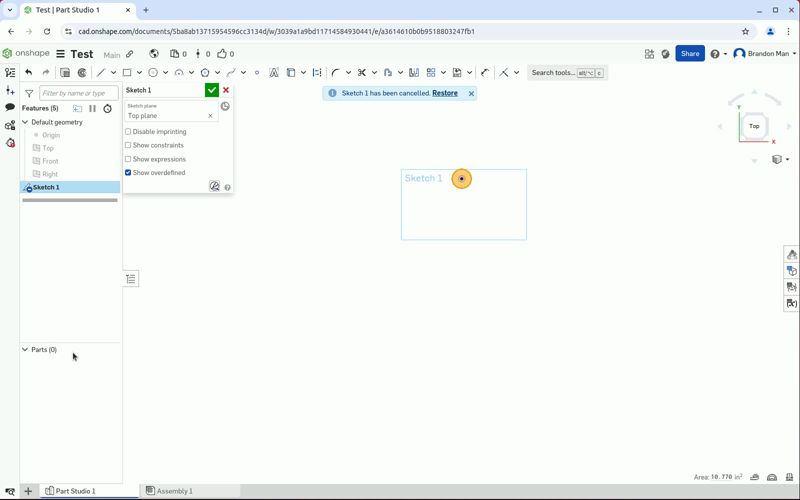
key(shift+e)
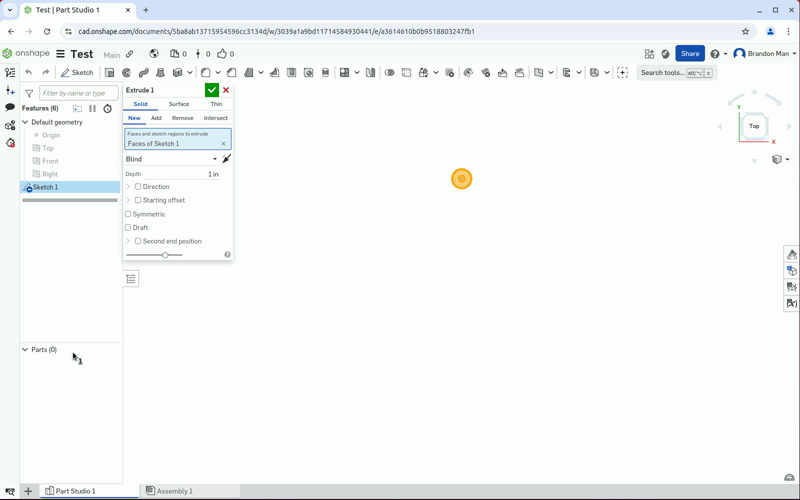
mouse_move(143, 106)
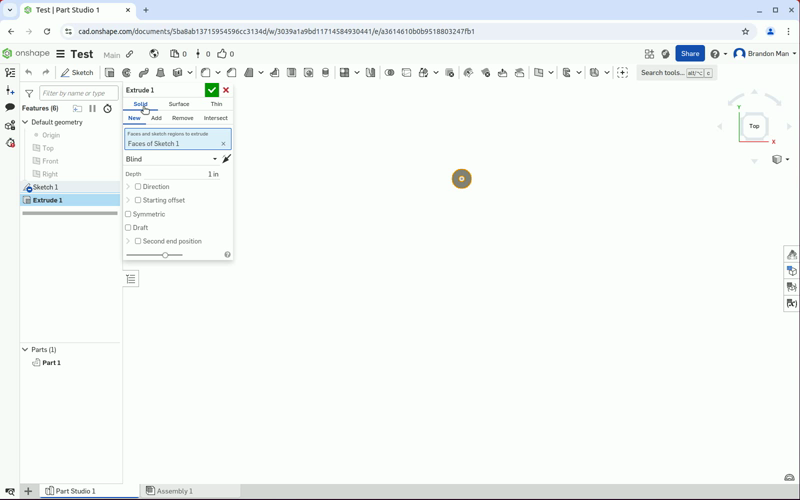
click(143, 106)
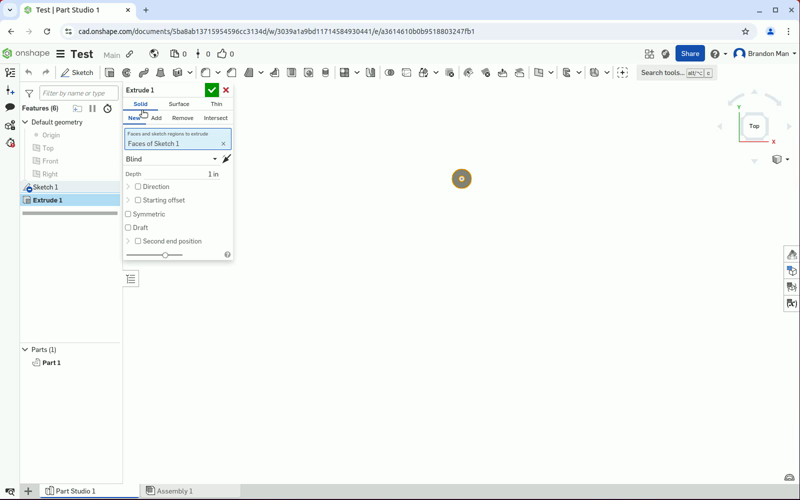
mouse_move(137, 120)
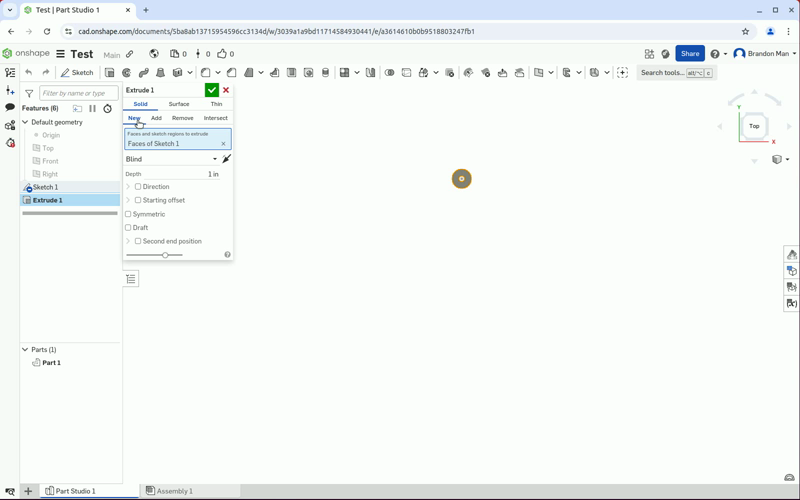
click(137, 120)
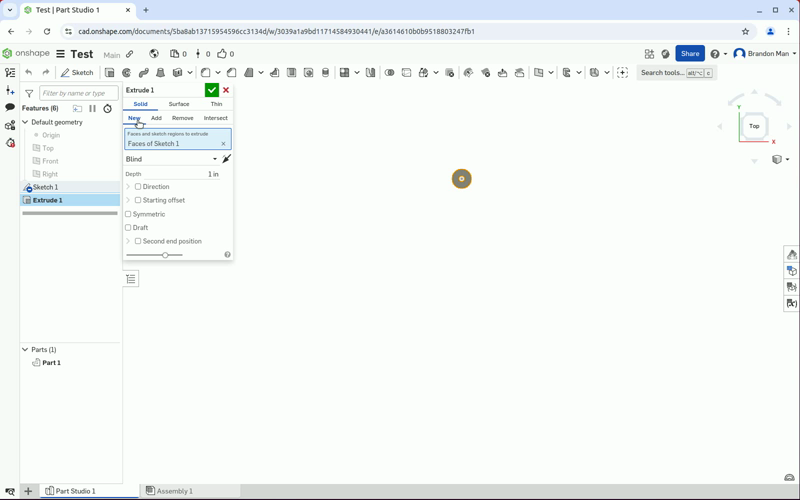
key(tab, 4)
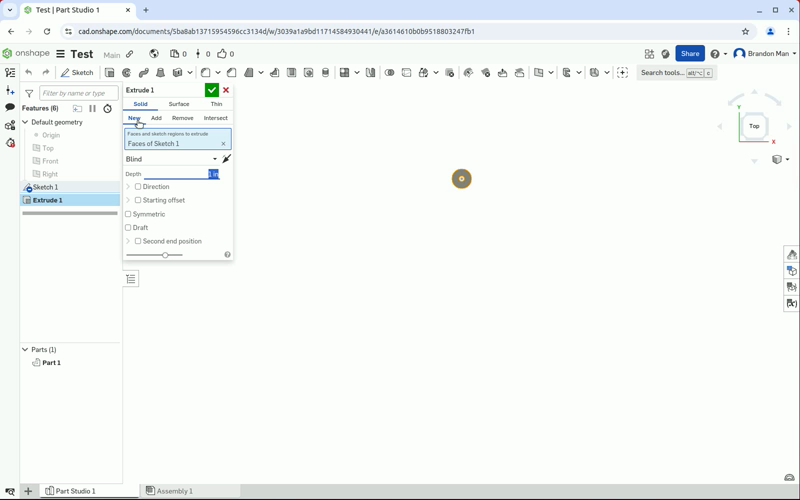
text(0.481)
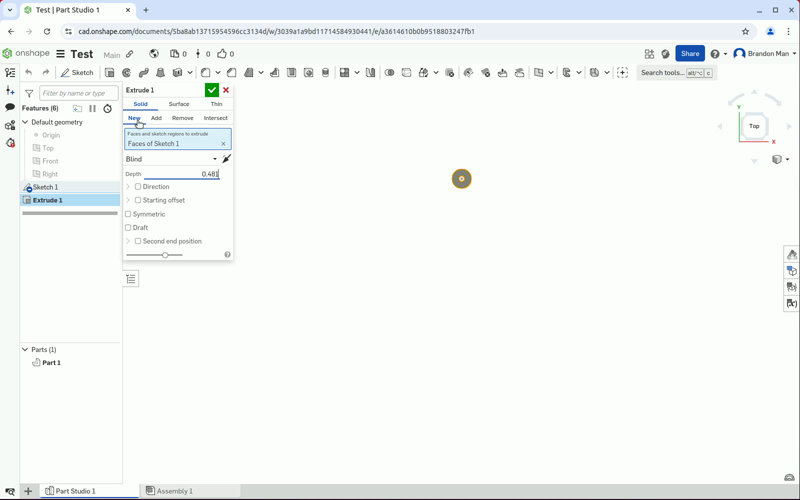
key(enter)
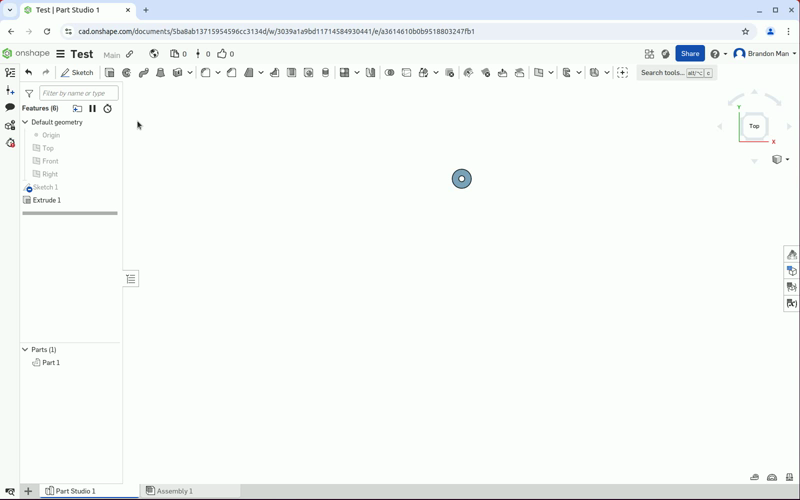
key(shift+h)
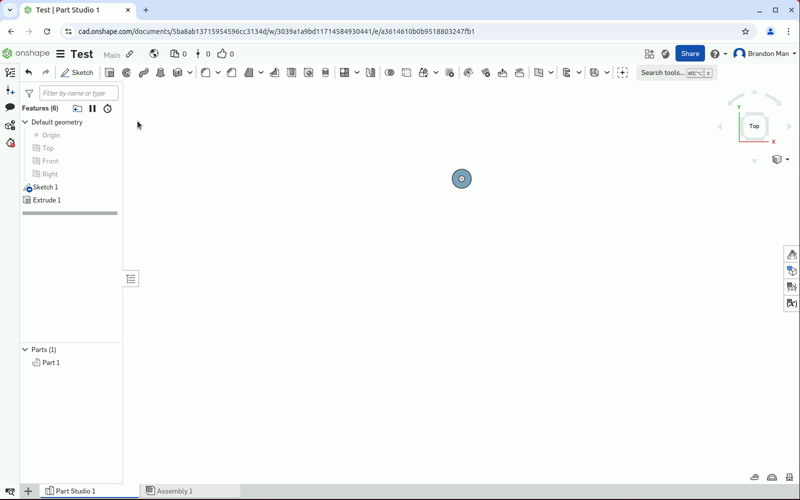
key(shift+h)
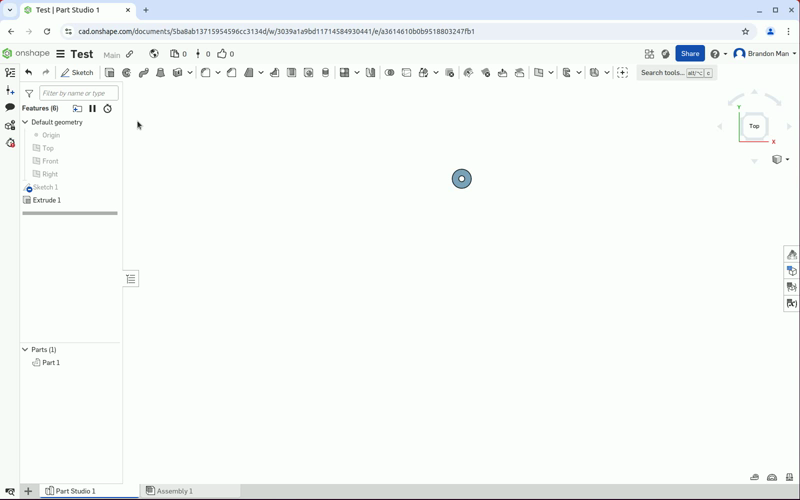
mouse_move(73, 189)
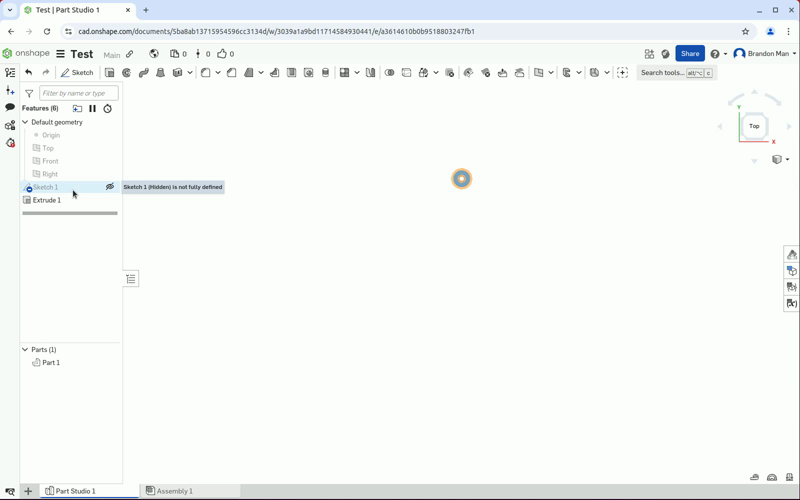
click(73, 189)
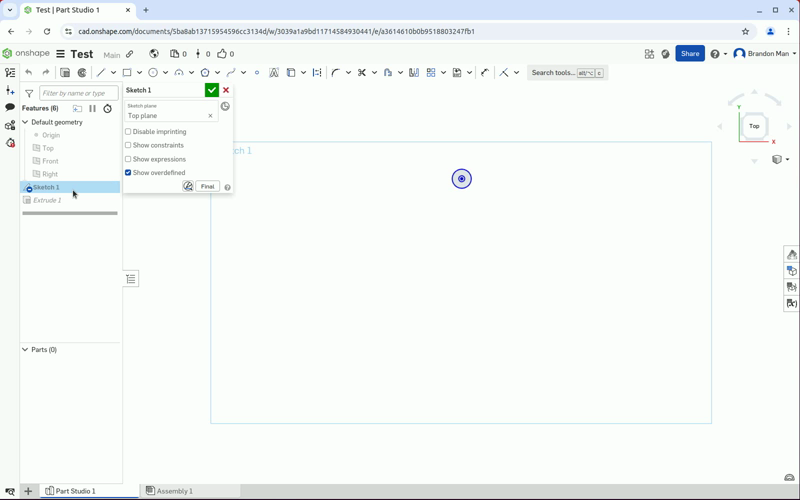
mouse_move(229, 92)
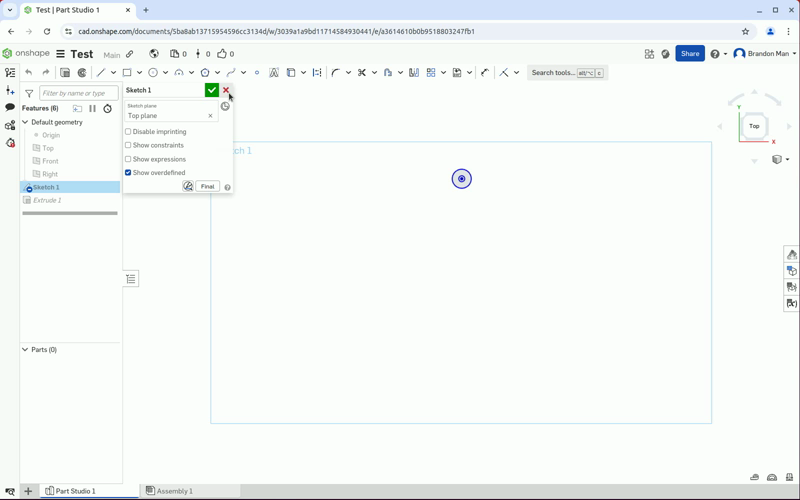
click(229, 92)
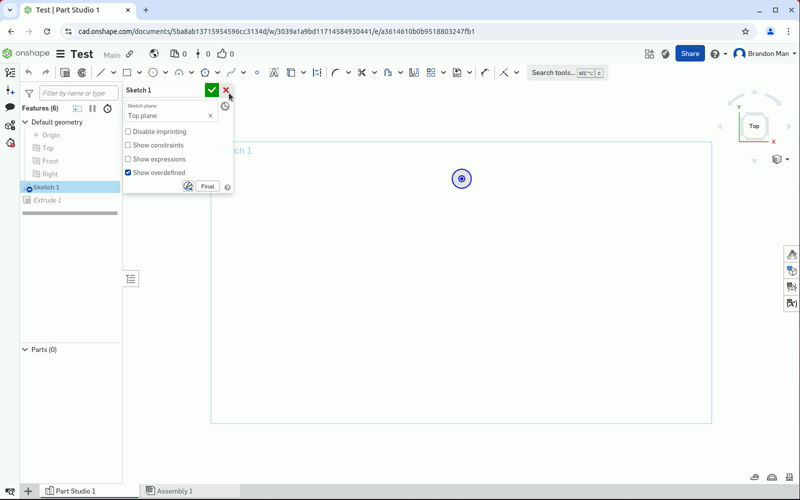
key(shift+s)
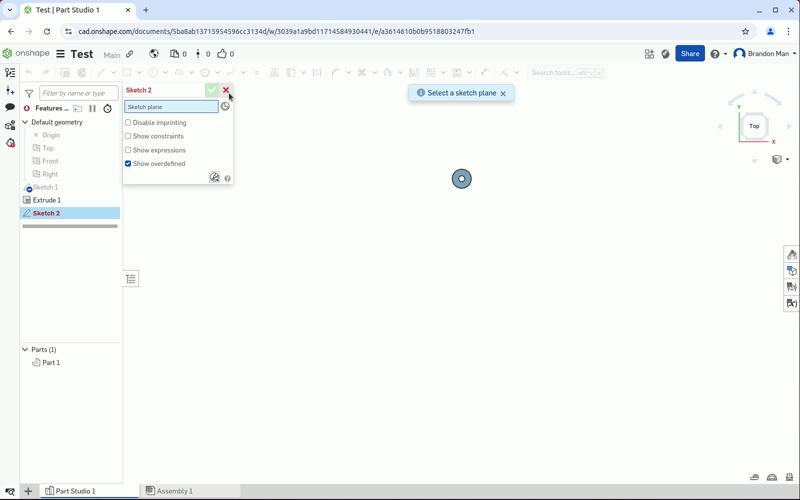
mouse_move(73, 150)
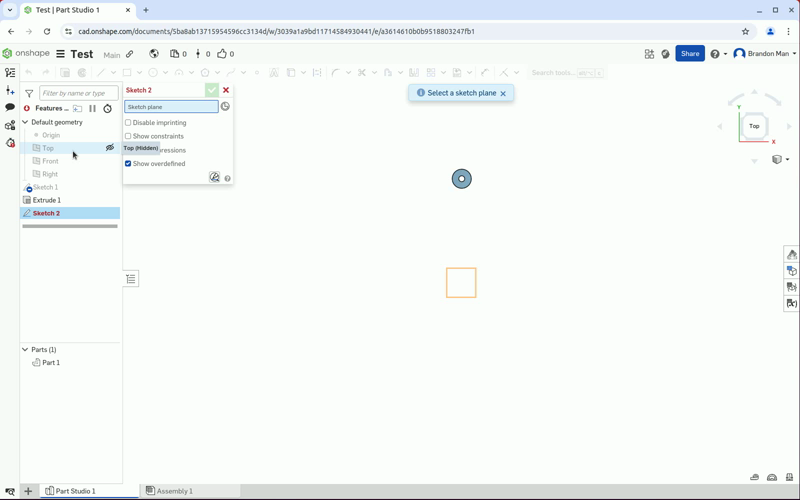
click(73, 150)
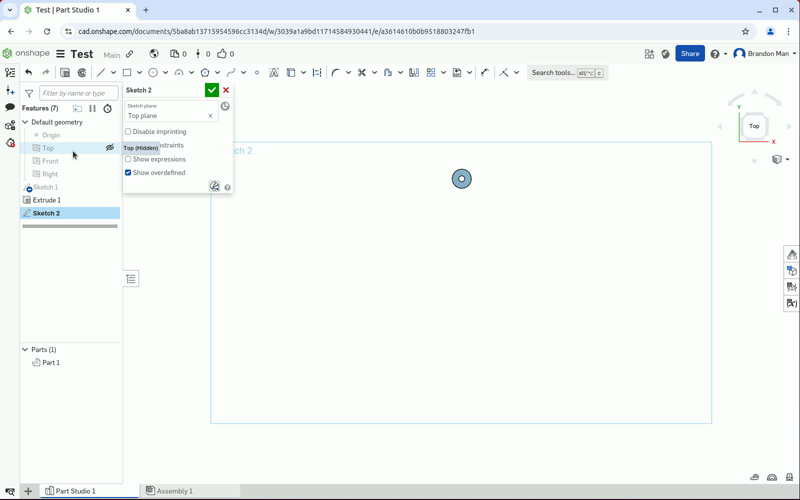
mouse_move(73, 352)
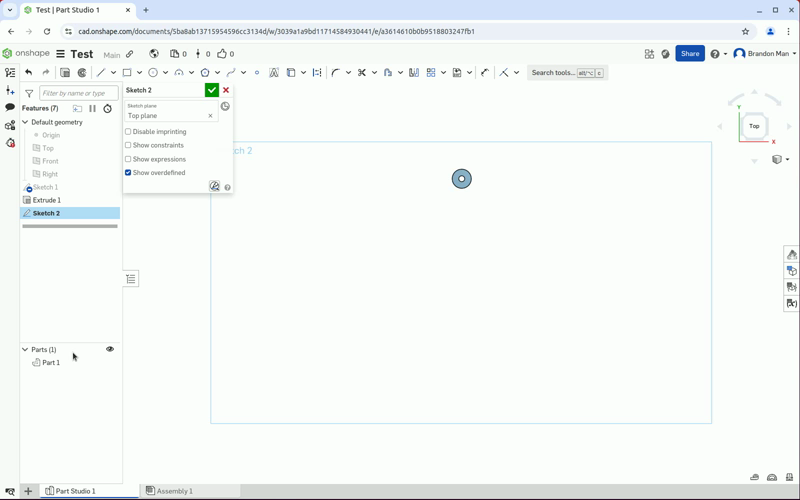
key(y)
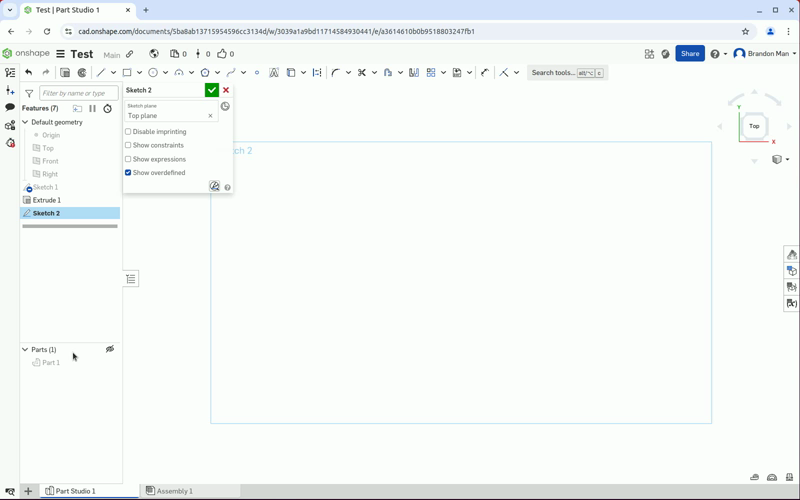
key(a)
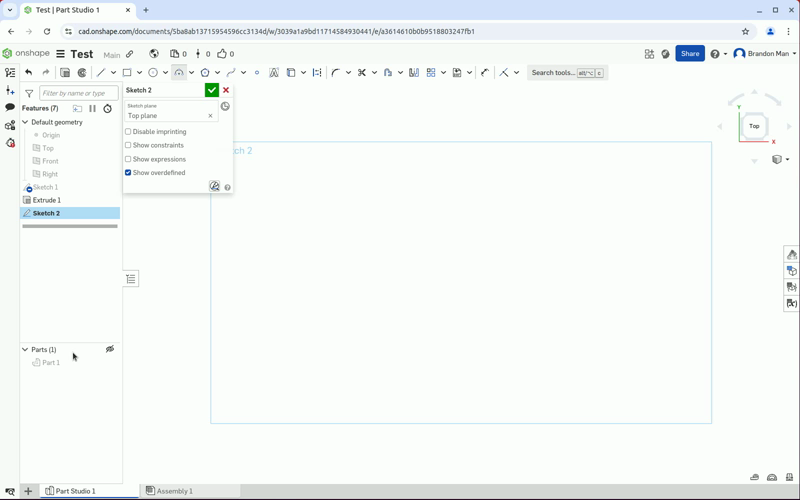
key_down(shift)
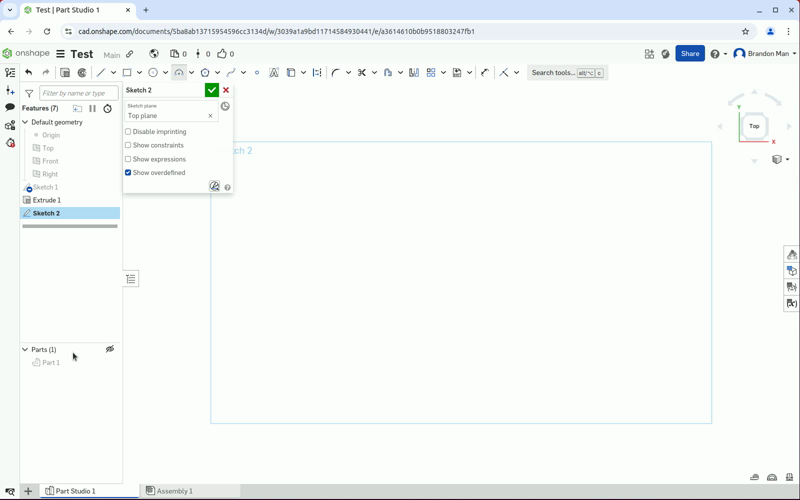
mouse_move(446, 223)
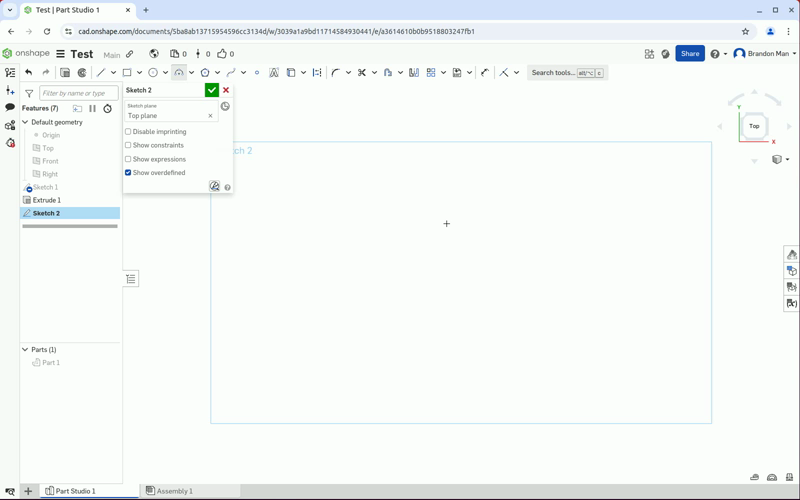
click(446, 223)
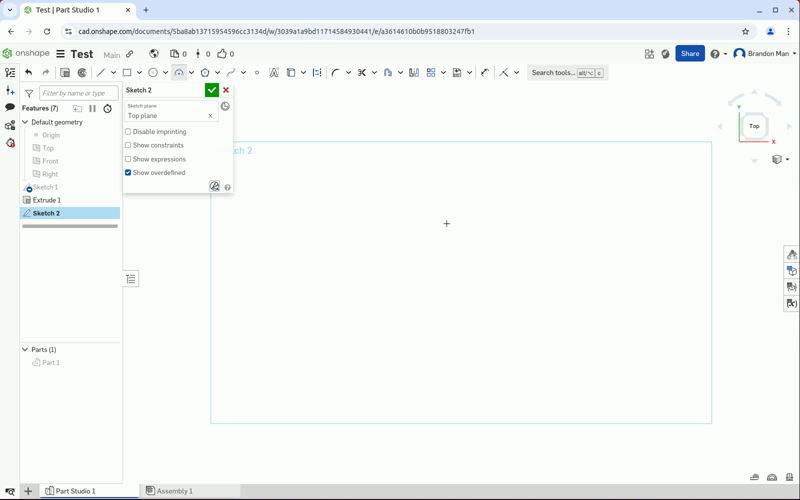
key_up(shift)
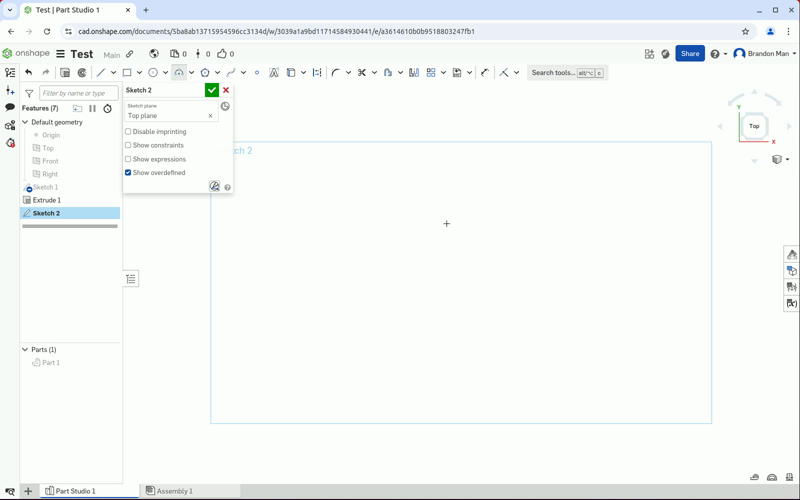
key_down(shift)
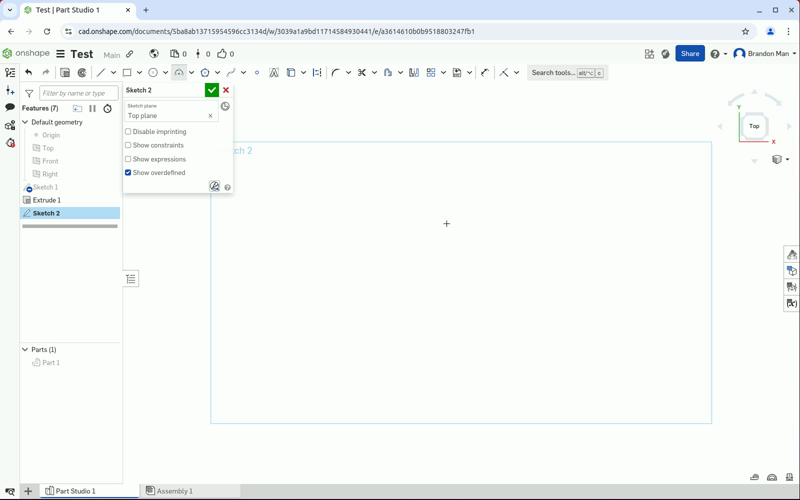
mouse_move(476, 223)
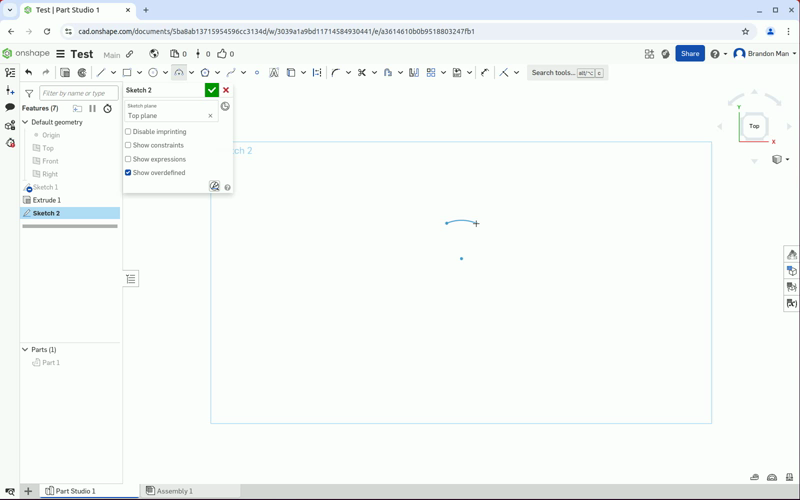
click(476, 223)
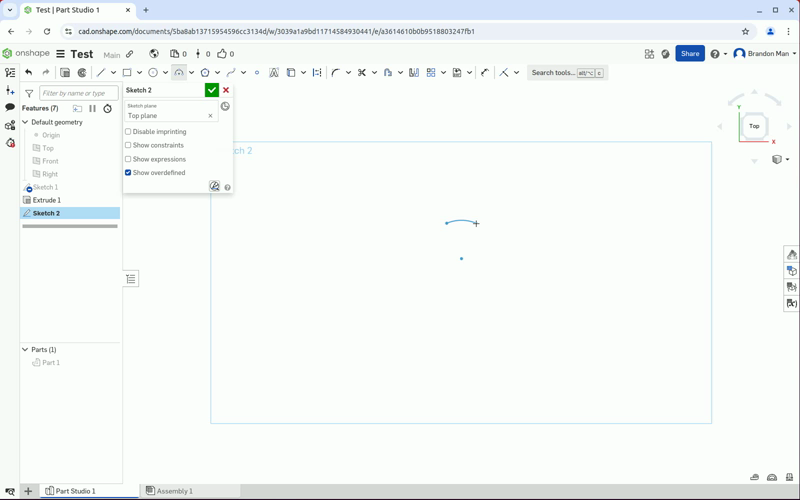
mouse_move(461, 210)
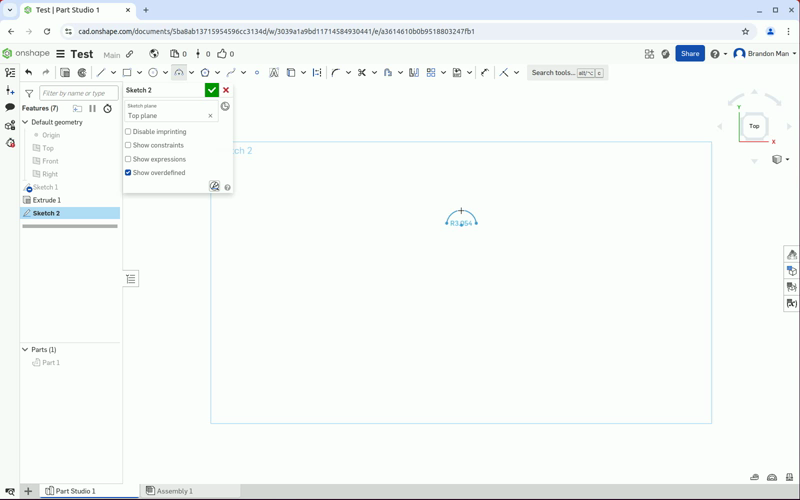
click(461, 210)
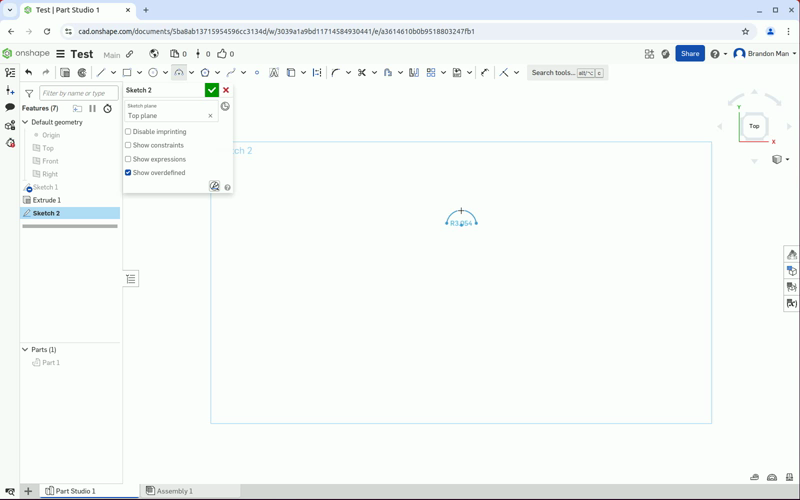
key_up(shift)
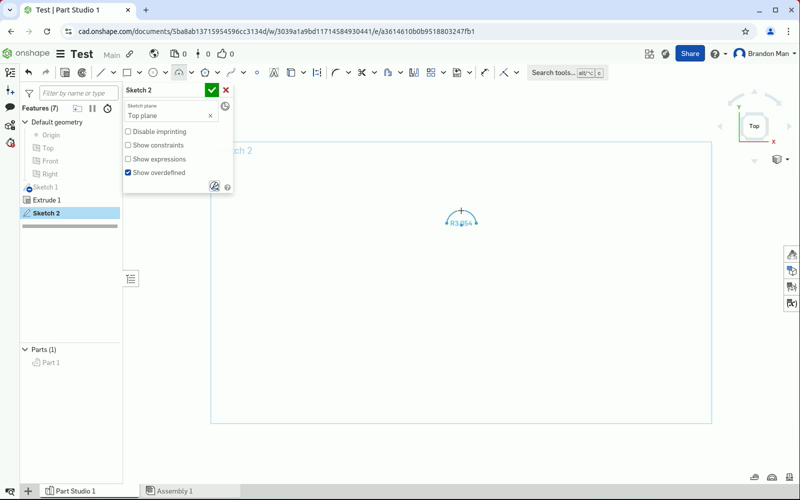
key(esc)
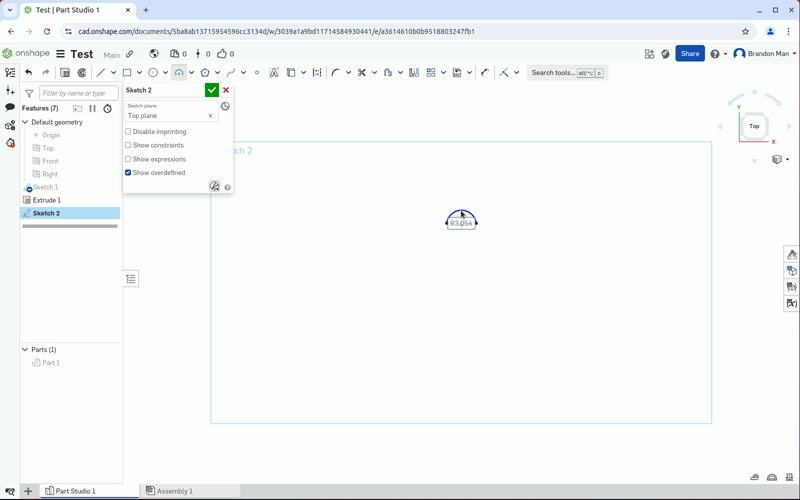
key(l)
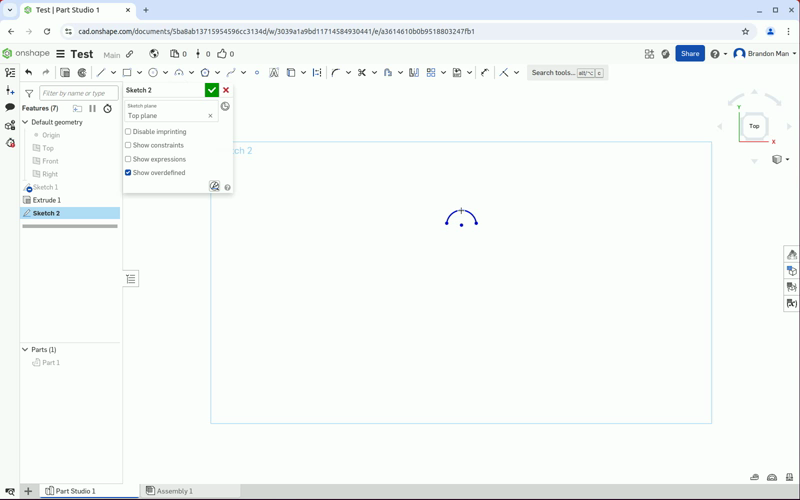
mouse_move(476, 223)
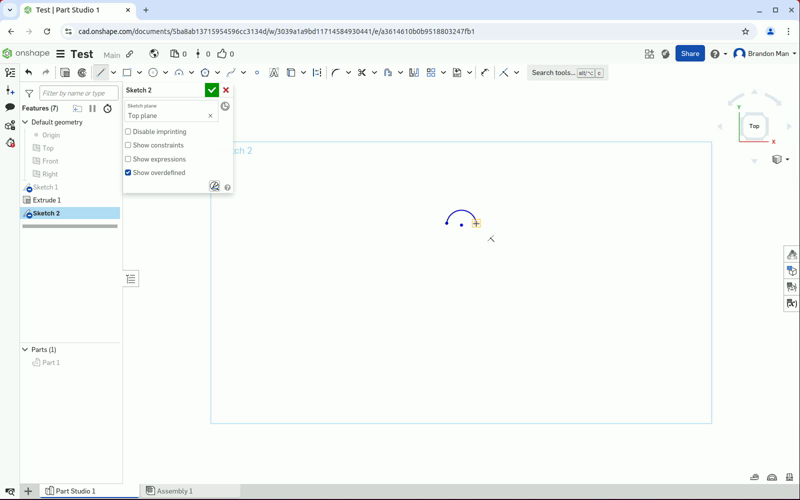
click(476, 223)
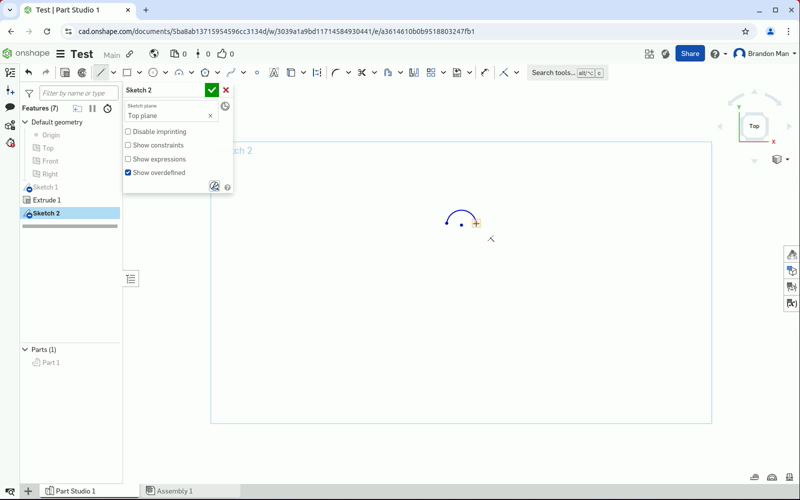
key_down(shift)
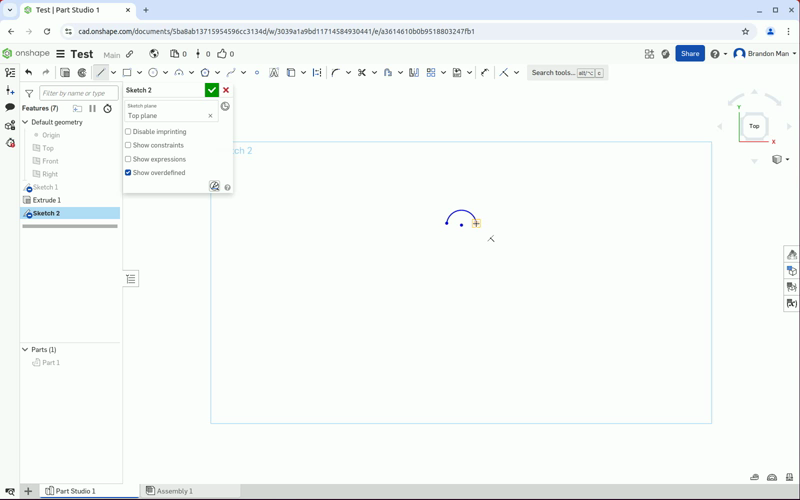
mouse_move(506, 223)
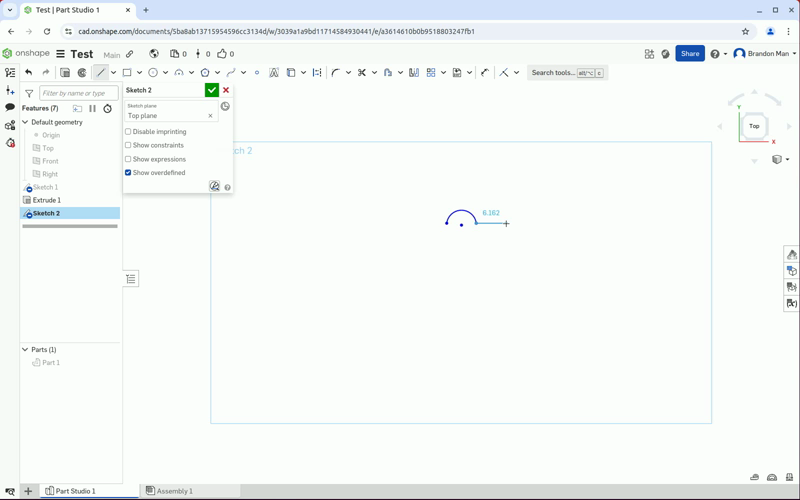
mouse_move(470, 176)
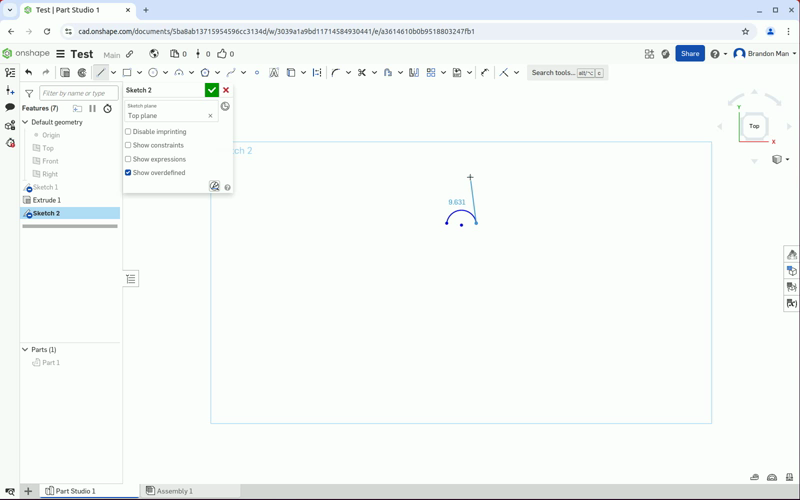
click(470, 176)
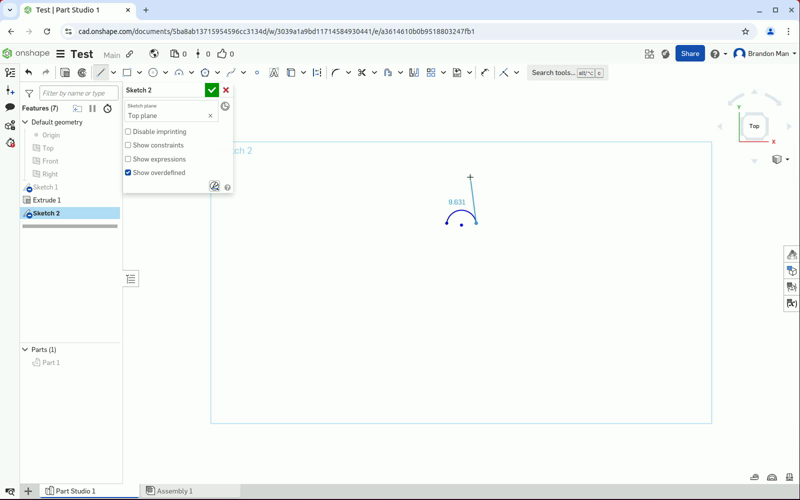
key_up(shift)
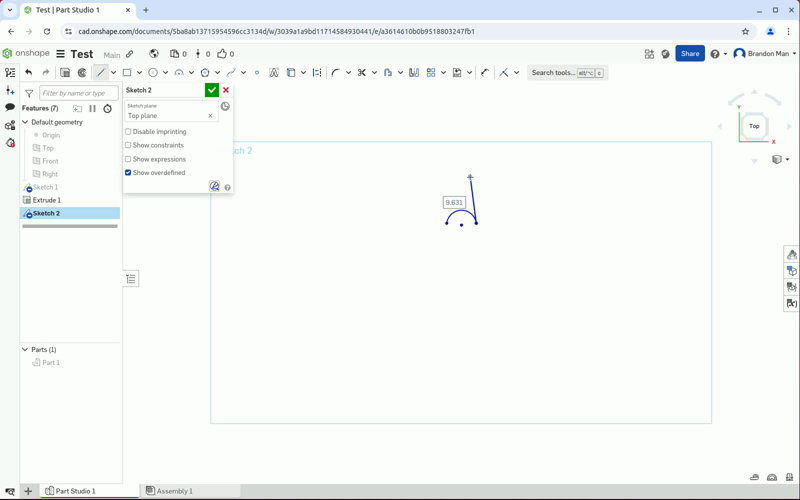
key(esc)
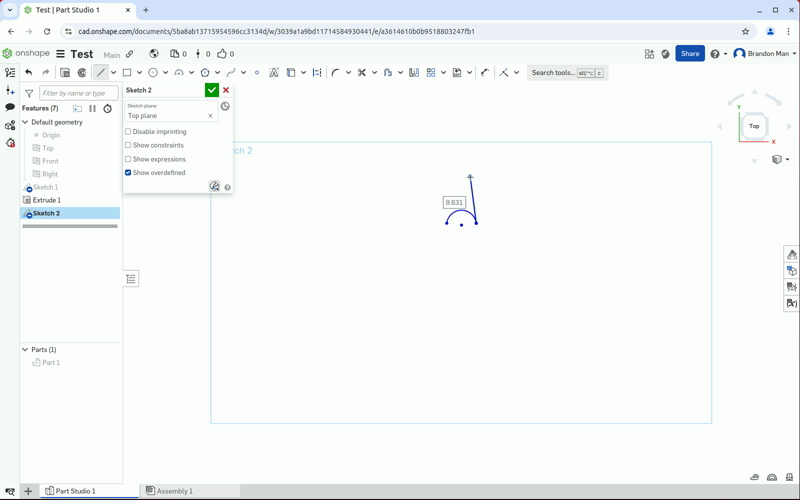
key(a)
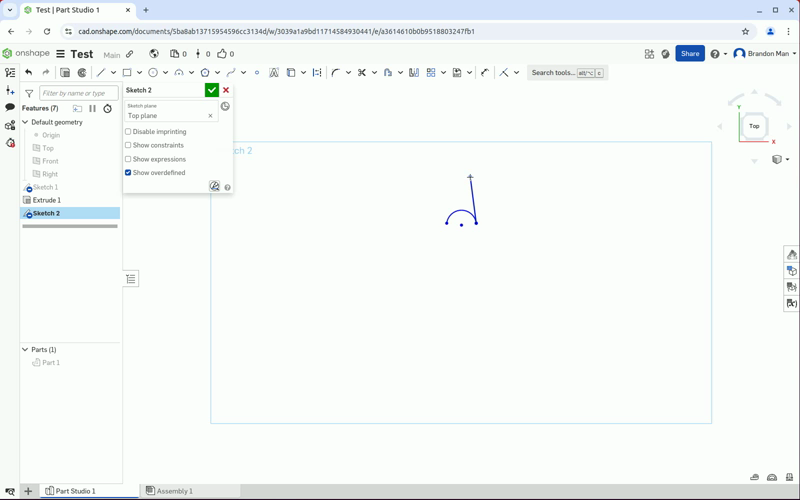
mouse_move(470, 176)
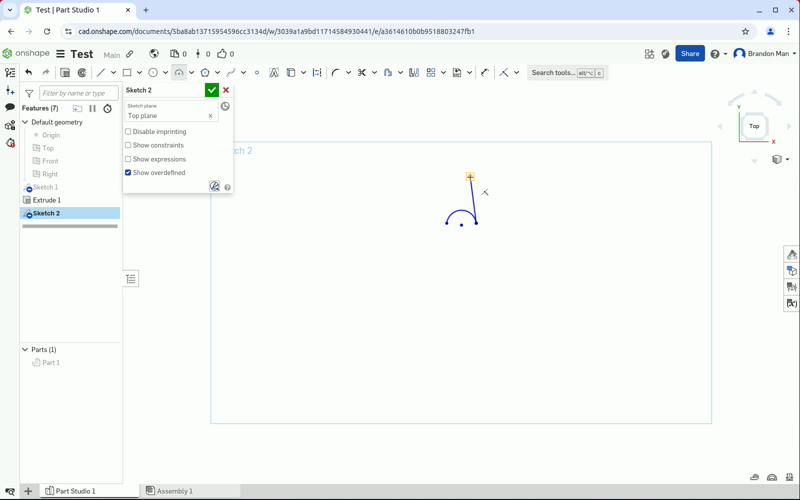
click(470, 176)
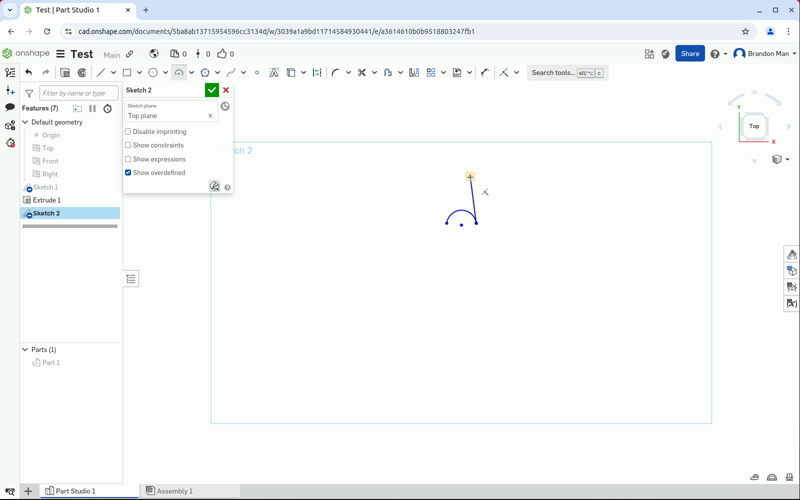
key_down(shift)
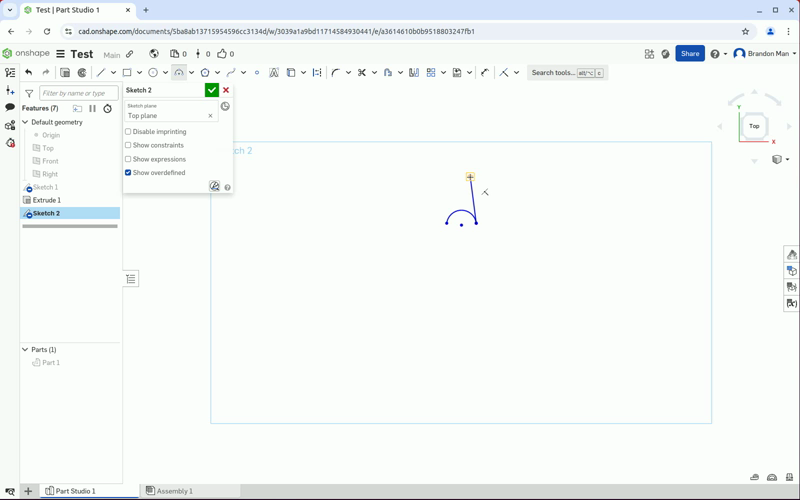
mouse_move(452, 176)
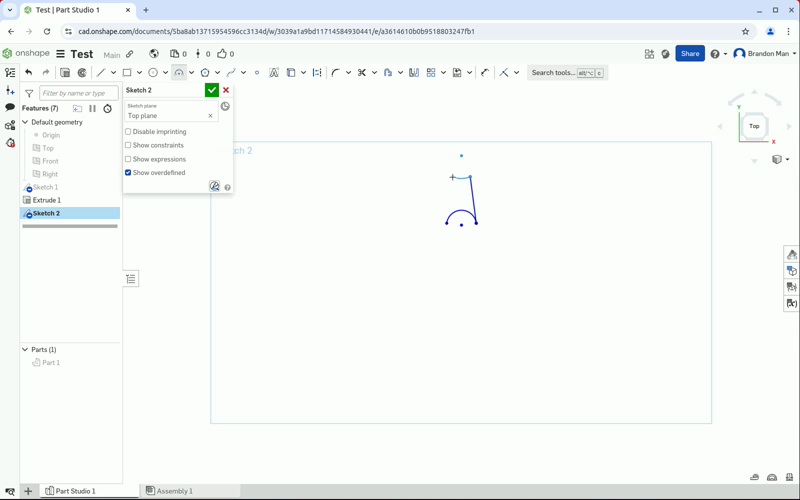
click(452, 176)
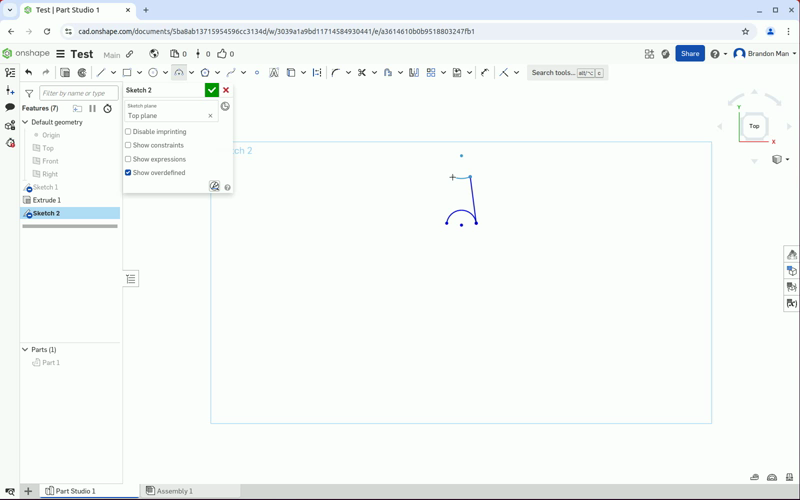
mouse_move(461, 186)
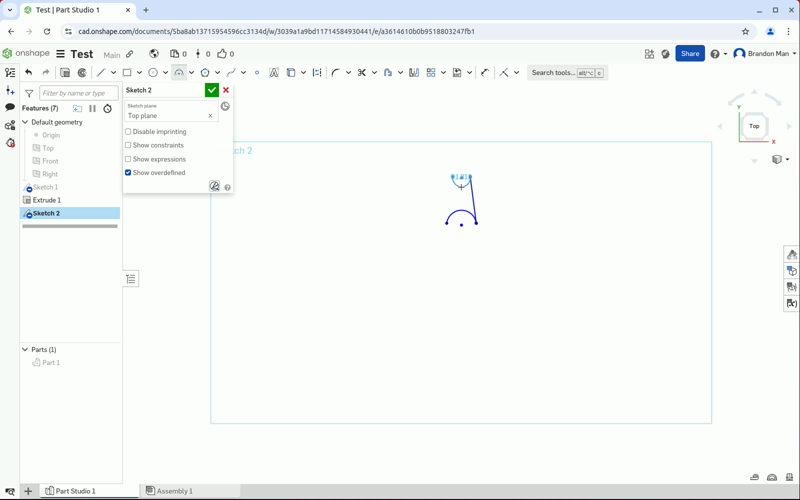
click(461, 186)
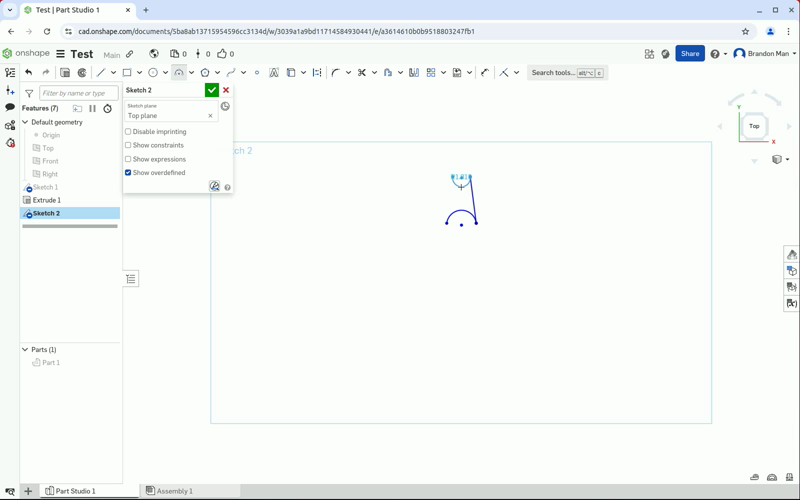
key_up(shift)
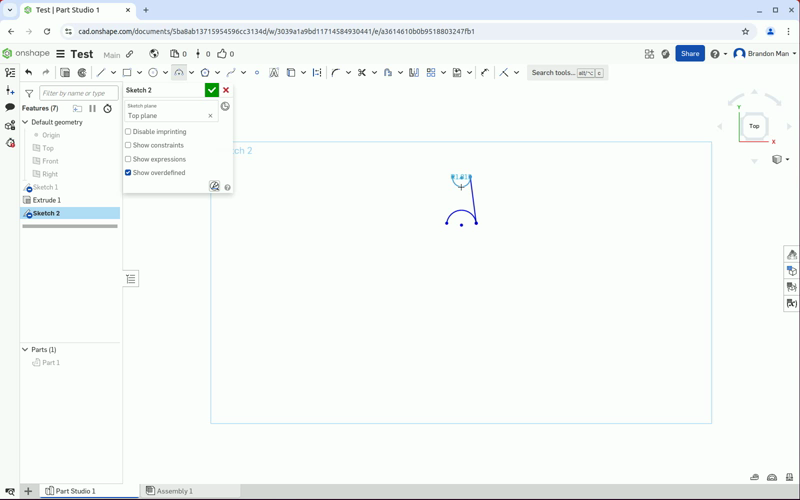
key(esc)
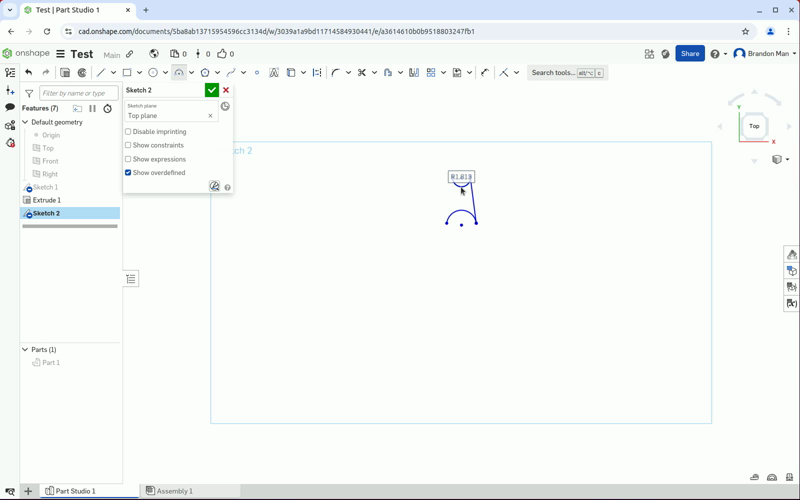
key(l)
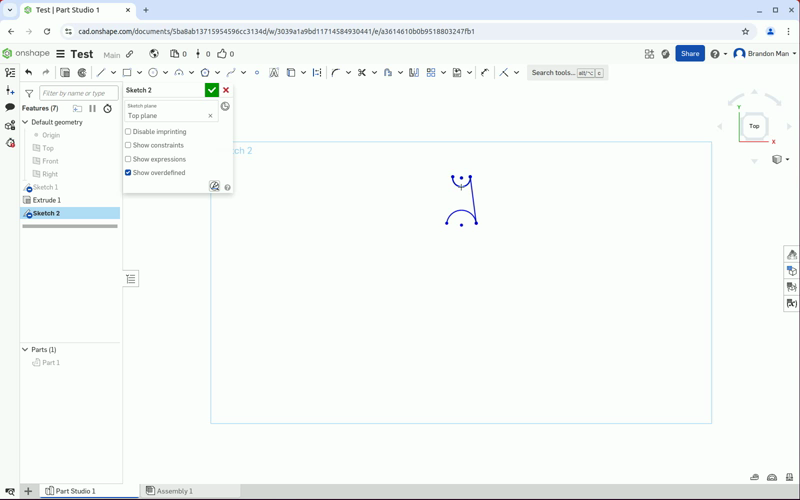
mouse_move(452, 176)
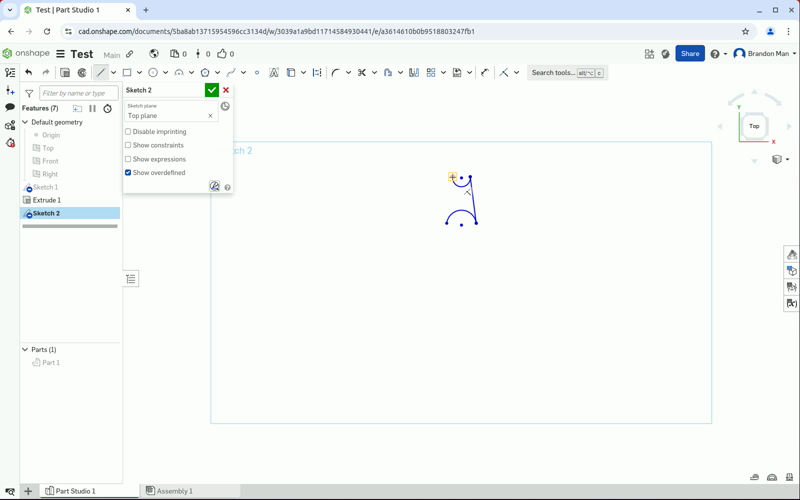
click(452, 176)
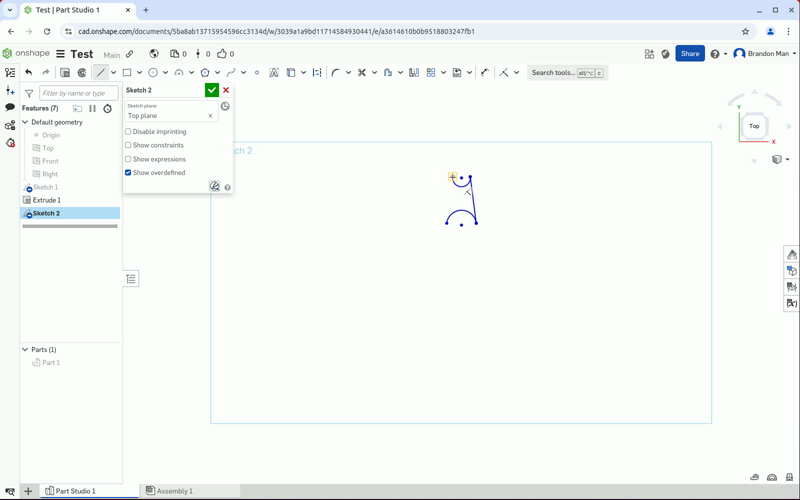
mouse_move(482, 176)
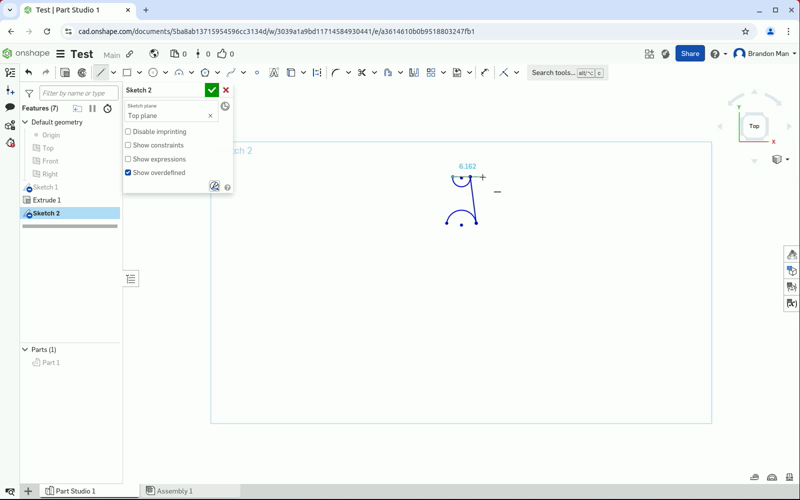
key_down(shift)
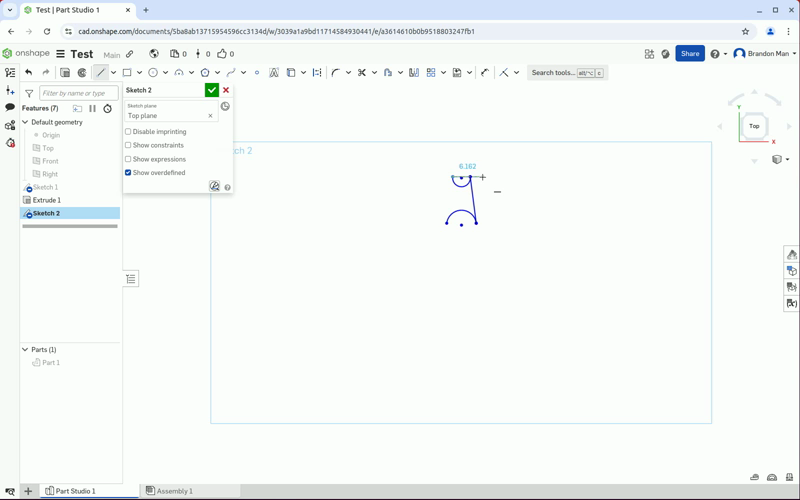
mouse_move(446, 223)
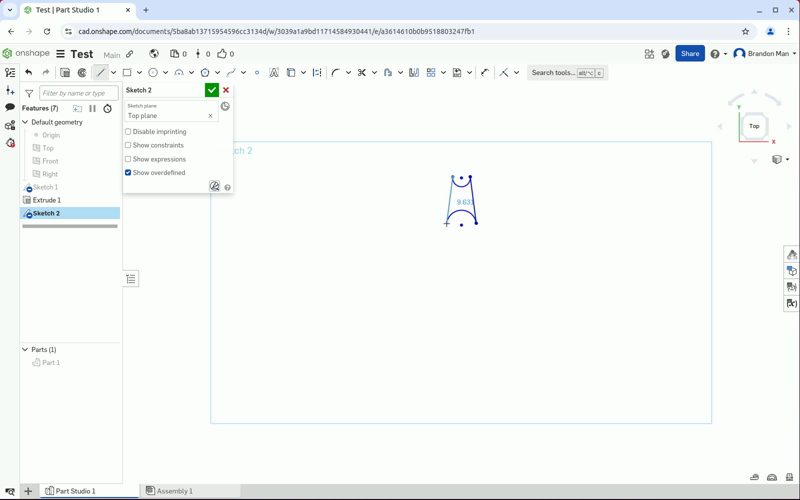
key_up(shift)
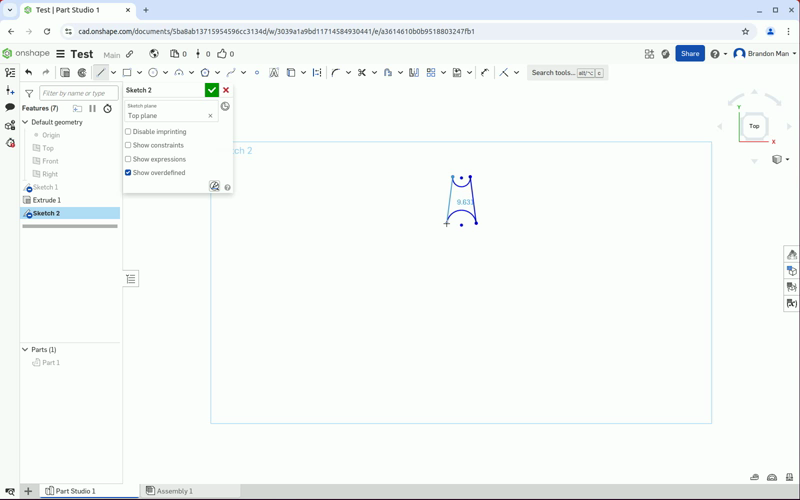
click(446, 223)
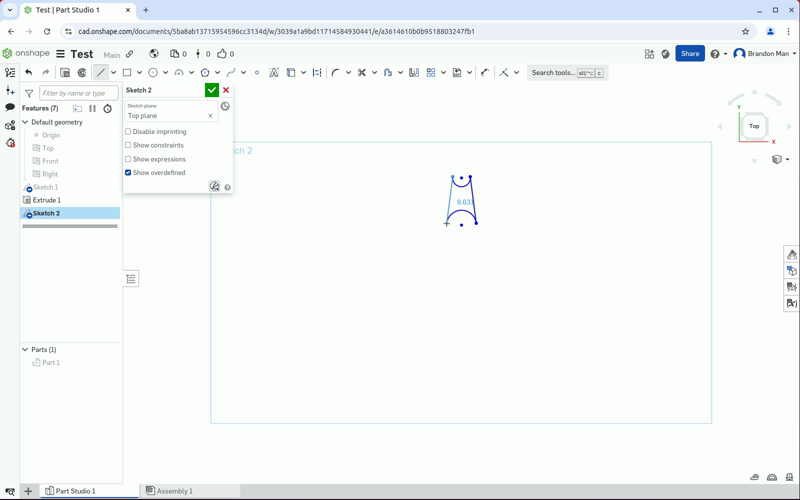
key(esc)
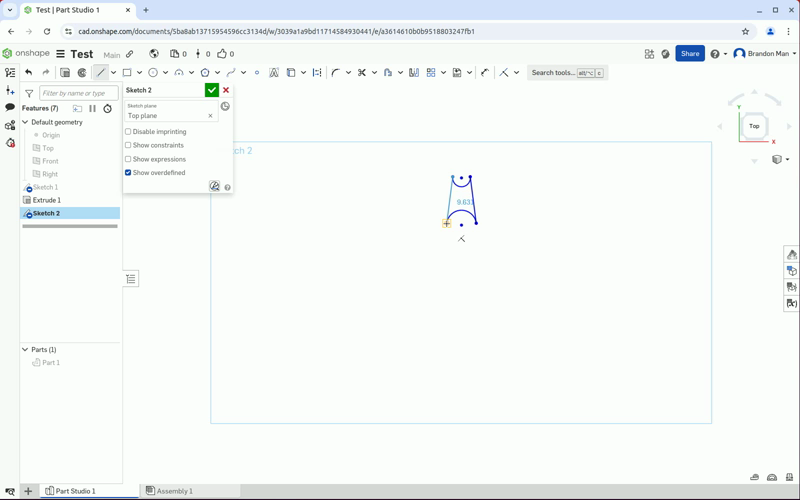
key(c)
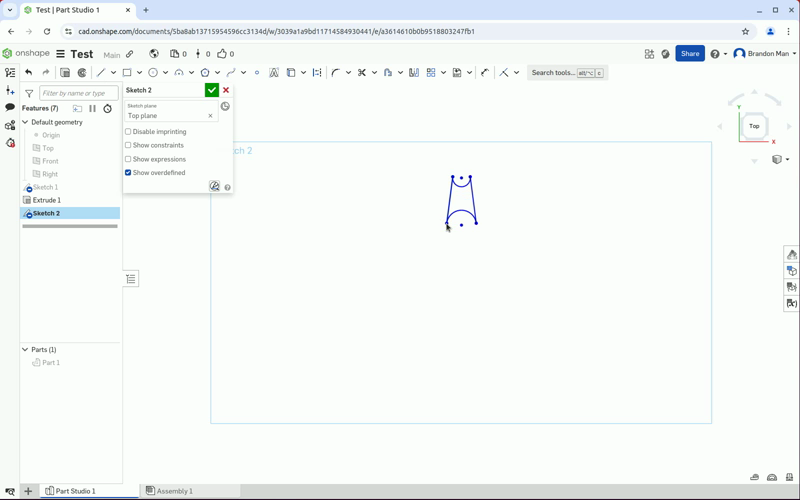
key_down(shift)
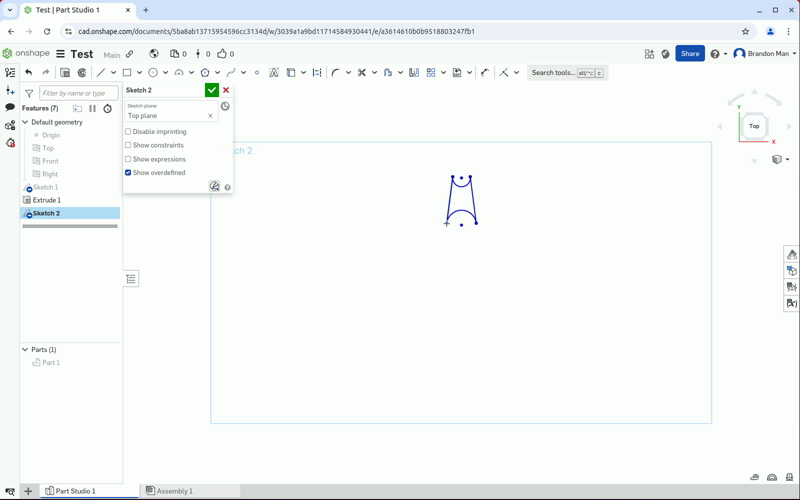
mouse_move(459, 191)
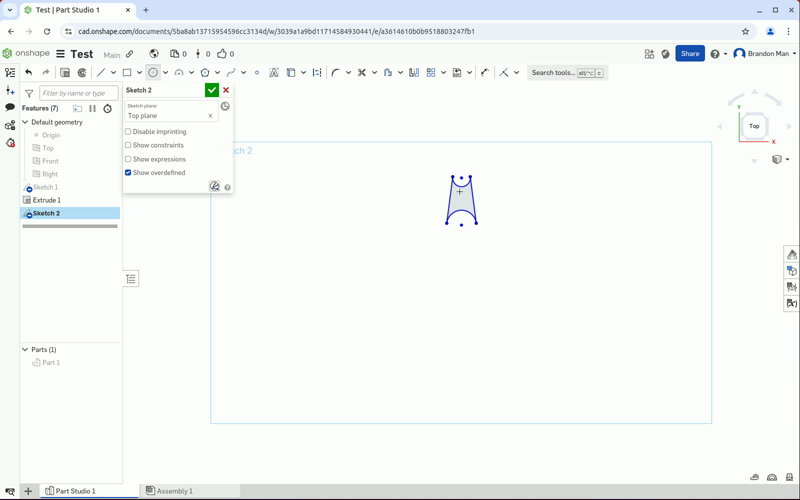
scroll(6)
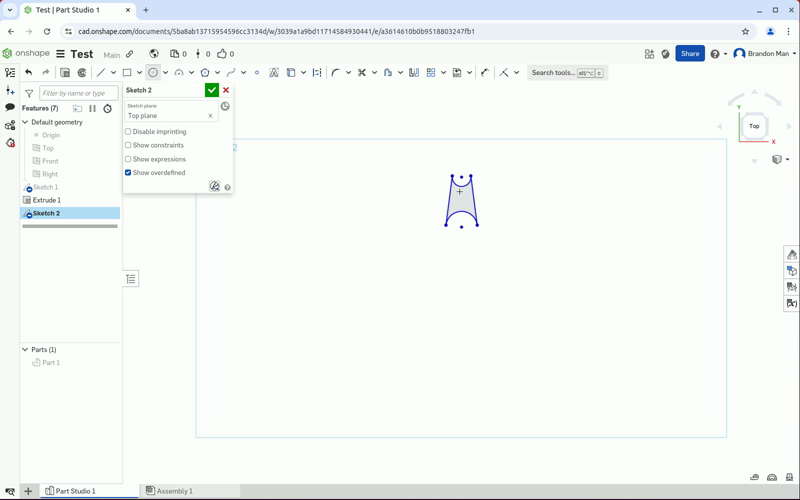
scroll(6)
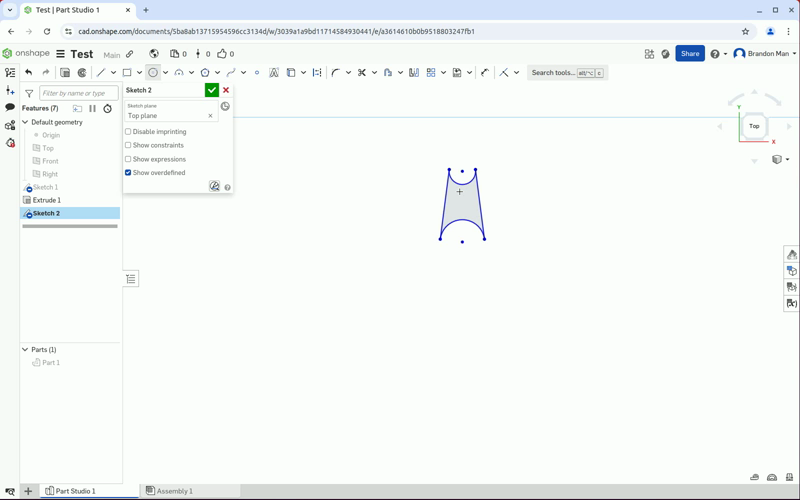
scroll(6)
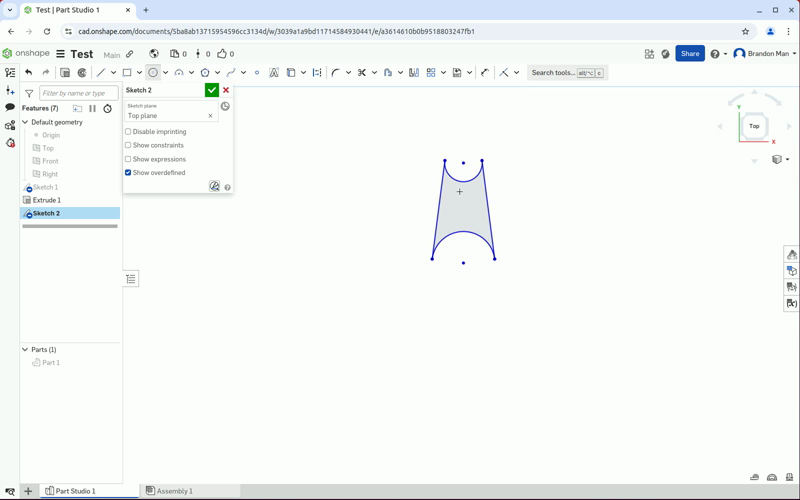
scroll(6)
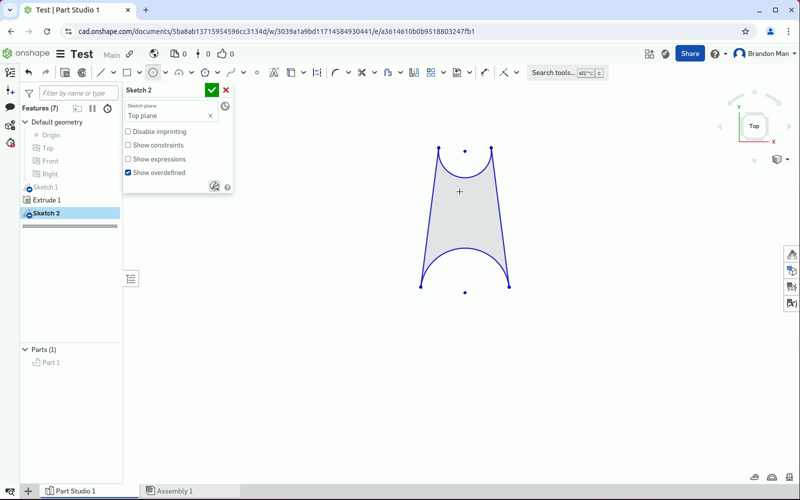
scroll(6)
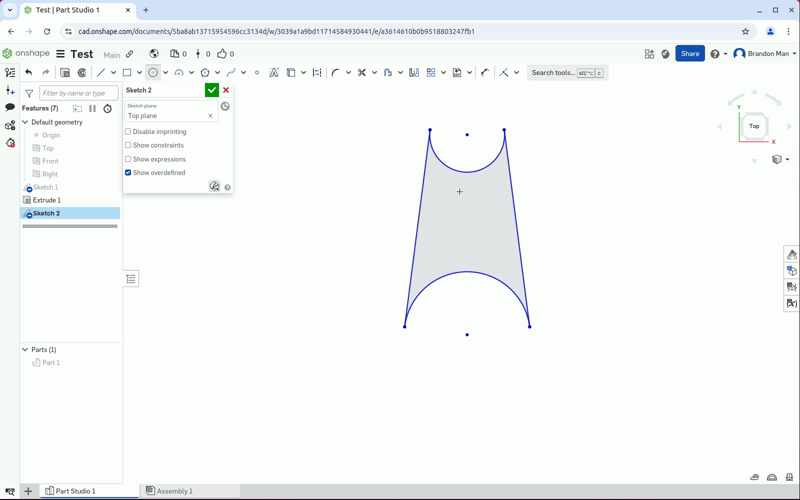
scroll(6)
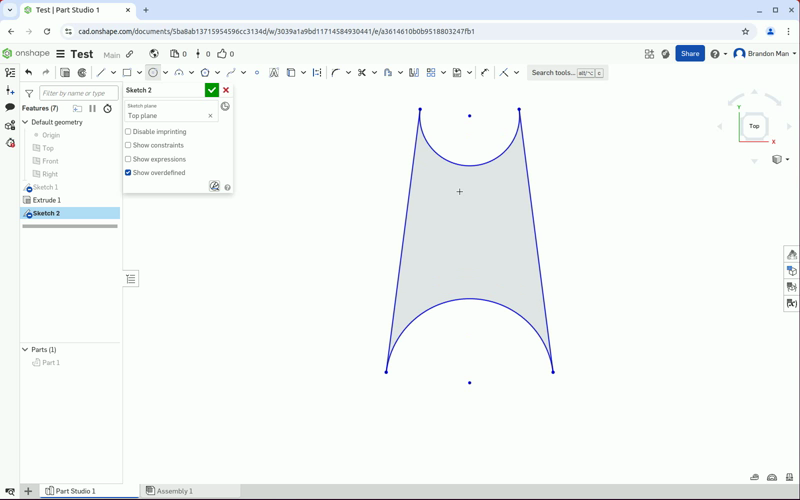
scroll(6)
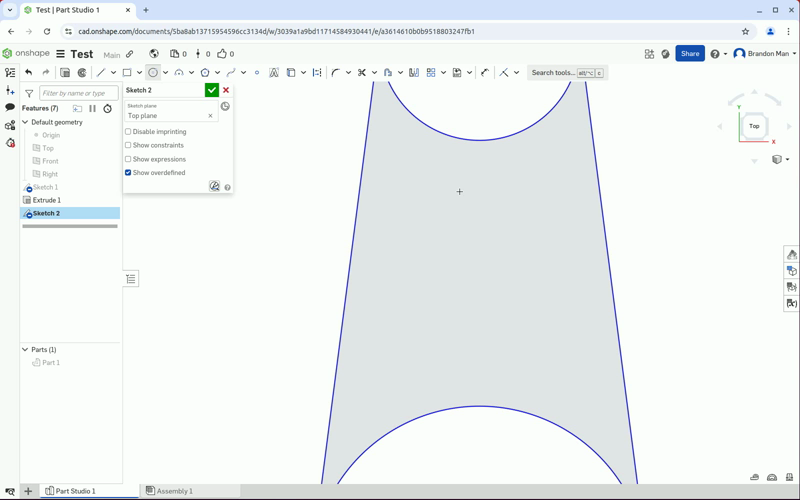
click(459, 191)
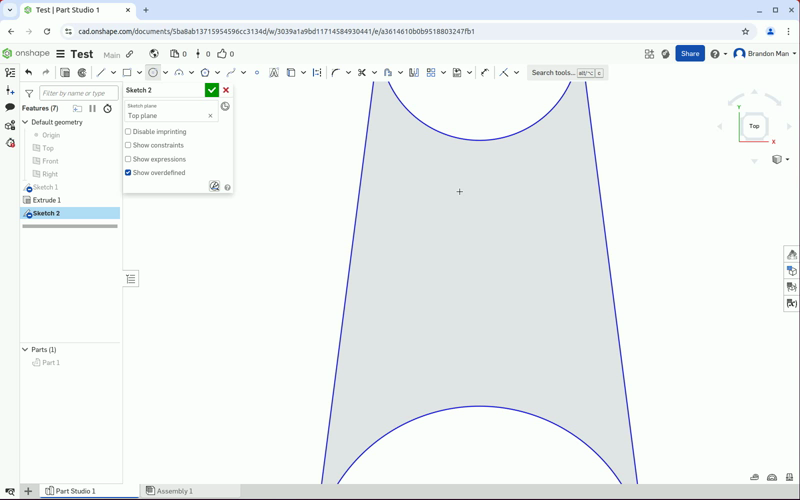
scroll(-6)
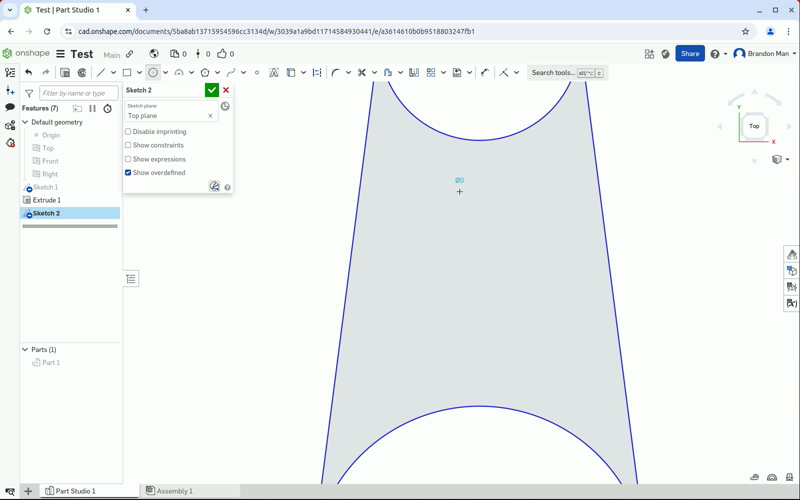
scroll(-6)
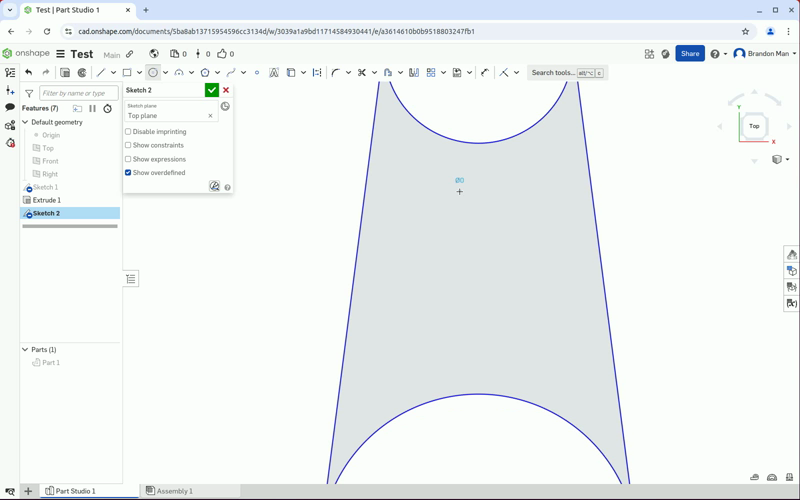
scroll(-6)
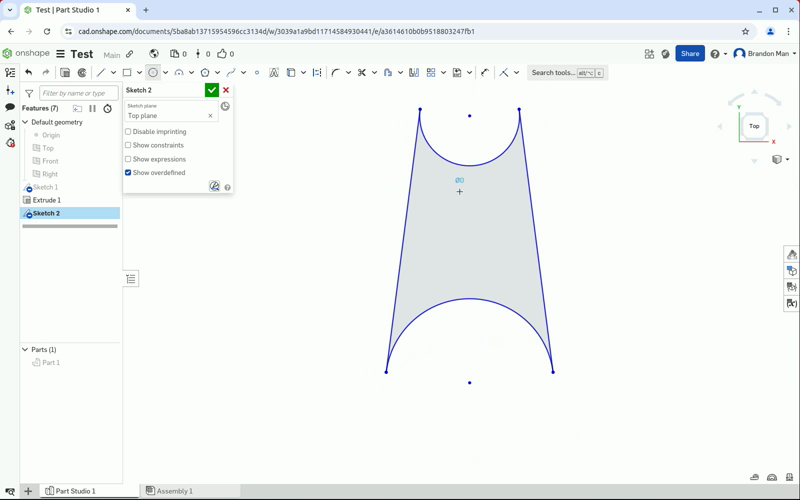
scroll(-6)
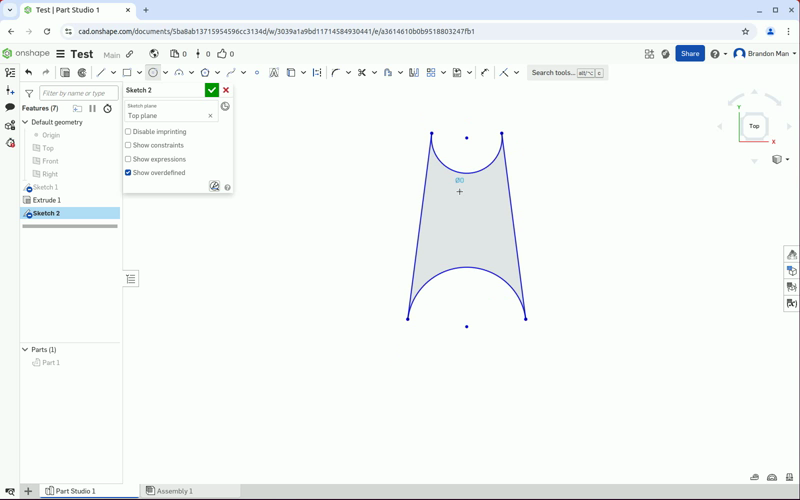
scroll(-6)
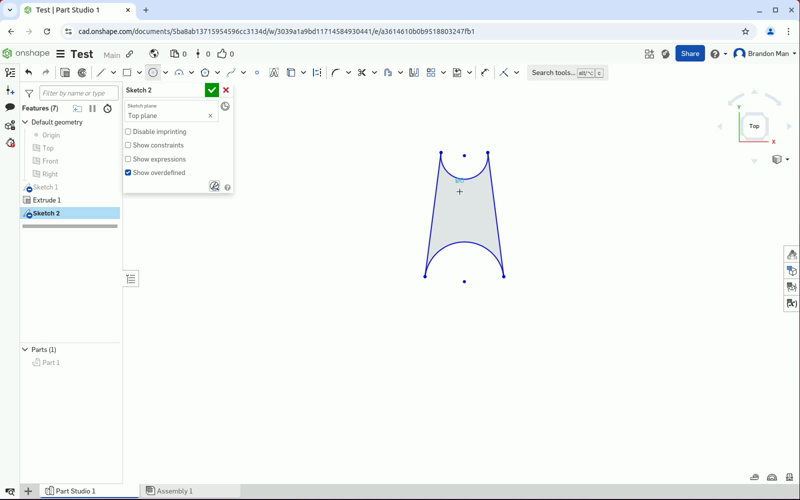
scroll(-6)
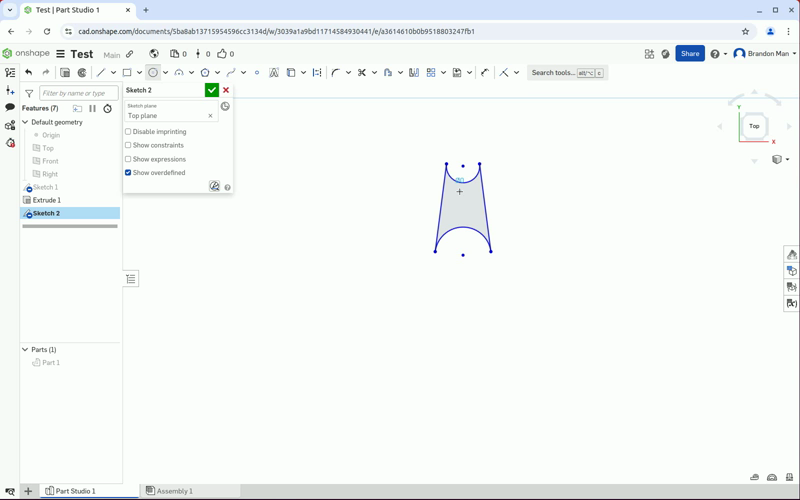
scroll(-6)
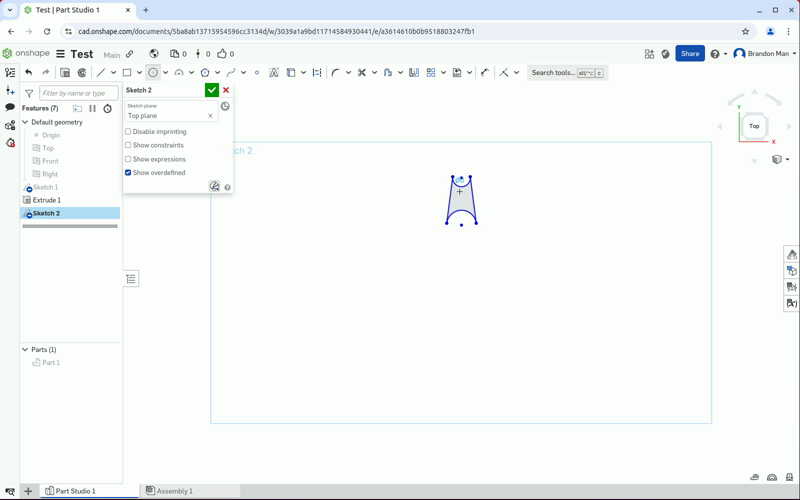
key_up(shift)
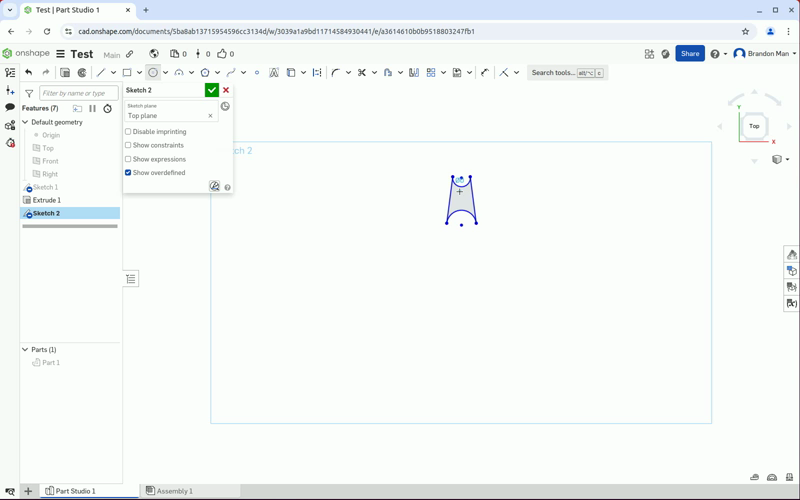
mouse_move(462, 191)
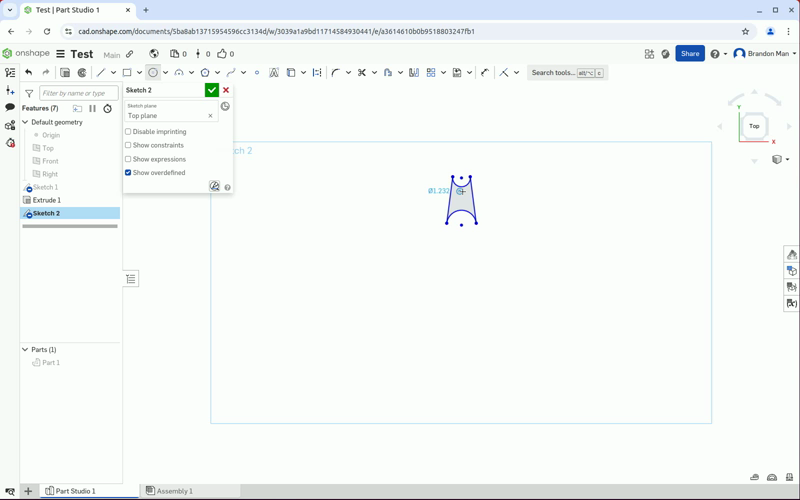
scroll(6)
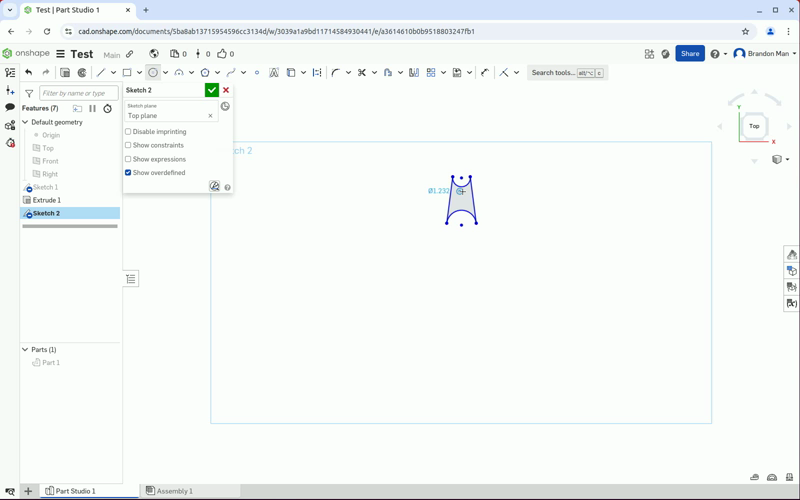
scroll(6)
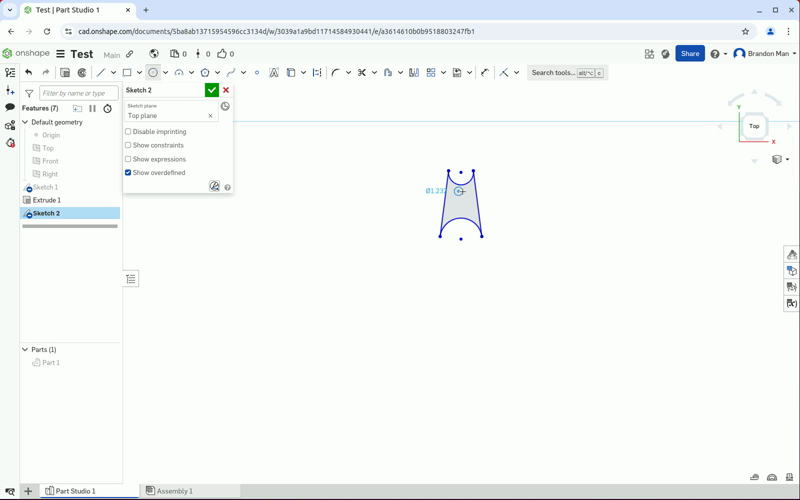
scroll(6)
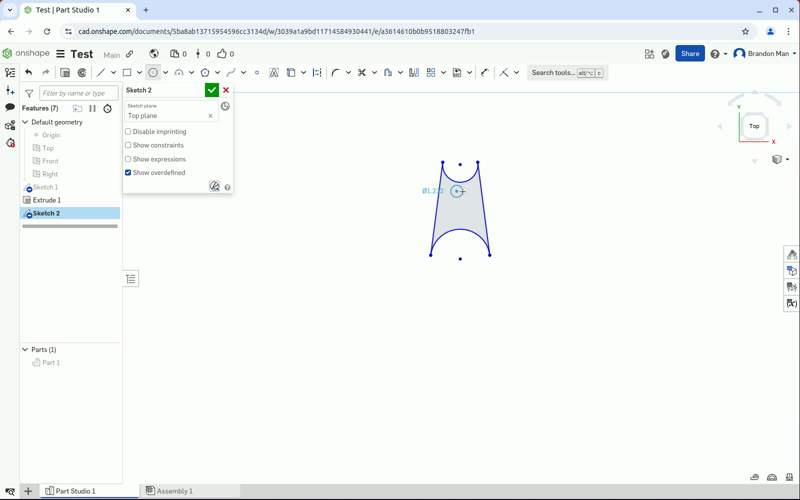
scroll(6)
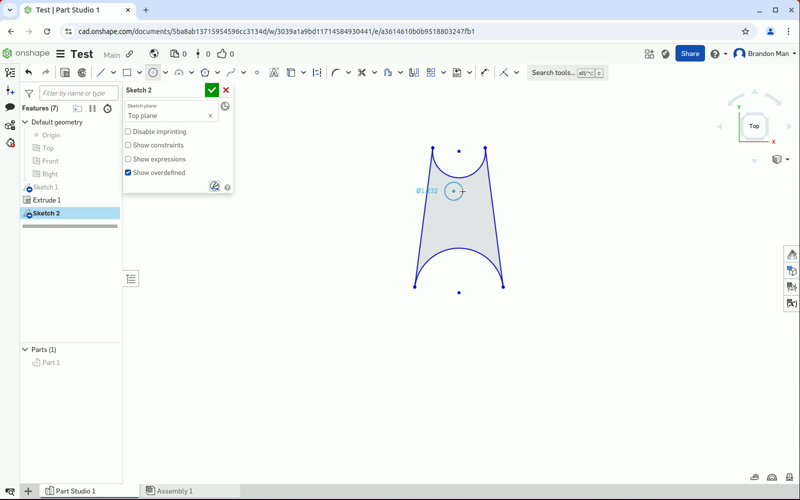
scroll(6)
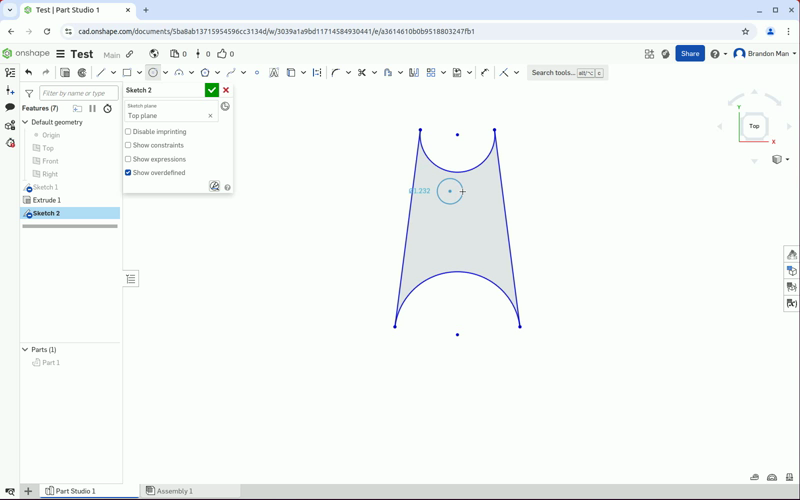
scroll(6)
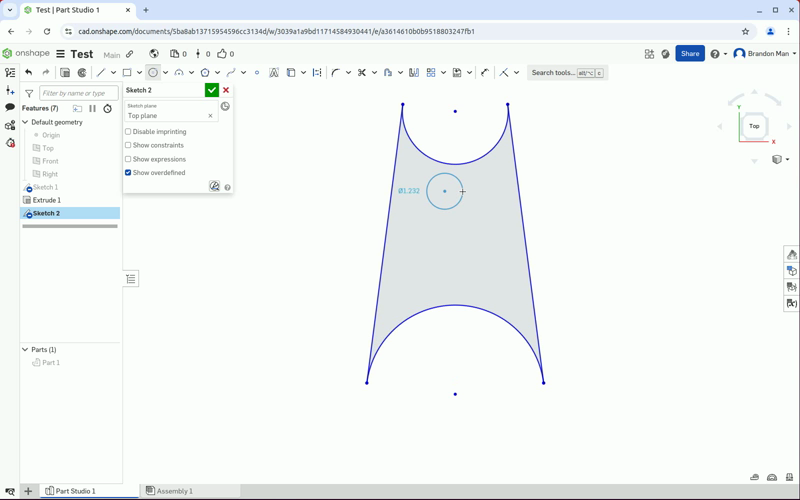
scroll(6)
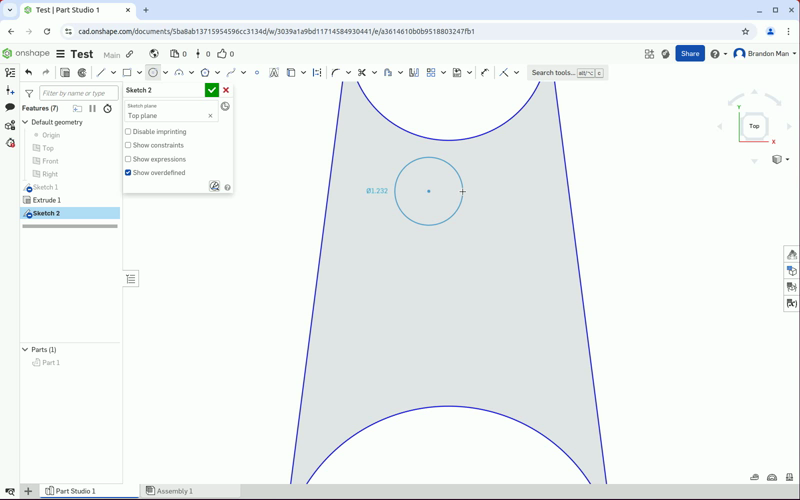
click(462, 191)
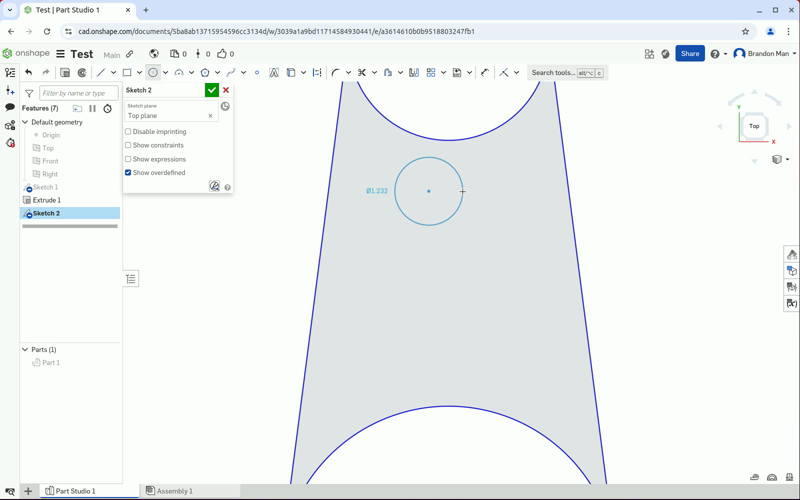
scroll(-6)
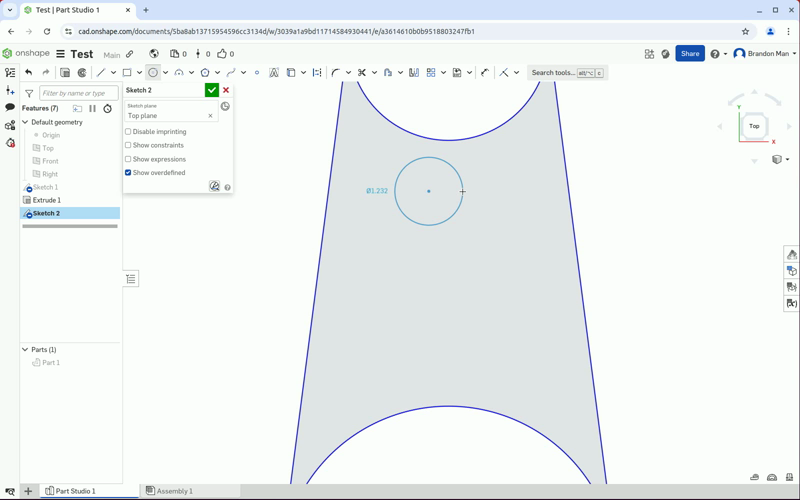
scroll(-6)
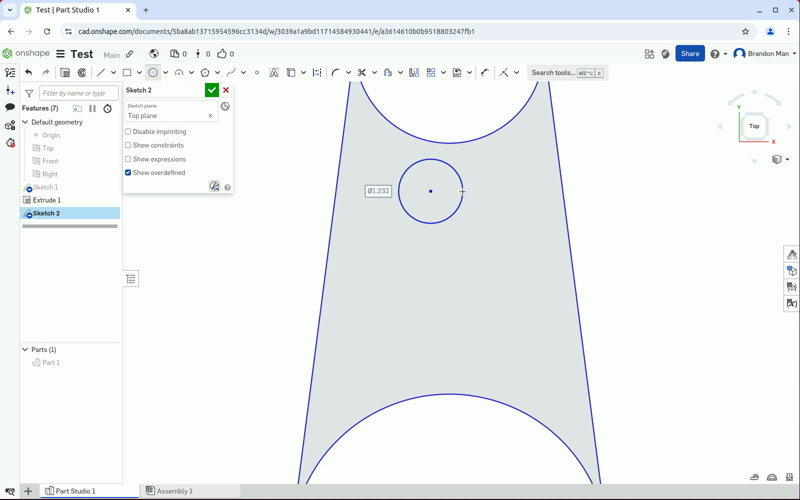
scroll(-6)
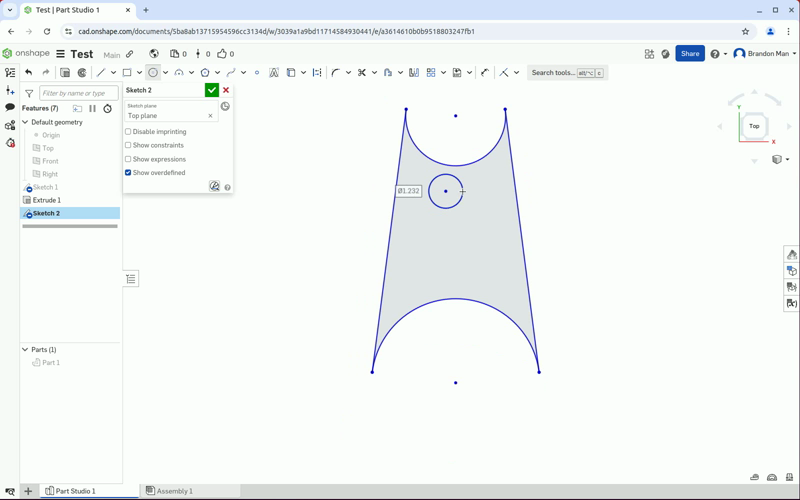
scroll(-6)
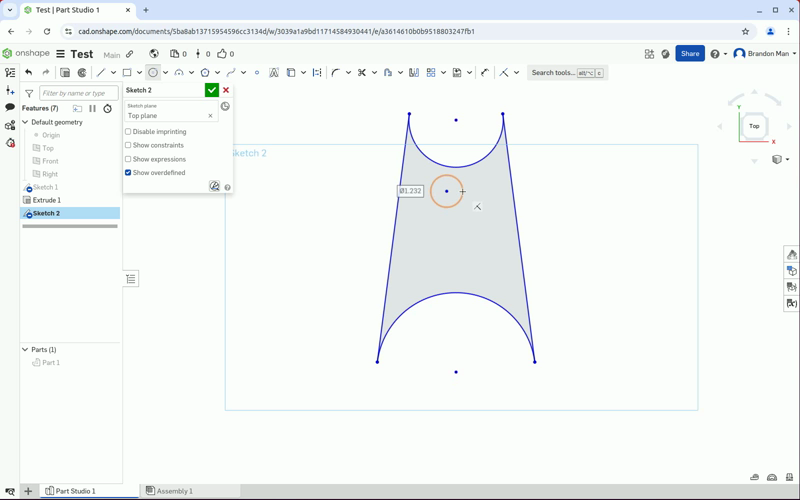
scroll(-6)
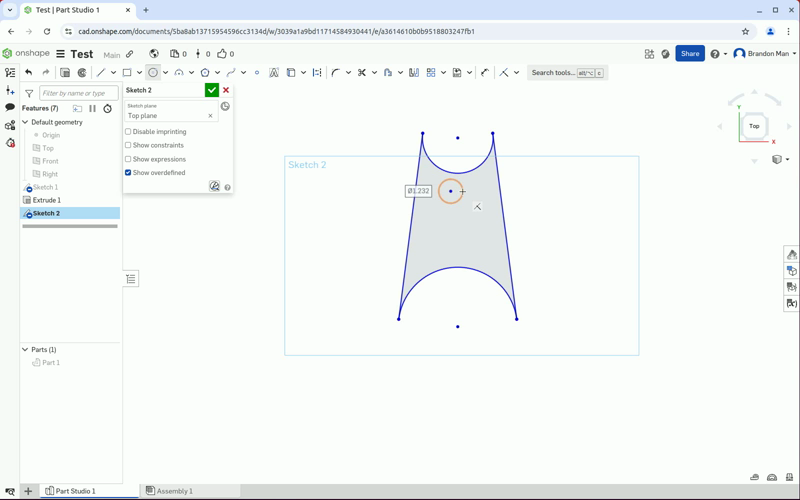
scroll(-6)
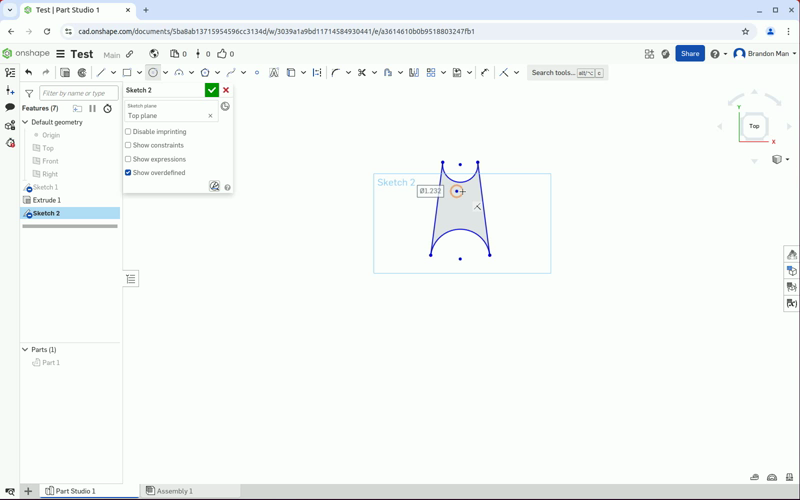
scroll(-6)
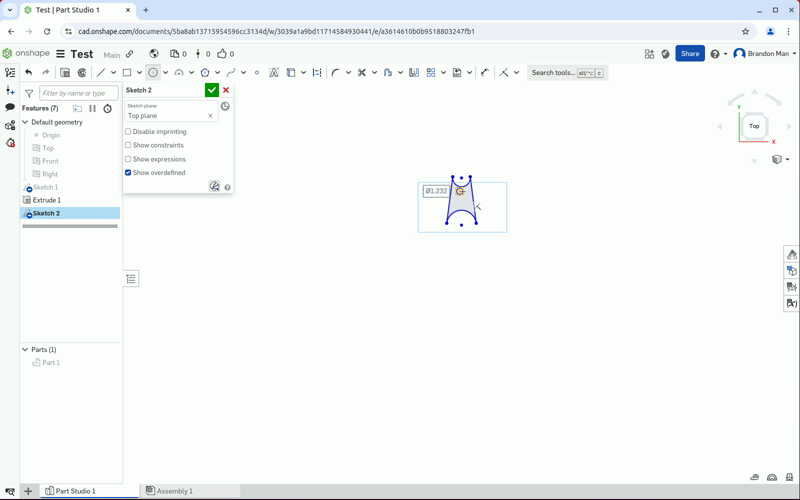
key(esc)
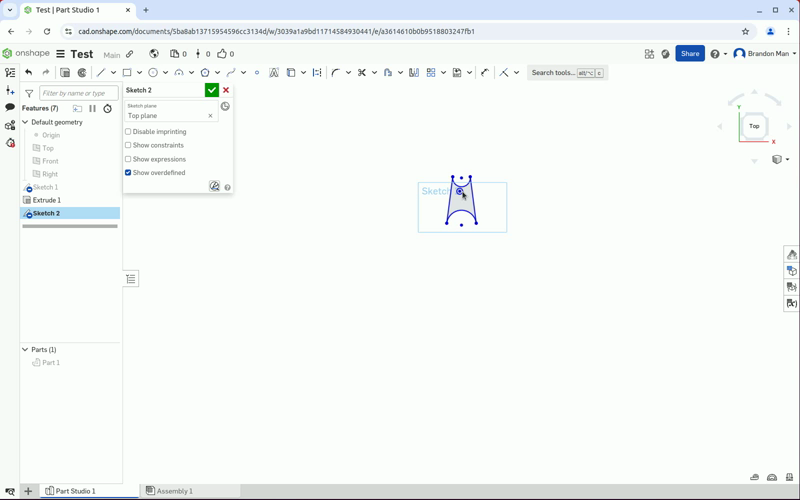
mouse_move(451, 193)
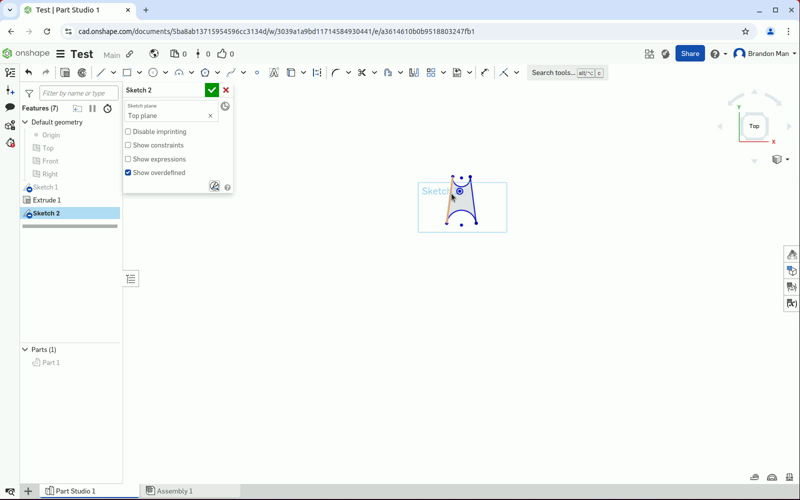
scroll(6)
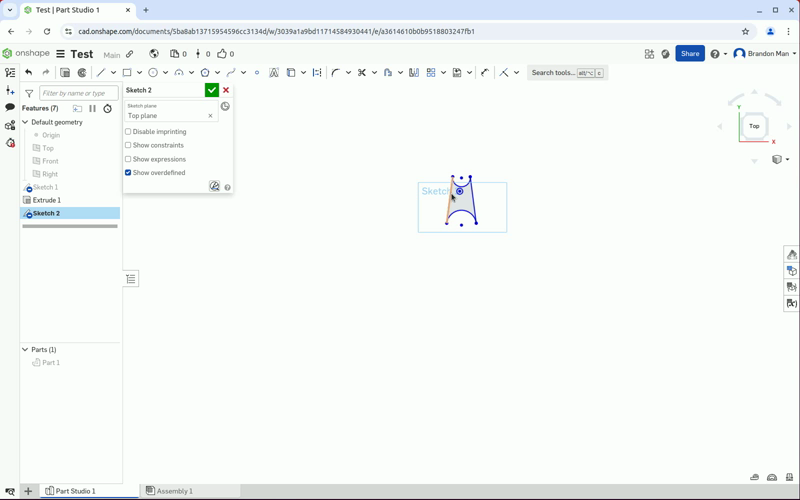
scroll(6)
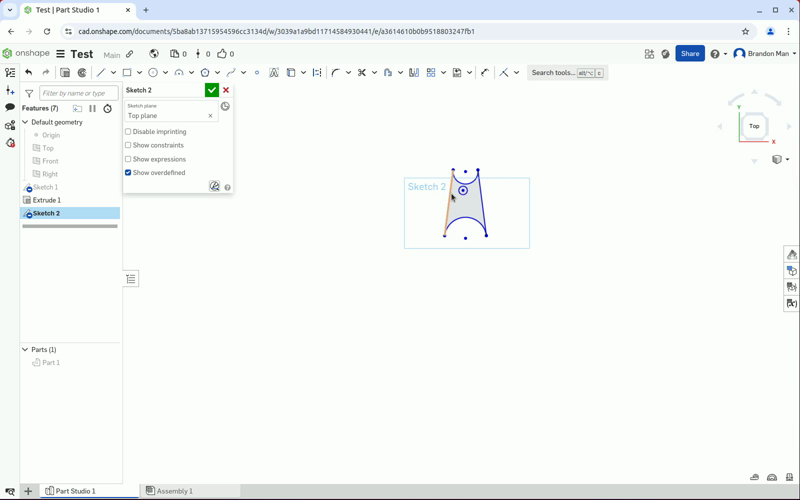
scroll(6)
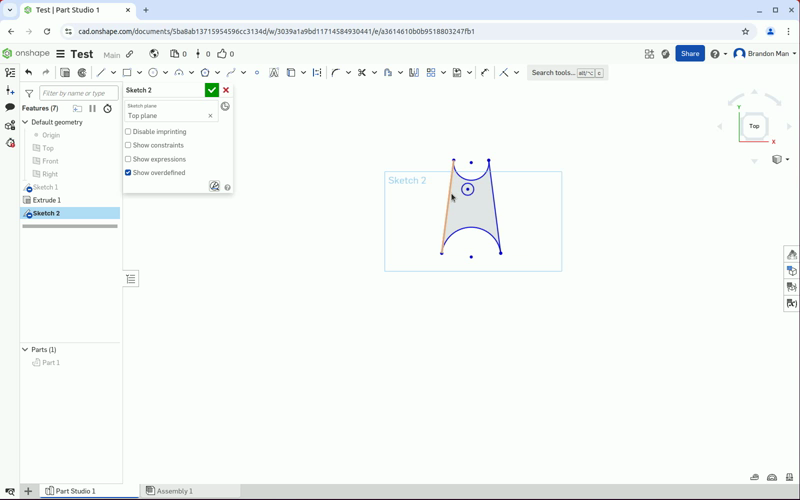
scroll(6)
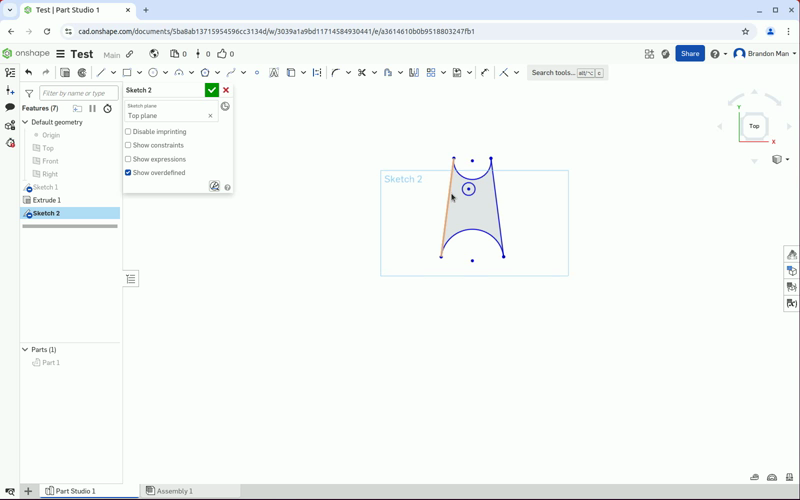
scroll(6)
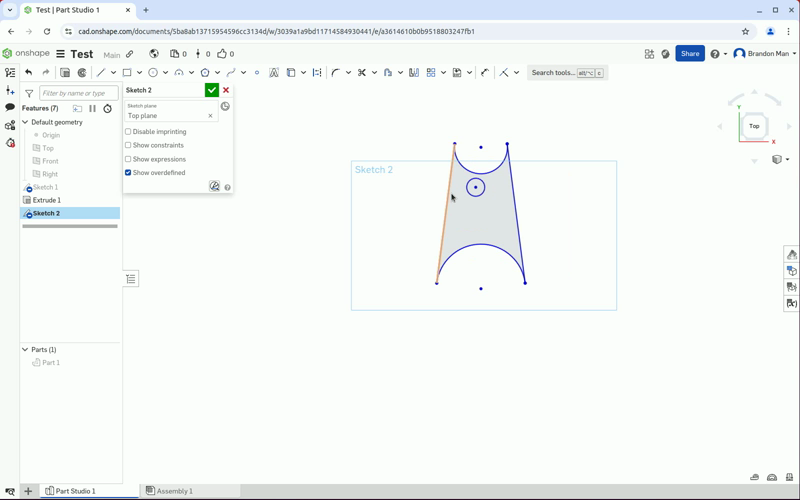
scroll(6)
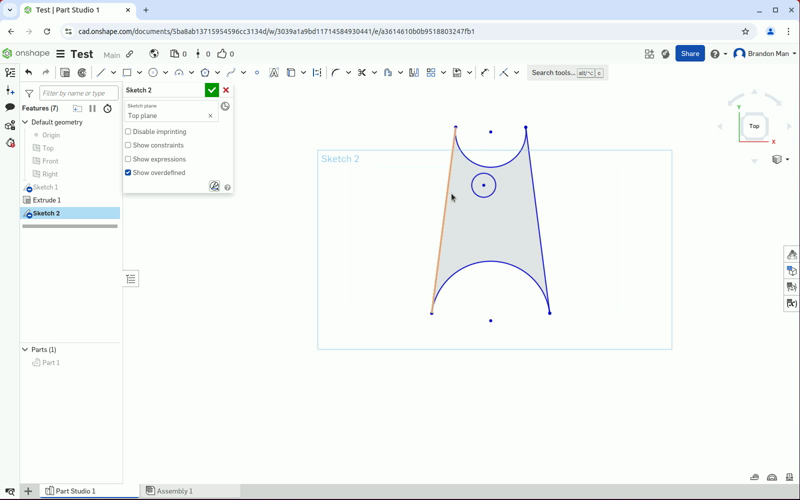
scroll(6)
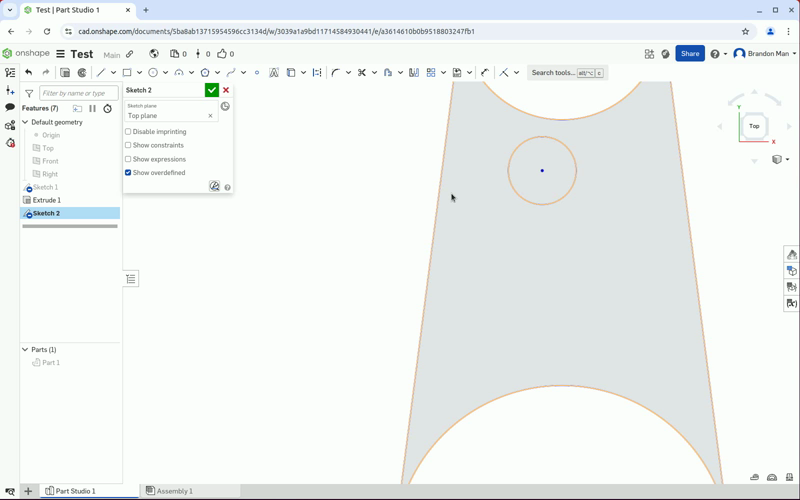
click(451, 193)
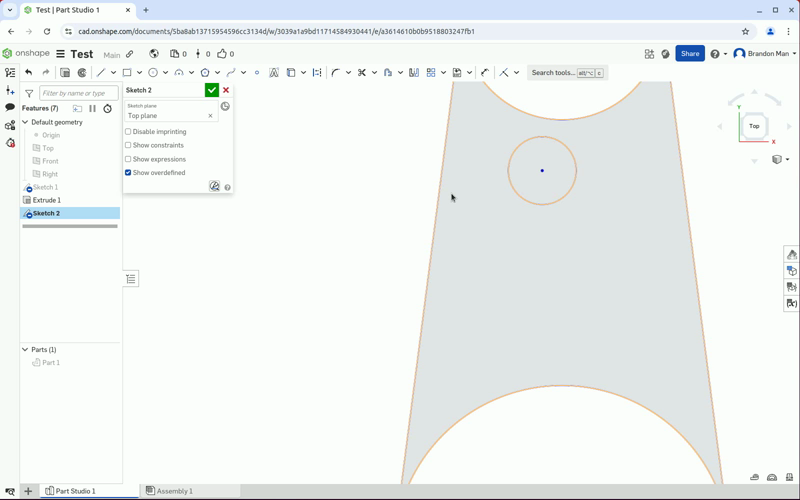
scroll(-6)
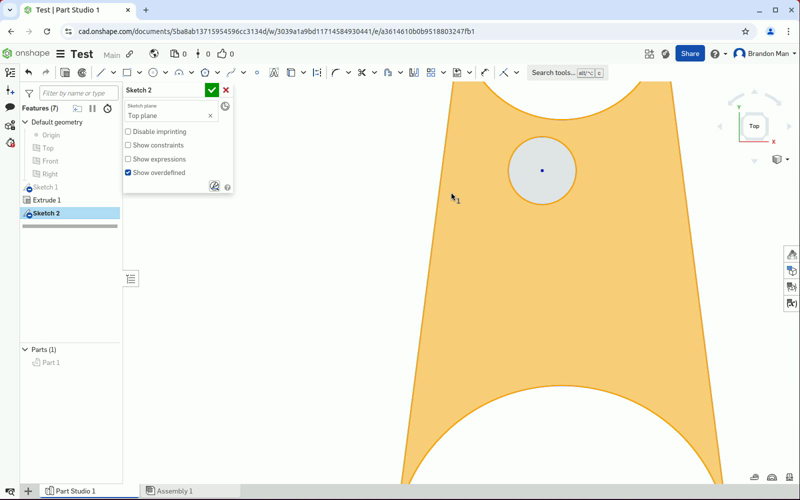
scroll(-6)
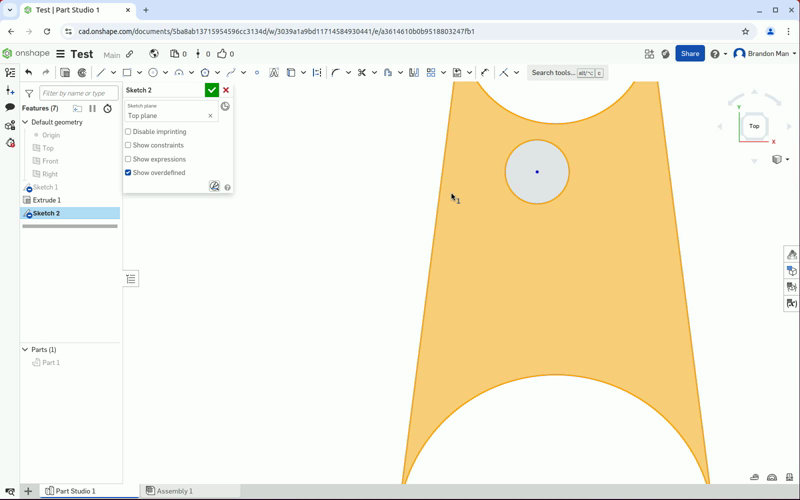
scroll(-6)
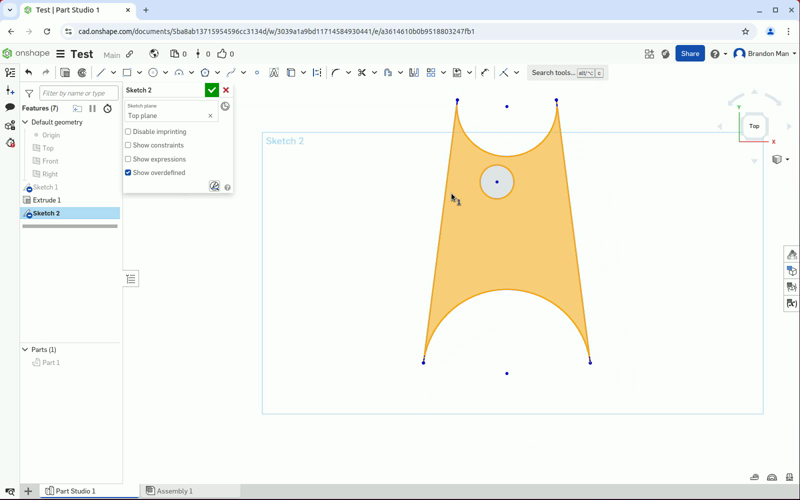
scroll(-6)
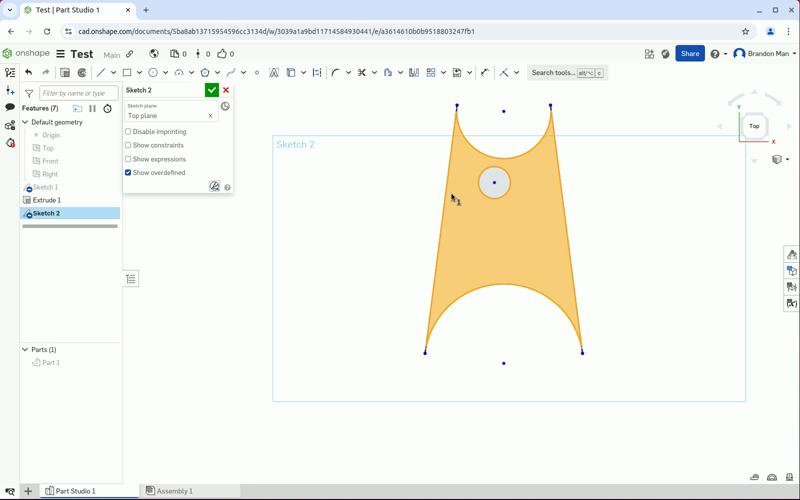
scroll(-6)
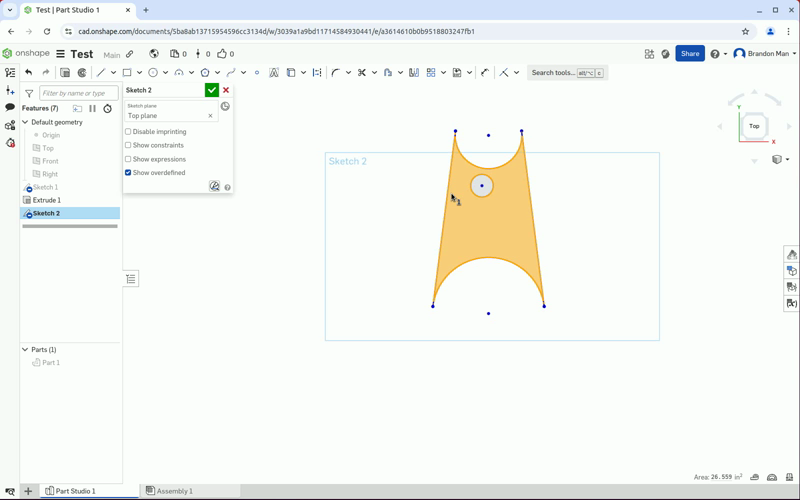
scroll(-6)
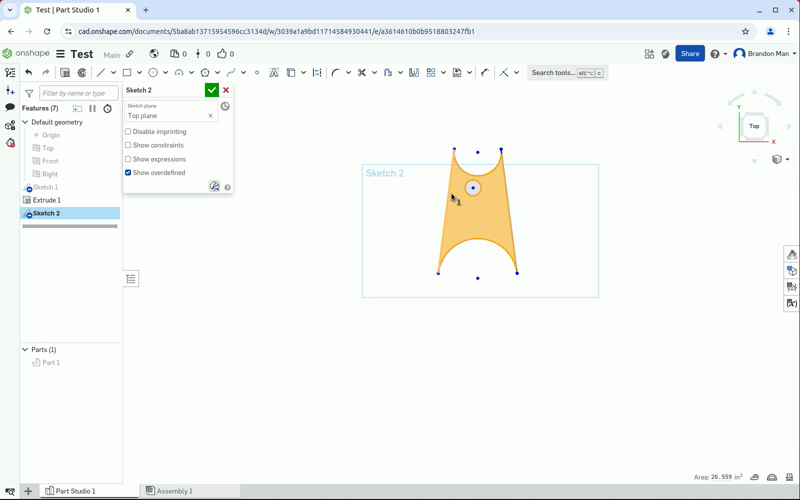
scroll(-6)
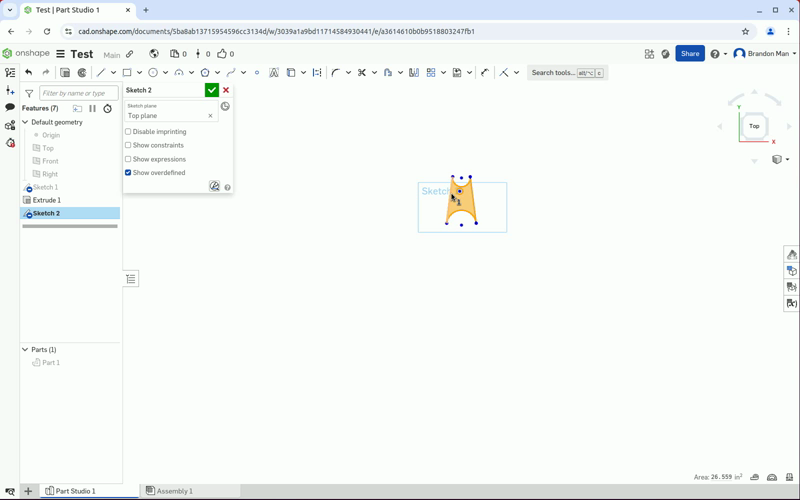
mouse_move(73, 352)
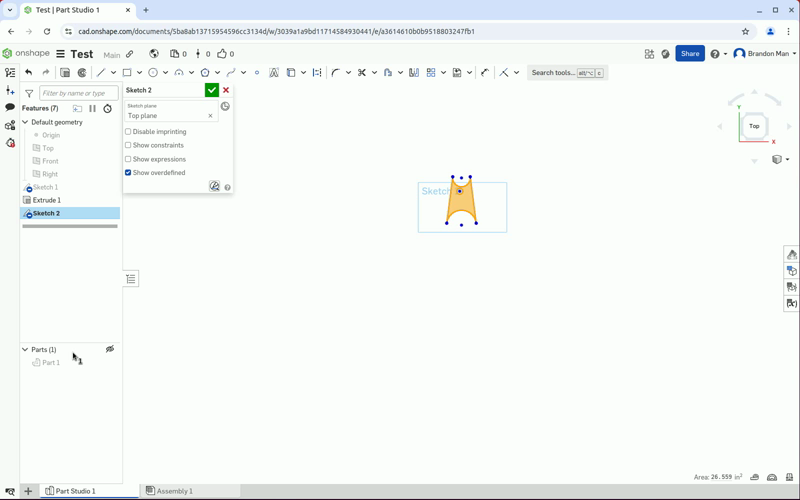
key(shift+y)
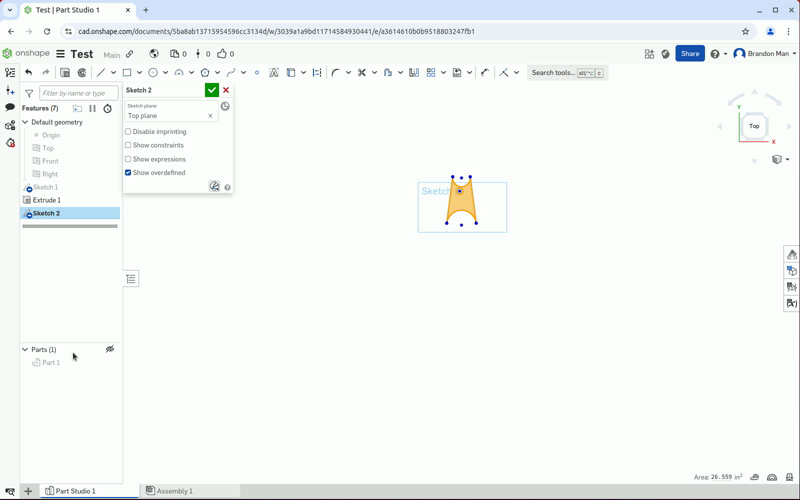
key(shift+e)
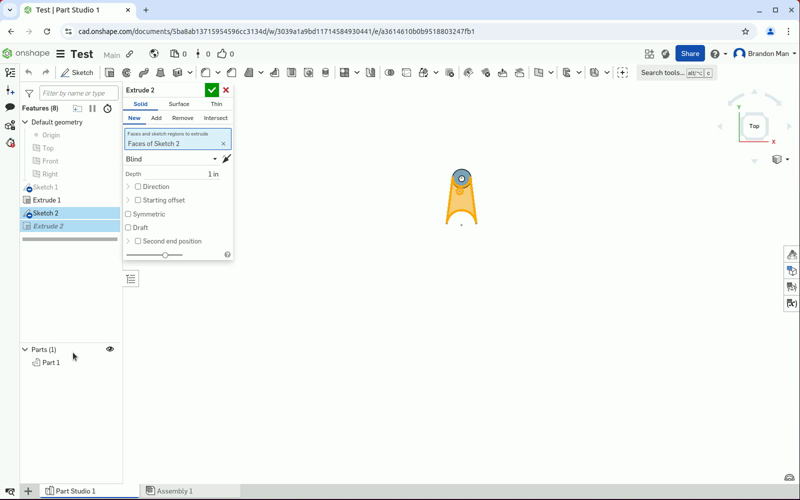
mouse_move(143, 106)
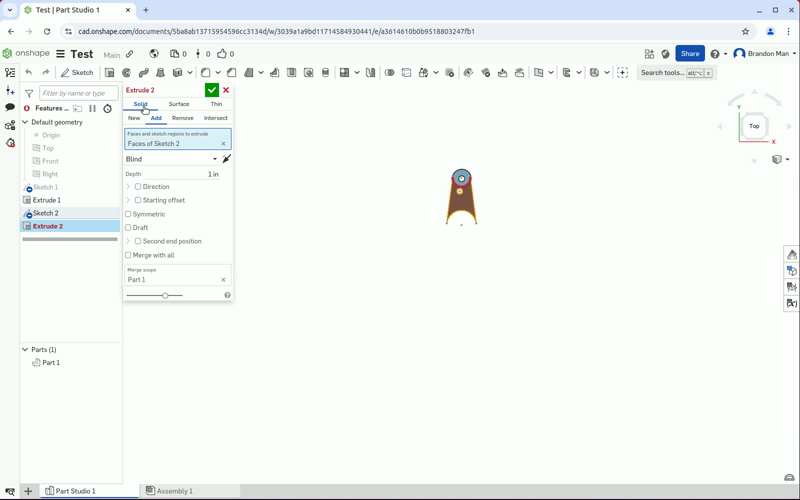
click(143, 106)
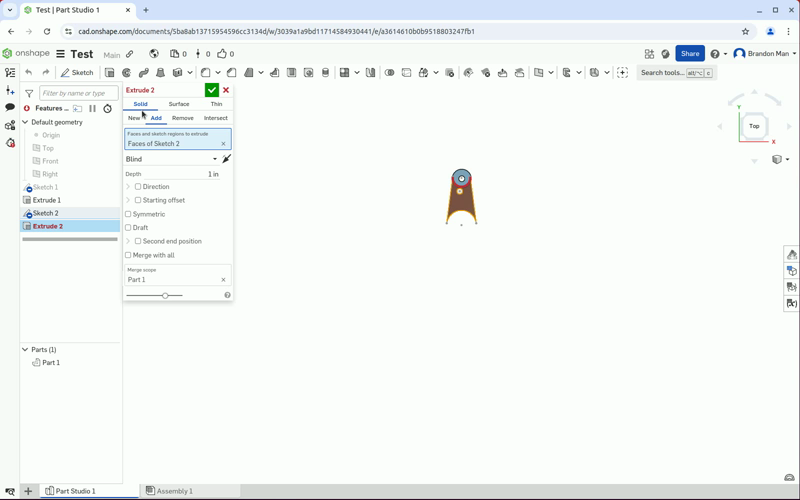
mouse_move(137, 120)
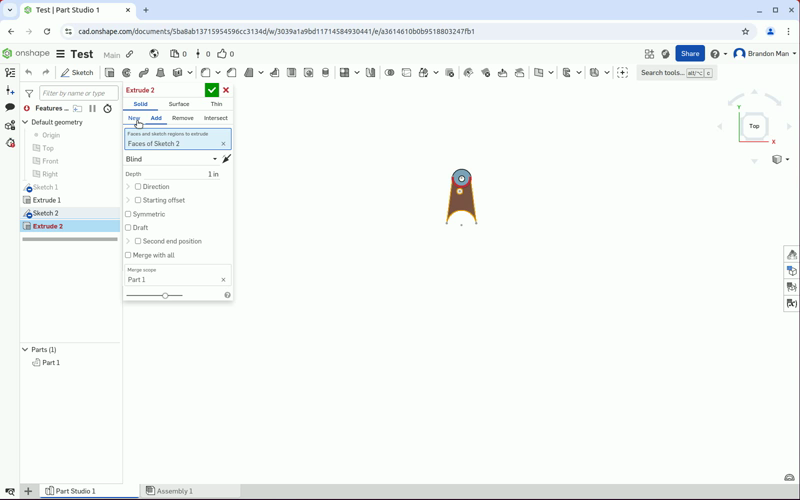
click(137, 120)
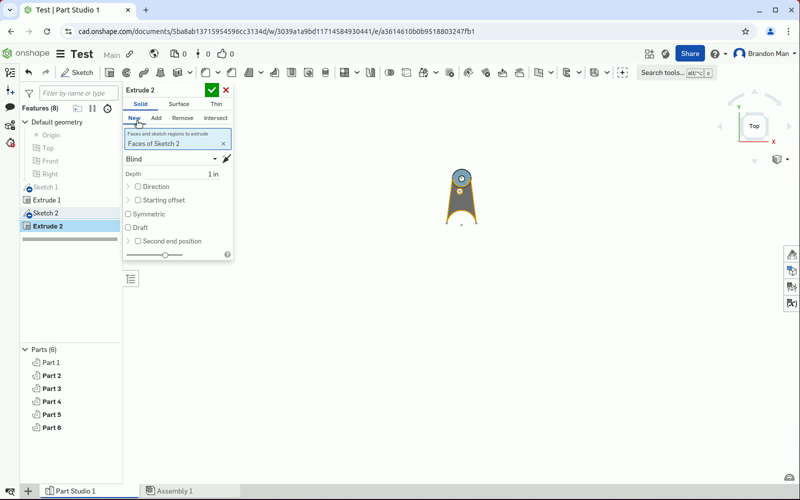
key(tab, 4)
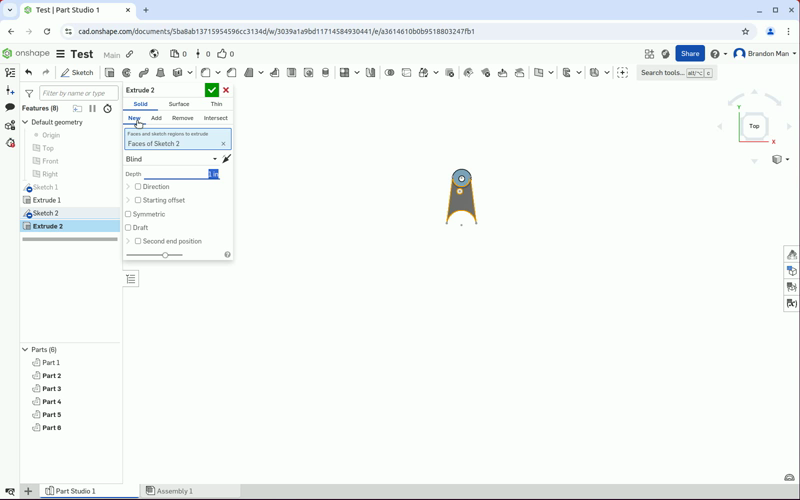
text(0.481)
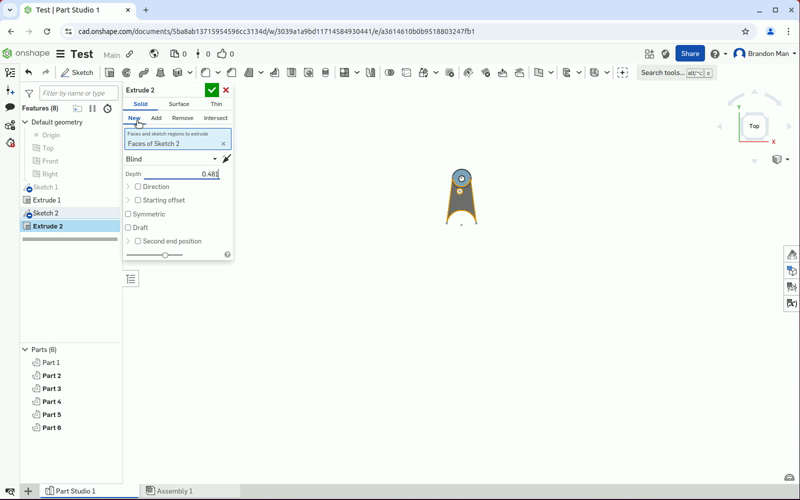
key(enter)
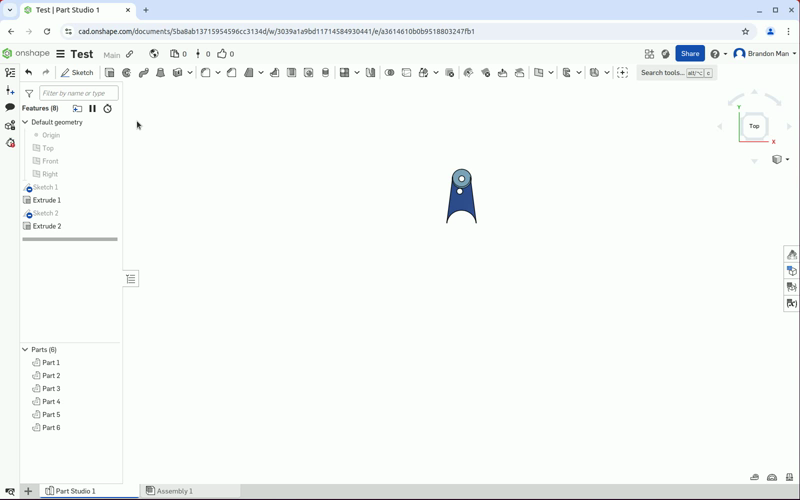
key(shift+h)
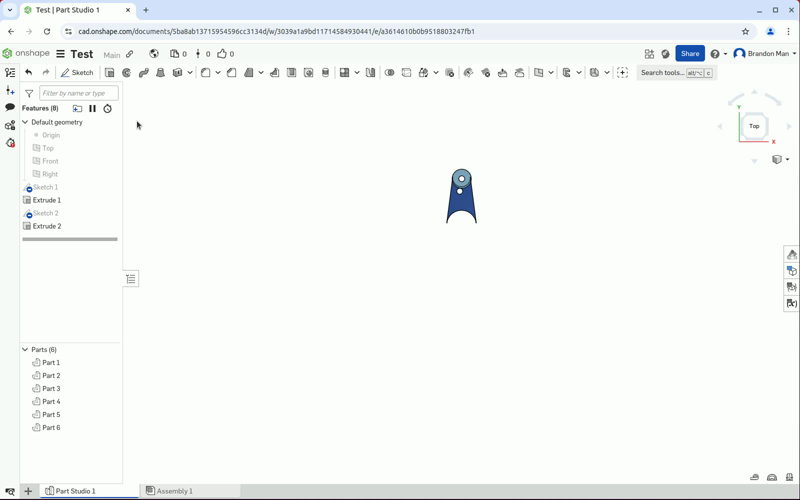
key(shift+h)
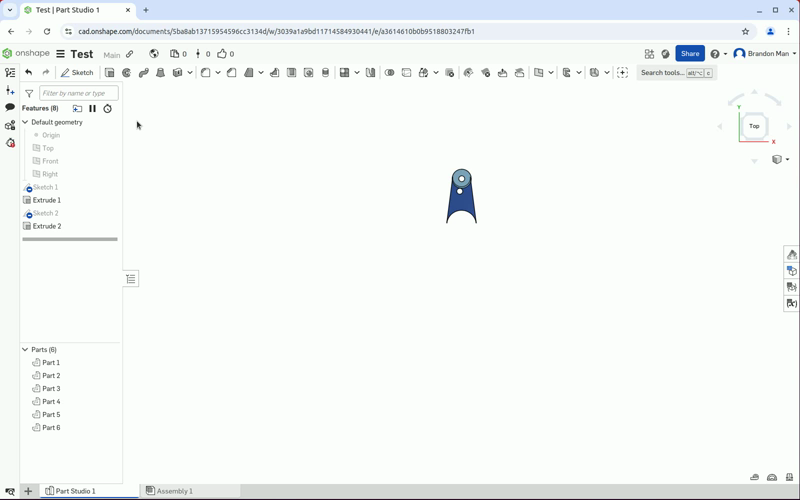
mouse_move(73, 189)
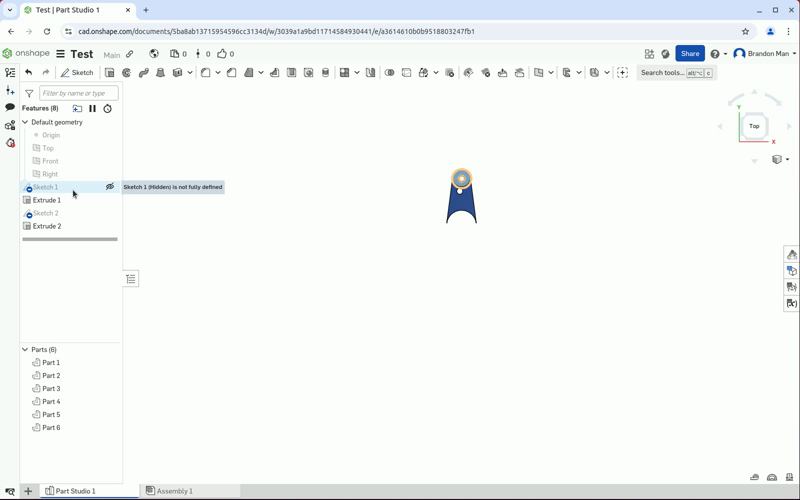
click(73, 189)
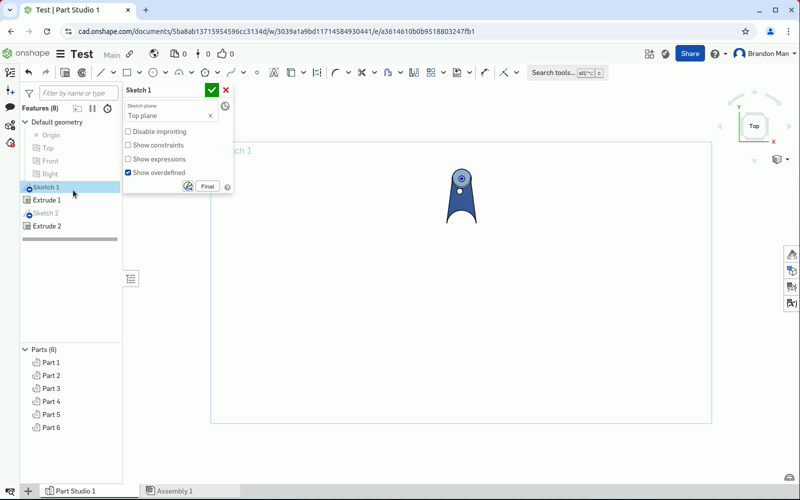
mouse_move(229, 92)
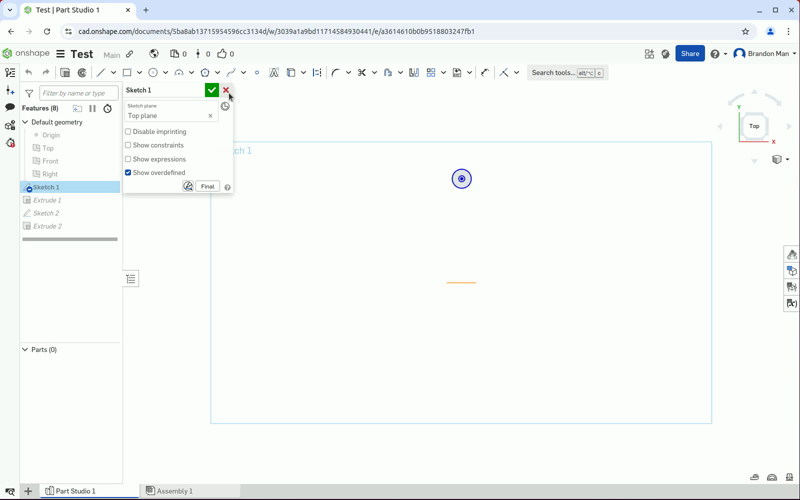
click(229, 92)
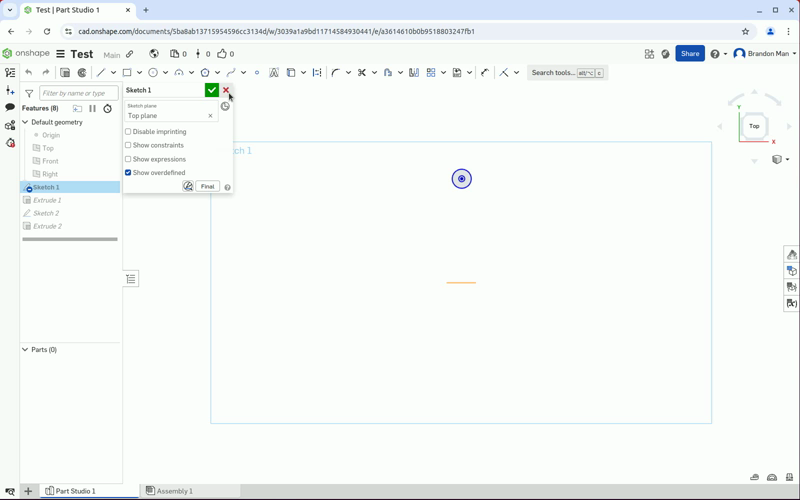
key(shift+s)
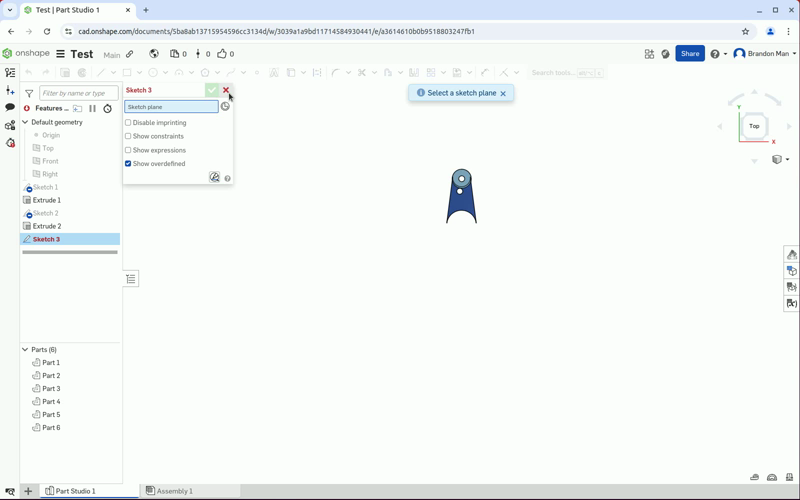
mouse_move(73, 150)
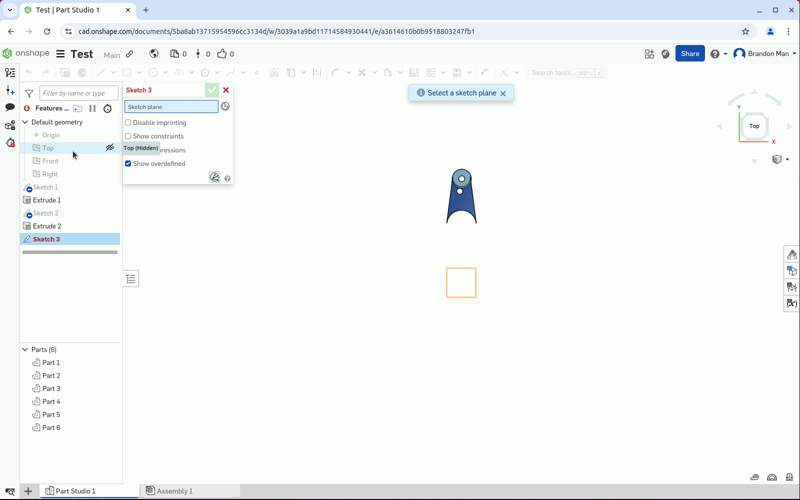
click(73, 150)
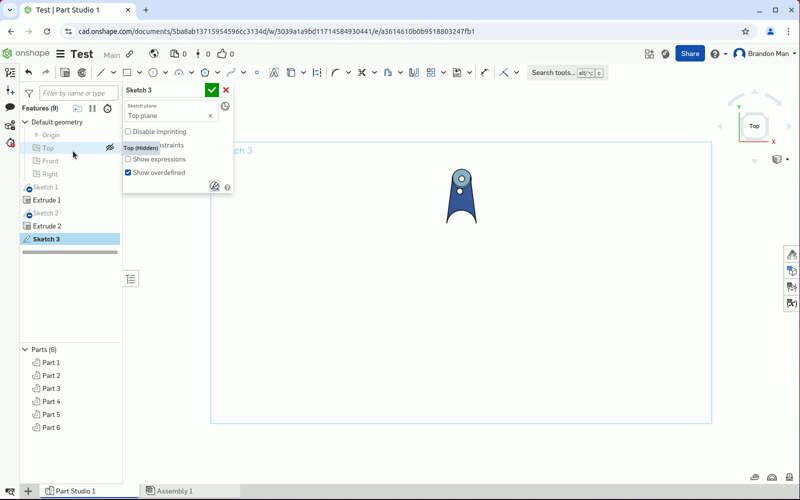
mouse_move(73, 352)
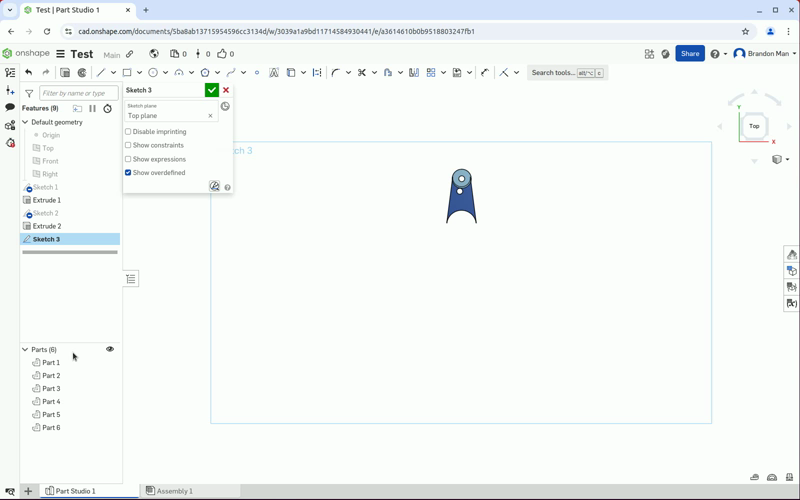
key(y)
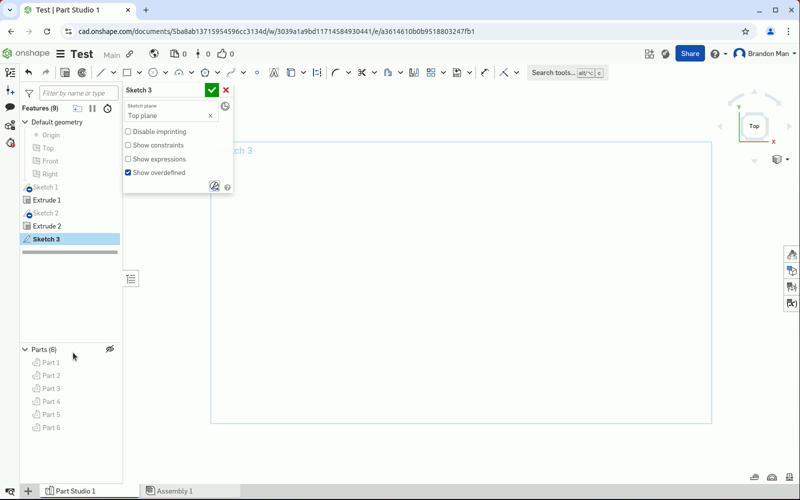
key(c)
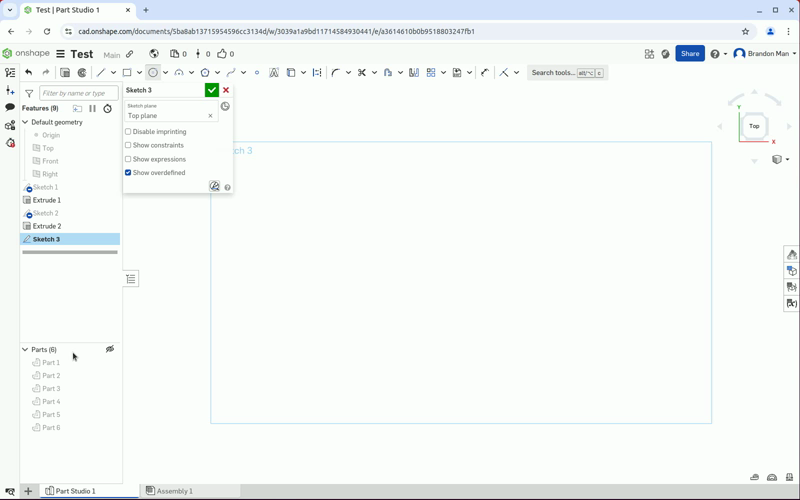
key_down(shift)
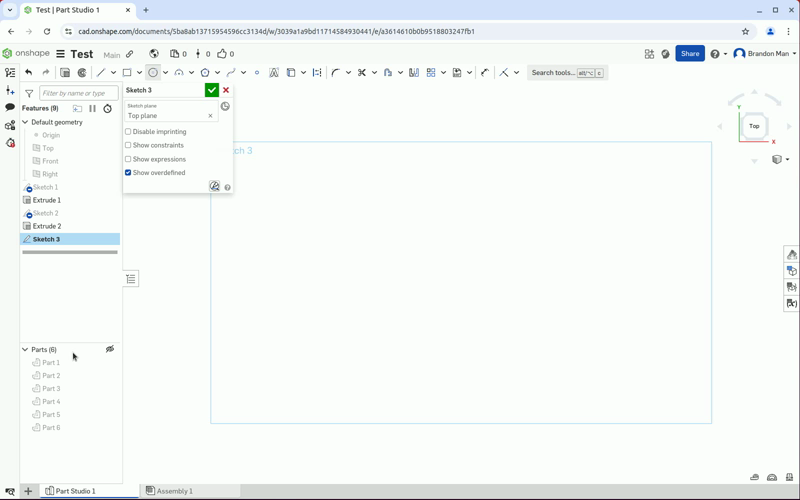
mouse_move(461, 225)
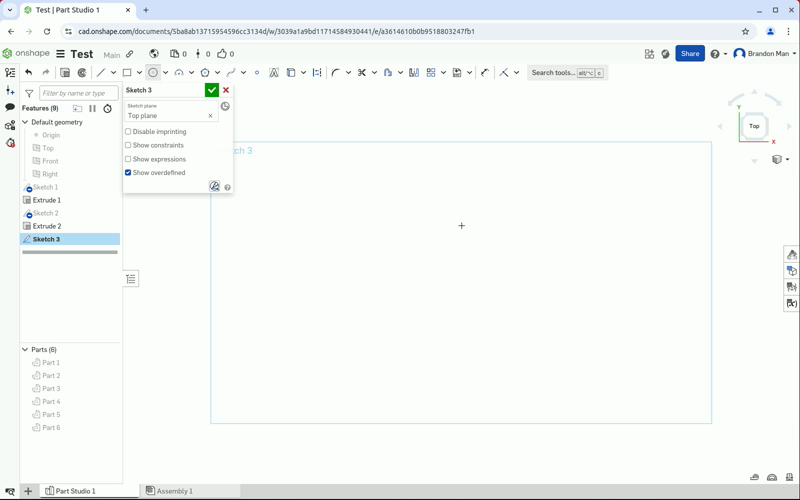
click(461, 225)
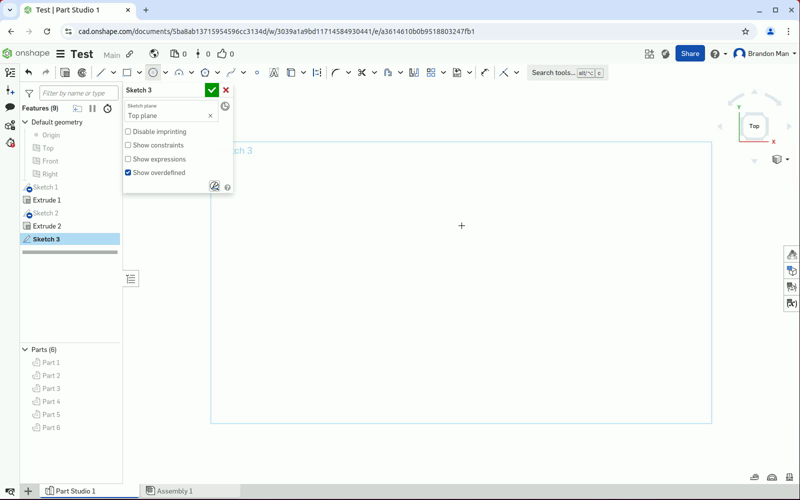
key_up(shift)
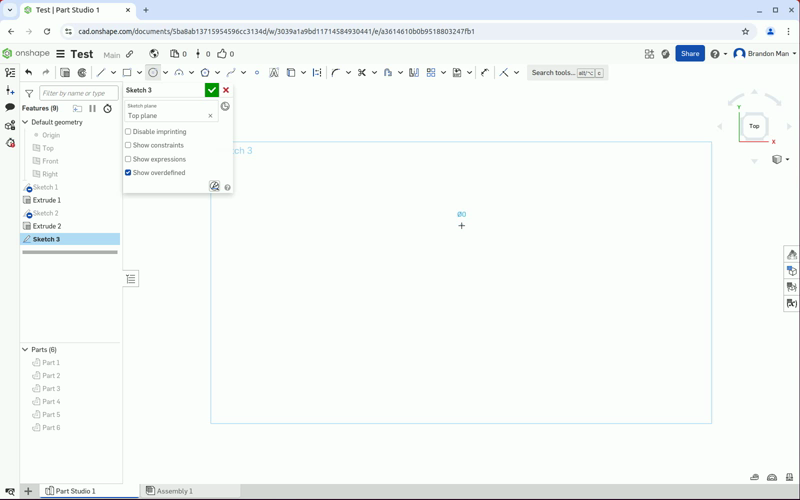
mouse_move(477, 225)
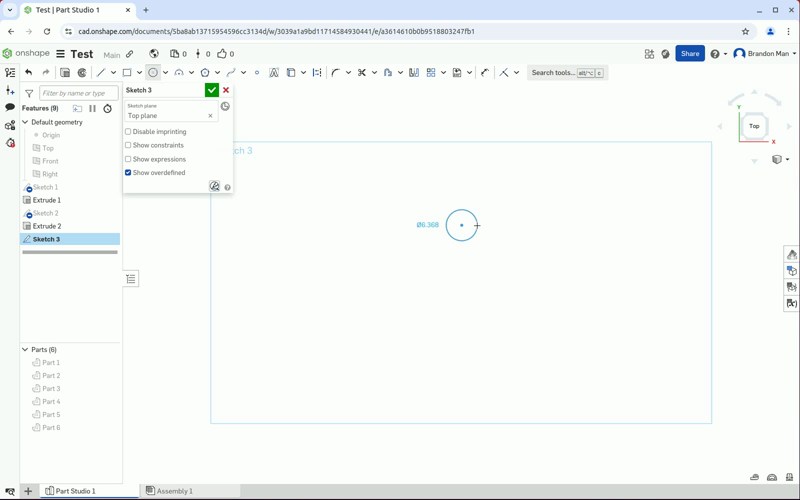
click(477, 225)
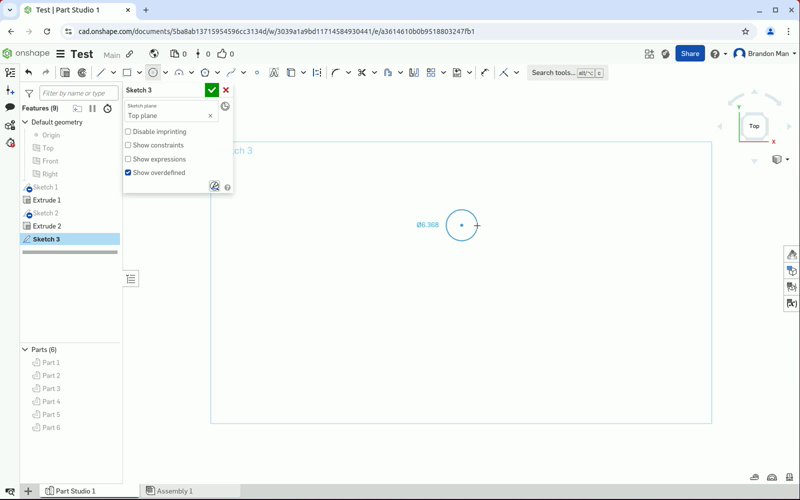
key(esc)
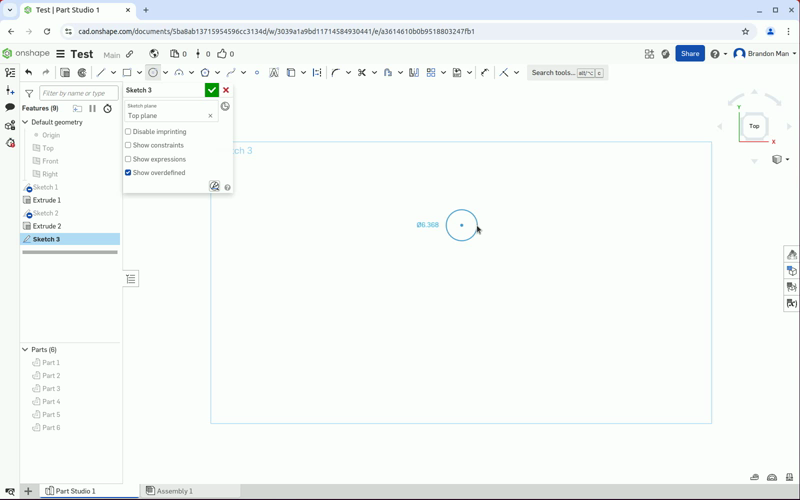
key(c)
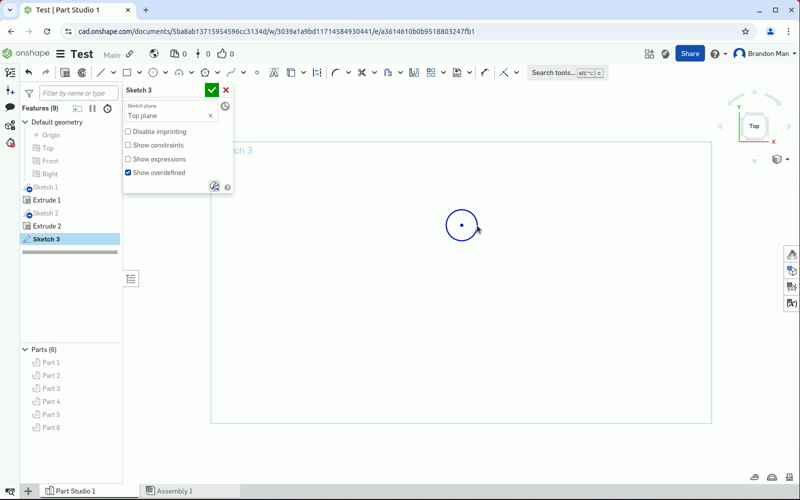
key_down(shift)
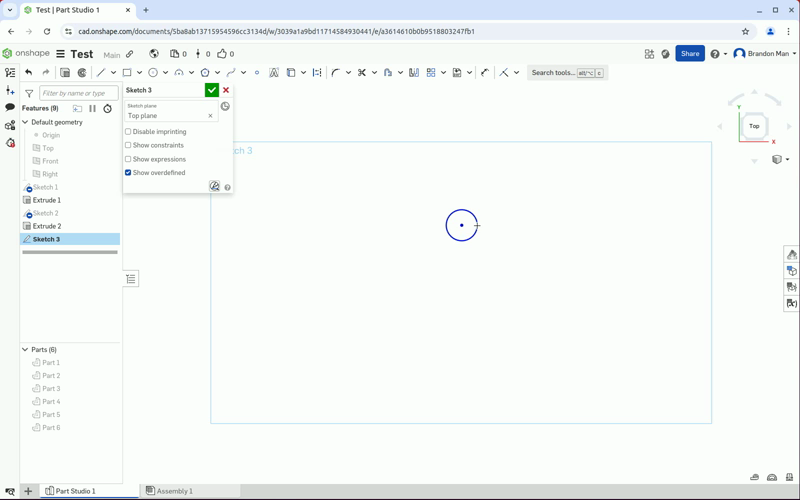
mouse_move(461, 225)
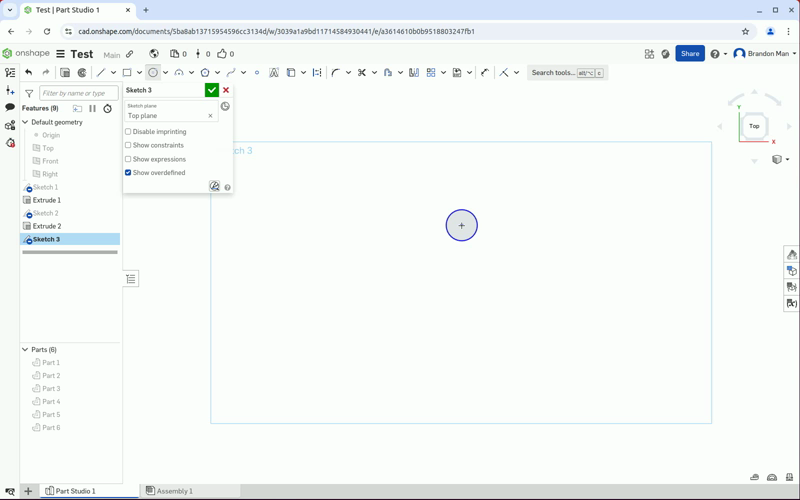
click(461, 225)
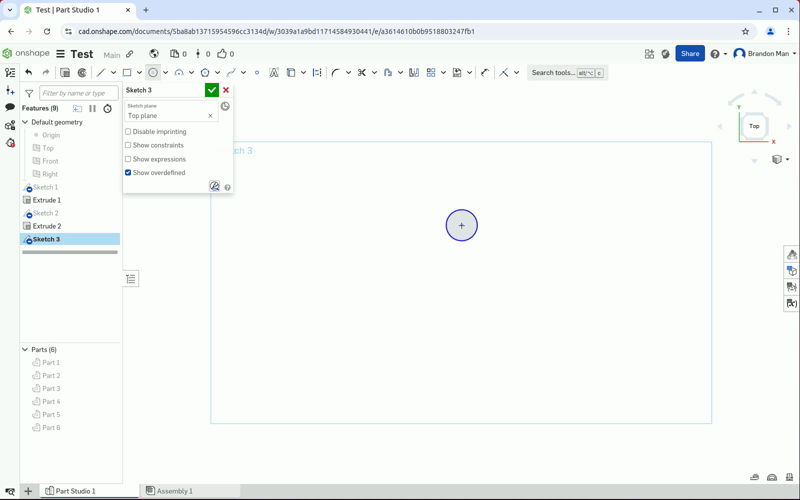
key_up(shift)
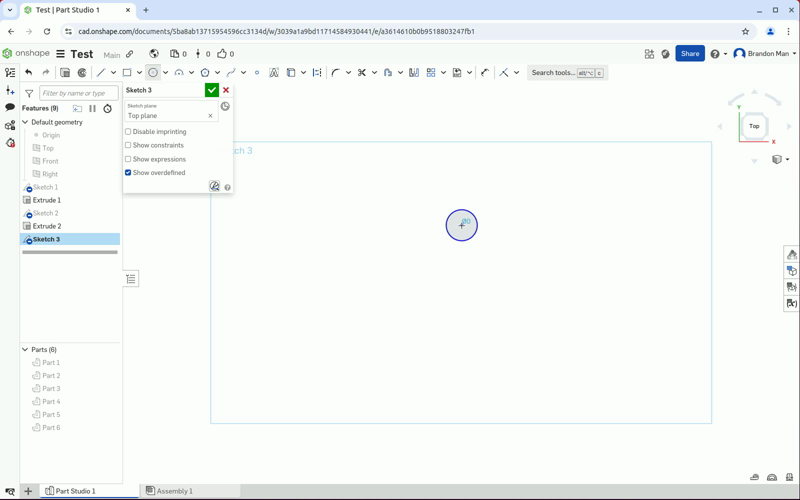
mouse_move(465, 225)
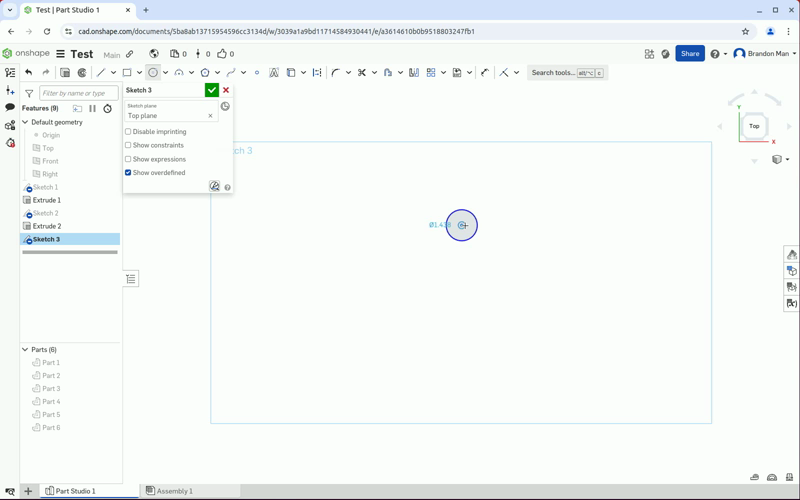
scroll(6)
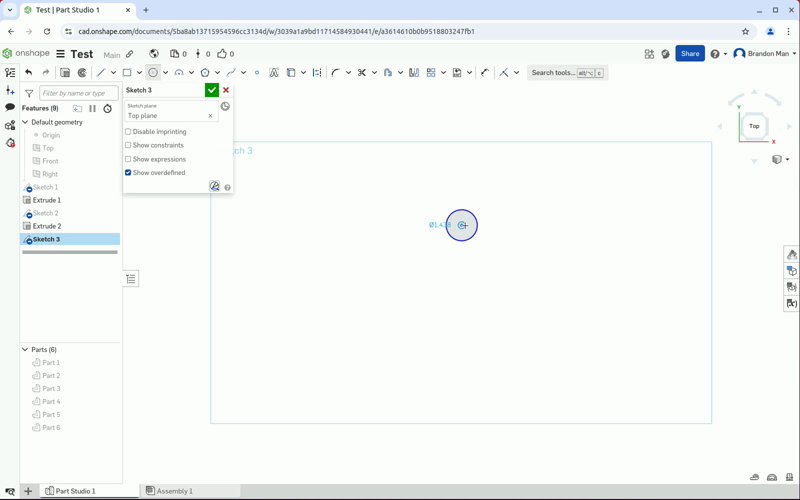
scroll(6)
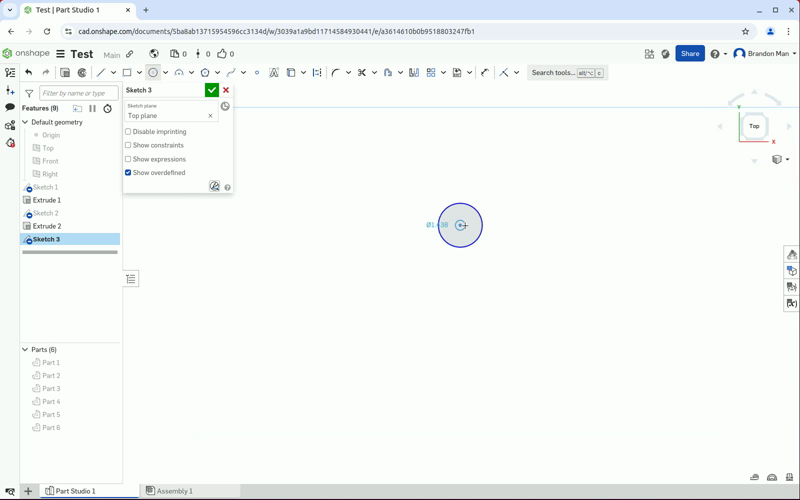
scroll(6)
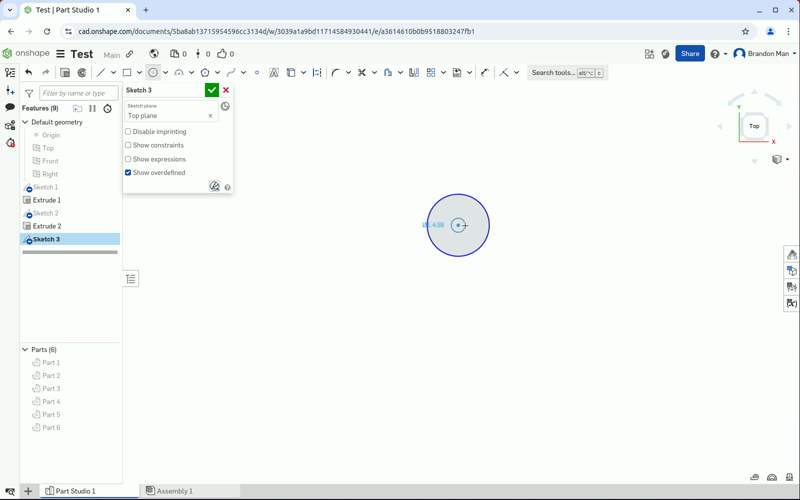
scroll(6)
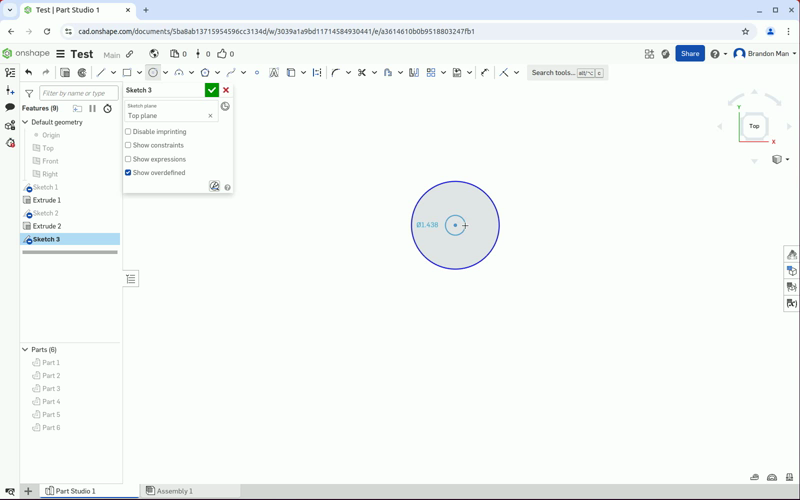
scroll(6)
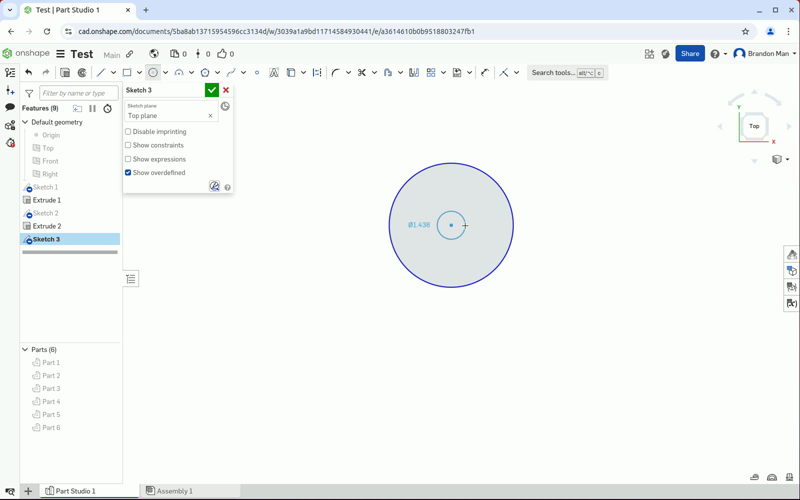
scroll(6)
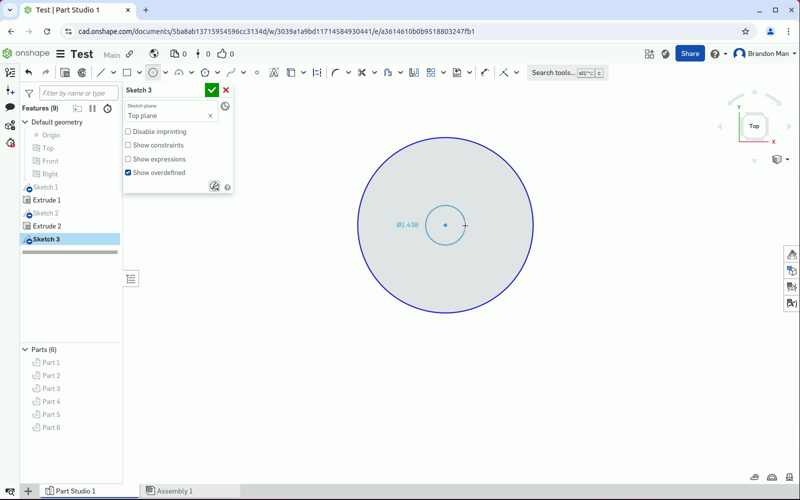
scroll(6)
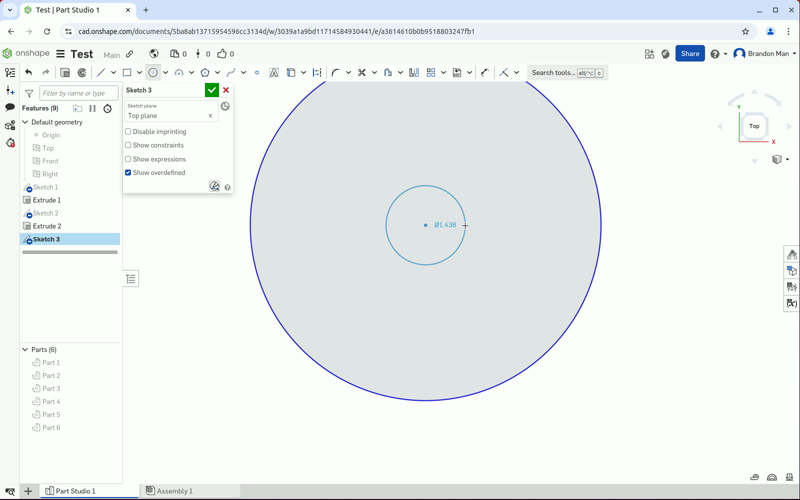
click(465, 225)
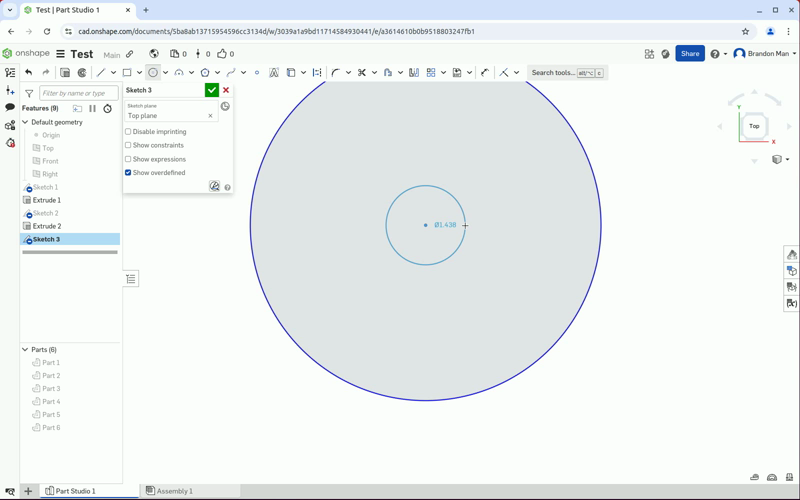
scroll(-6)
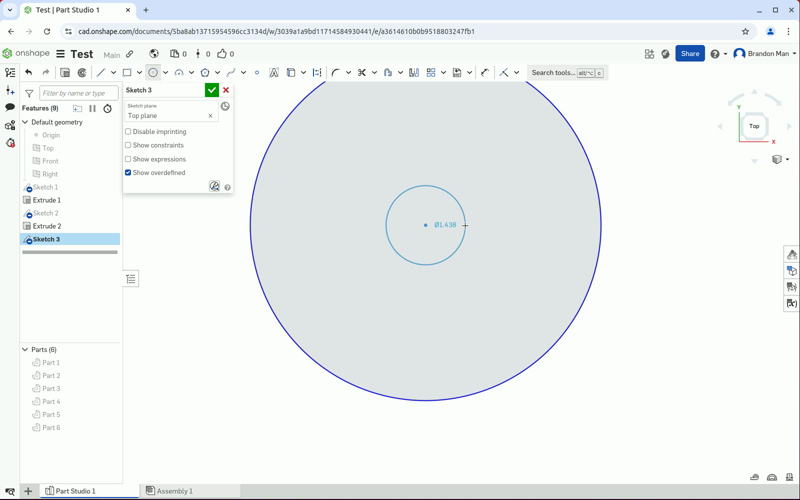
scroll(-6)
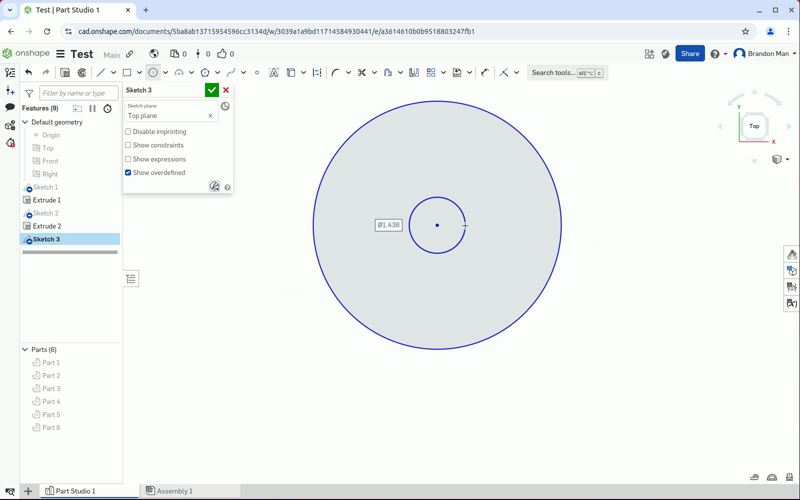
scroll(-6)
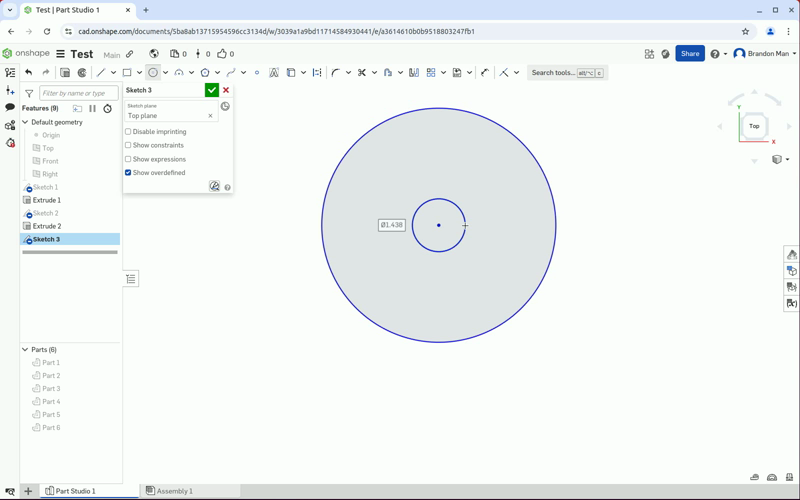
scroll(-6)
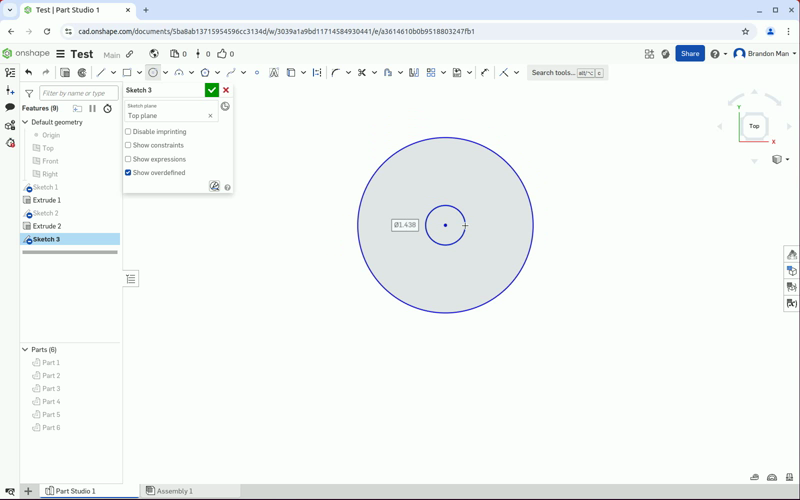
scroll(-6)
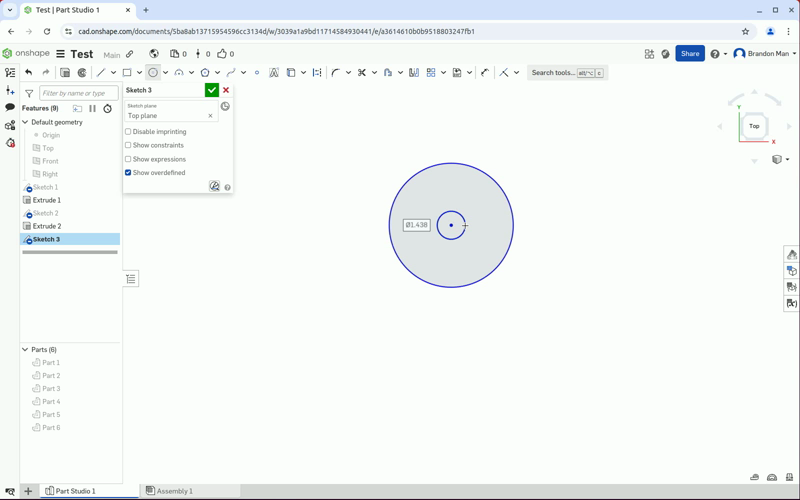
scroll(-6)
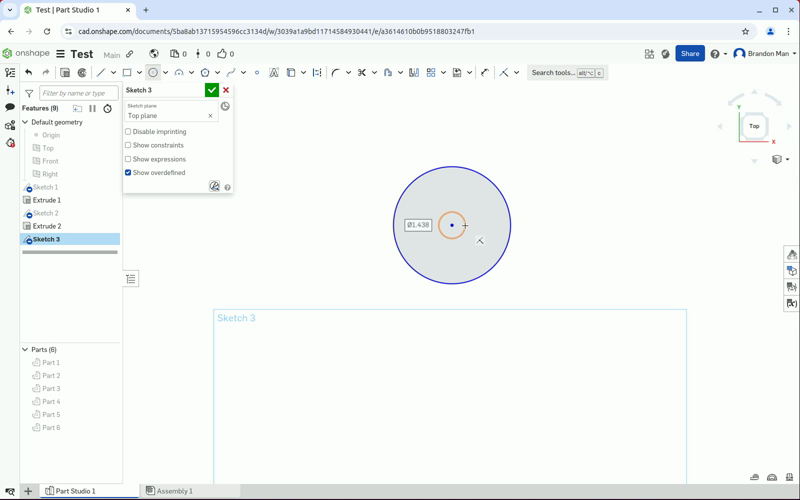
scroll(-6)
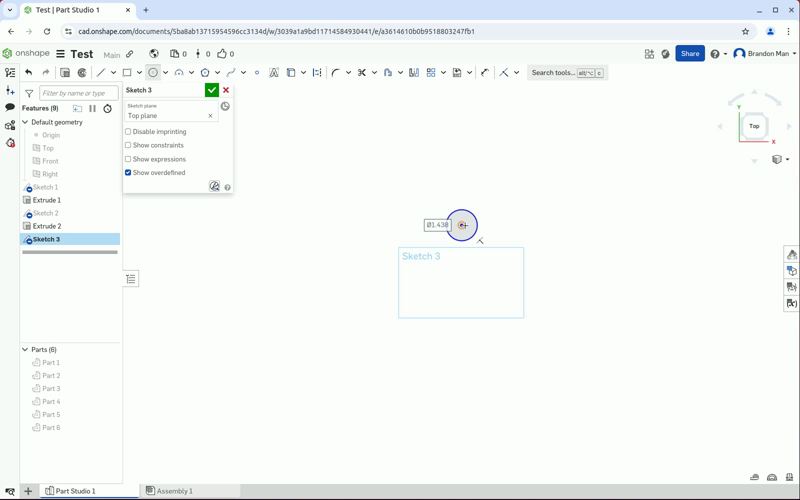
key(esc)
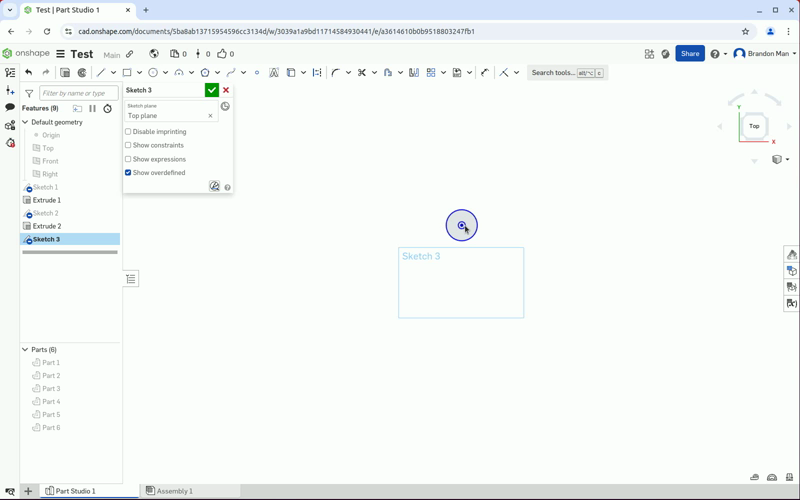
mouse_move(464, 211)
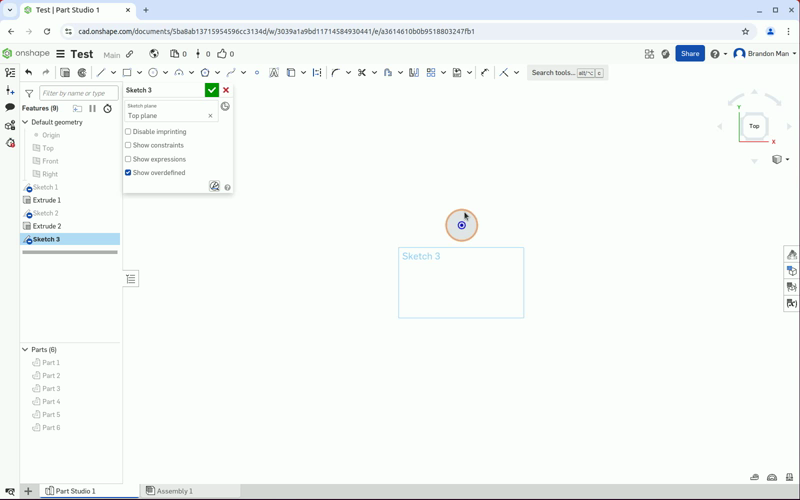
scroll(6)
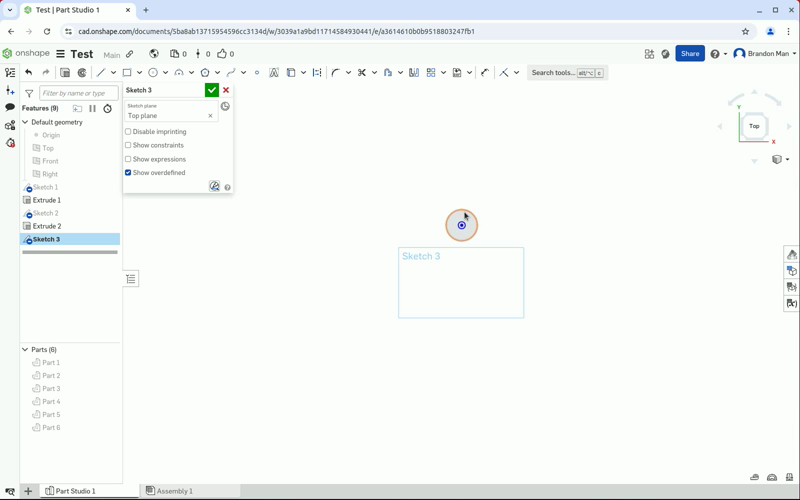
scroll(6)
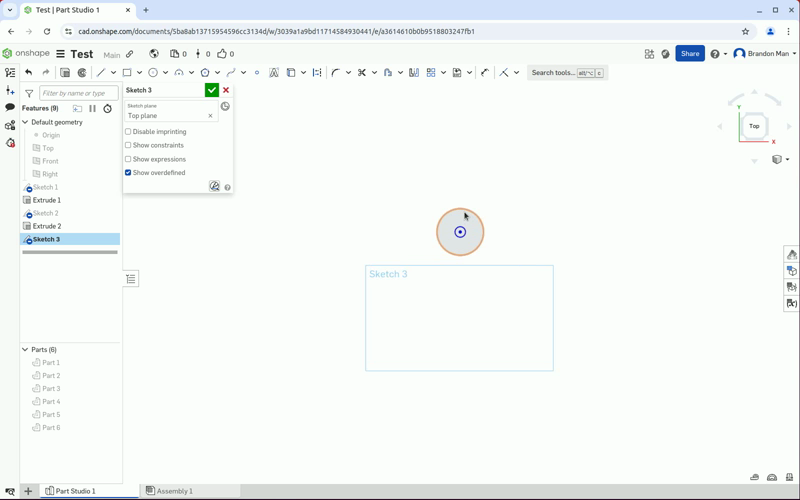
scroll(6)
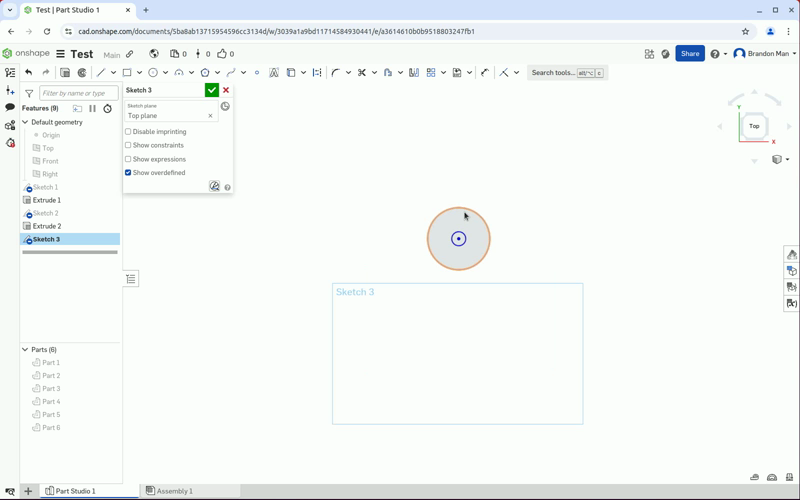
scroll(6)
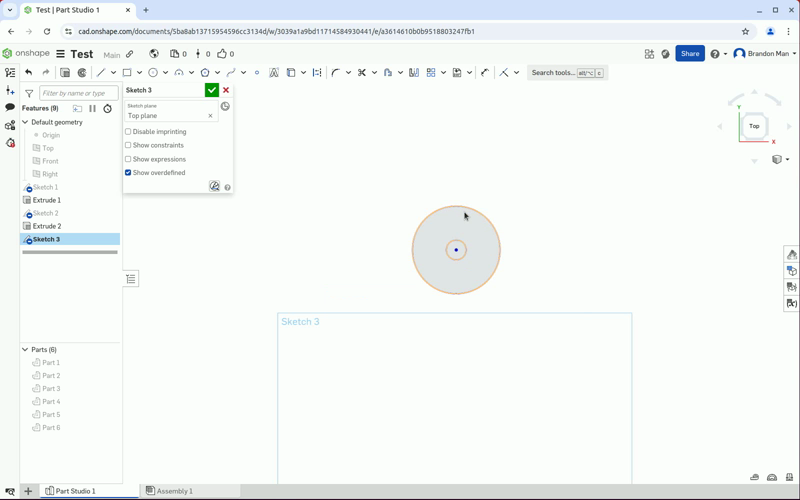
scroll(6)
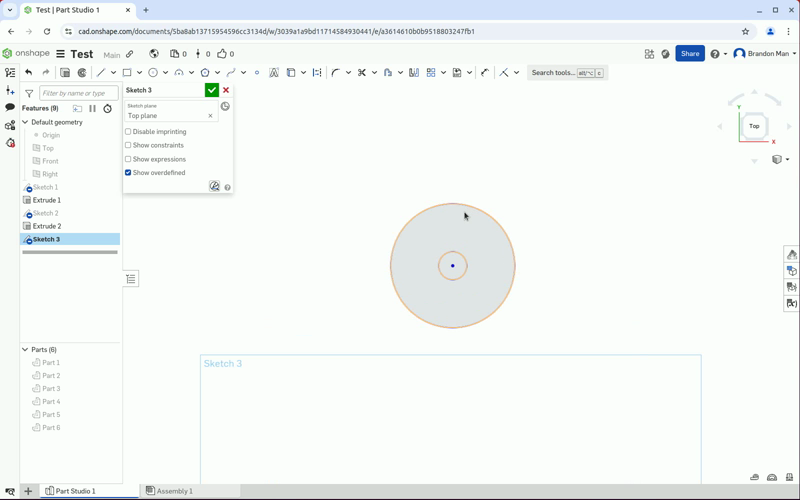
scroll(6)
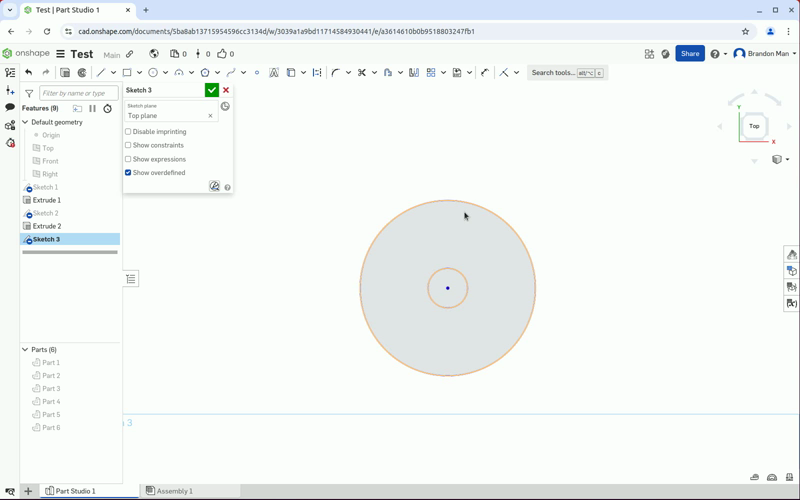
scroll(6)
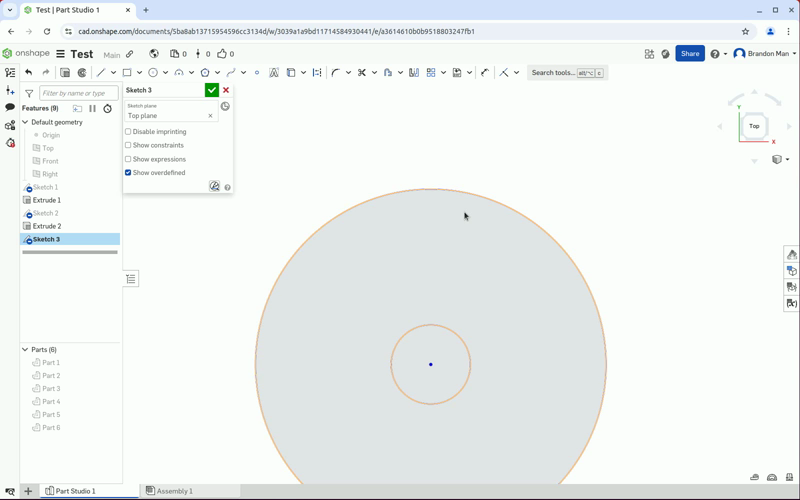
click(464, 211)
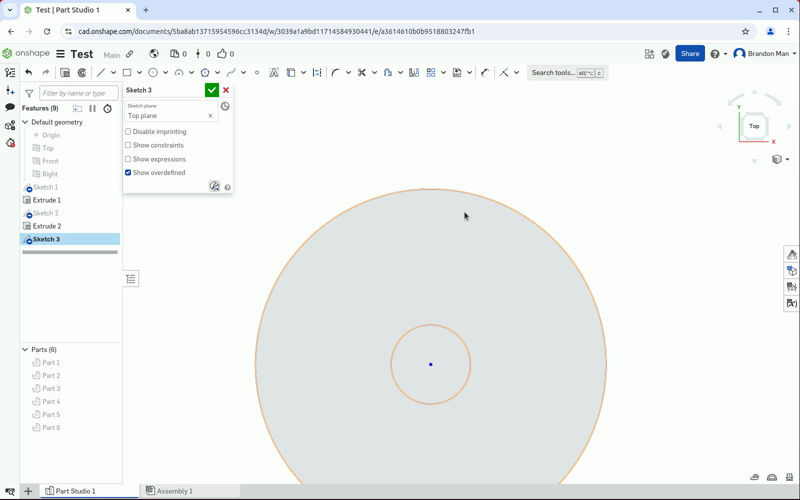
scroll(-6)
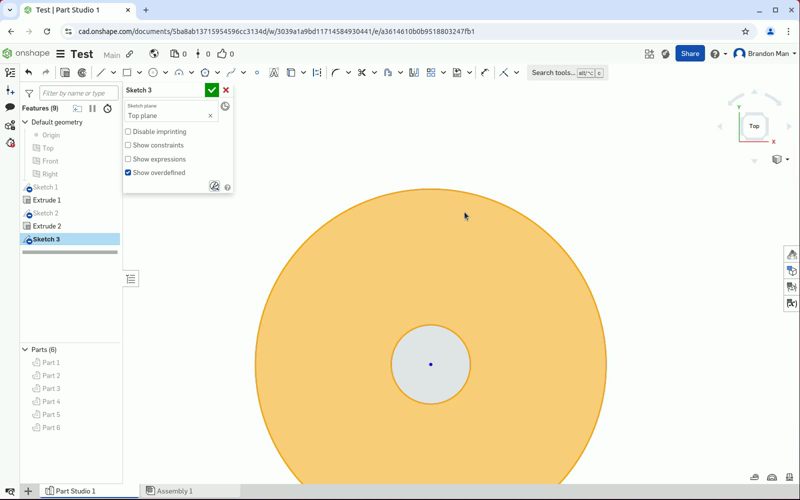
scroll(-6)
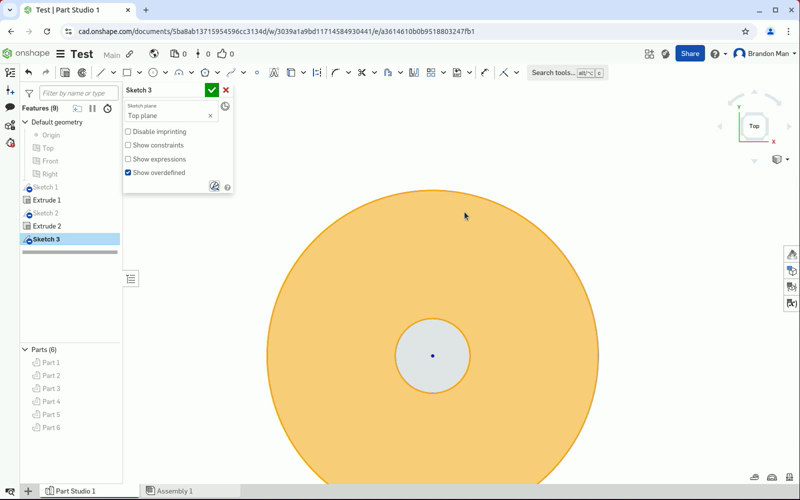
scroll(-6)
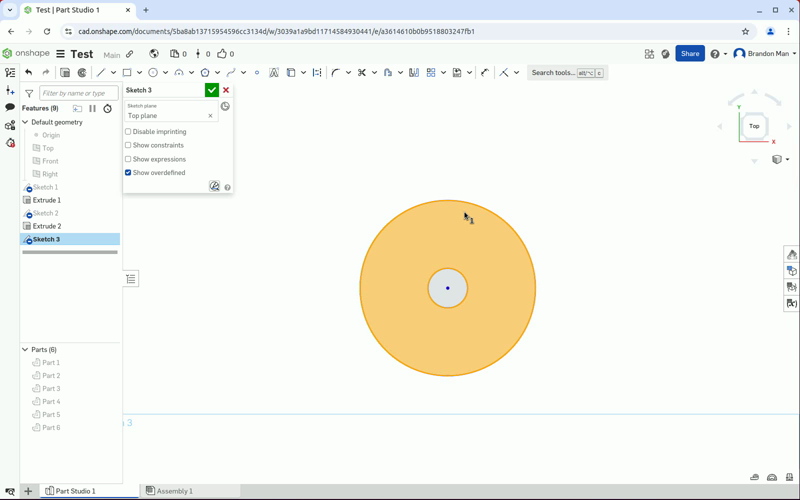
scroll(-6)
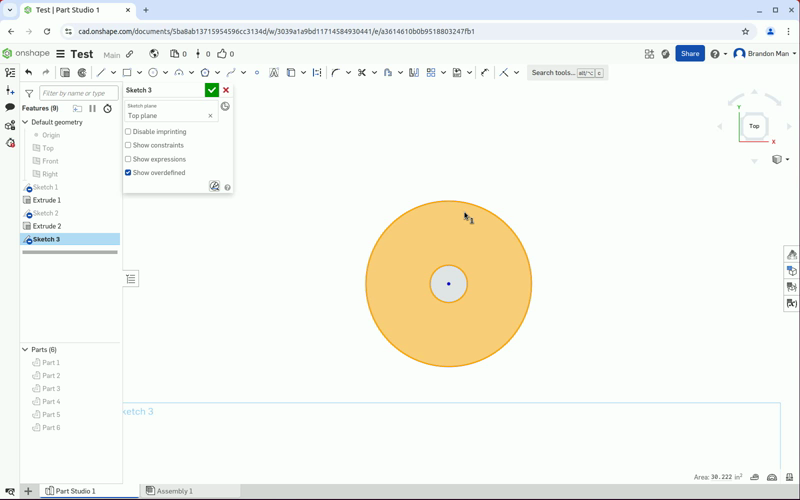
scroll(-6)
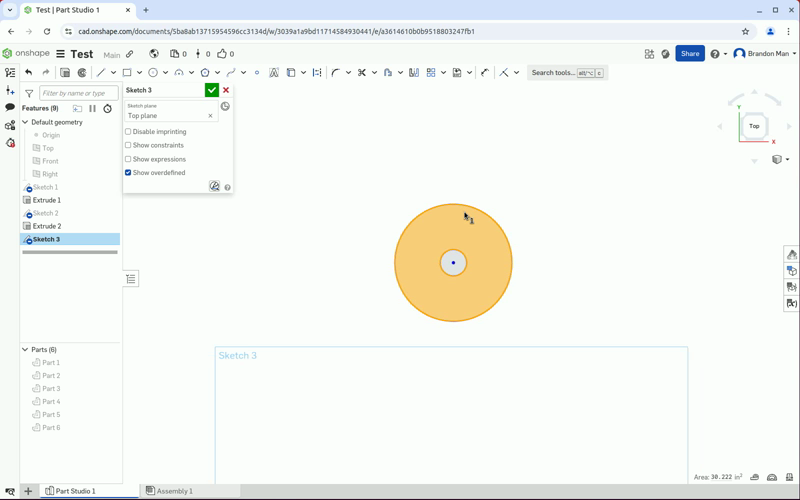
scroll(-6)
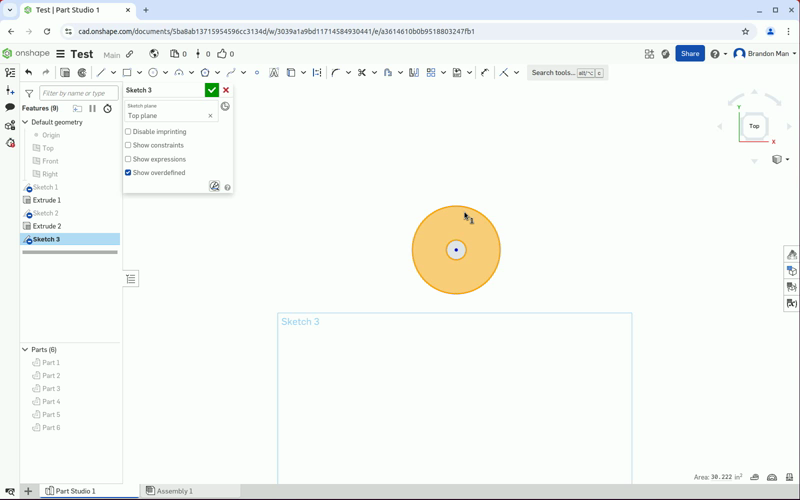
scroll(-6)
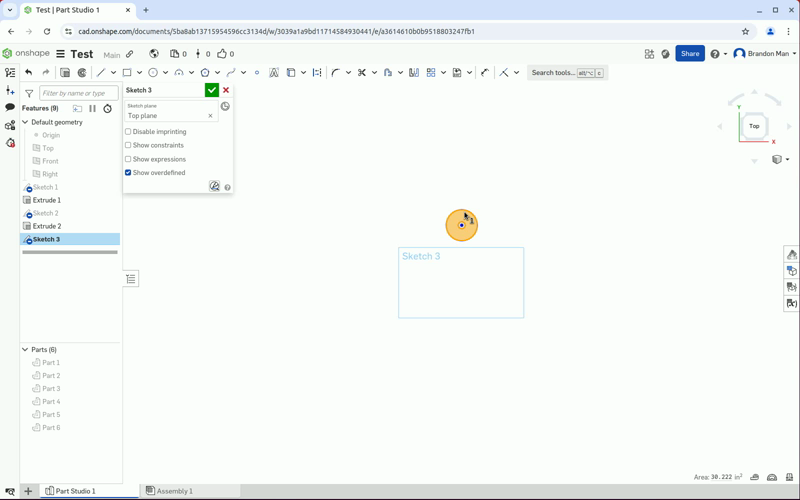
mouse_move(73, 352)
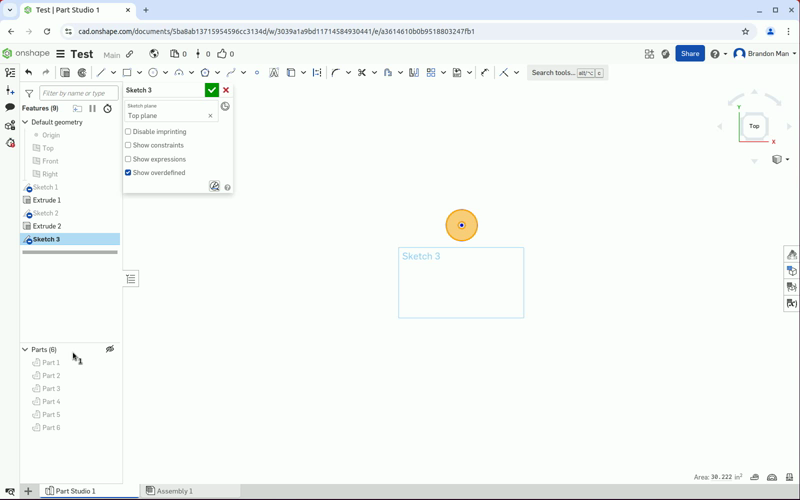
key(shift+y)
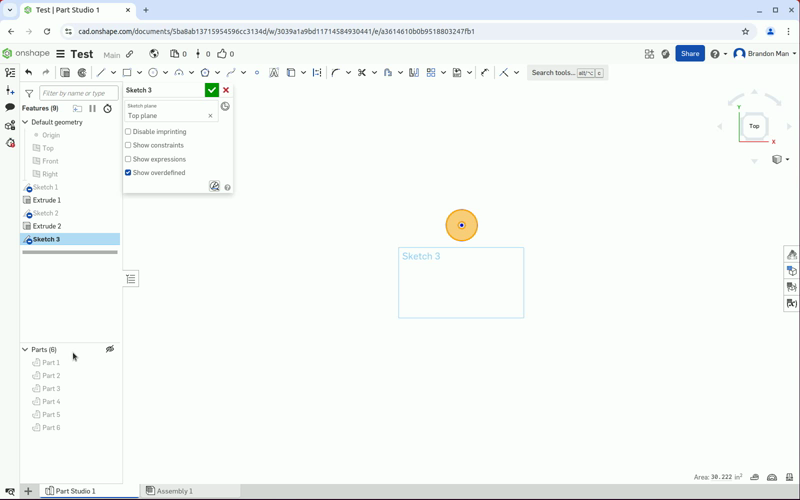
key(shift+e)
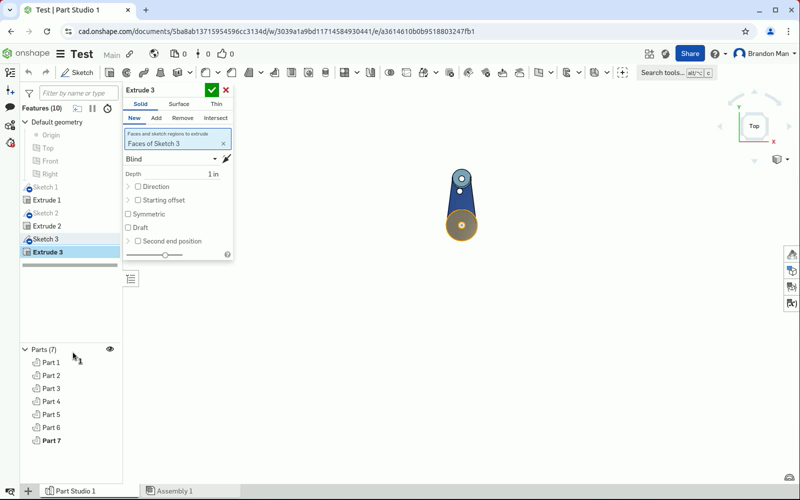
mouse_move(143, 106)
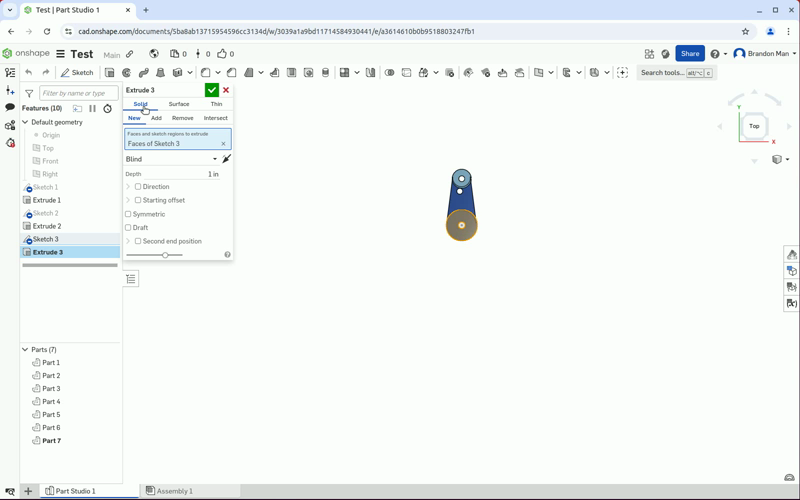
click(143, 106)
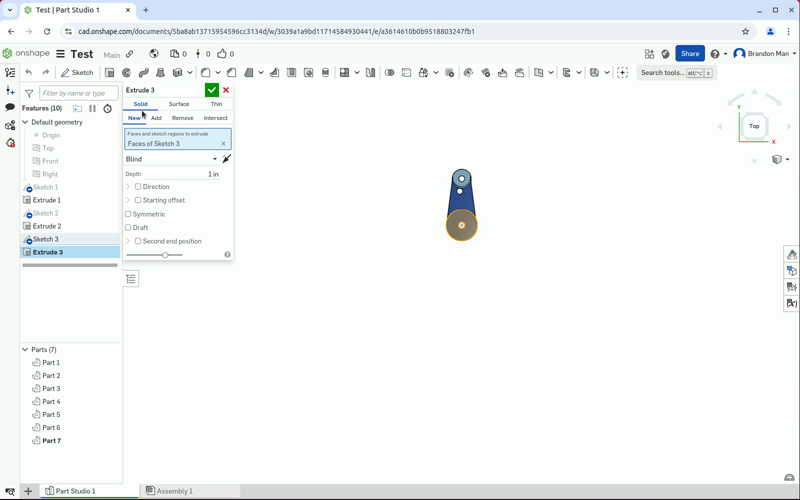
mouse_move(137, 120)
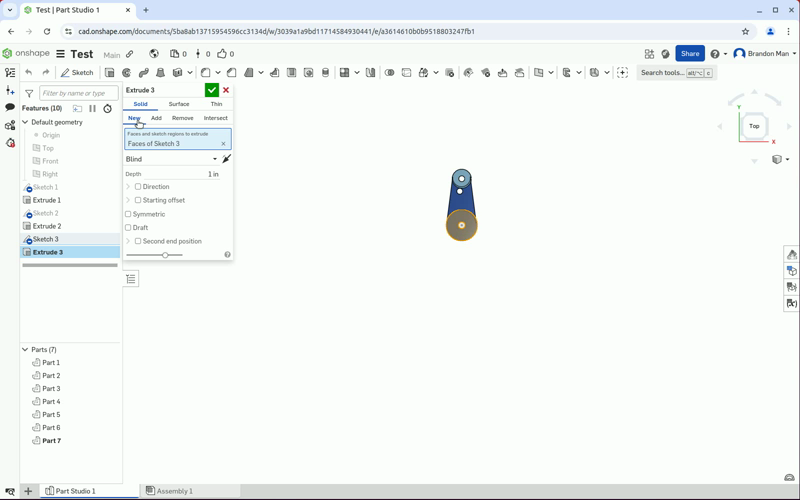
click(137, 120)
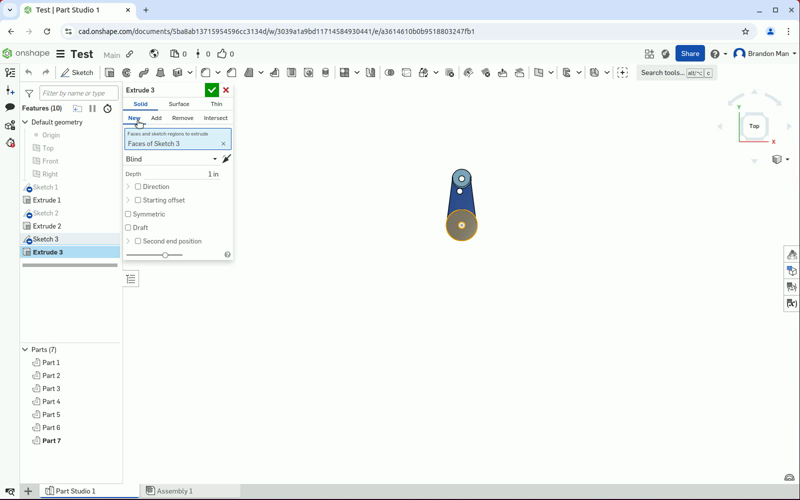
key(tab, 4)
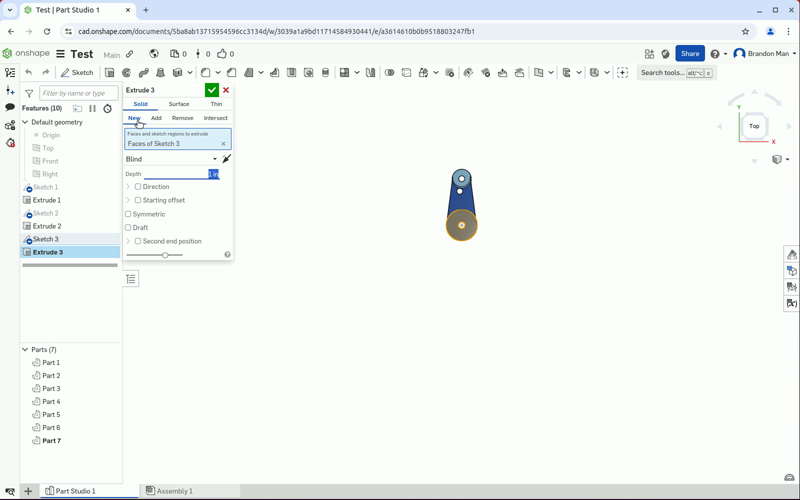
text(0.481)
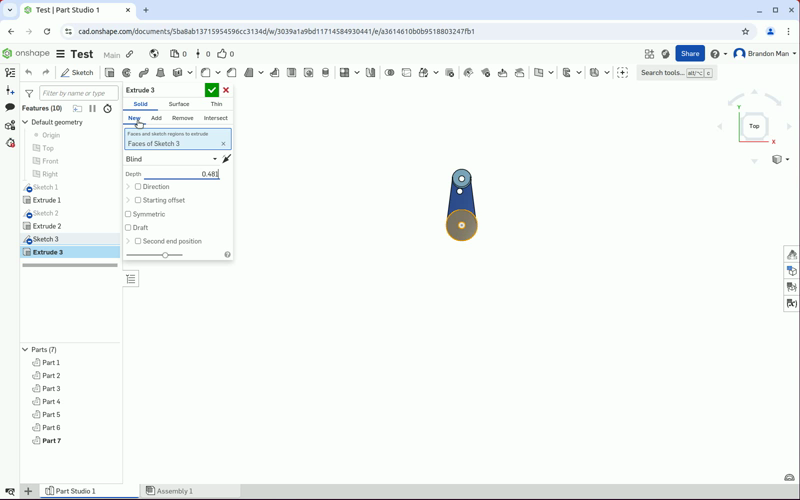
key(enter)
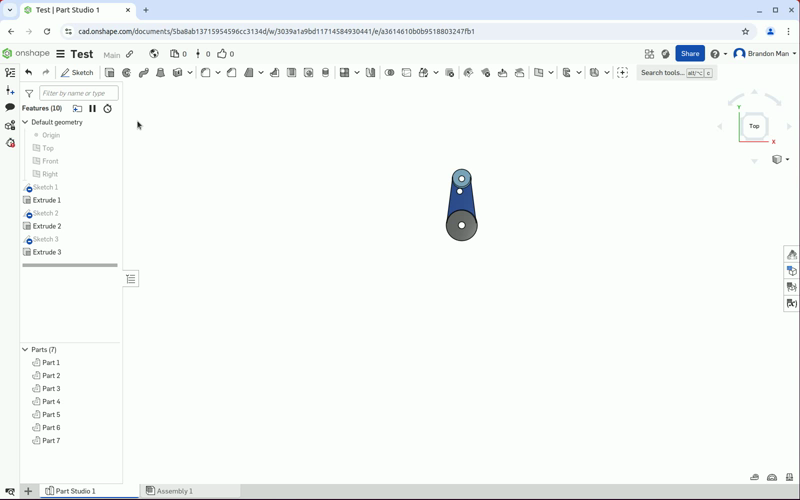
key(shift+h)
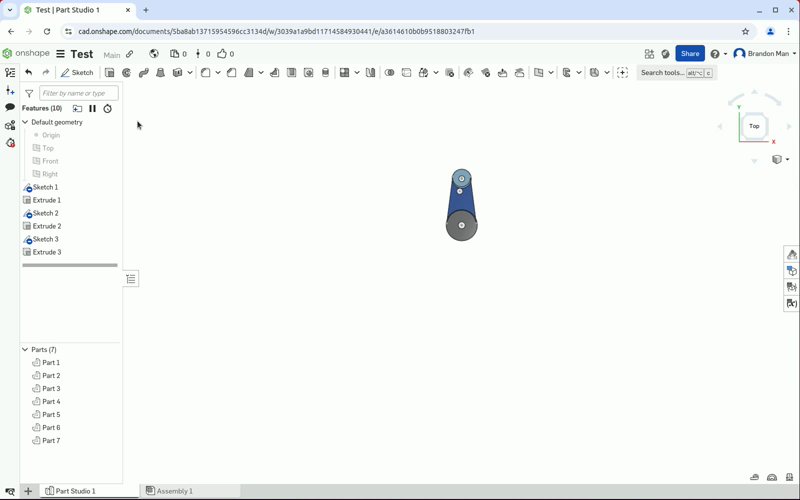
key(shift+h)
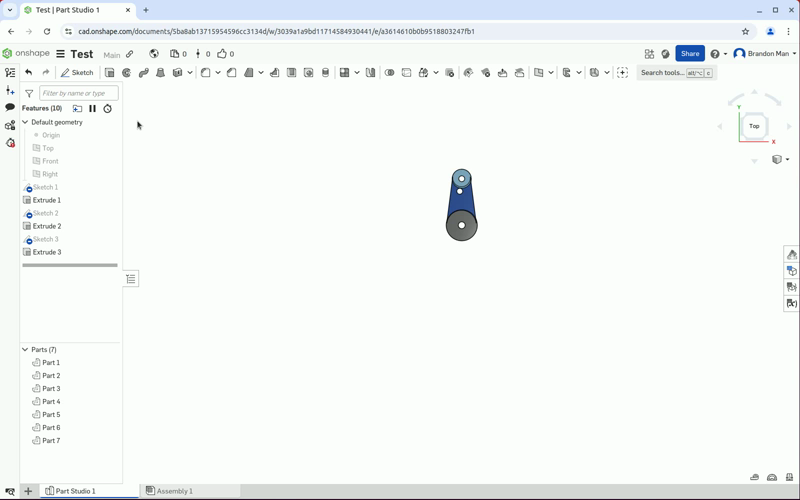
mouse_move(73, 189)
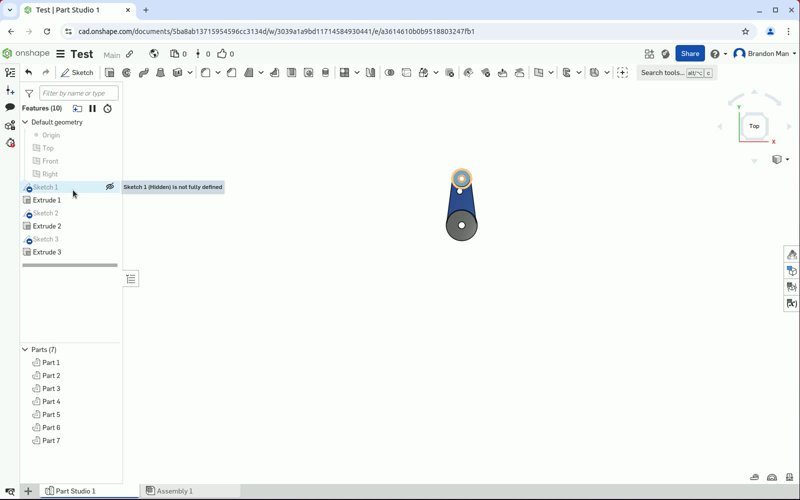
click(73, 189)
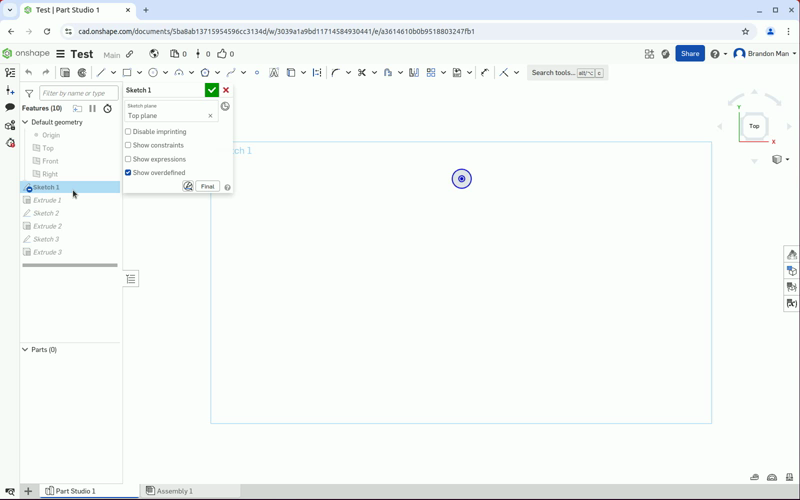
mouse_move(229, 92)
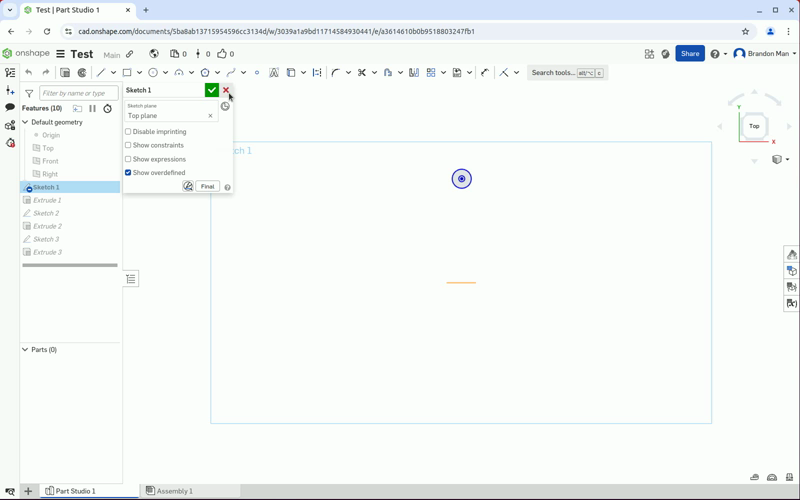
click(229, 92)
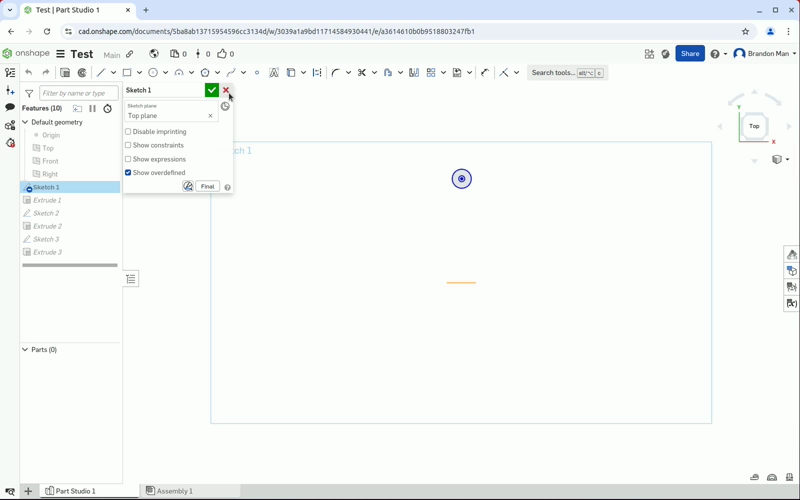
key(shift+s)
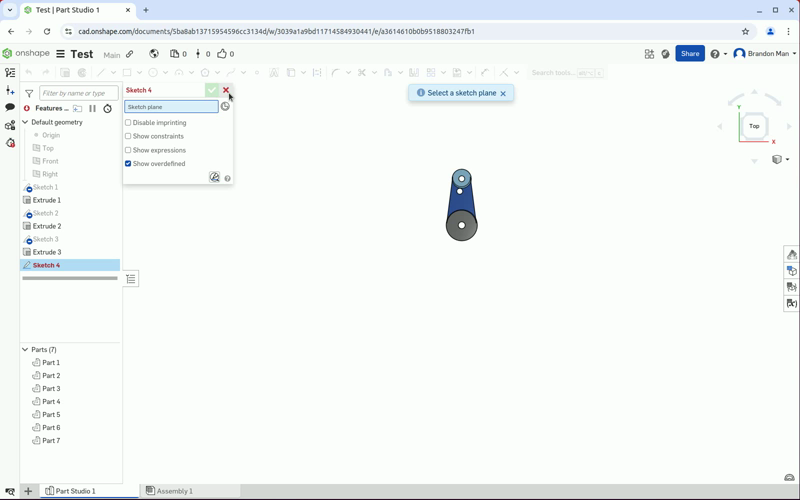
mouse_move(73, 150)
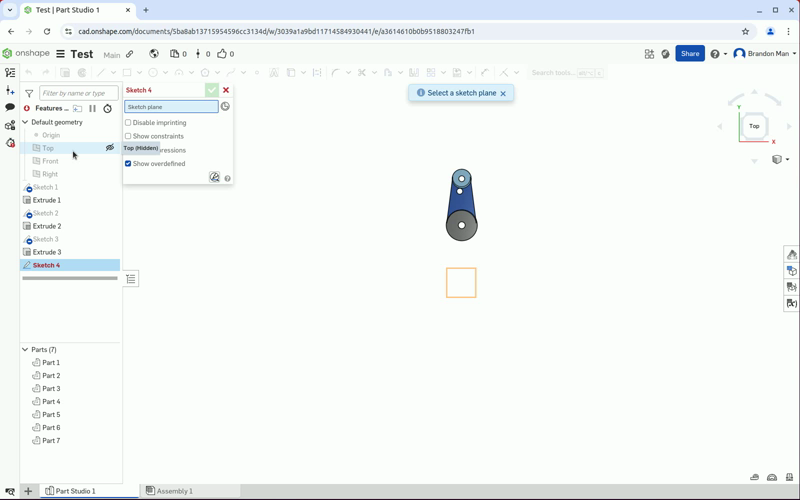
click(73, 150)
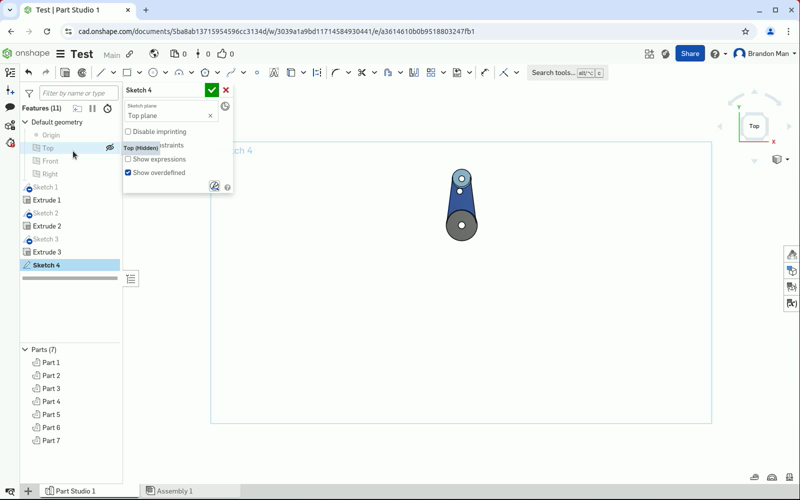
mouse_move(73, 352)
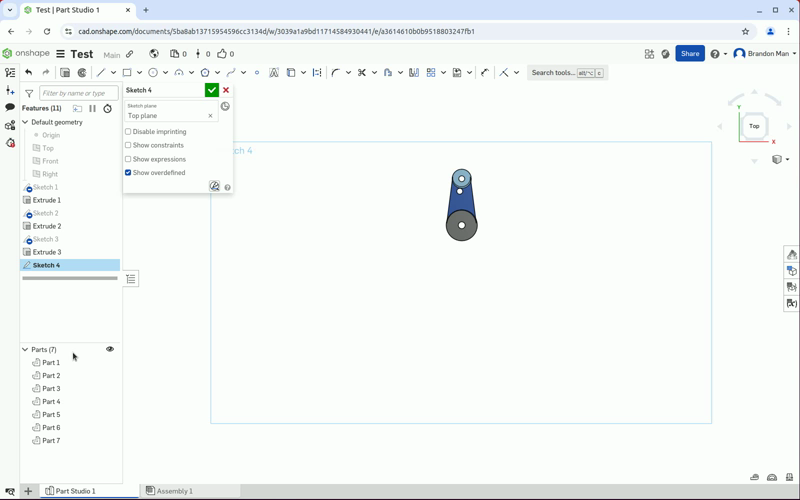
key(y)
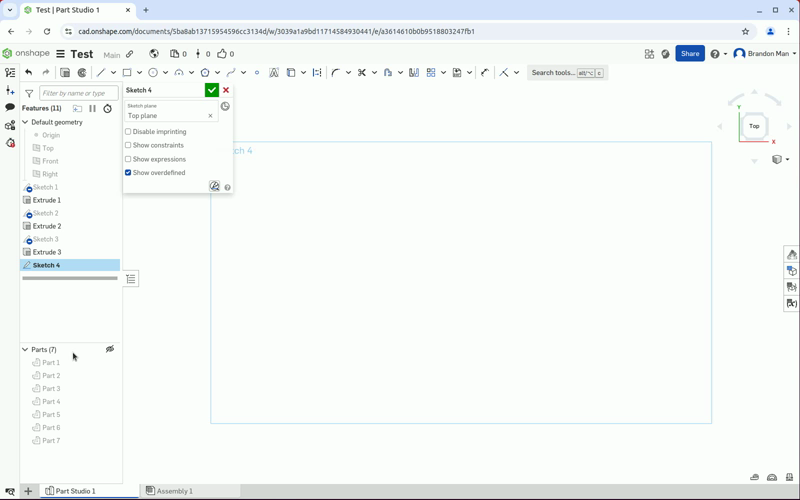
key(l)
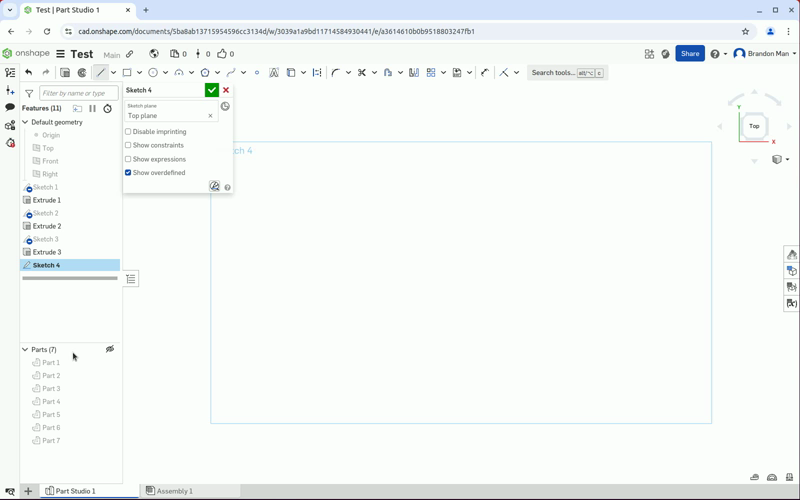
key_down(shift)
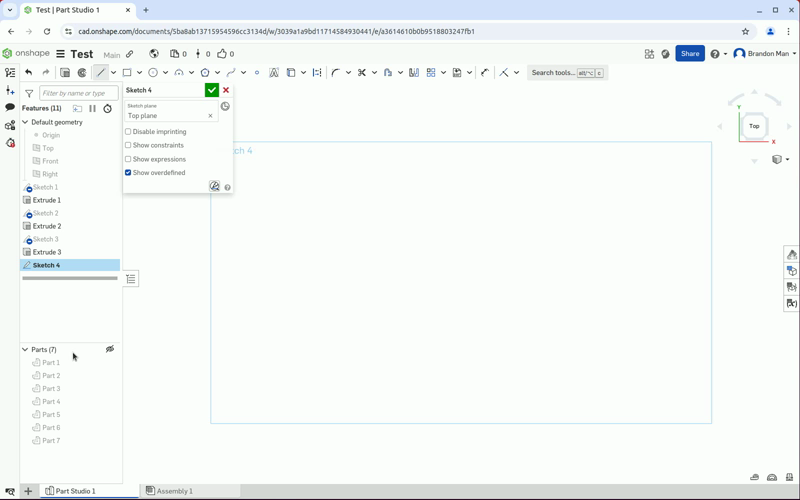
mouse_move(446, 226)
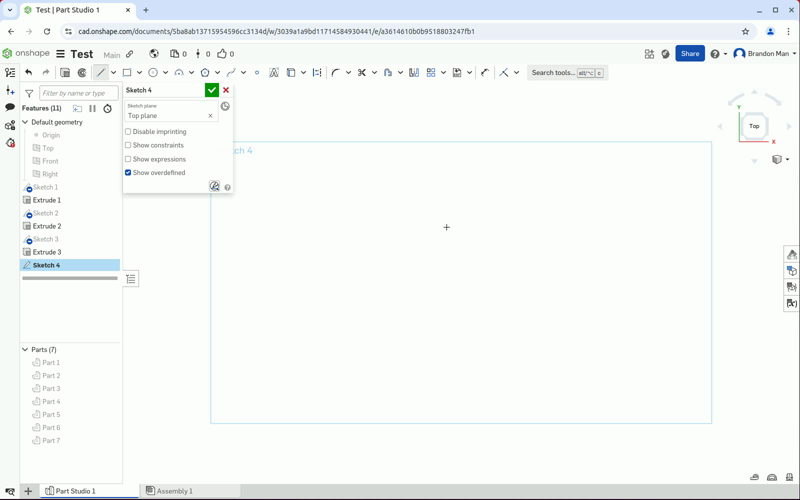
click(446, 226)
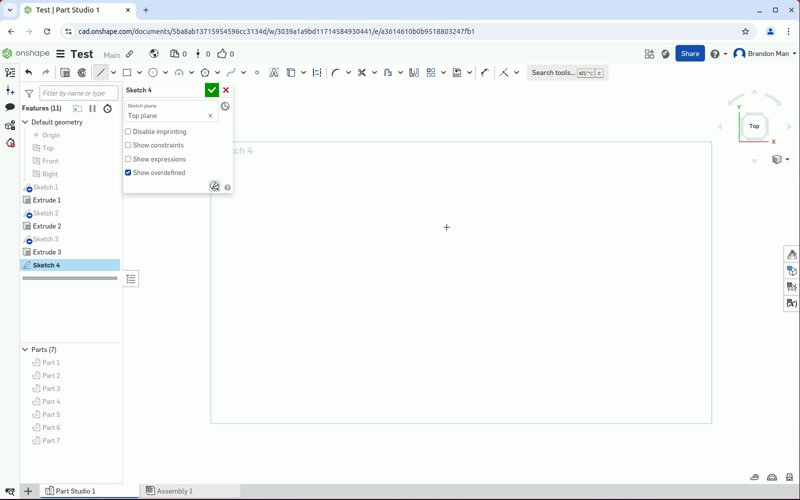
key_up(shift)
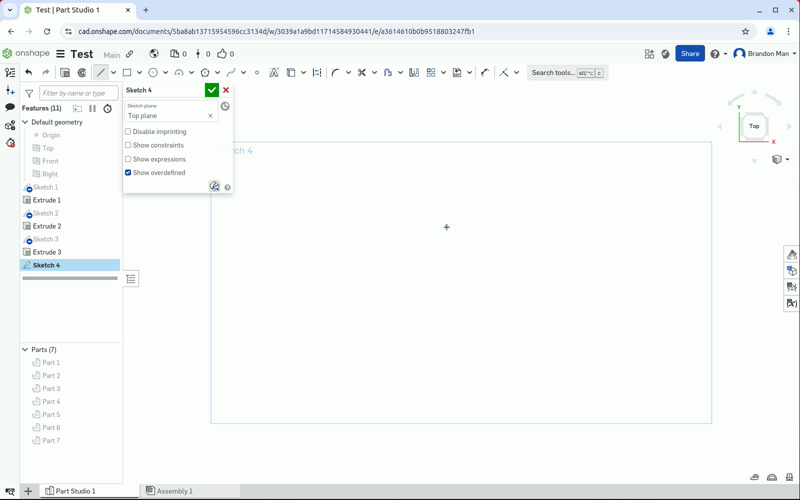
key_down(shift)
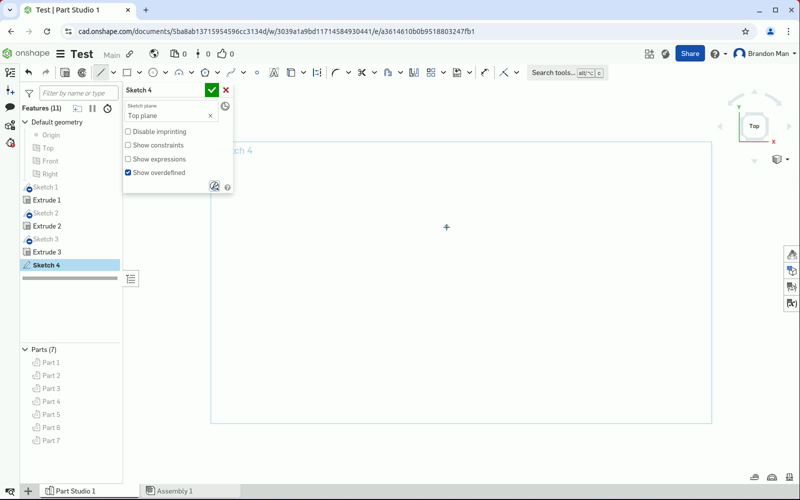
mouse_move(476, 226)
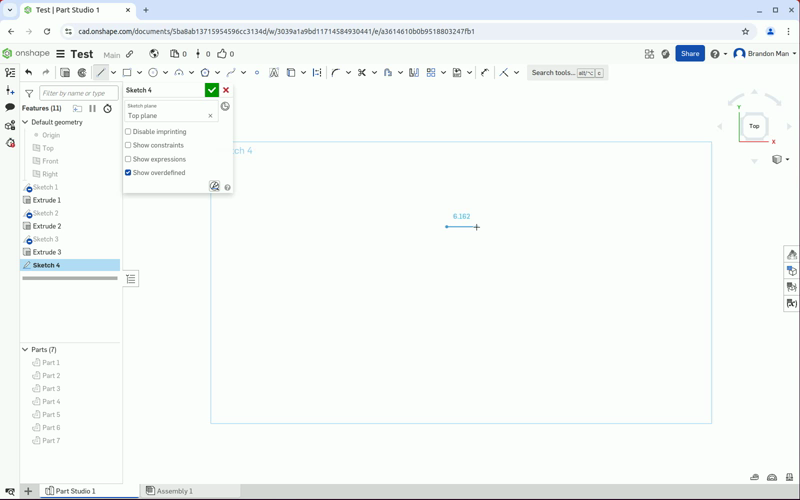
mouse_move(452, 284)
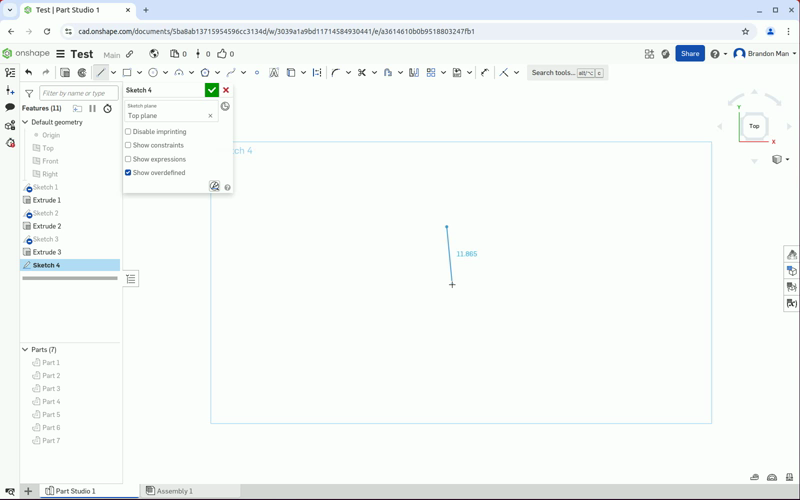
click(452, 284)
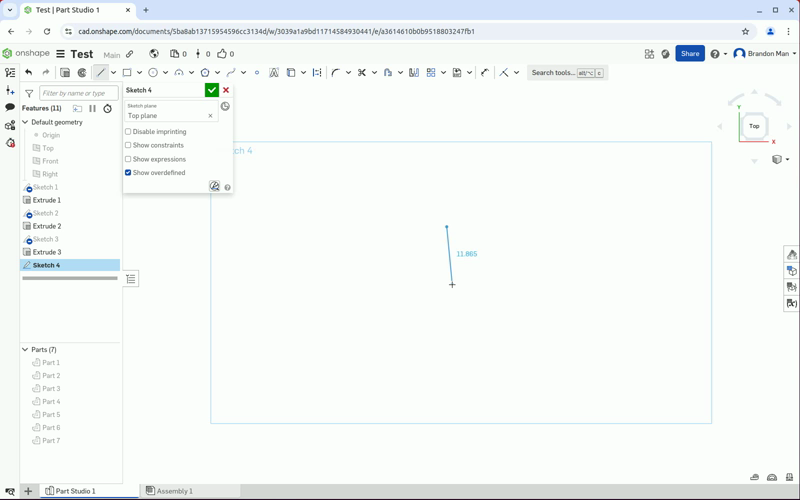
key_up(shift)
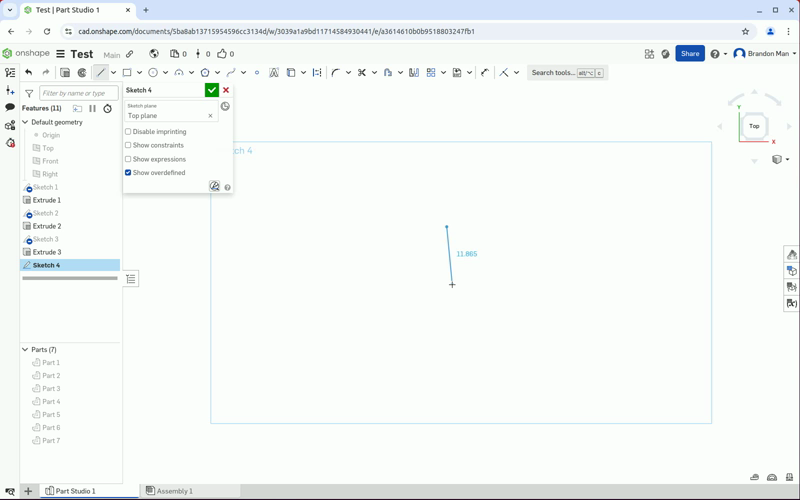
key(esc)
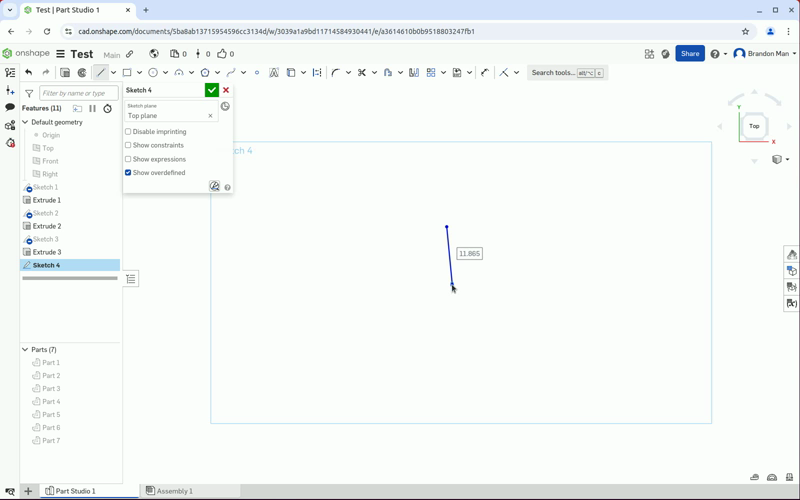
key(a)
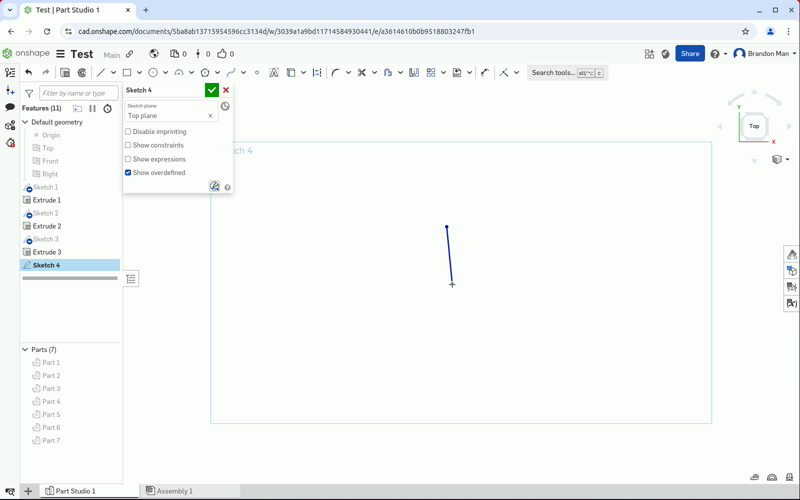
mouse_move(452, 284)
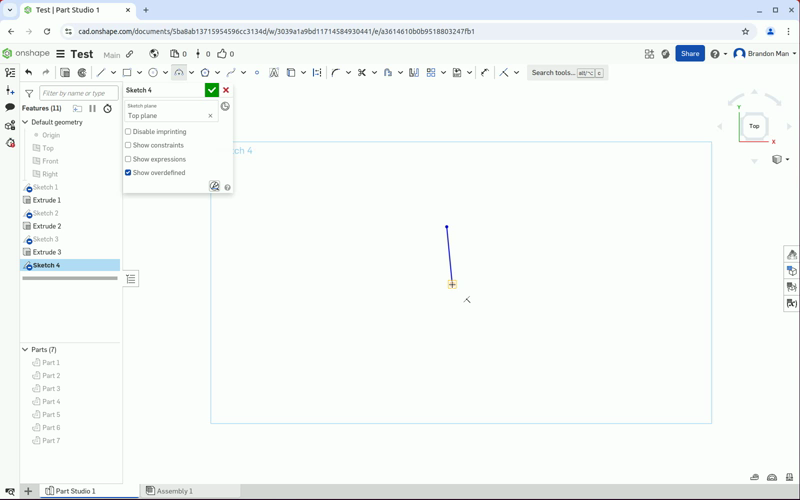
click(452, 284)
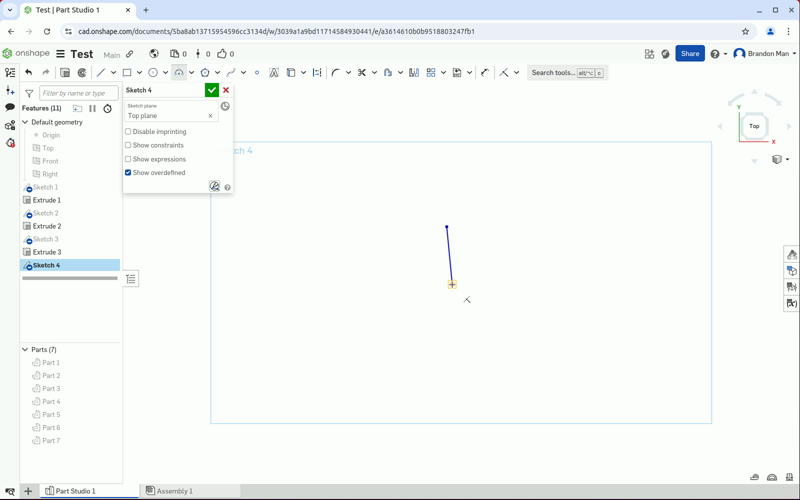
key_down(shift)
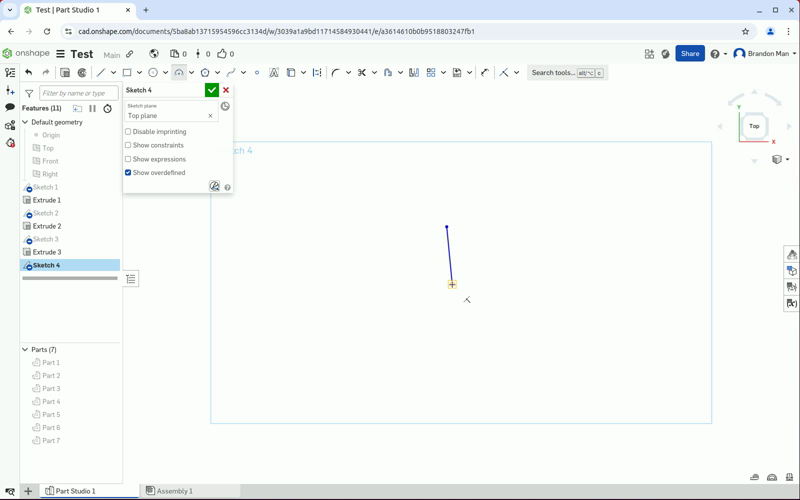
mouse_move(461, 291)
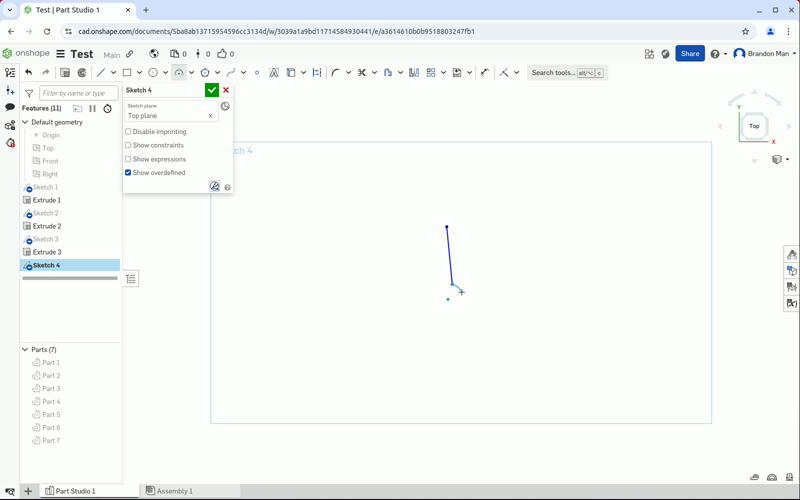
click(461, 291)
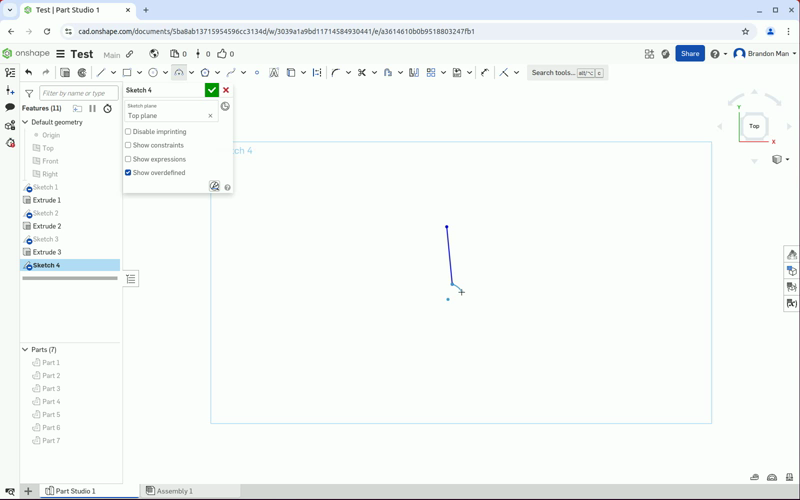
mouse_move(466, 276)
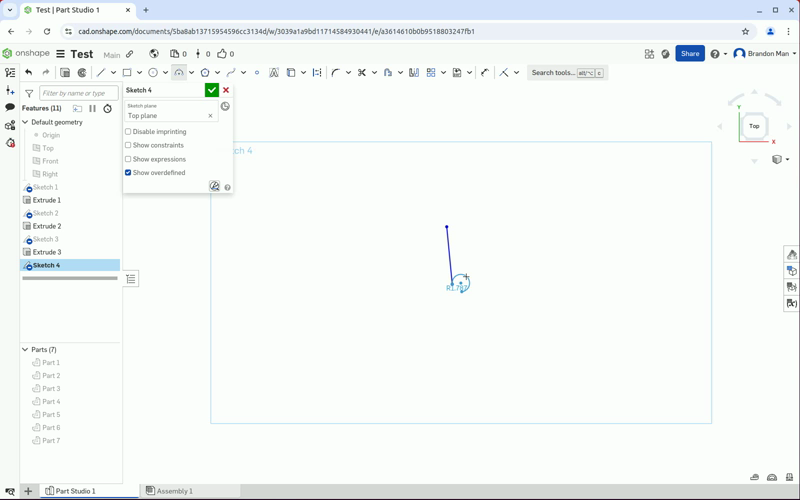
click(466, 276)
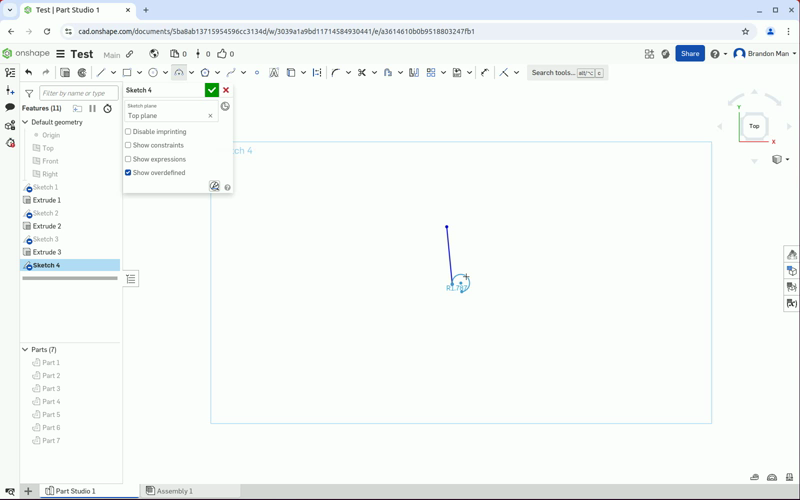
key_up(shift)
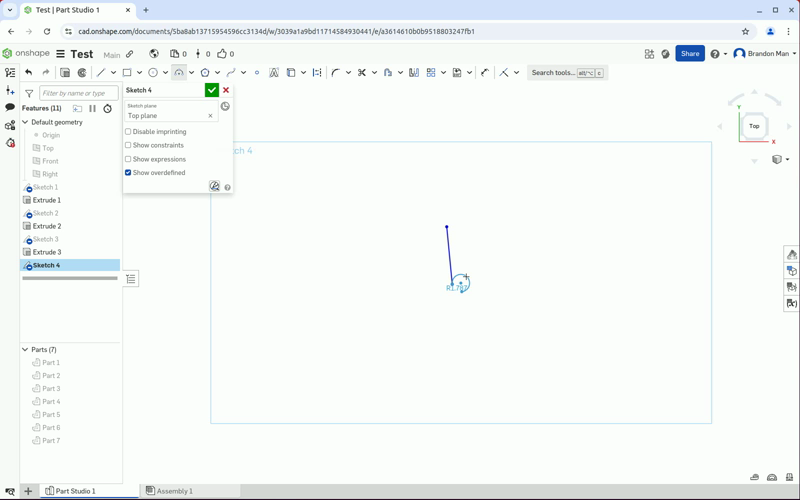
key(esc)
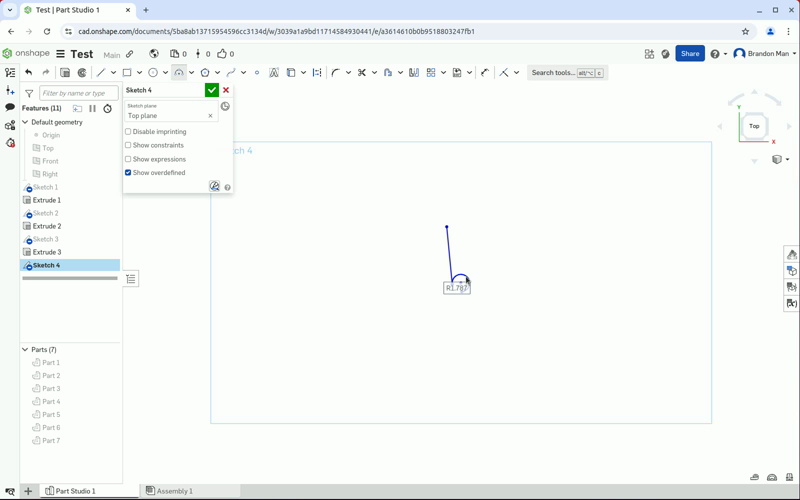
key(l)
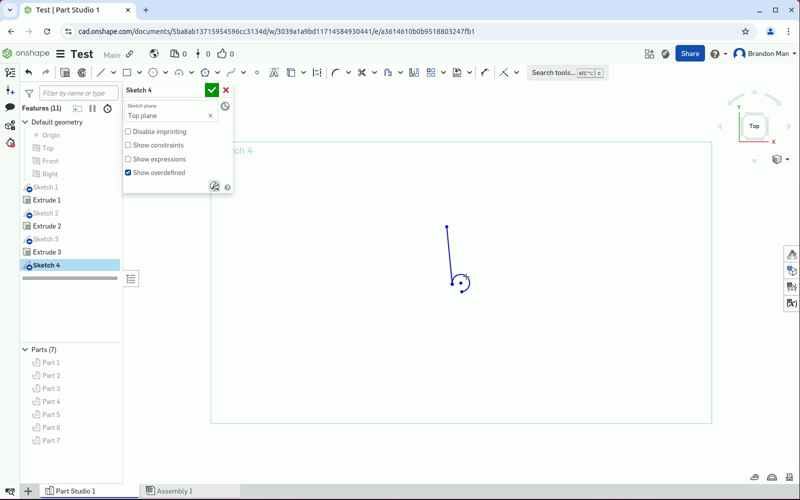
mouse_move(461, 291)
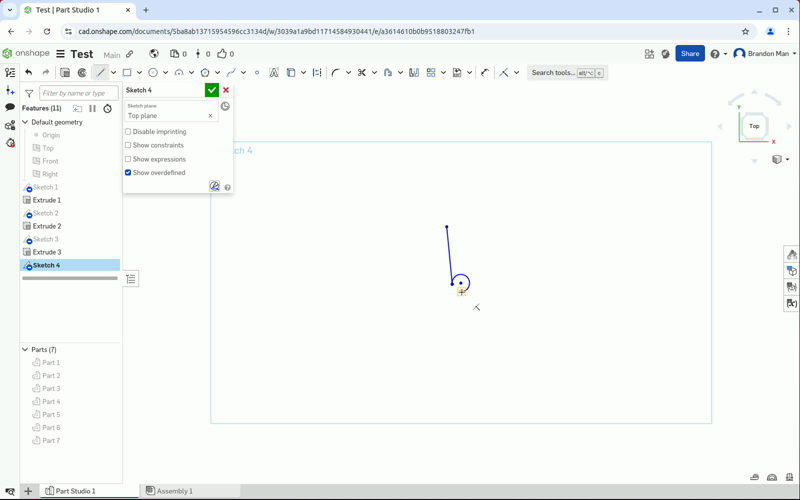
click(461, 291)
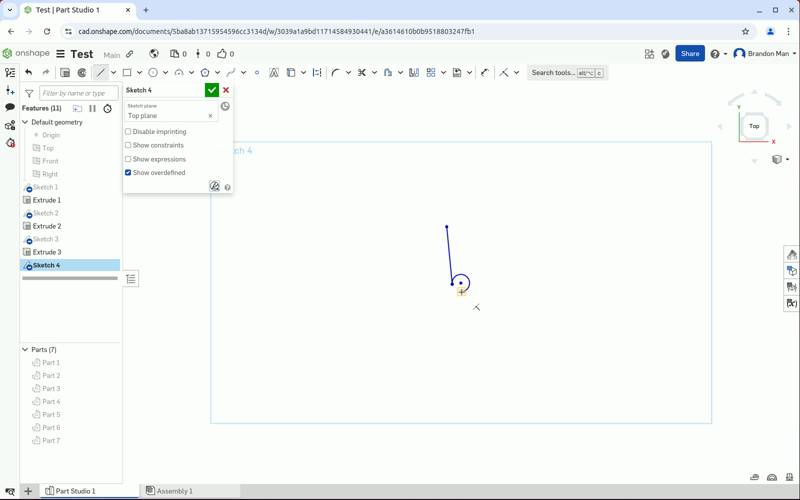
key_down(shift)
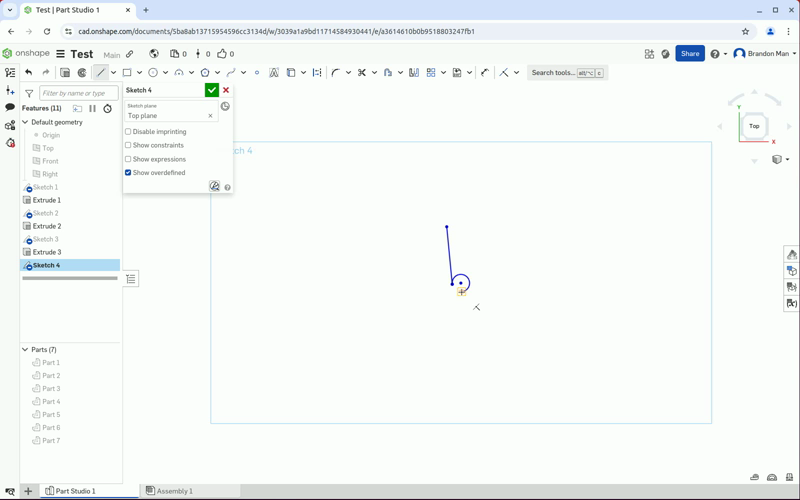
mouse_move(491, 291)
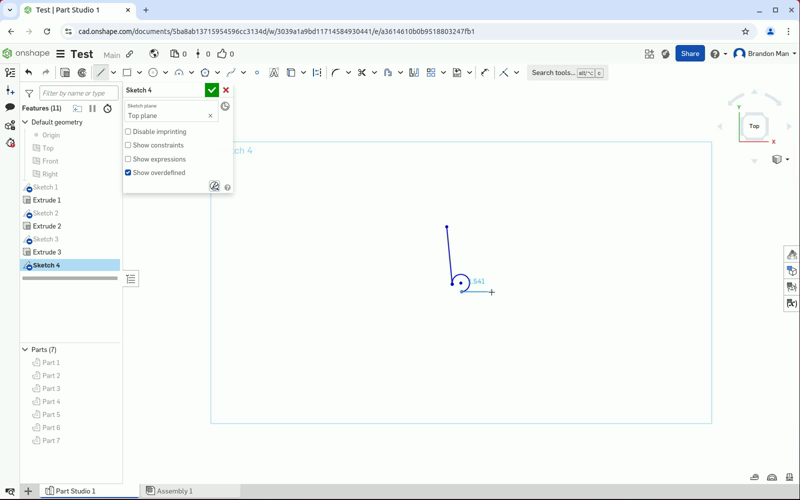
mouse_move(502, 290)
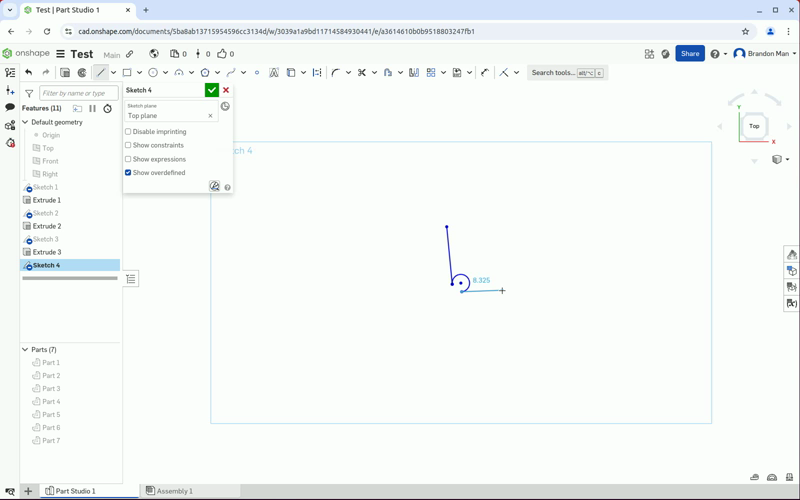
click(502, 290)
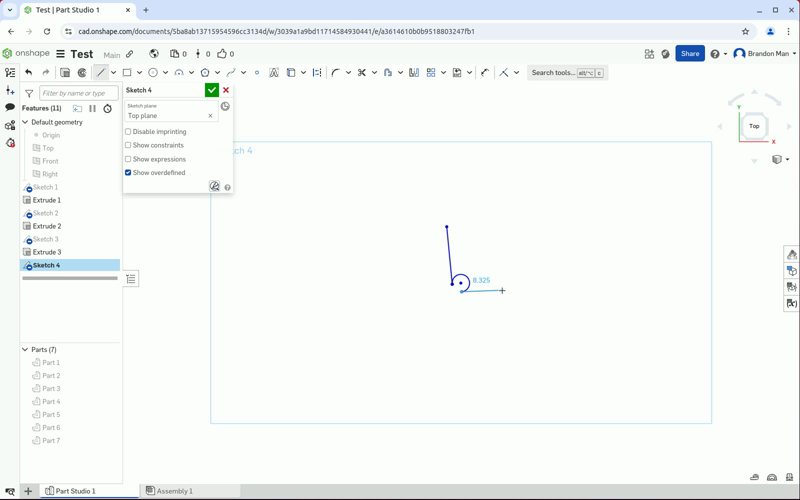
key_up(shift)
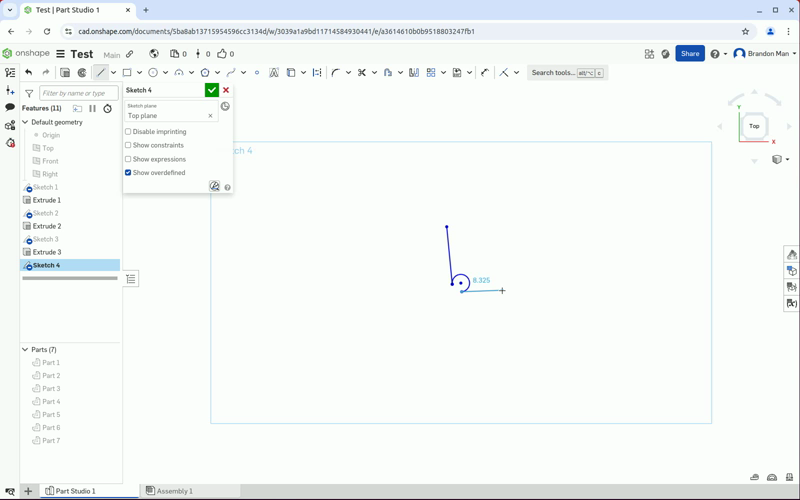
key(esc)
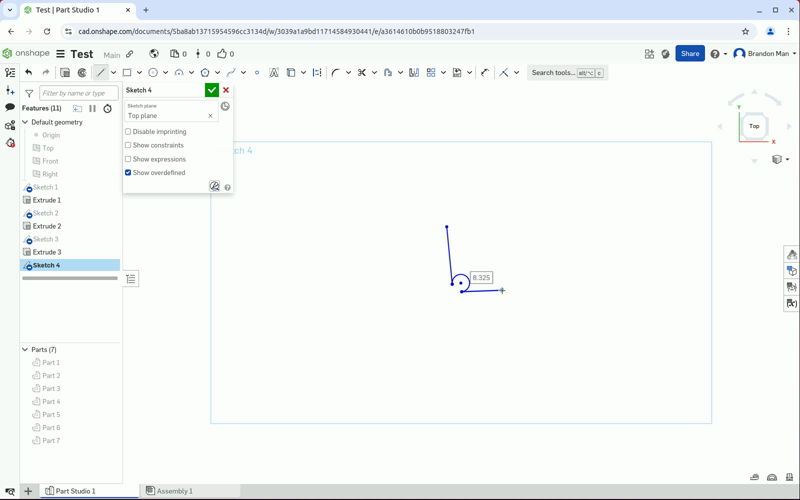
key(a)
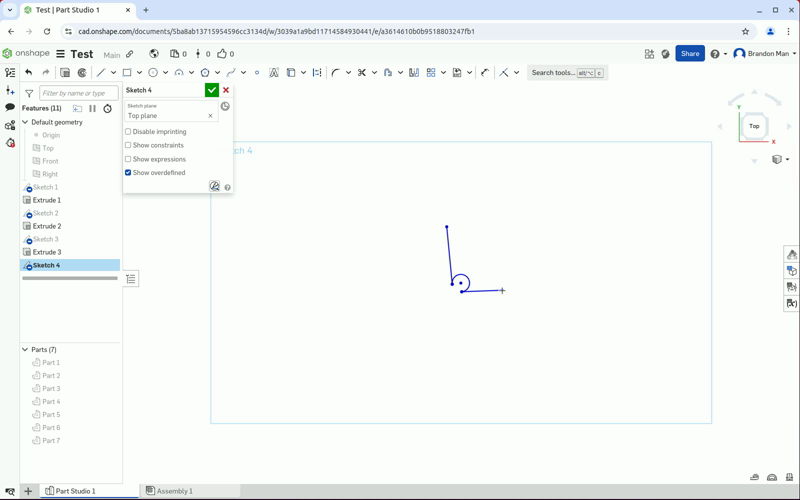
mouse_move(502, 290)
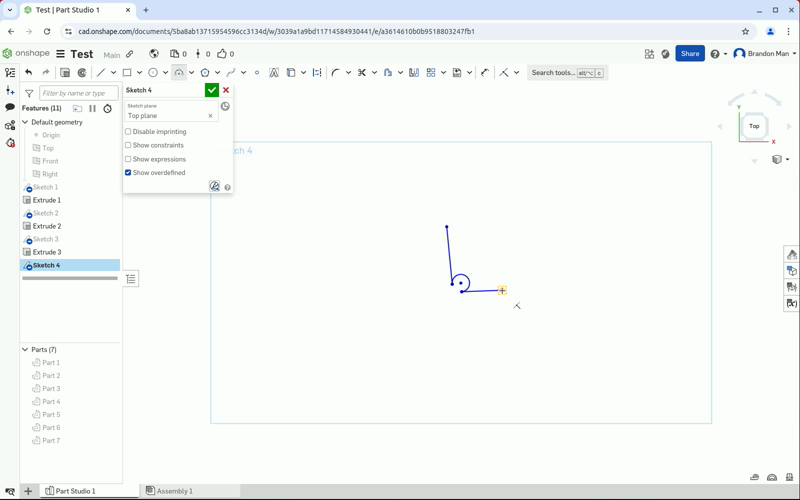
click(502, 290)
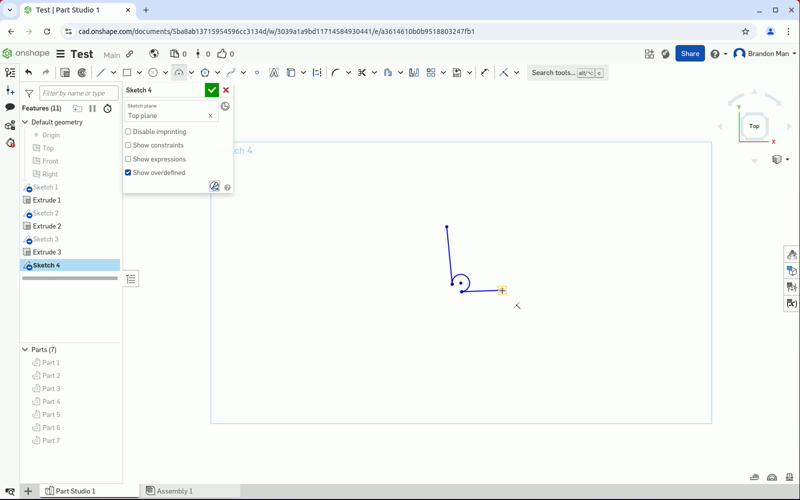
key_down(shift)
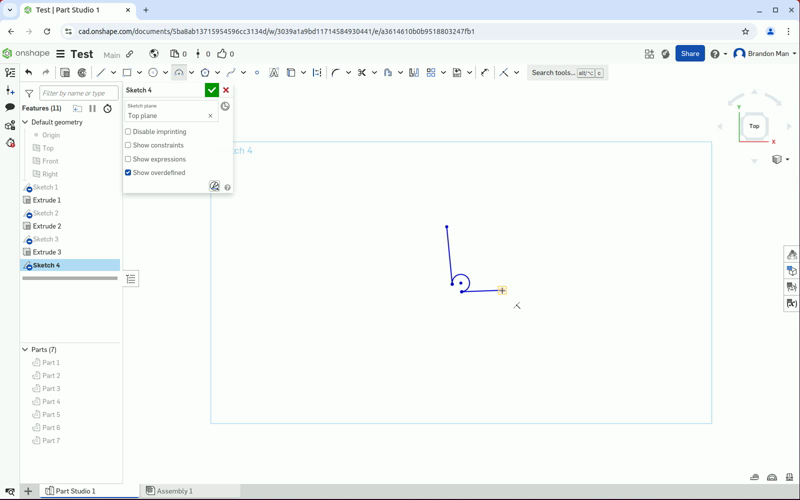
mouse_move(502, 276)
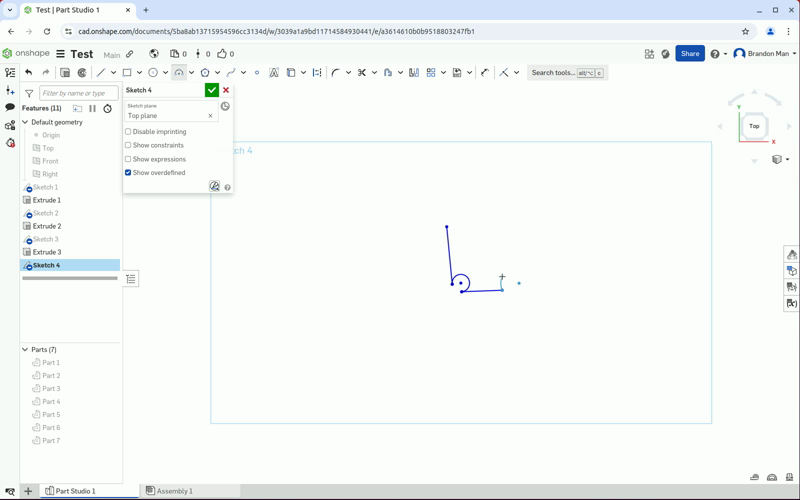
click(502, 276)
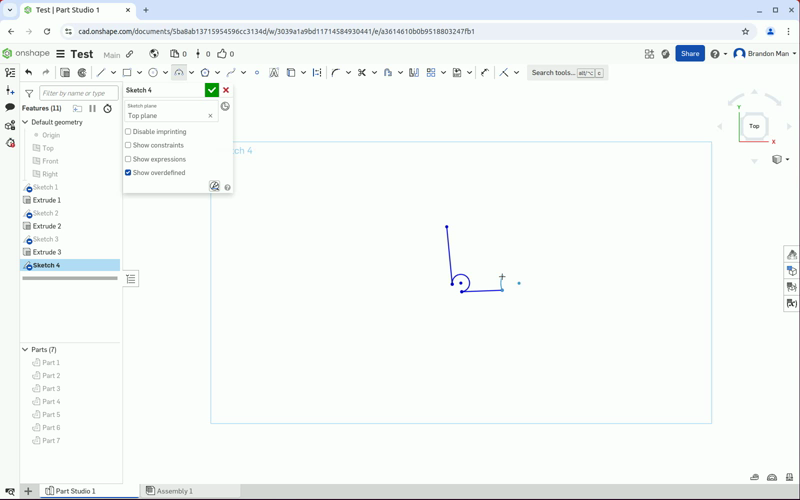
mouse_move(494, 282)
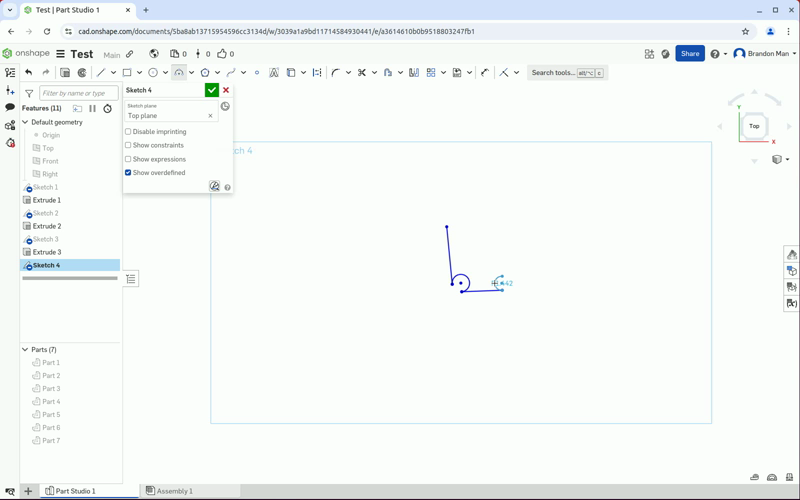
click(494, 282)
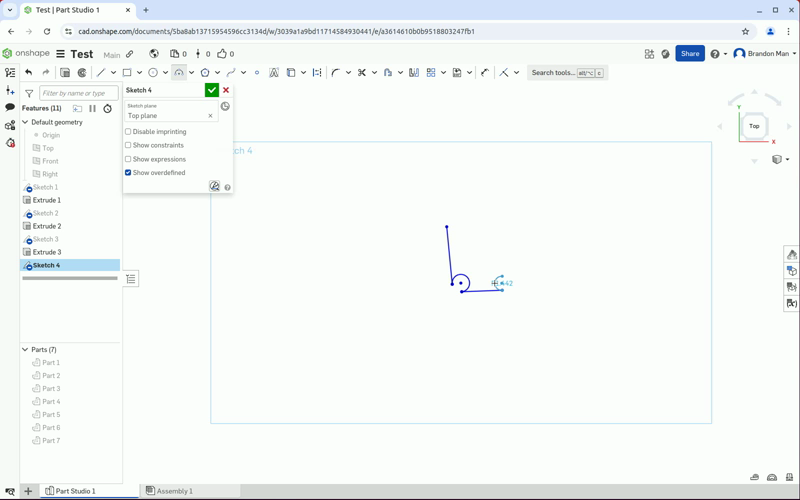
key_up(shift)
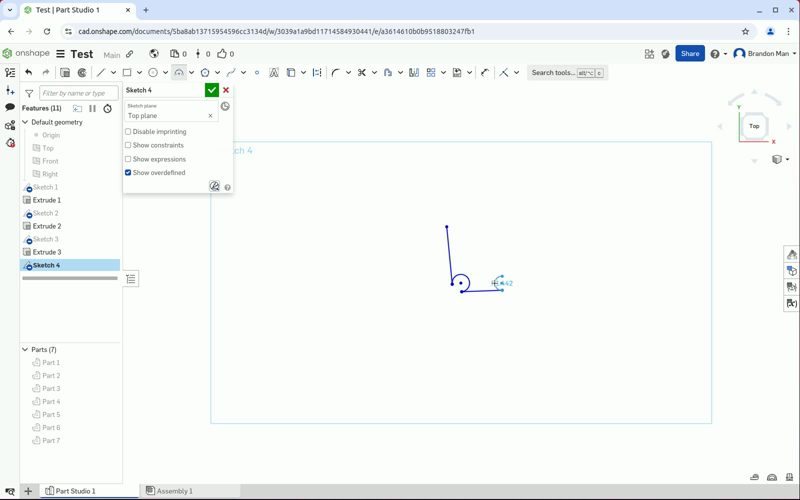
key(esc)
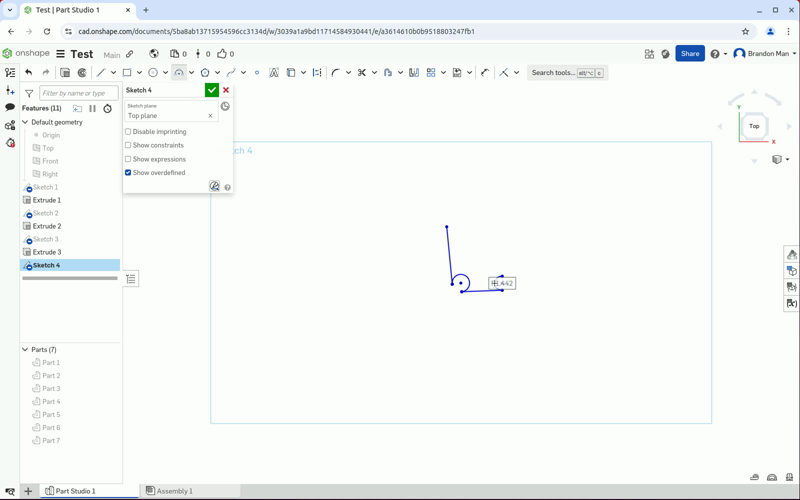
key(l)
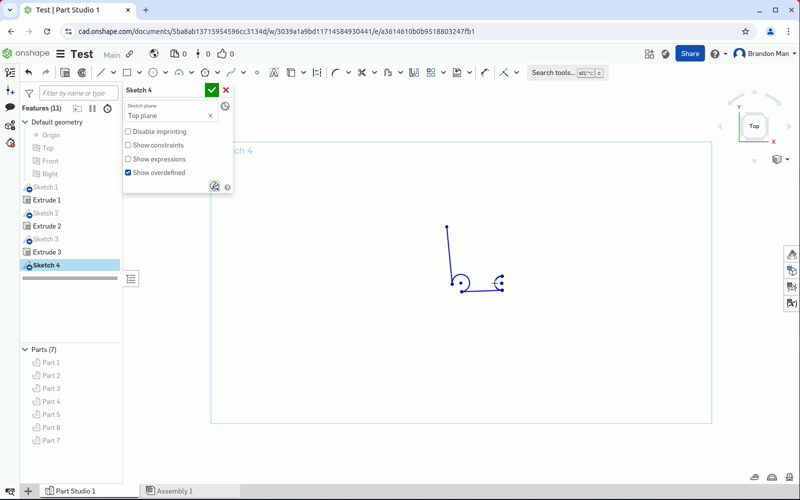
mouse_move(502, 276)
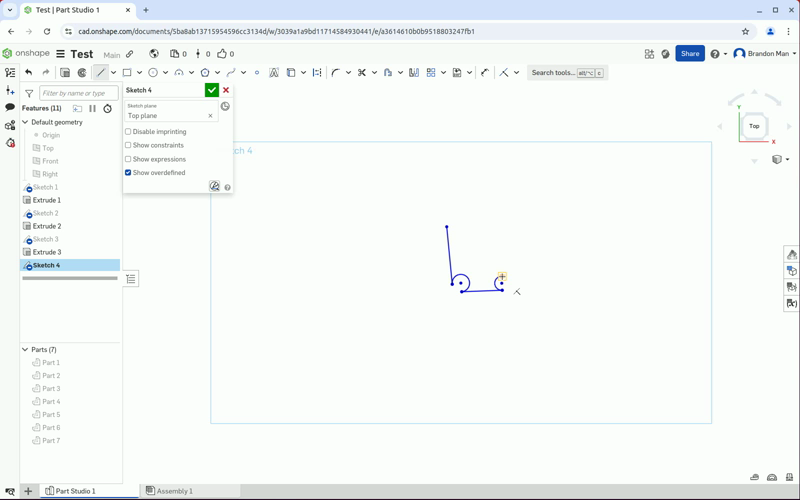
click(502, 276)
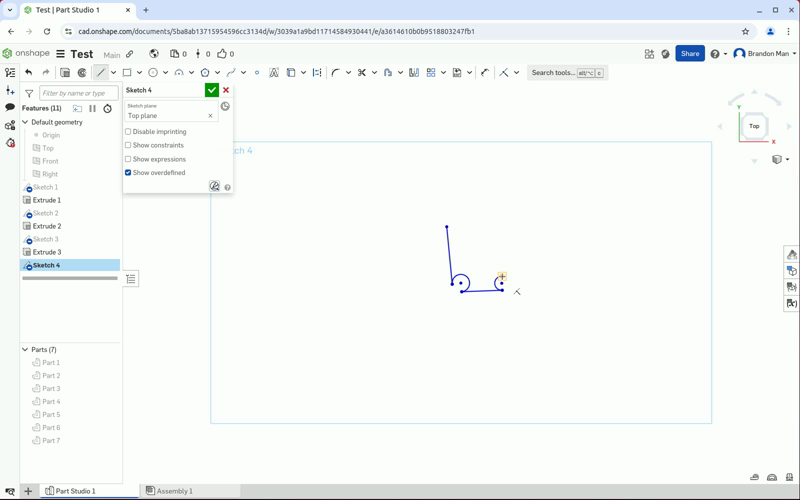
key_down(shift)
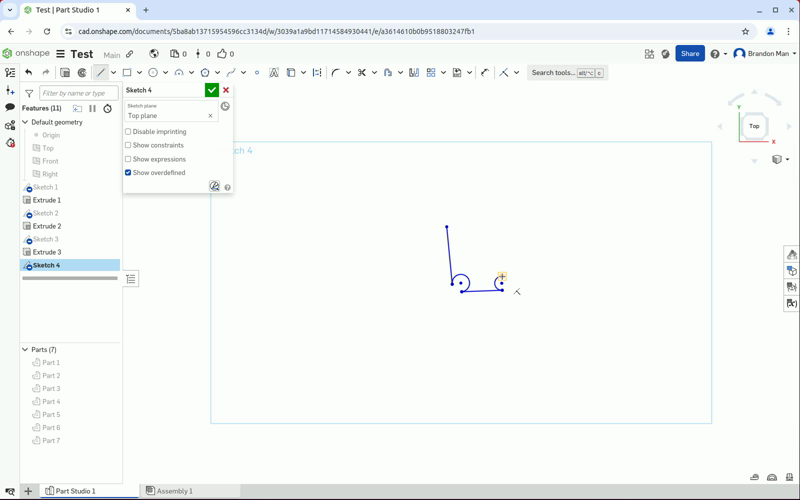
mouse_move(532, 276)
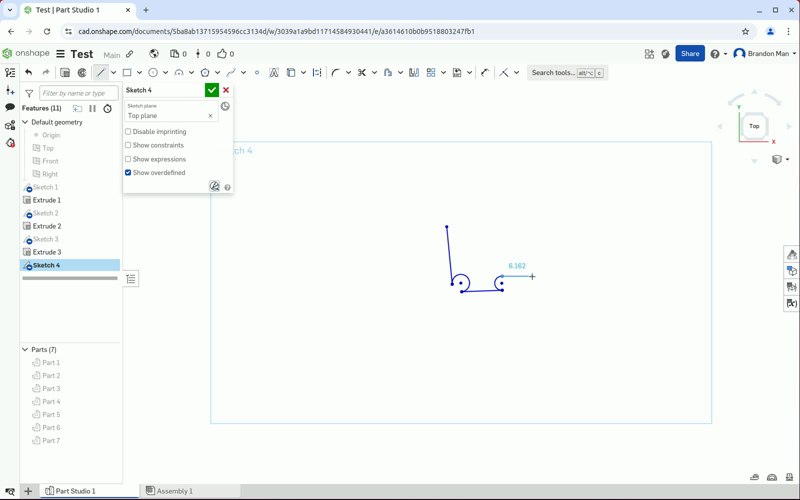
mouse_move(478, 275)
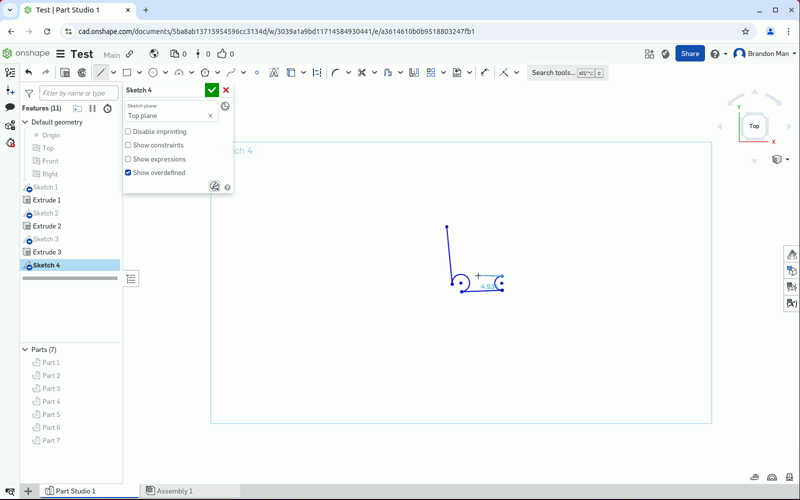
click(478, 275)
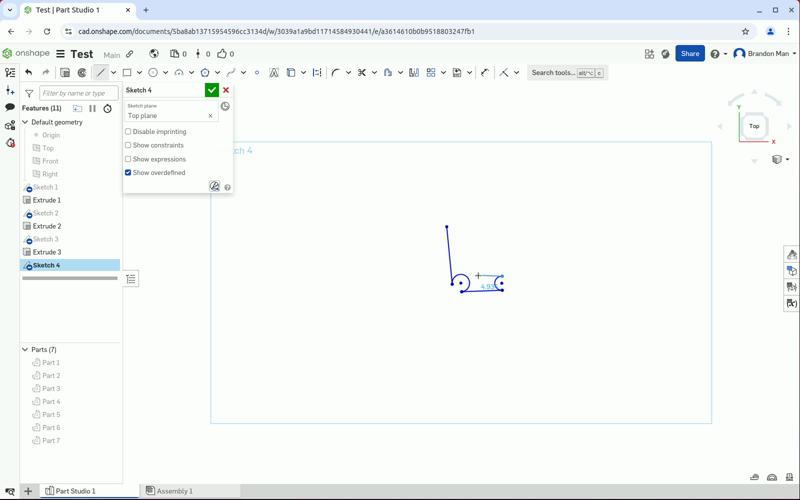
key_up(shift)
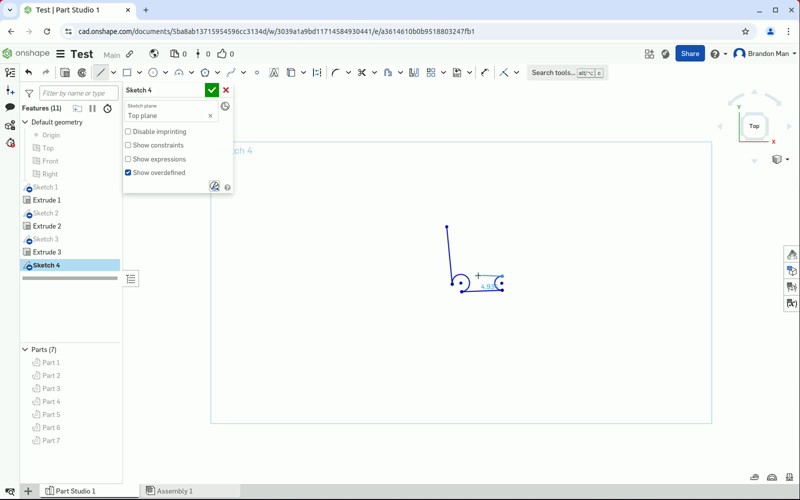
key(esc)
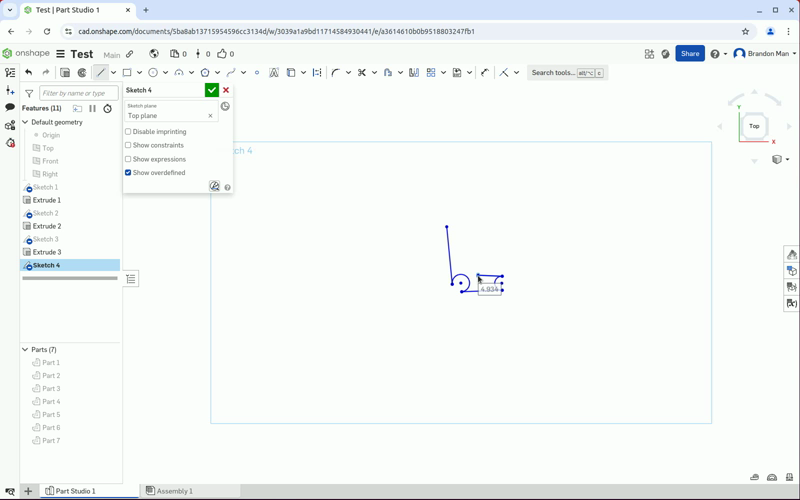
key(a)
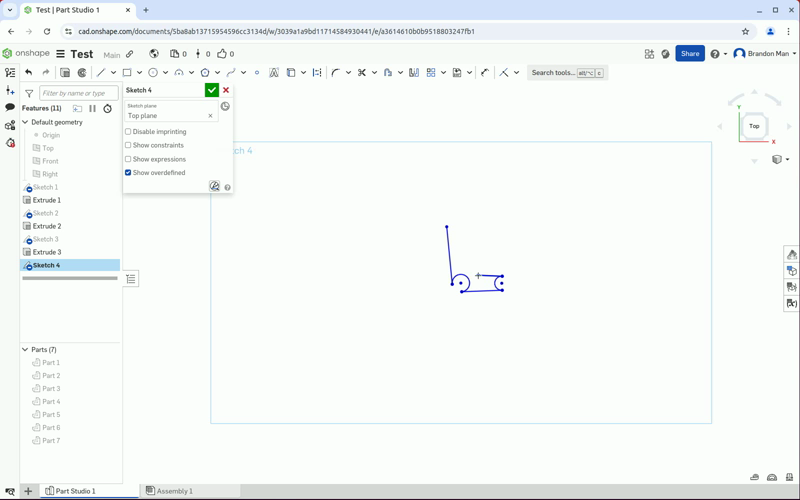
mouse_move(478, 275)
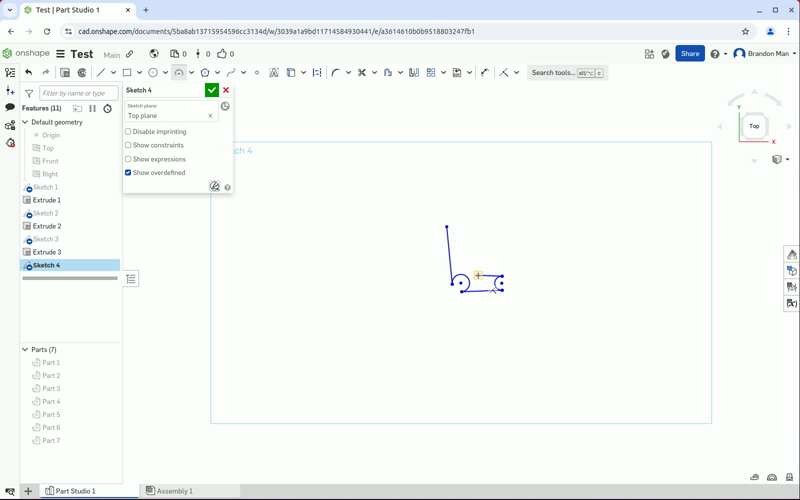
click(478, 275)
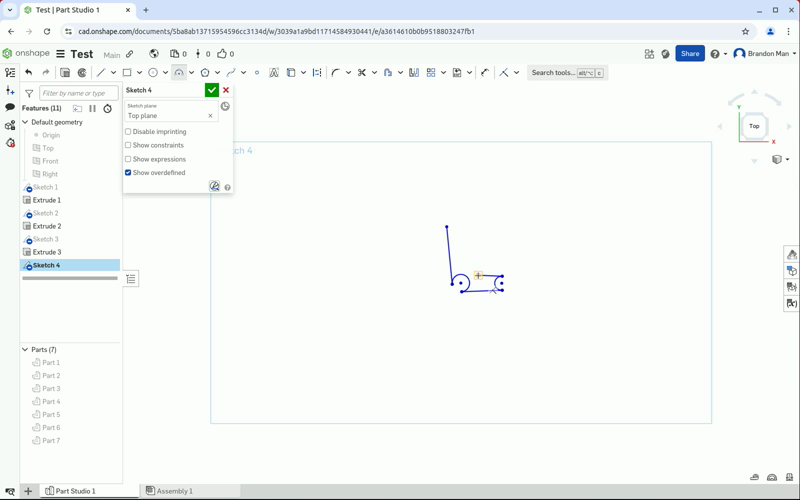
key_down(shift)
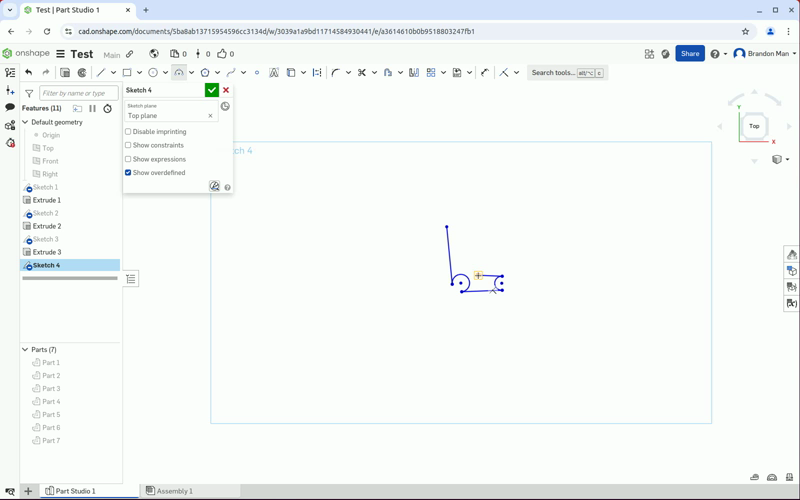
mouse_move(471, 267)
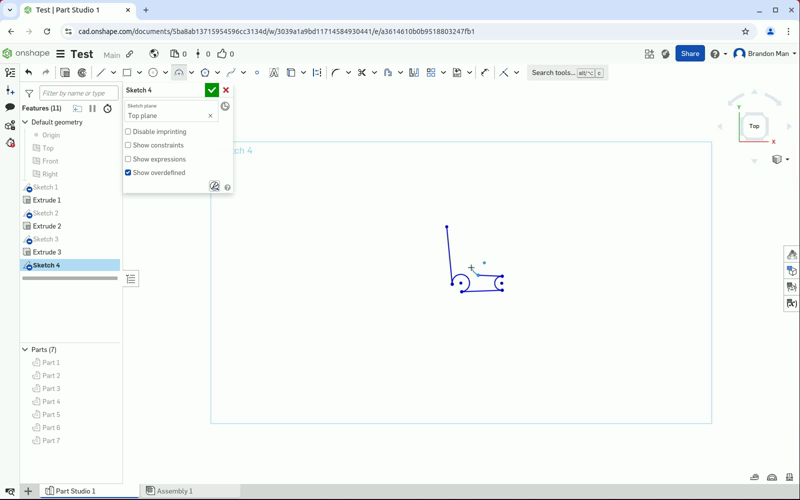
click(471, 267)
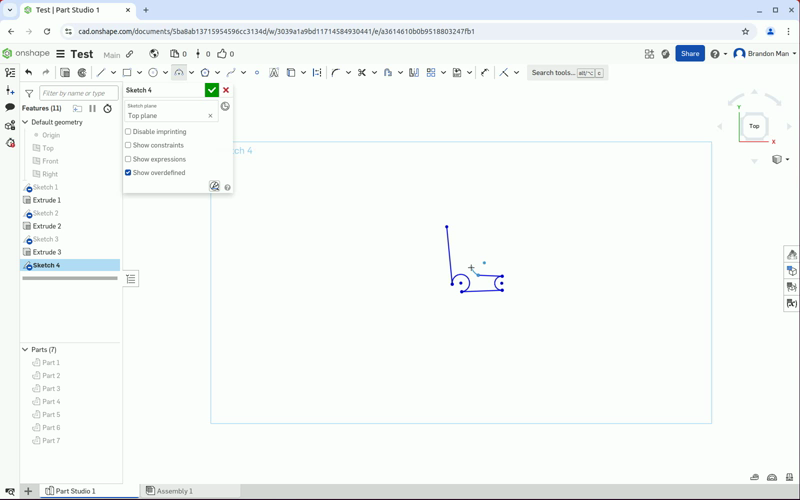
mouse_move(472, 272)
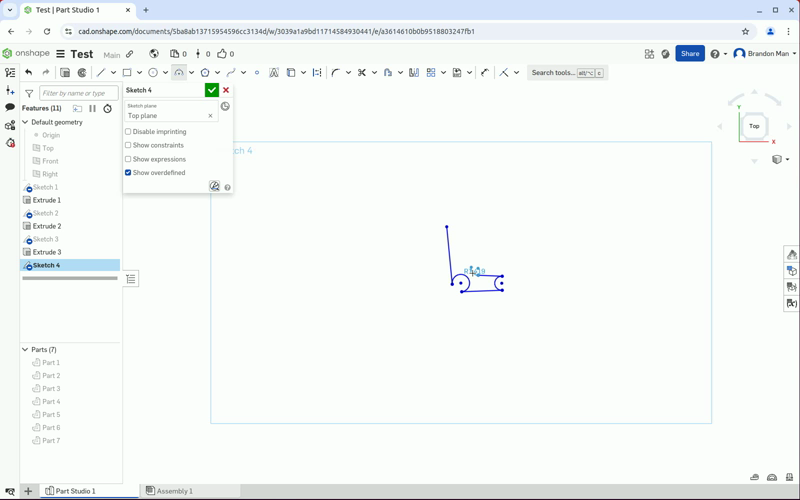
click(472, 272)
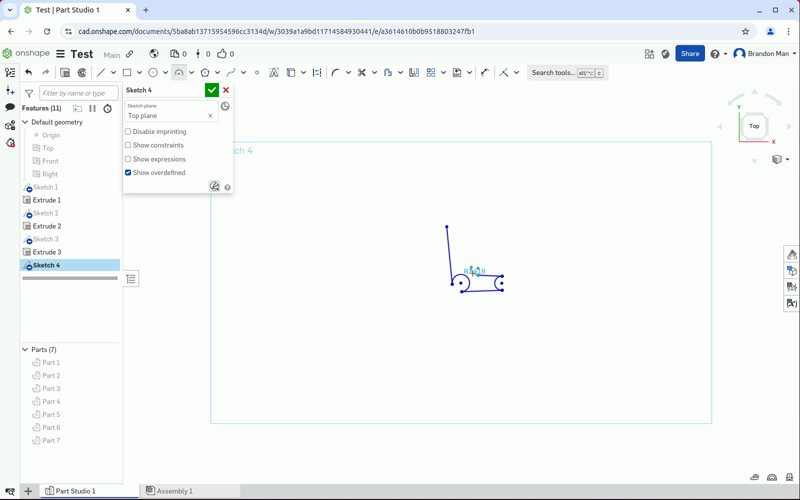
key_up(shift)
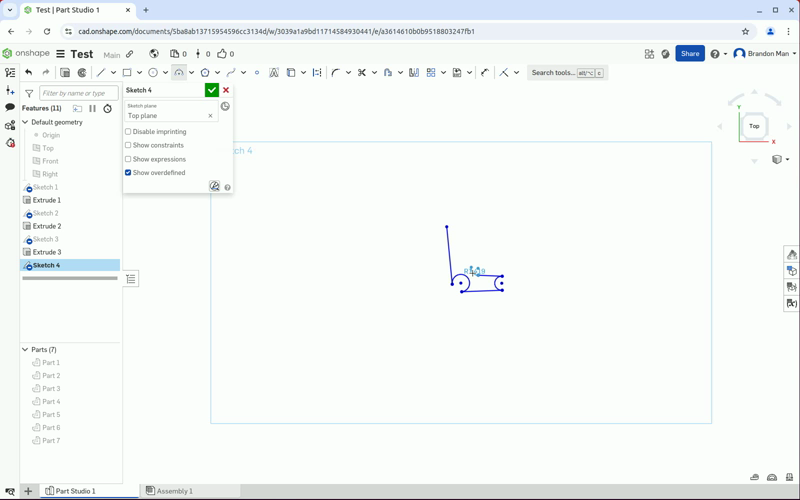
key(esc)
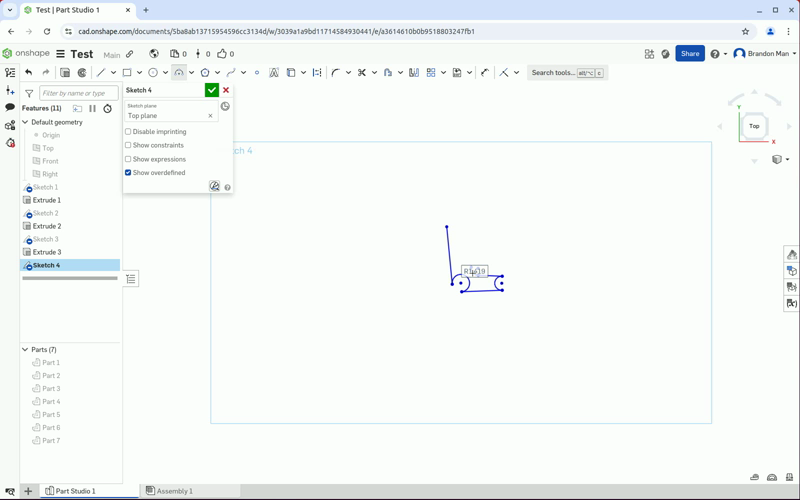
key(l)
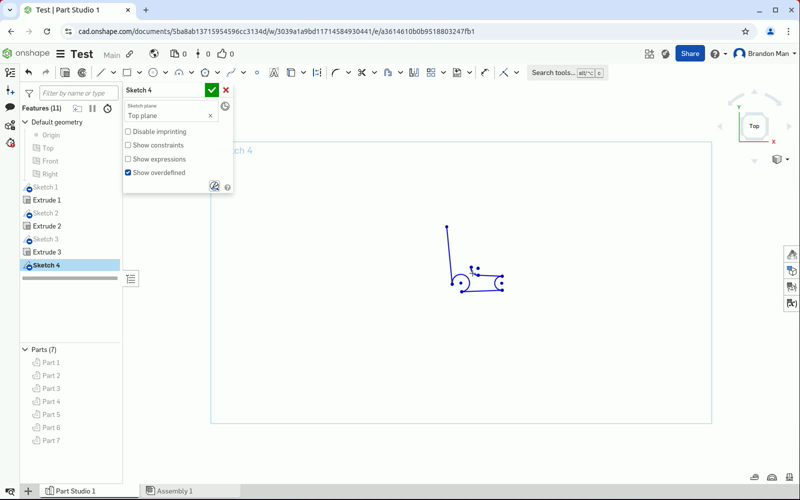
mouse_move(471, 267)
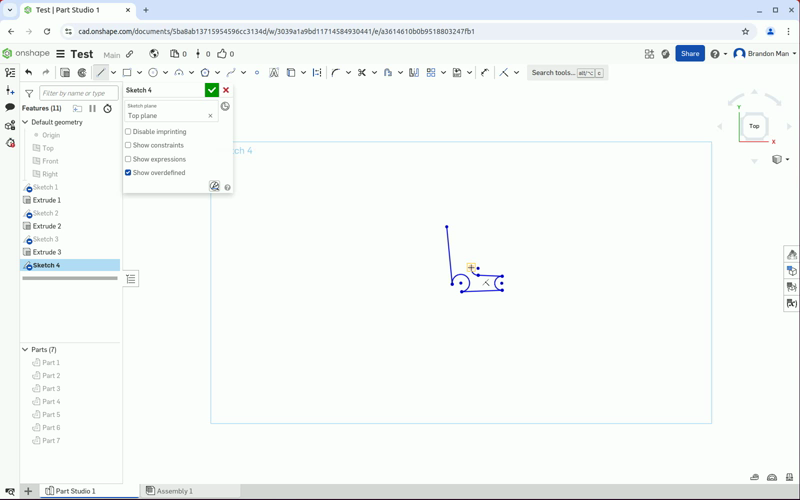
click(471, 267)
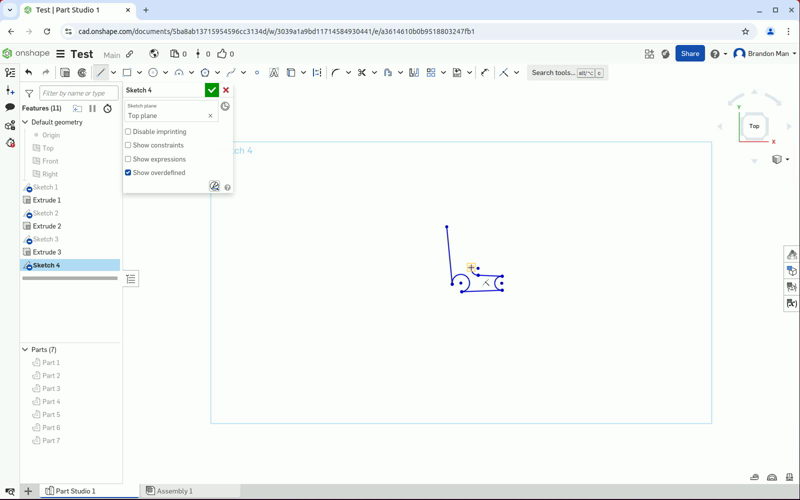
key_down(shift)
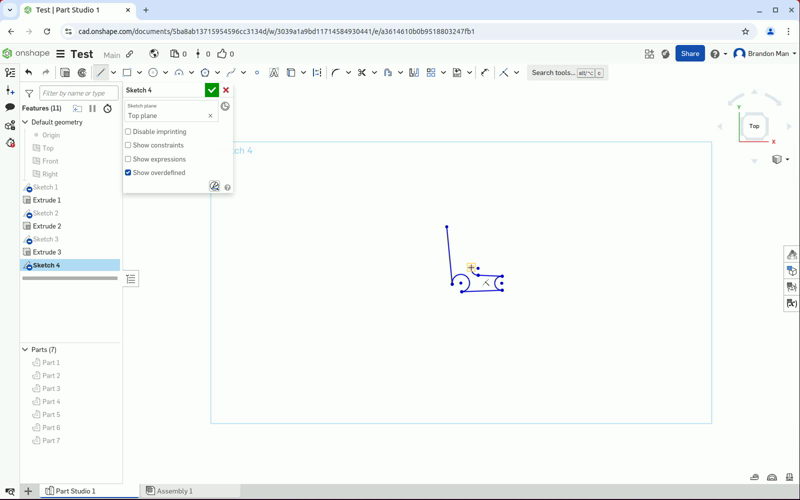
mouse_move(501, 267)
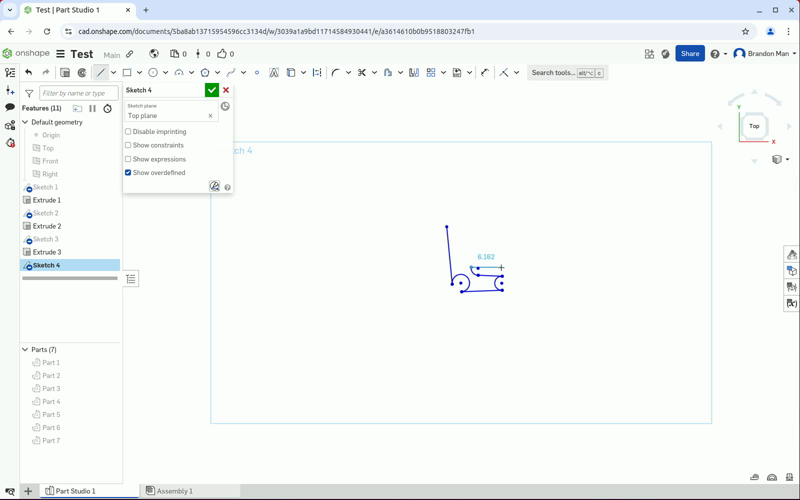
mouse_move(475, 226)
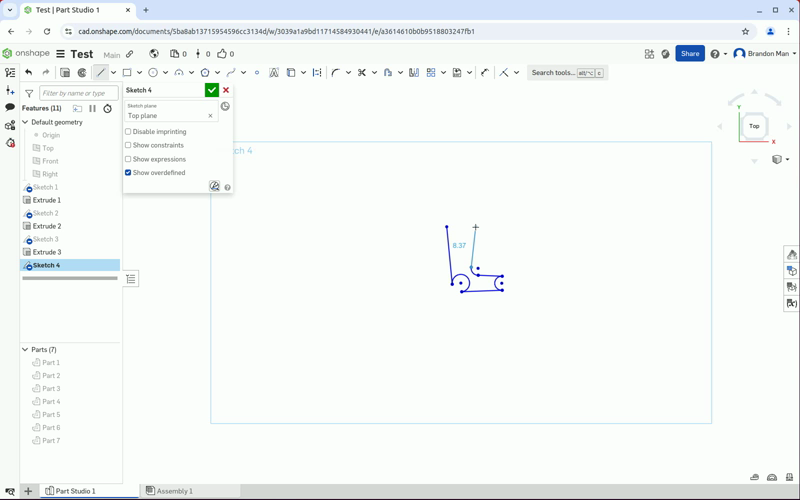
click(475, 226)
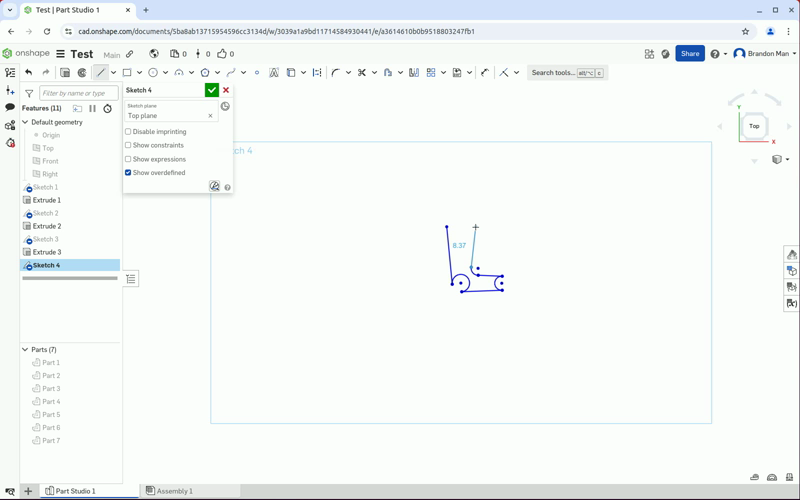
key_up(shift)
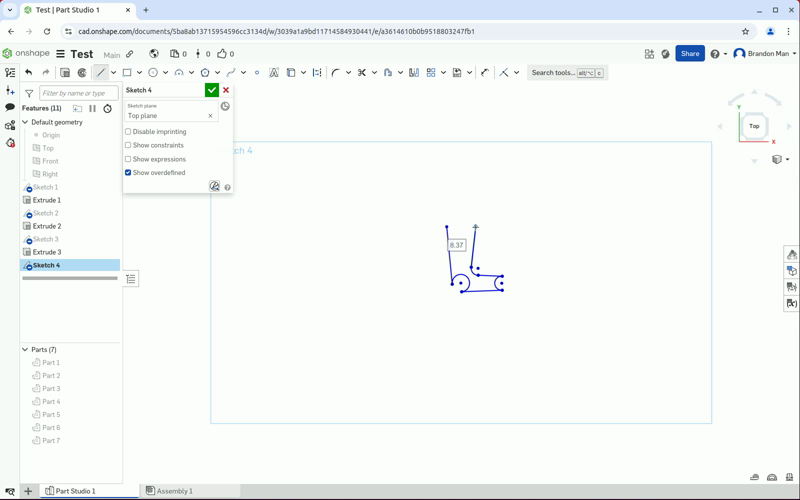
key(esc)
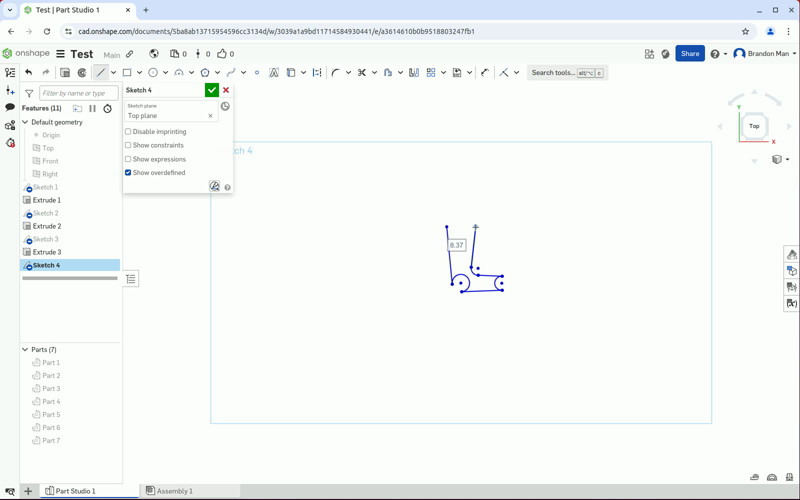
key(a)
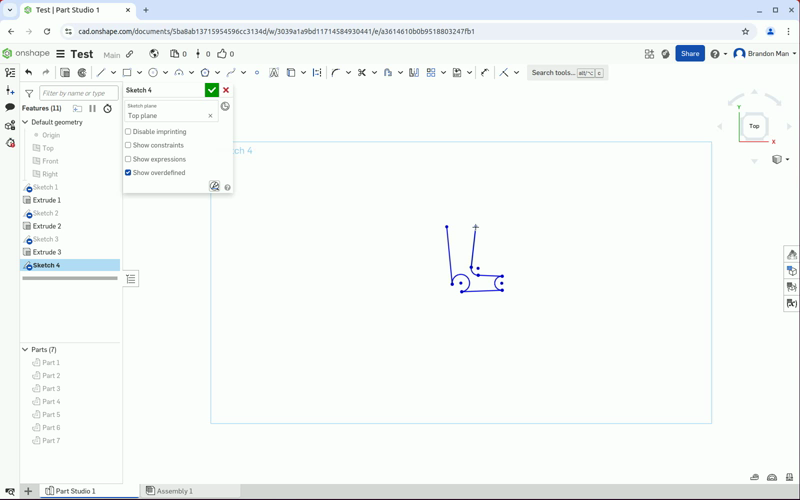
mouse_move(475, 226)
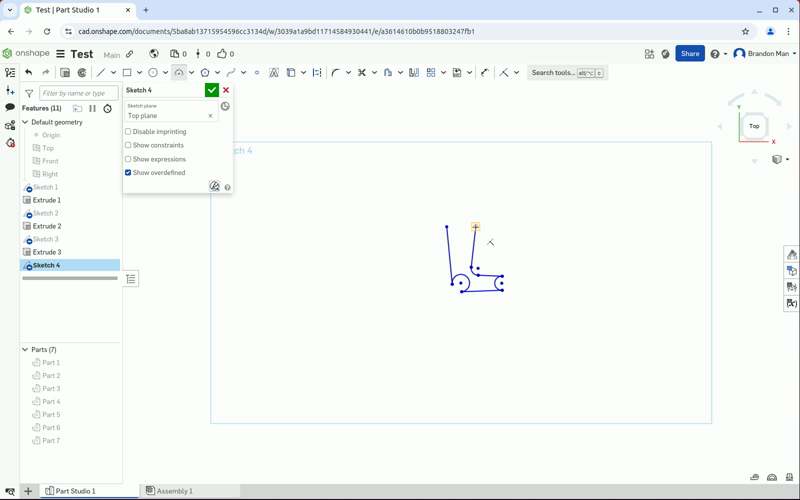
click(475, 226)
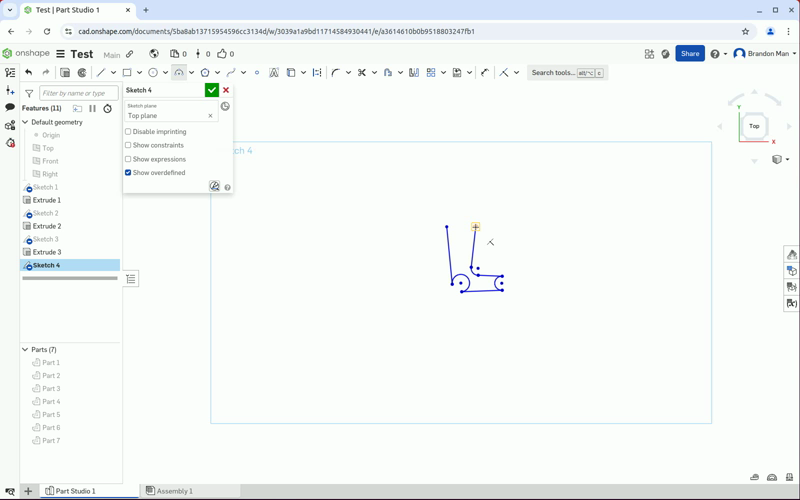
mouse_move(446, 226)
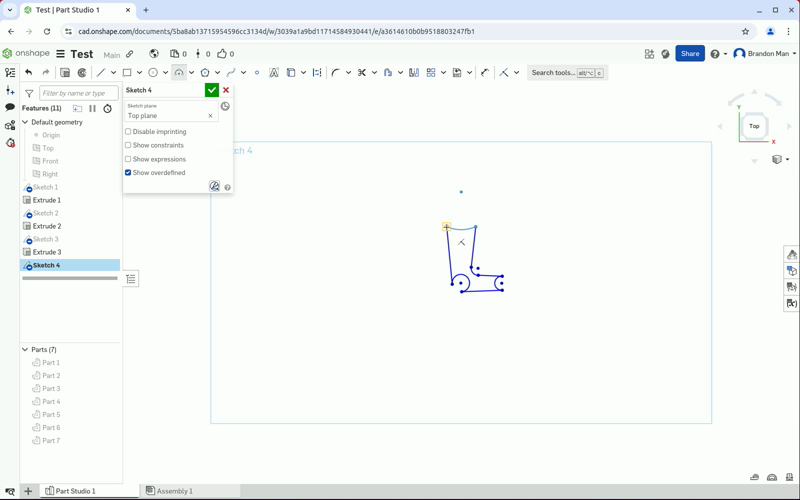
click(446, 226)
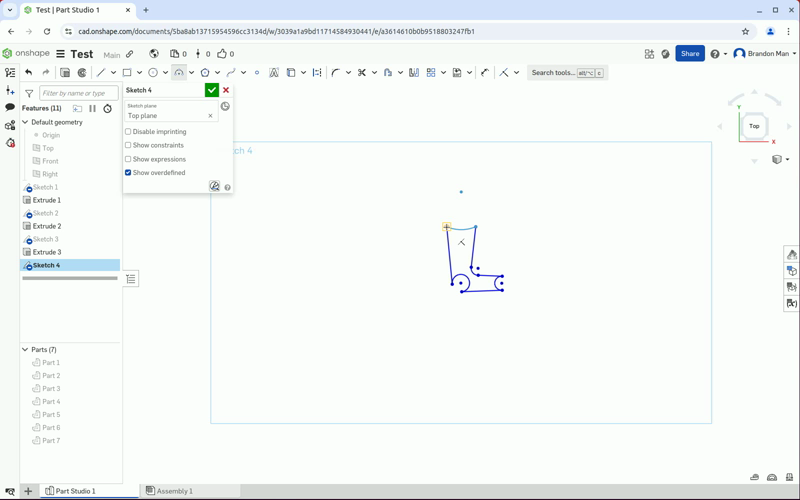
key_down(shift)
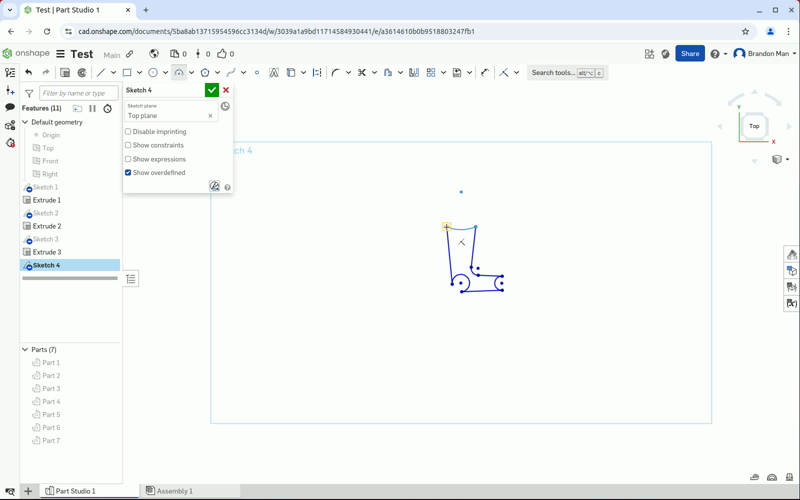
mouse_move(461, 239)
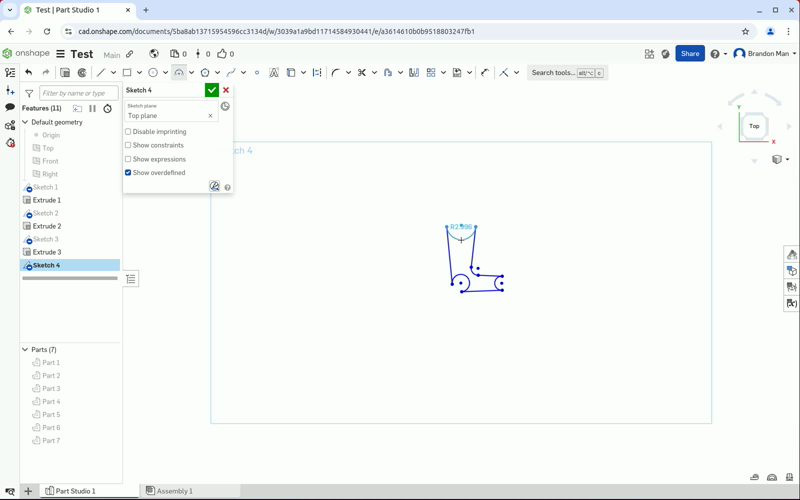
click(461, 239)
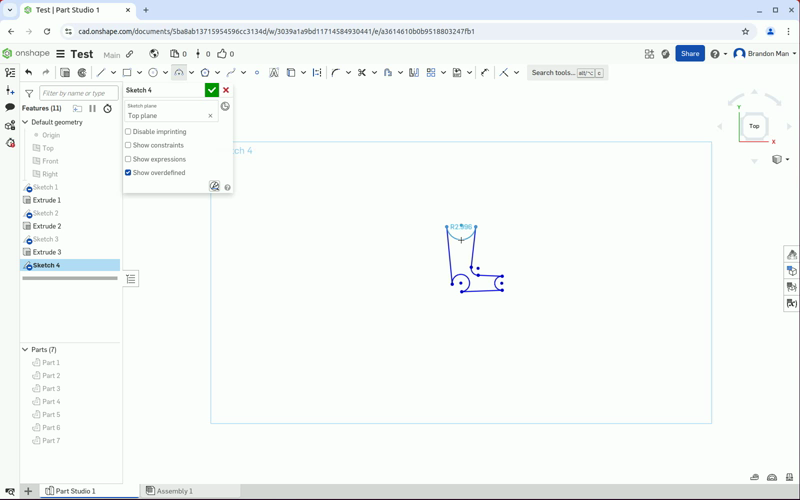
key_up(shift)
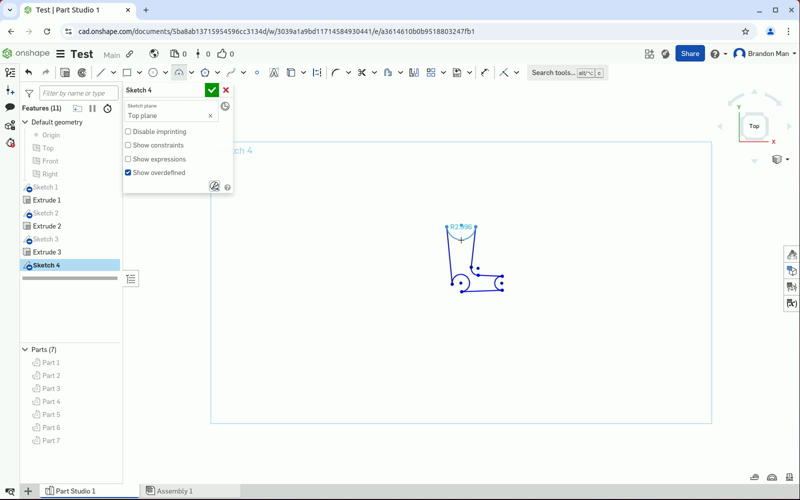
key(esc)
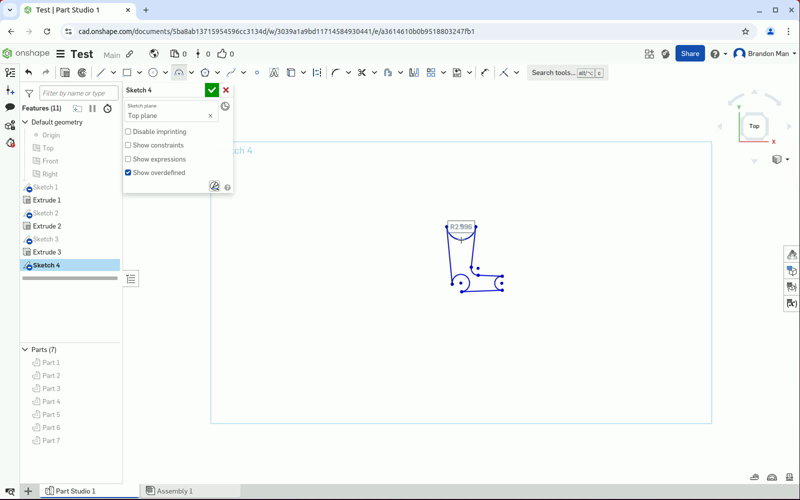
mouse_move(460, 259)
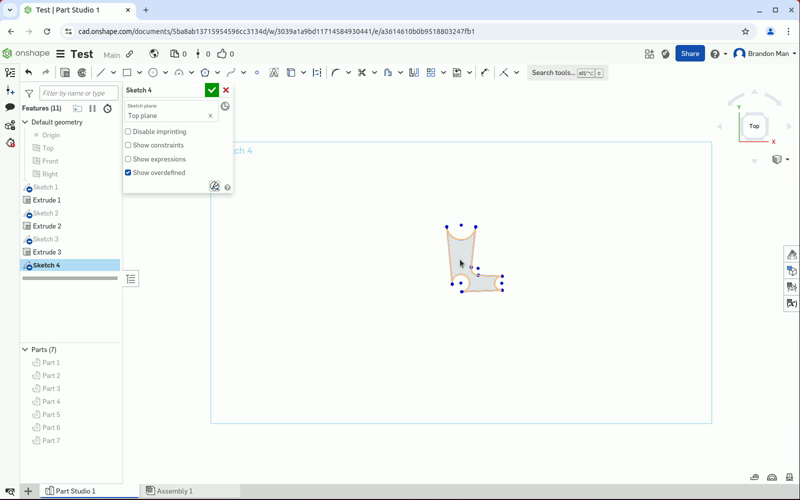
scroll(6)
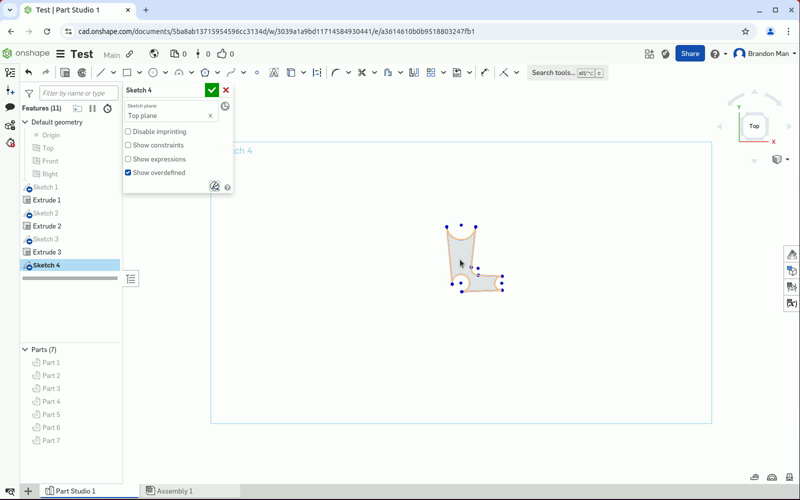
scroll(6)
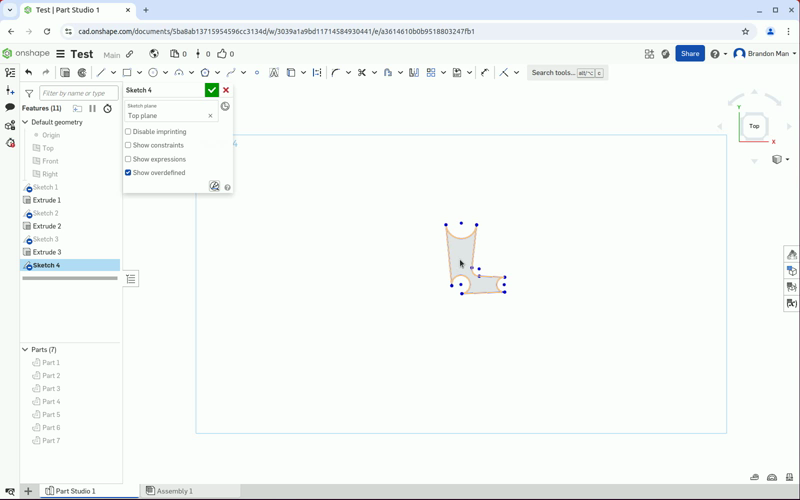
scroll(6)
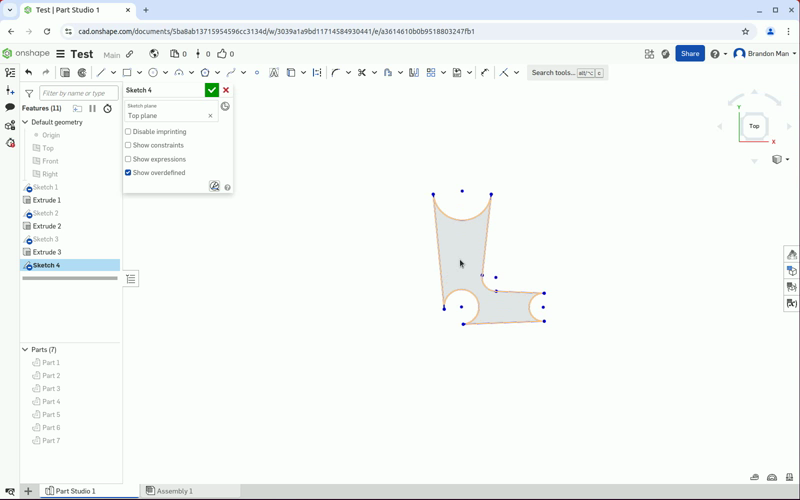
scroll(6)
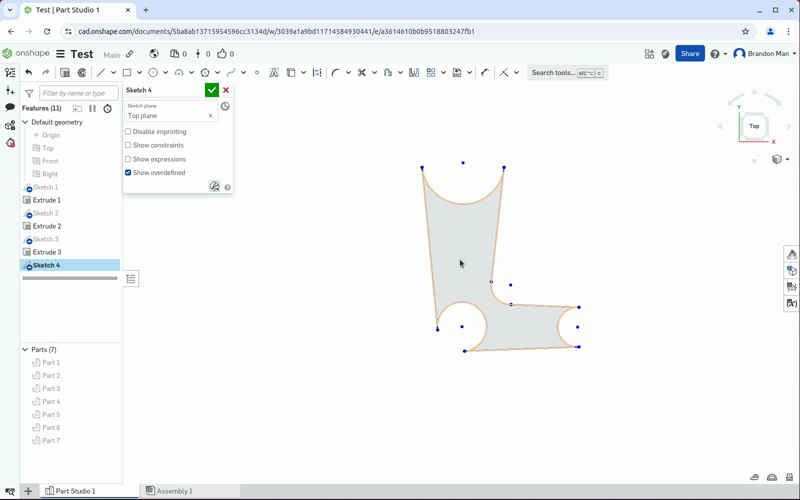
scroll(6)
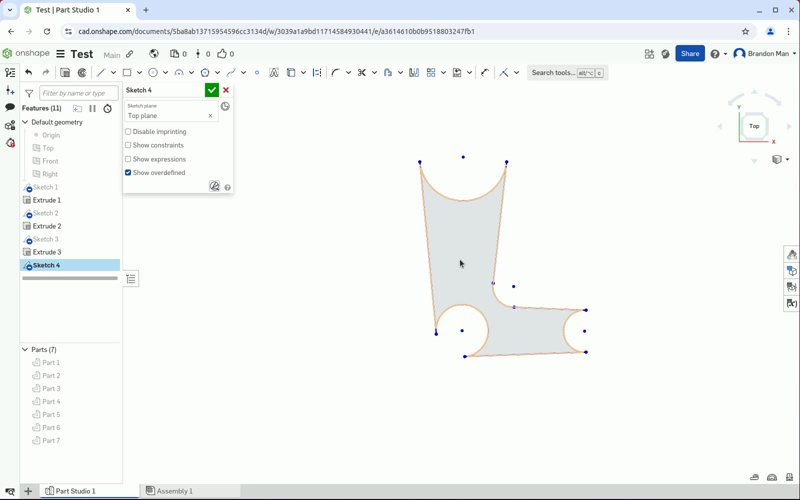
scroll(6)
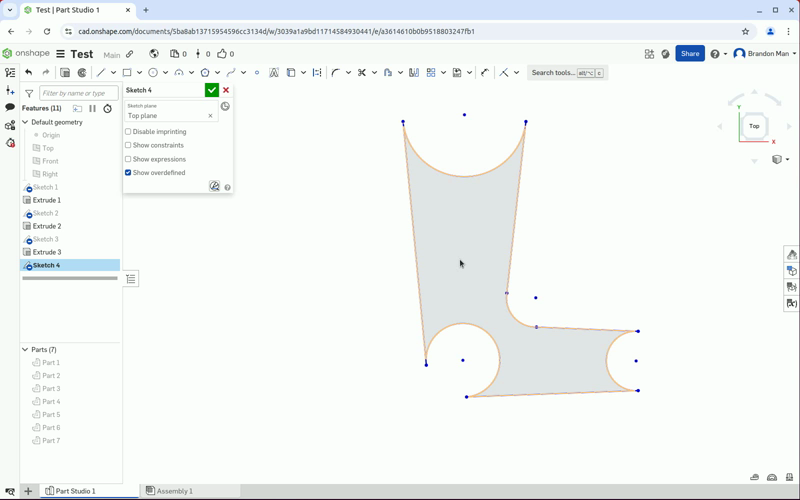
scroll(6)
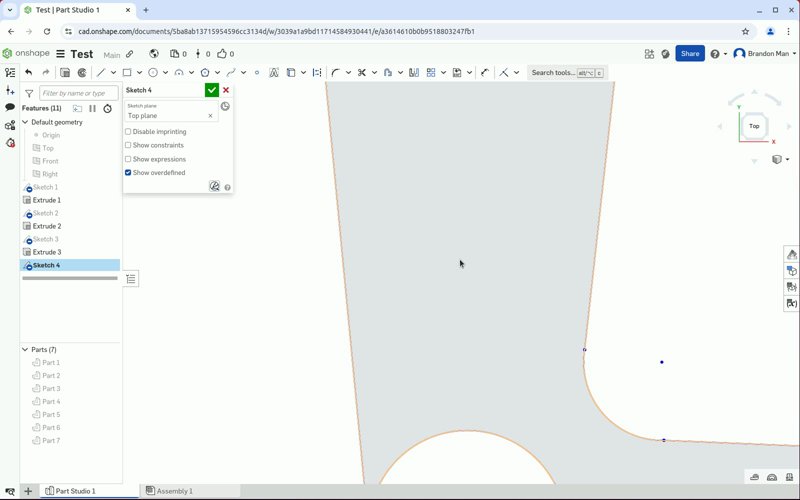
click(460, 259)
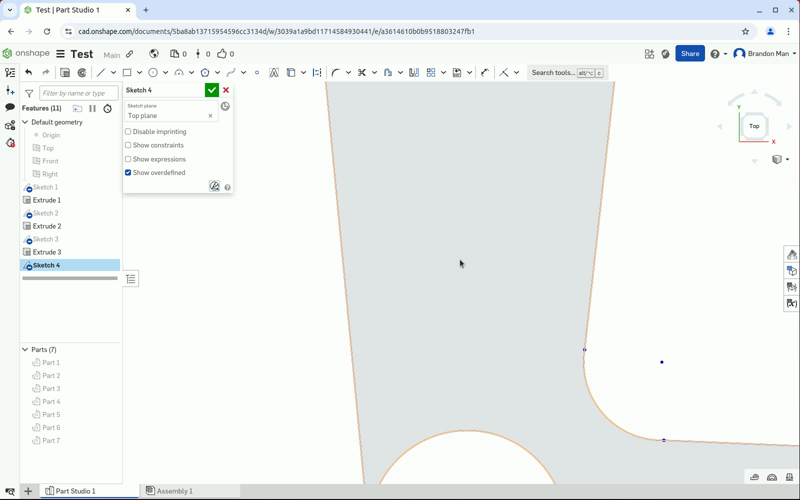
scroll(-6)
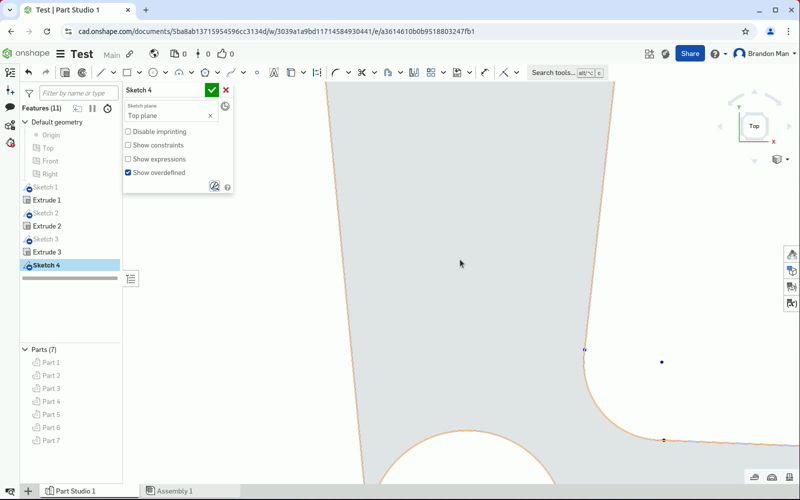
scroll(-6)
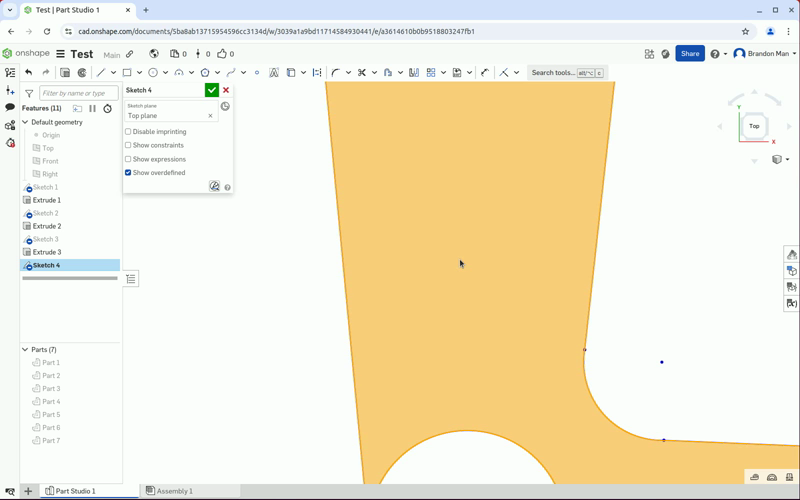
scroll(-6)
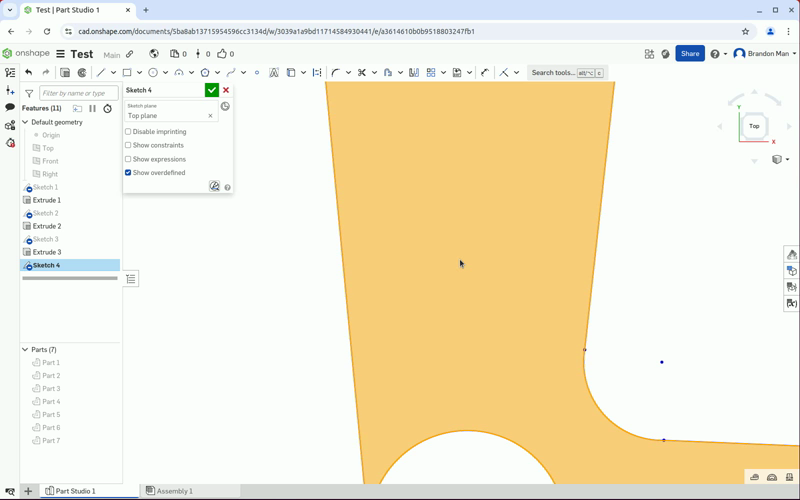
scroll(-6)
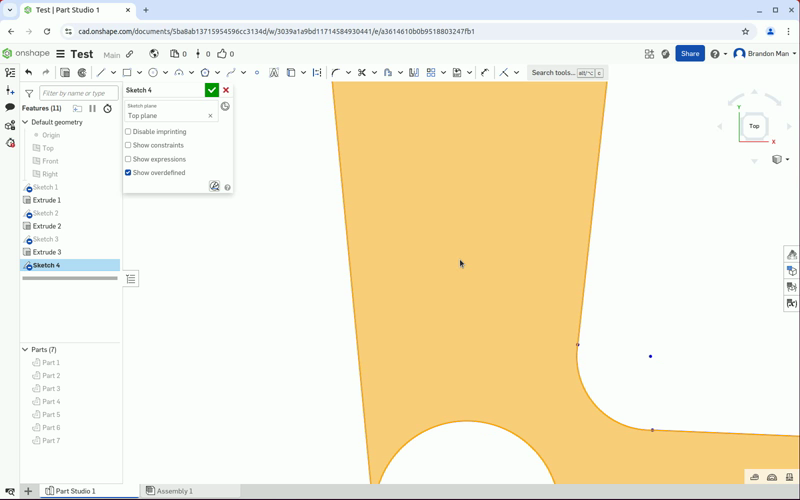
scroll(-6)
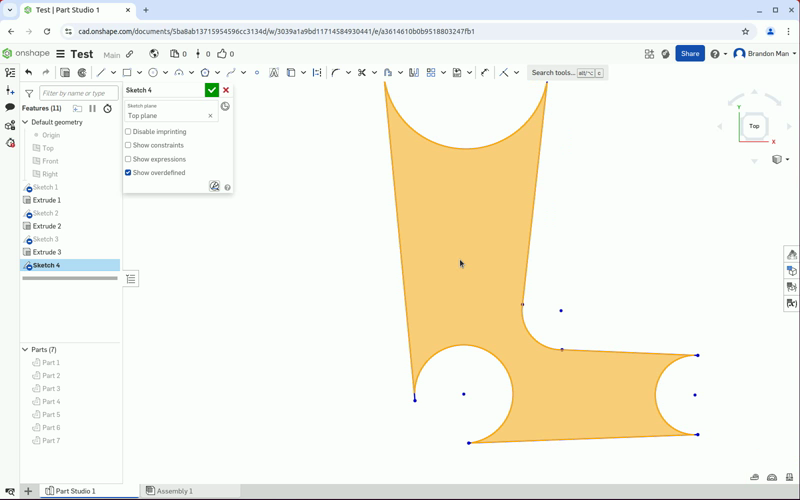
scroll(-6)
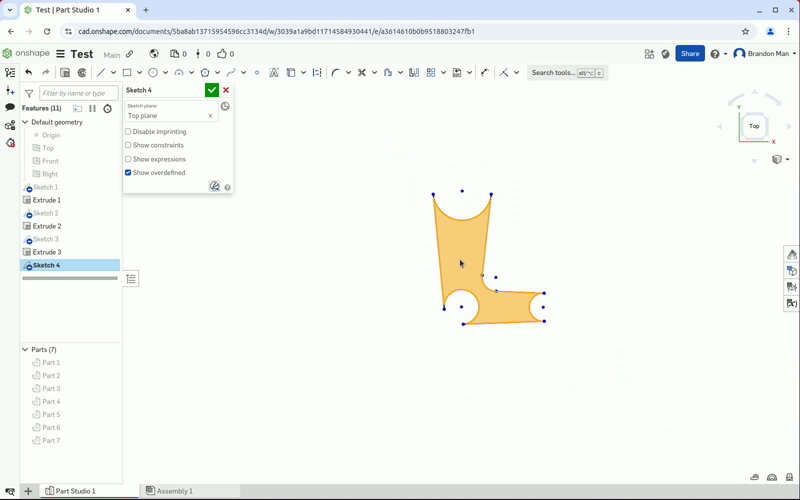
scroll(-6)
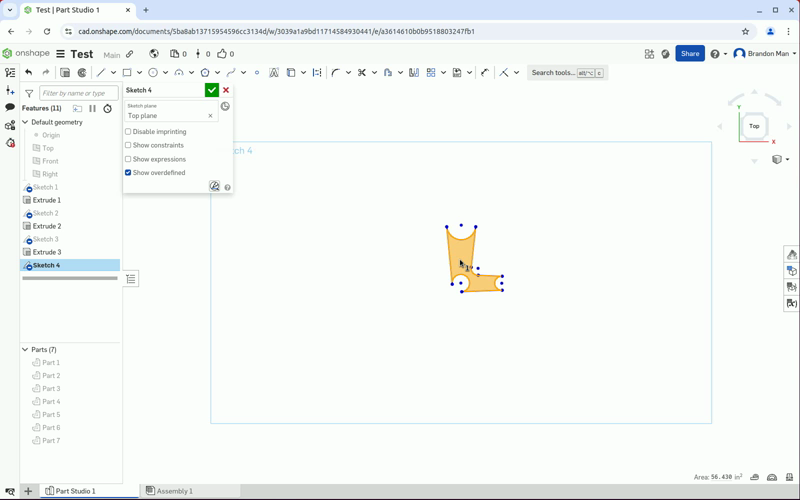
mouse_move(73, 352)
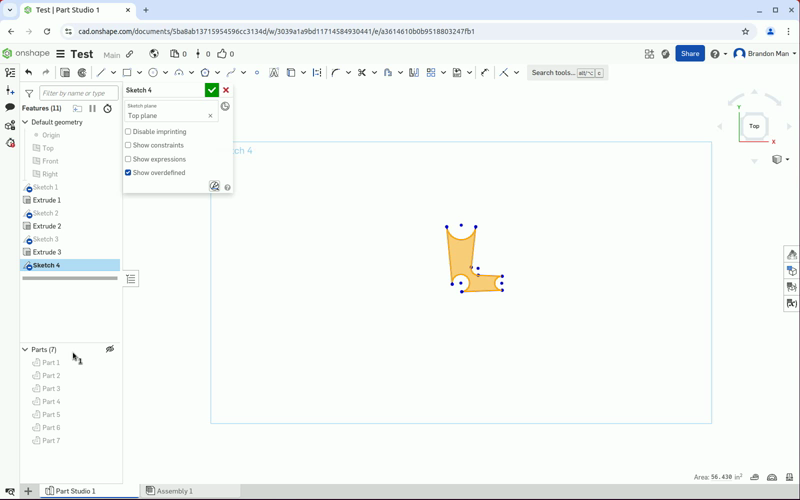
key(shift+y)
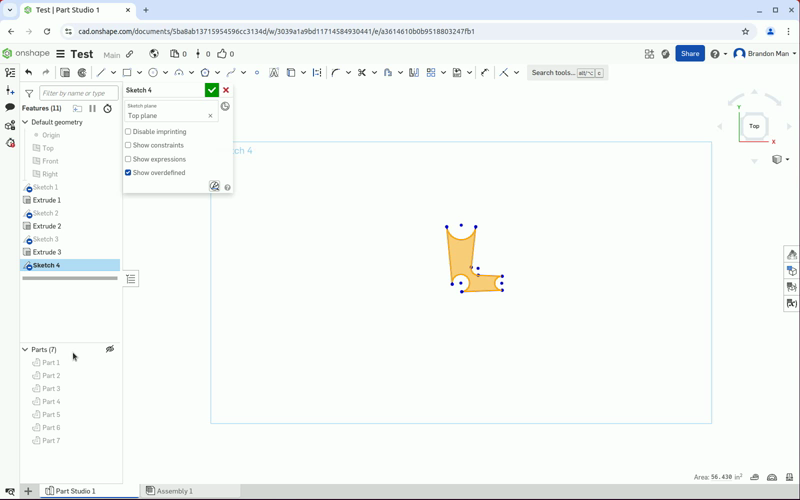
key(shift+e)
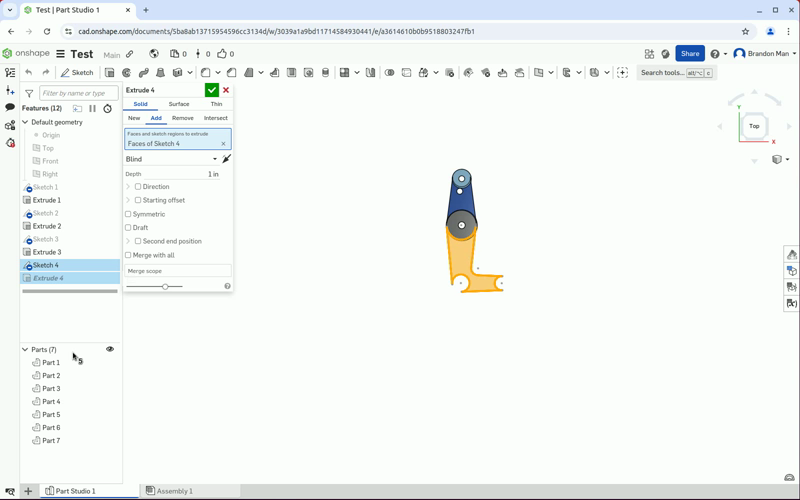
mouse_move(143, 106)
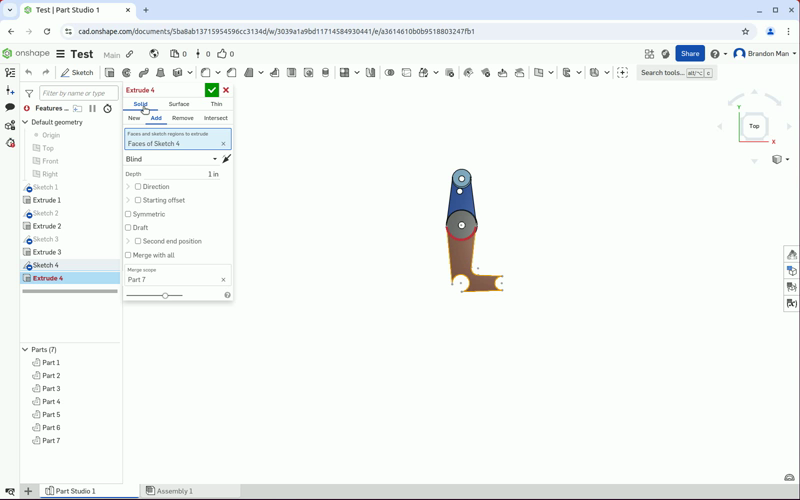
click(143, 106)
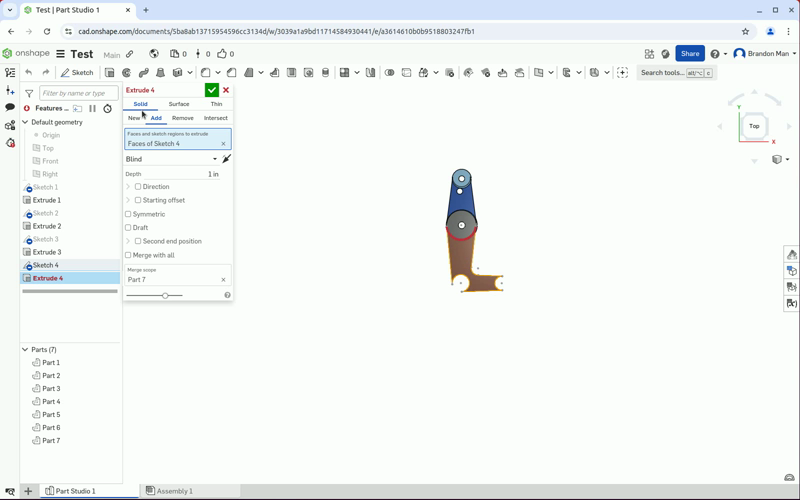
mouse_move(137, 120)
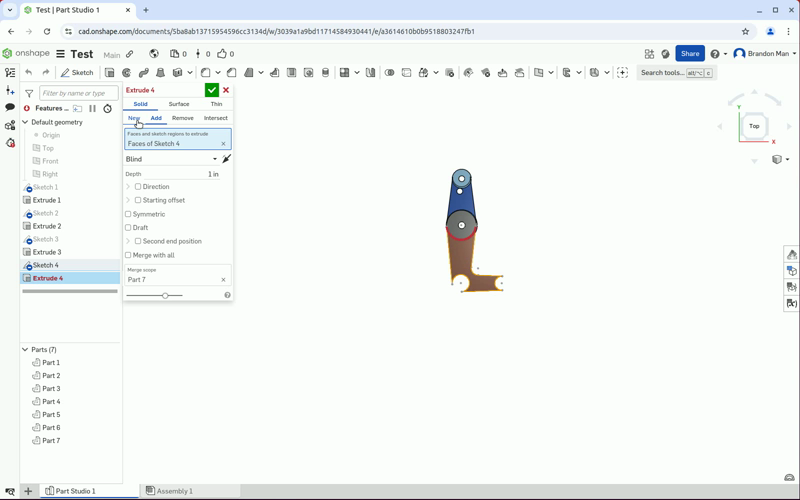
click(137, 120)
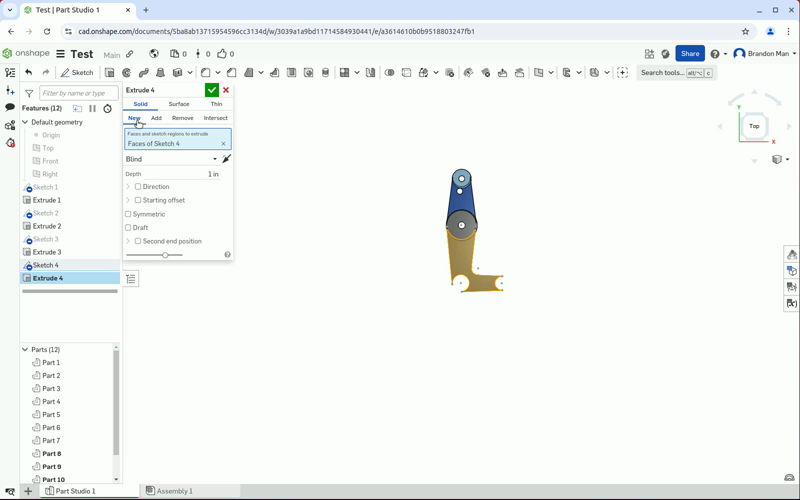
key(tab, 4)
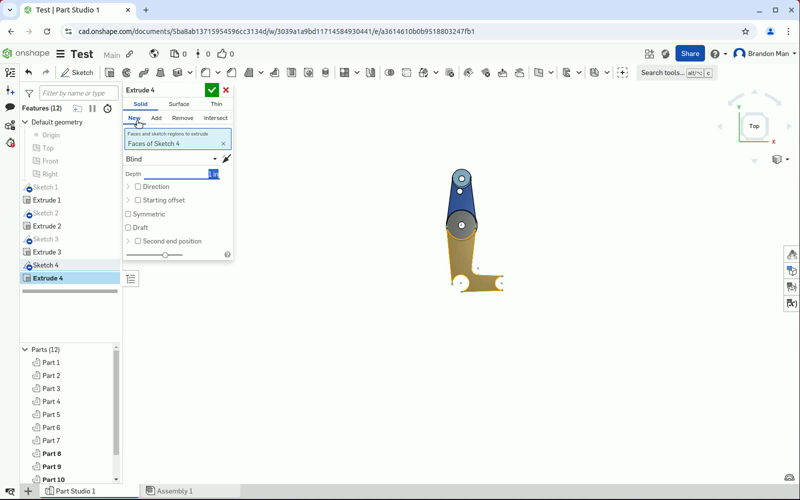
text(0.481)
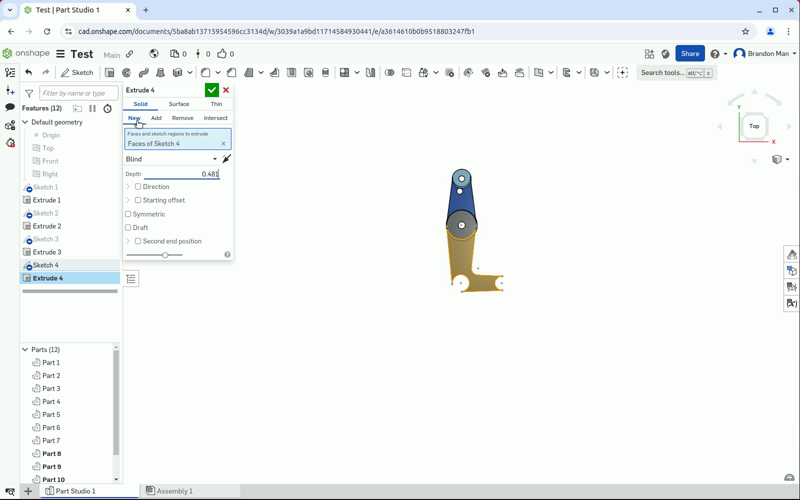
key(enter)
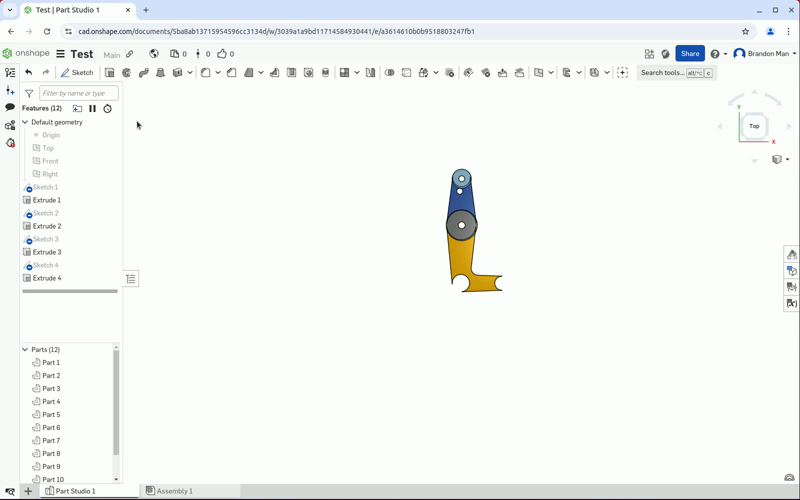
key(shift+h)
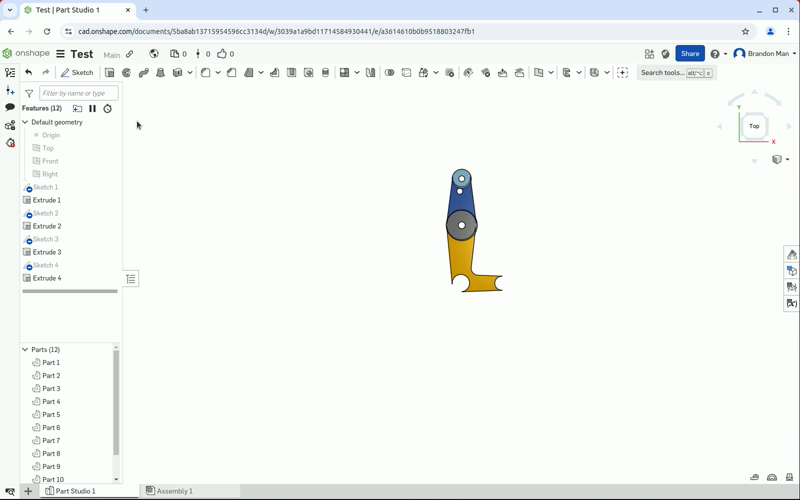
key(shift+h)
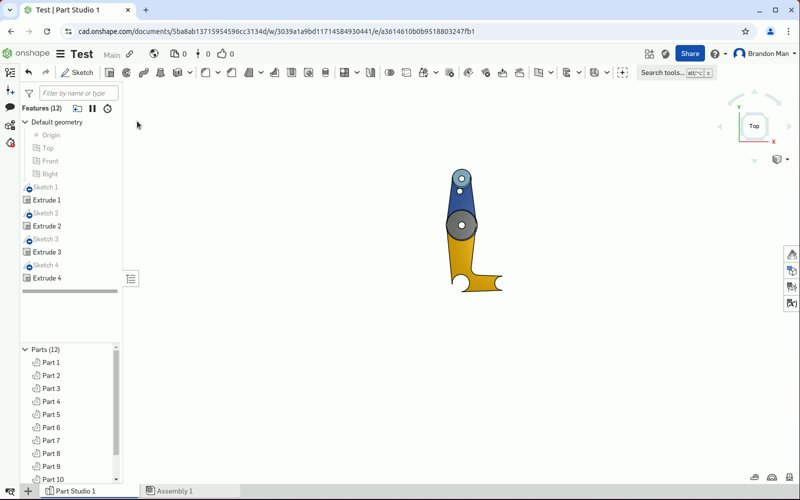
mouse_move(73, 189)
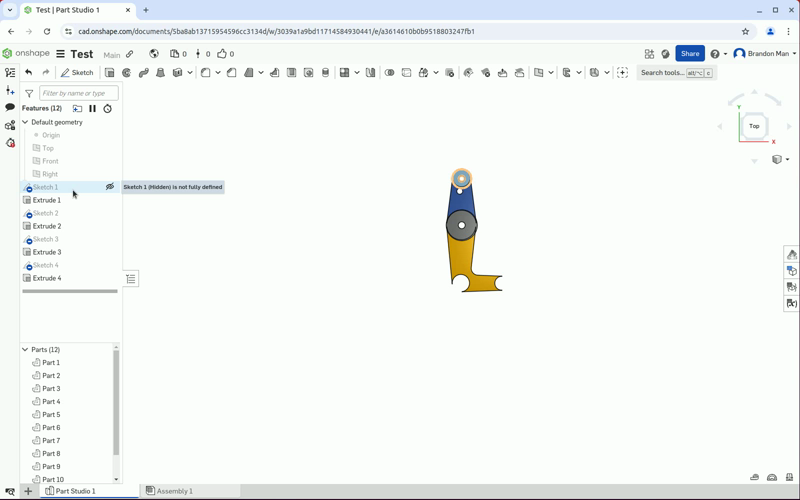
click(73, 189)
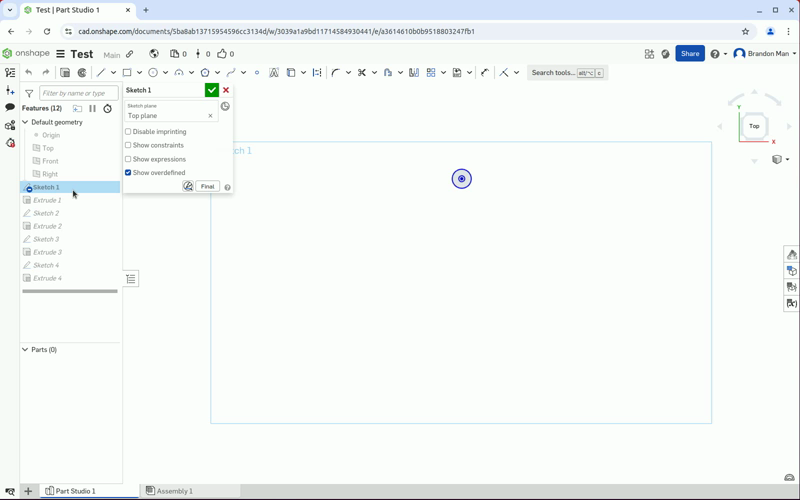
mouse_move(229, 92)
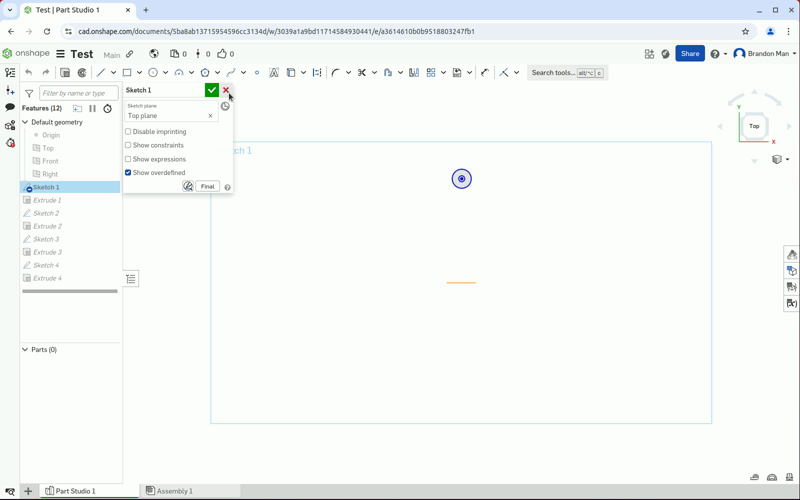
click(229, 92)
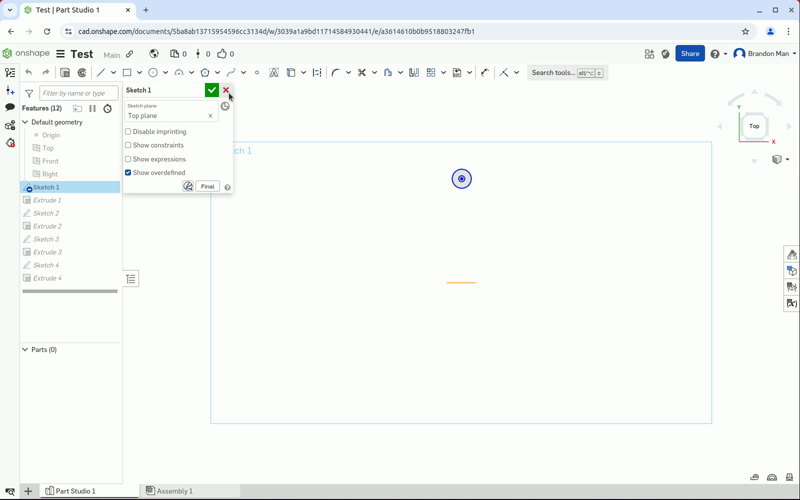
key(shift+s)
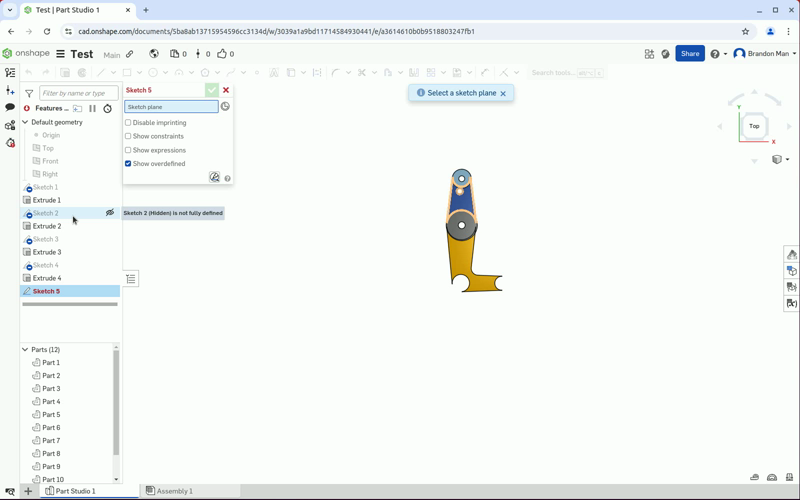
scroll(3)
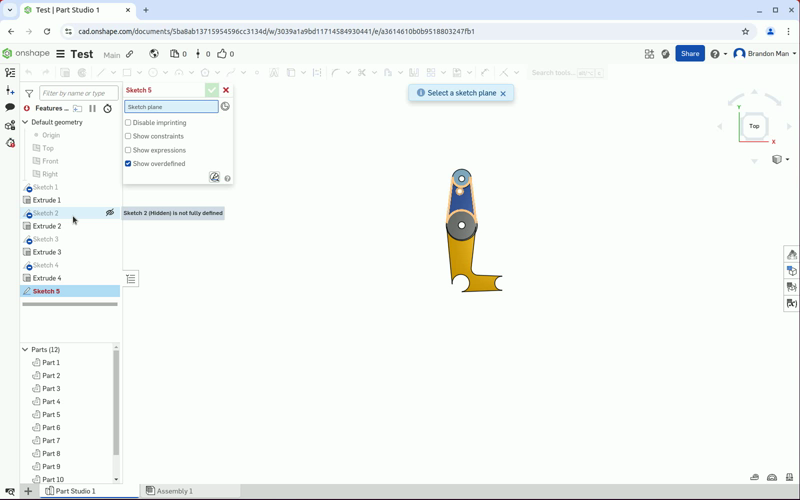
mouse_move(73, 150)
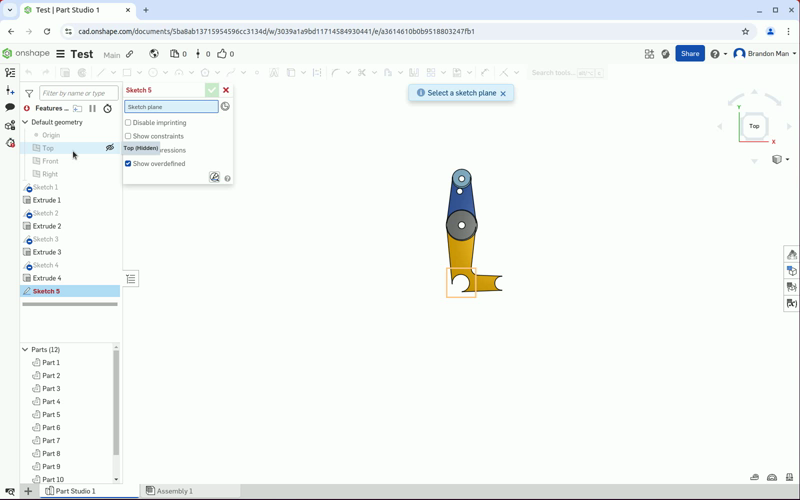
click(73, 150)
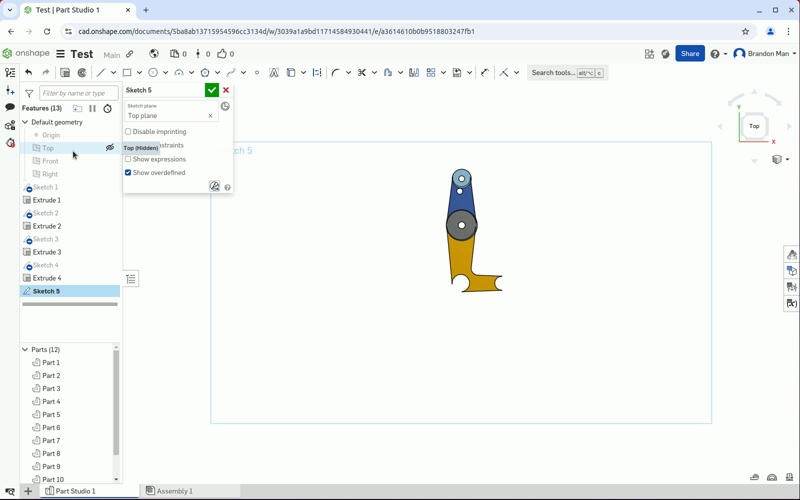
mouse_move(69, 352)
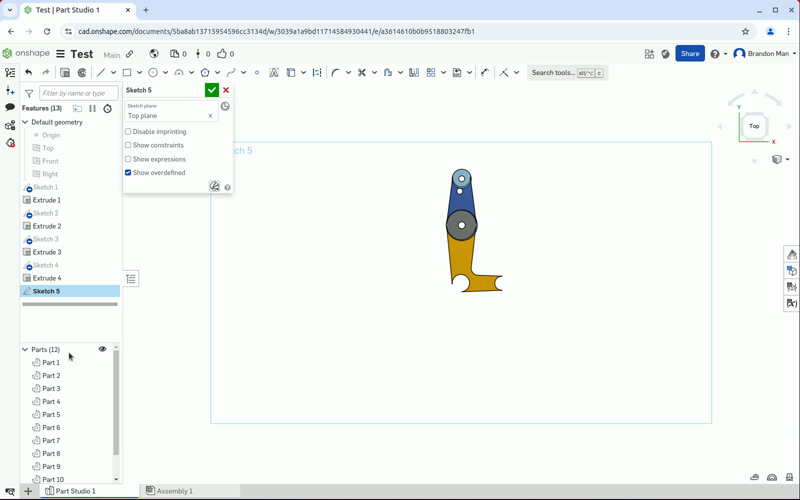
key(y)
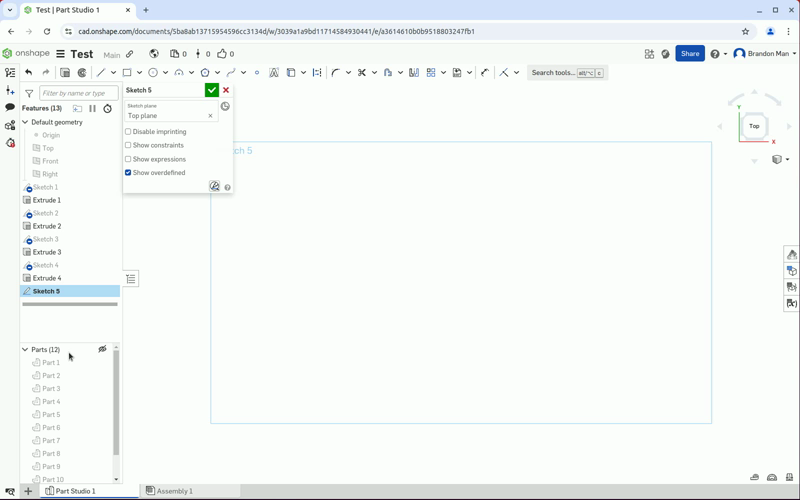
key(l)
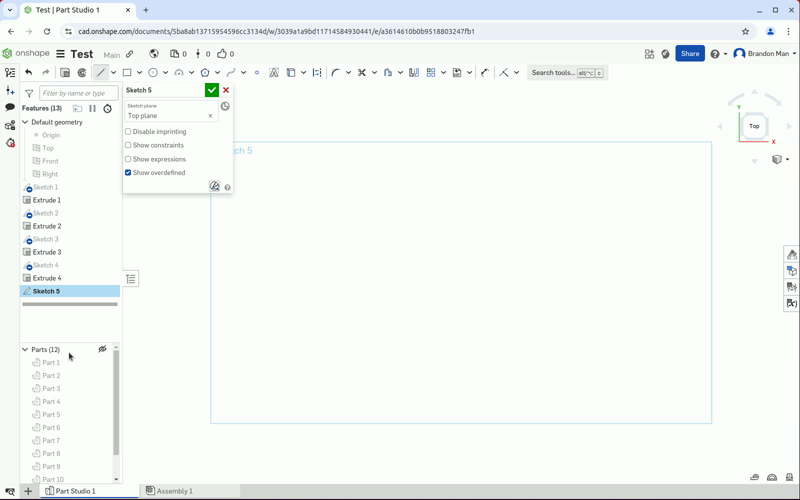
key_down(shift)
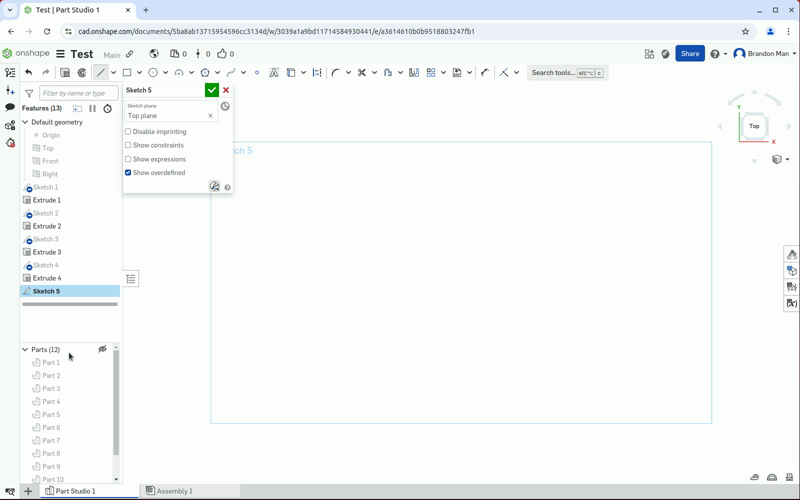
mouse_move(460, 291)
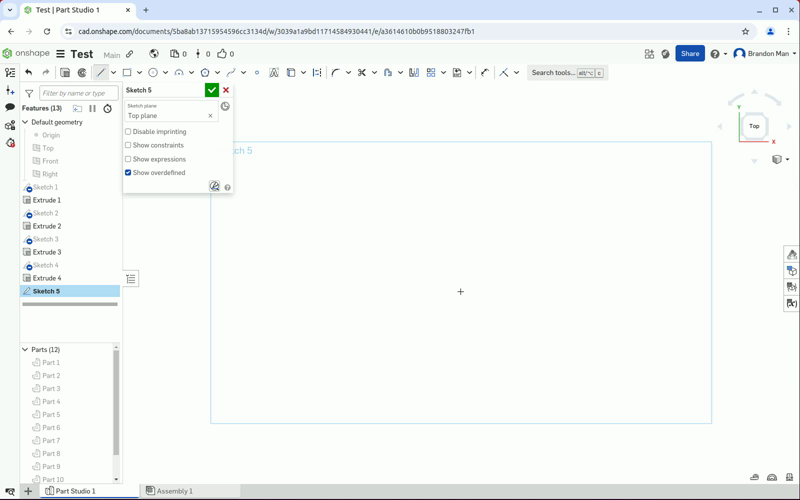
click(460, 291)
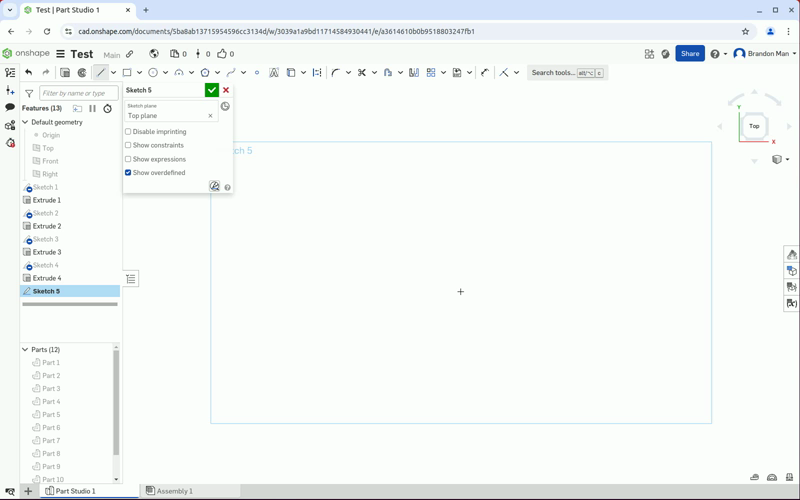
key_up(shift)
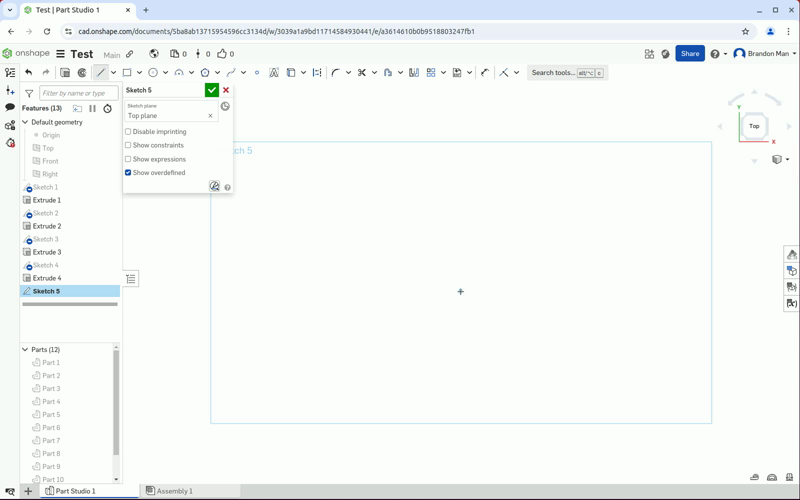
key_down(shift)
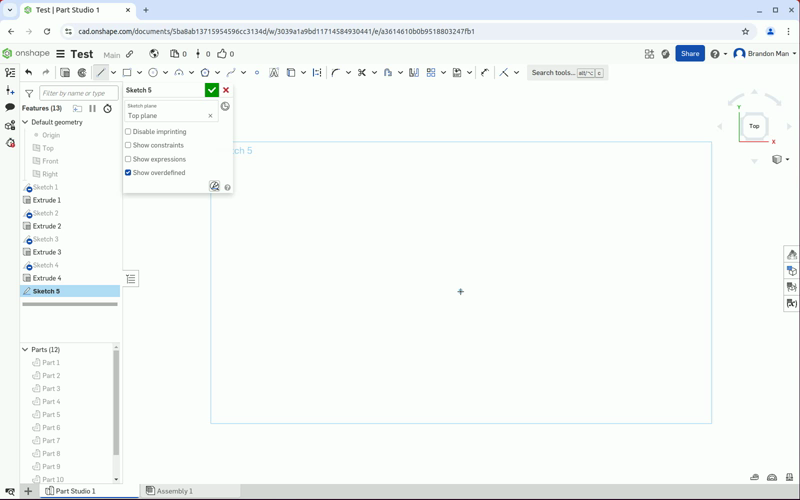
mouse_move(490, 291)
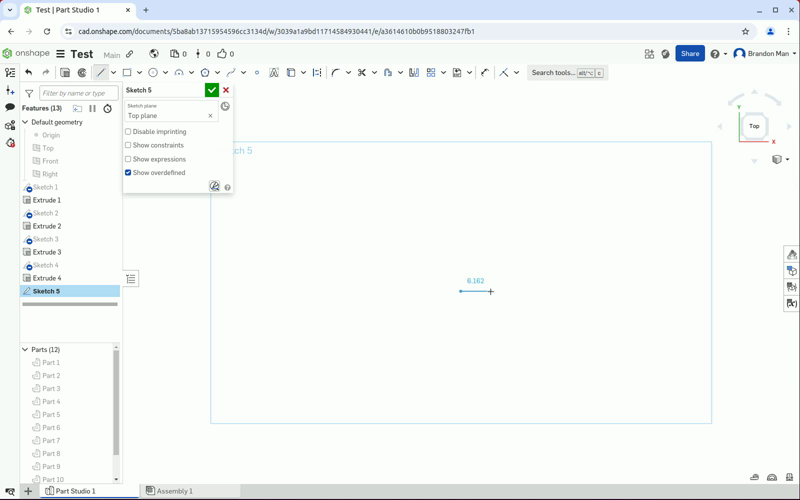
mouse_move(461, 291)
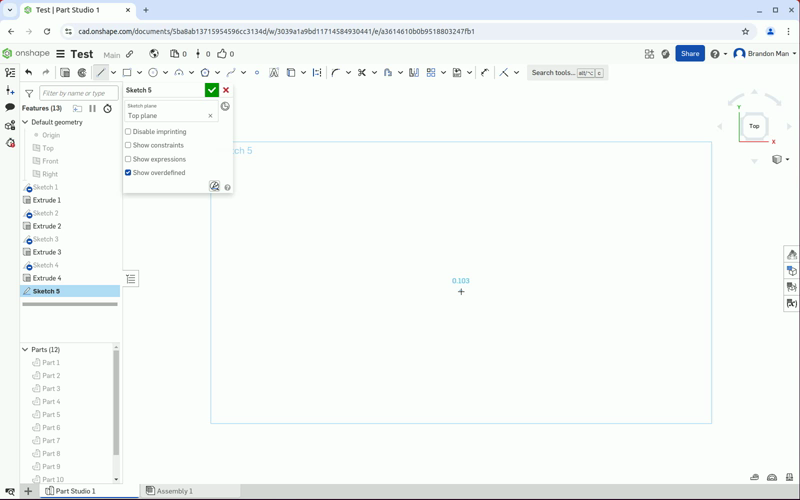
scroll(6)
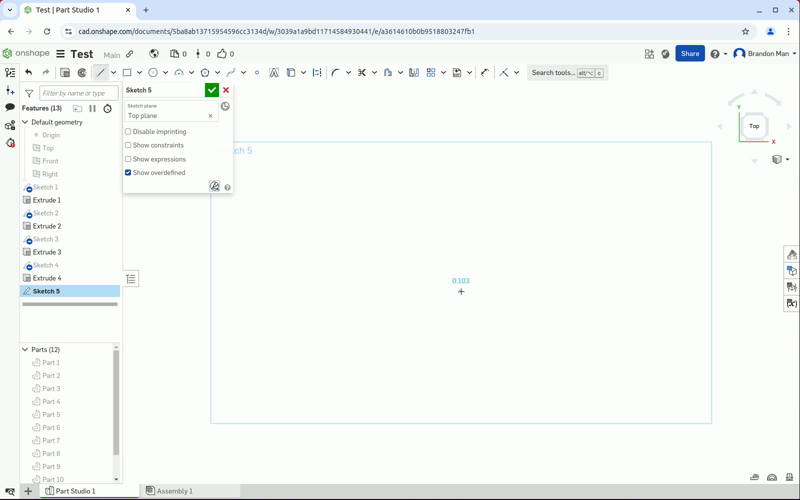
scroll(6)
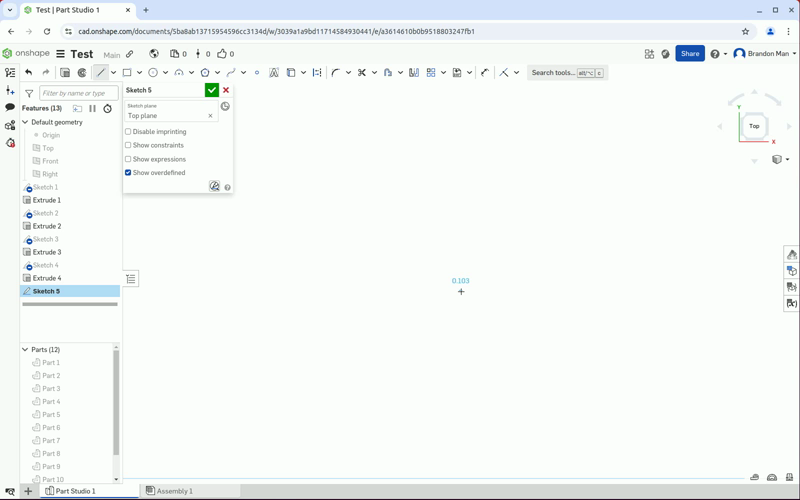
scroll(6)
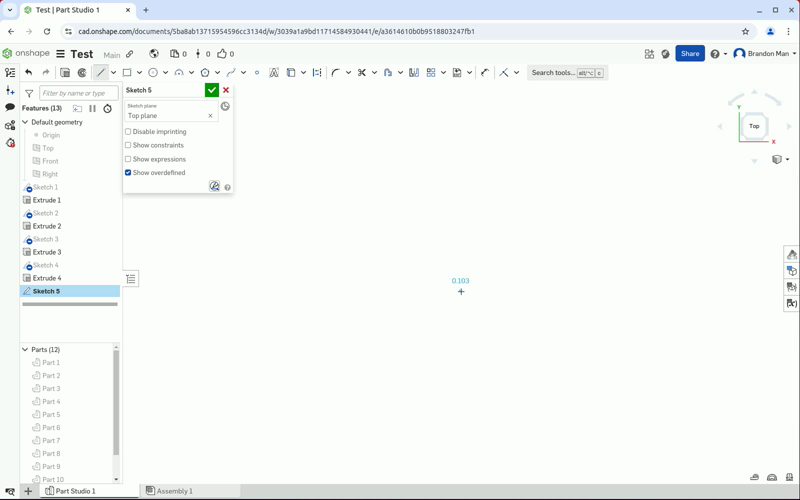
scroll(6)
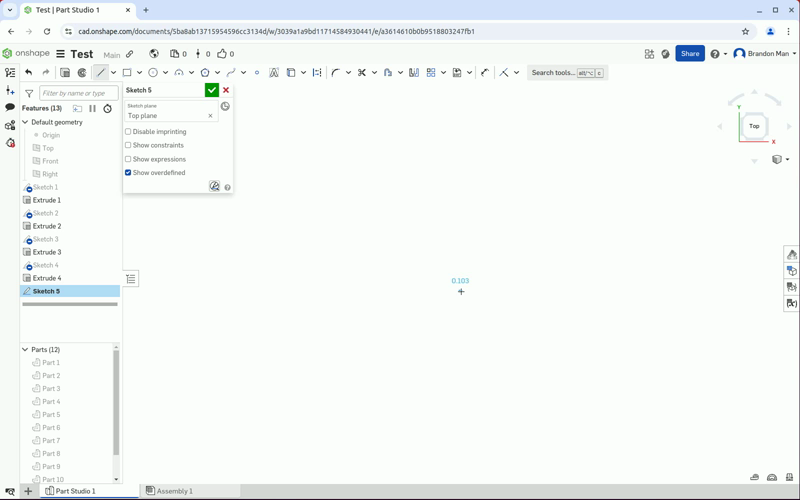
scroll(6)
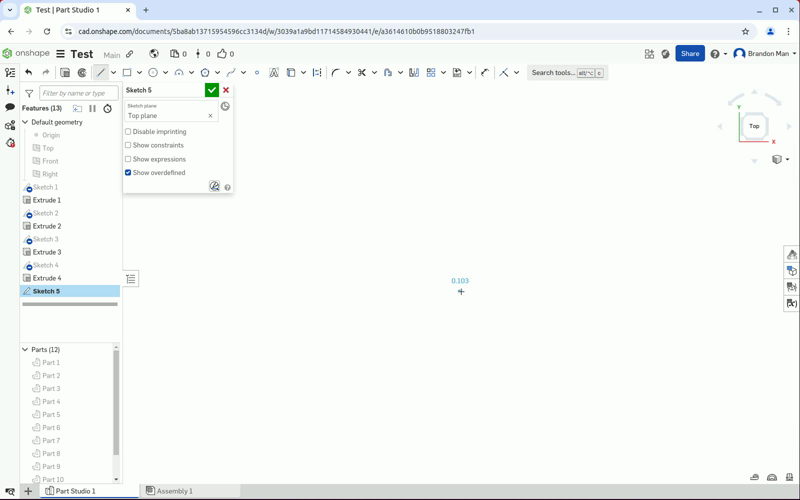
scroll(6)
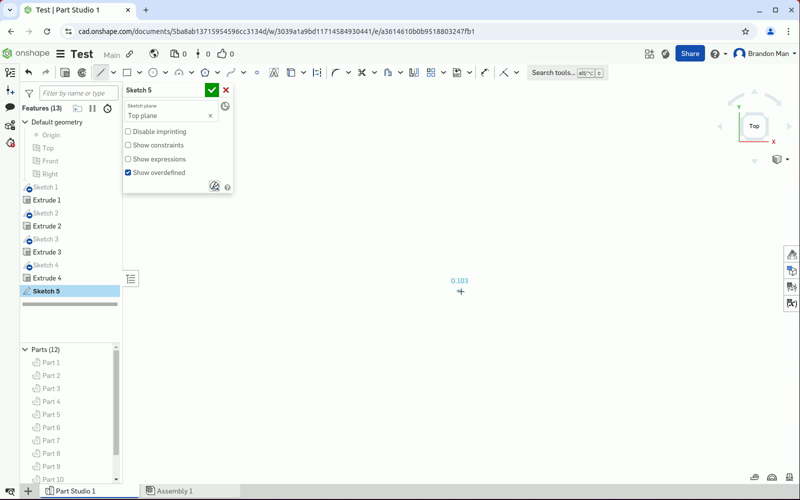
scroll(6)
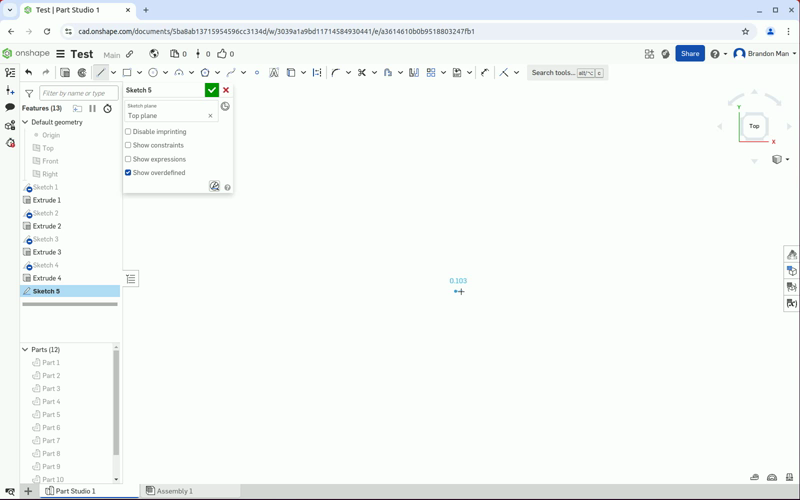
click(461, 291)
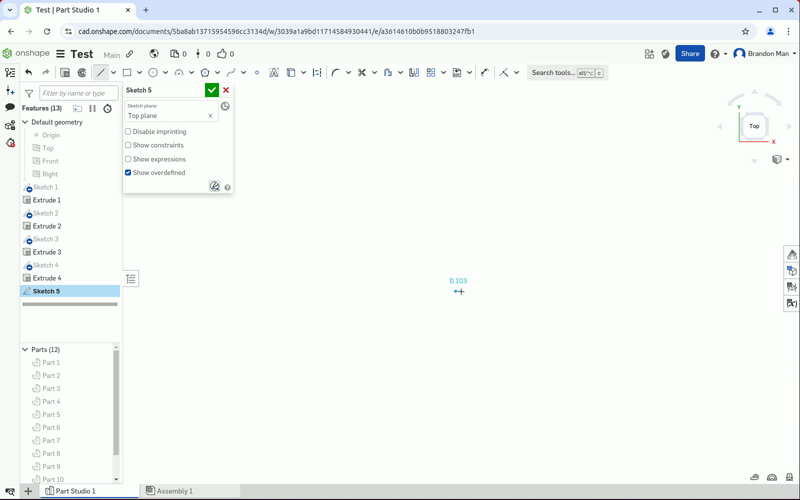
scroll(-6)
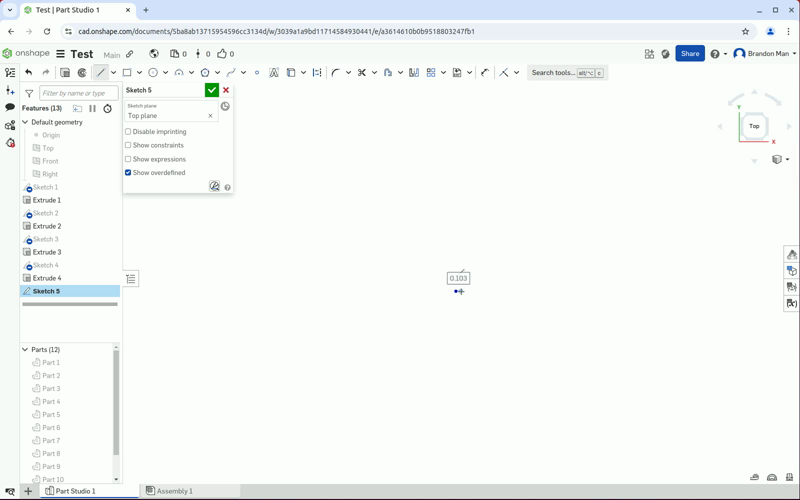
scroll(-6)
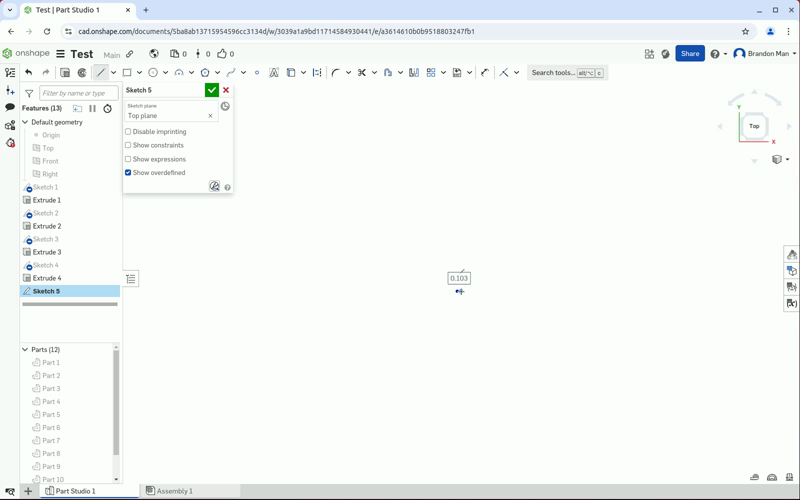
scroll(-6)
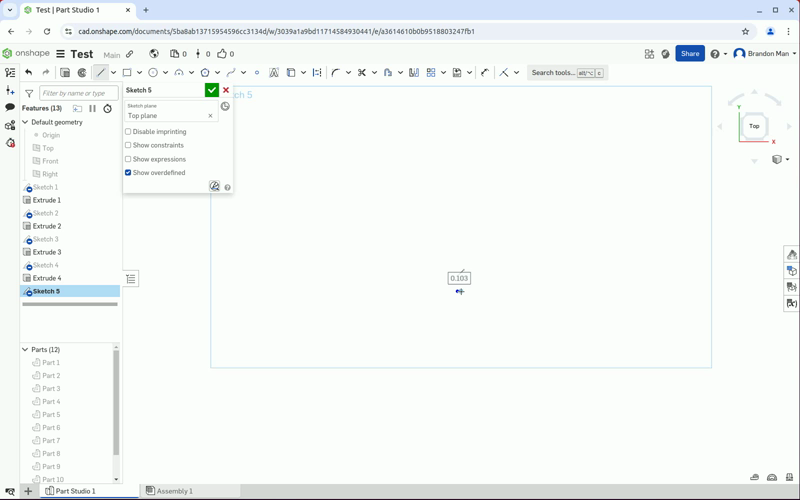
scroll(-6)
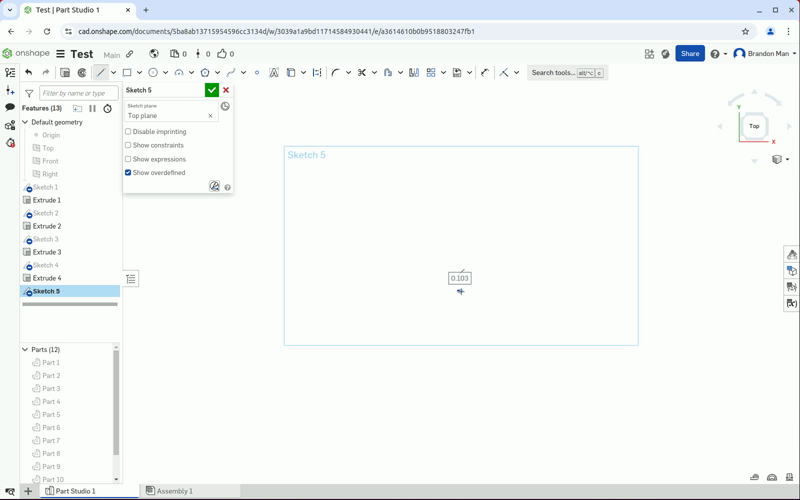
scroll(-6)
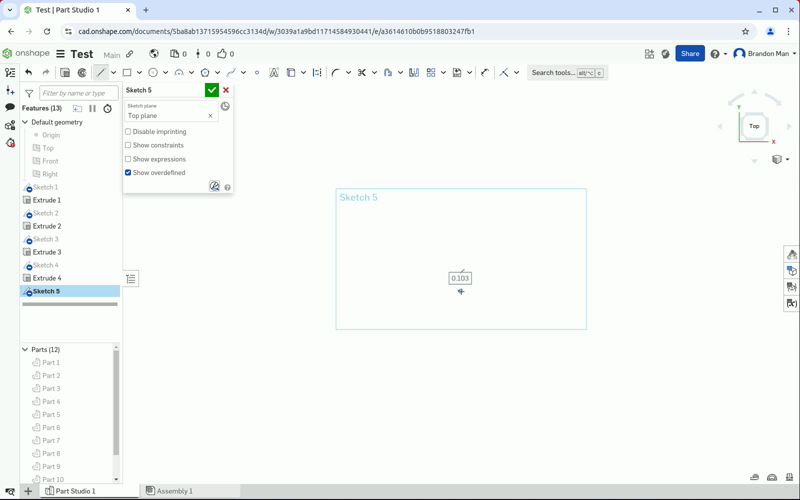
scroll(-6)
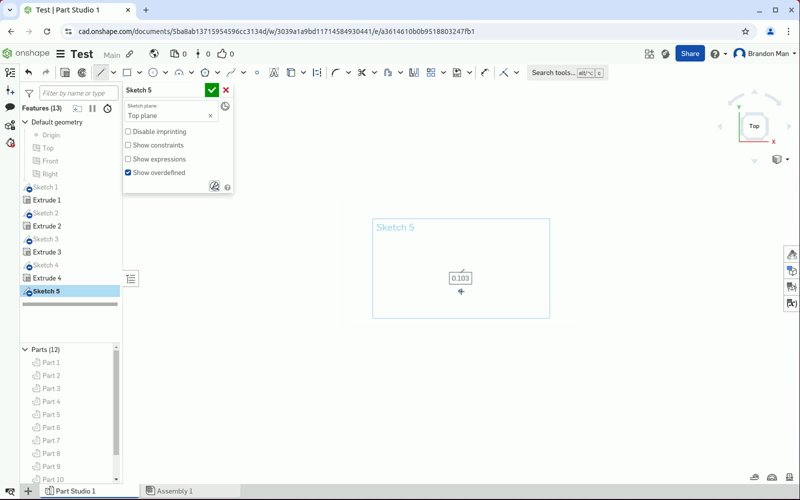
scroll(-6)
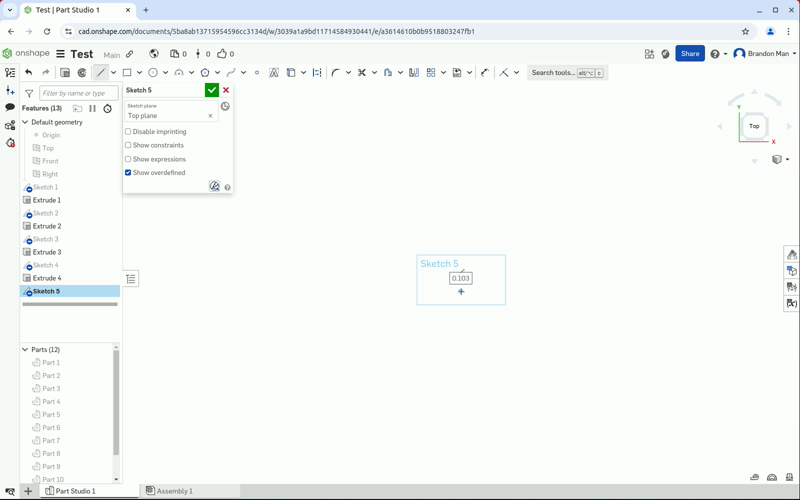
key_up(shift)
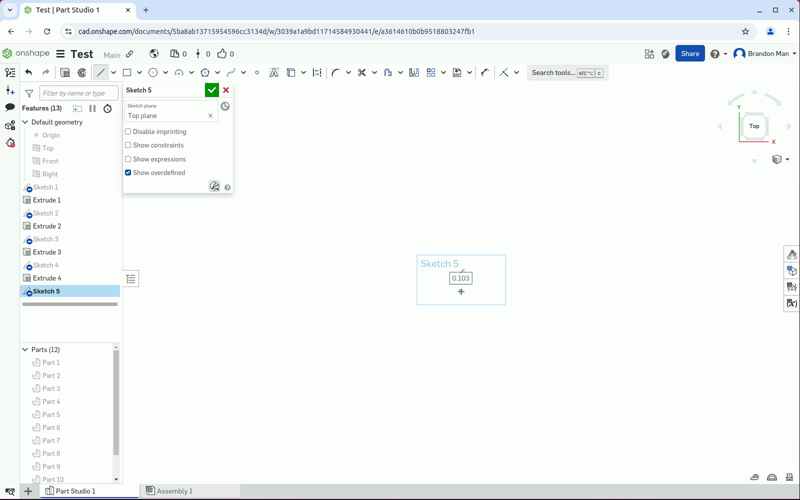
key(esc)
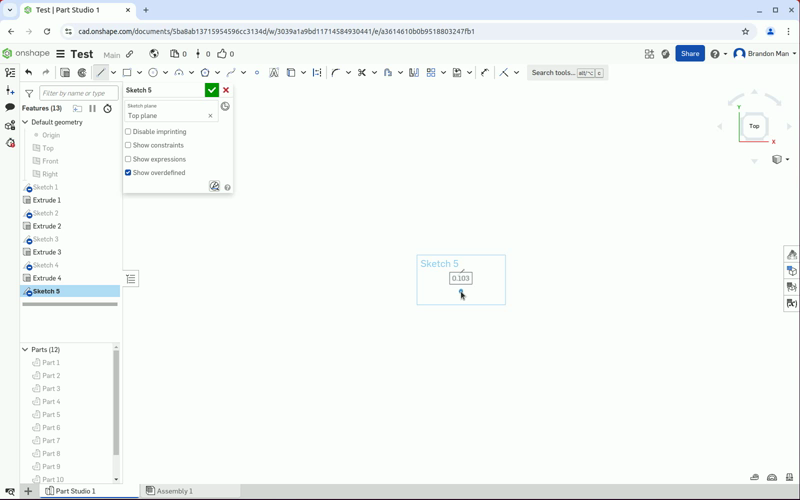
key(a)
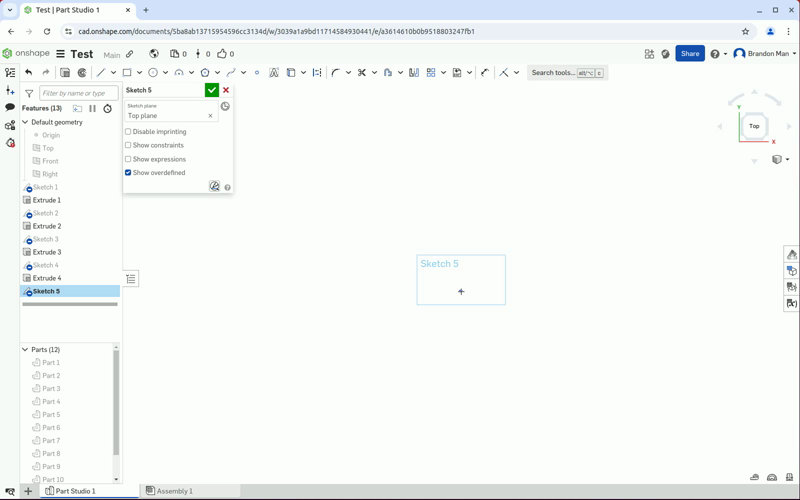
mouse_move(461, 291)
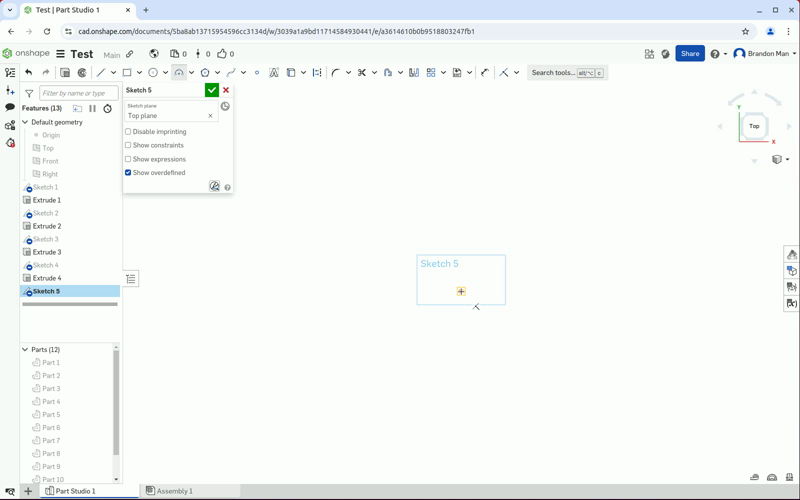
scroll(6)
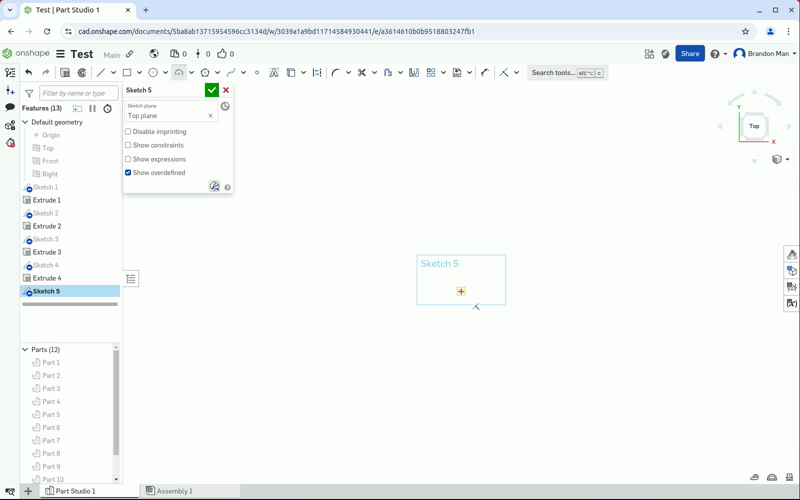
scroll(6)
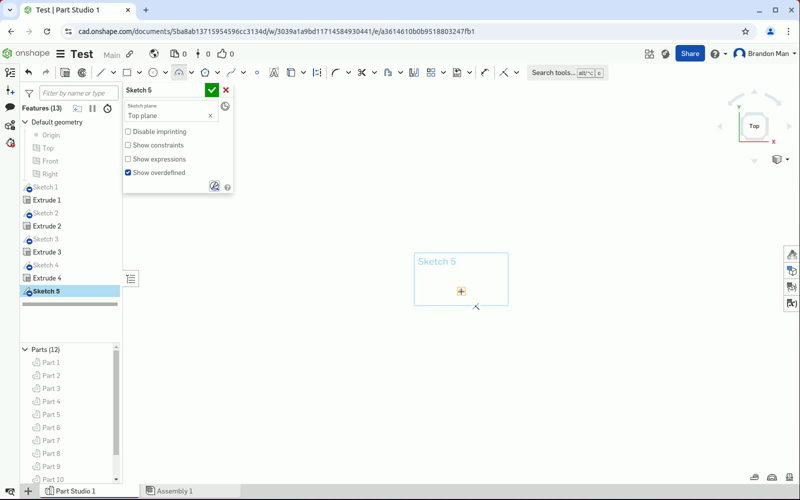
scroll(6)
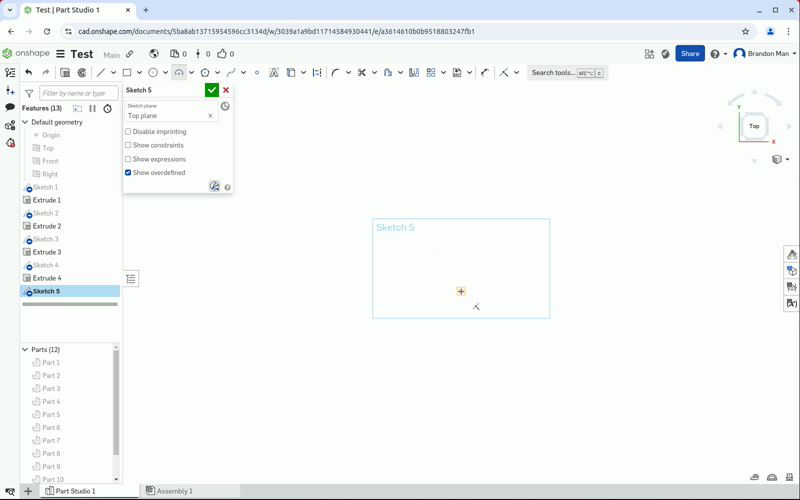
scroll(6)
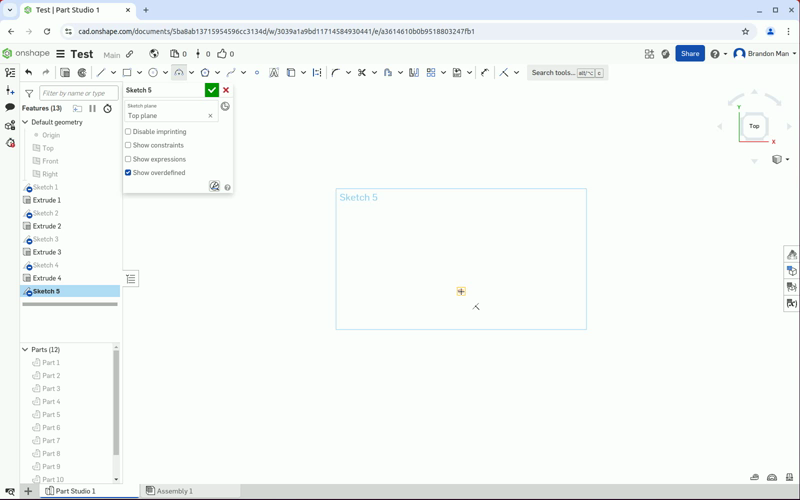
scroll(6)
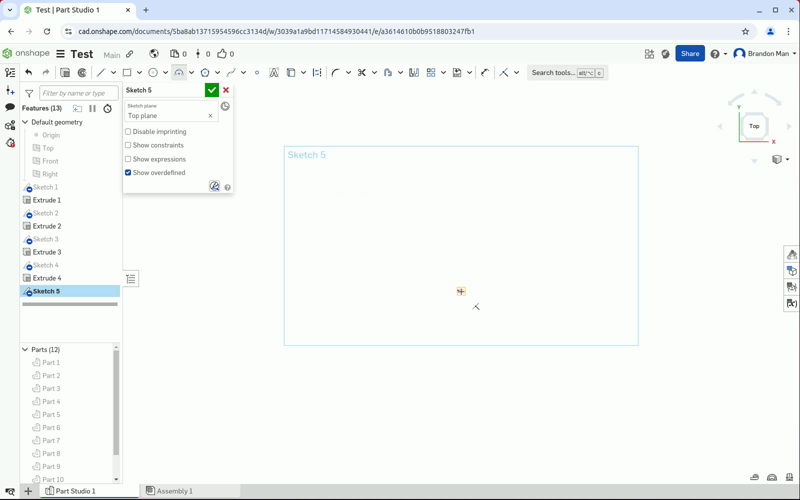
scroll(6)
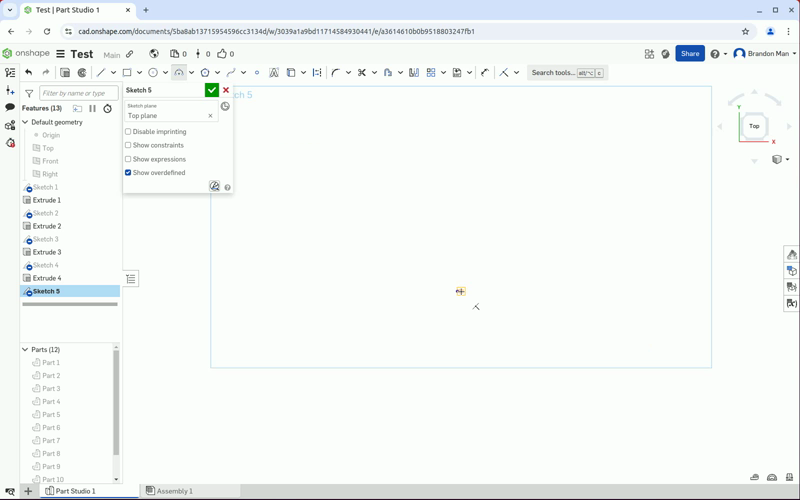
scroll(6)
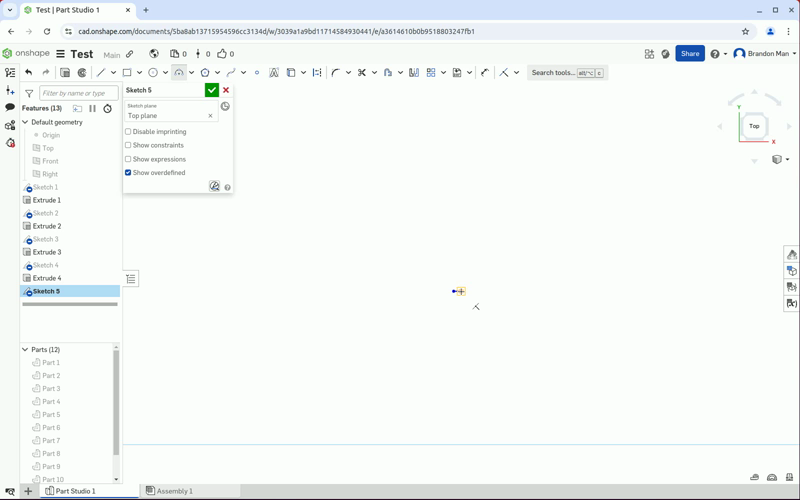
click(461, 291)
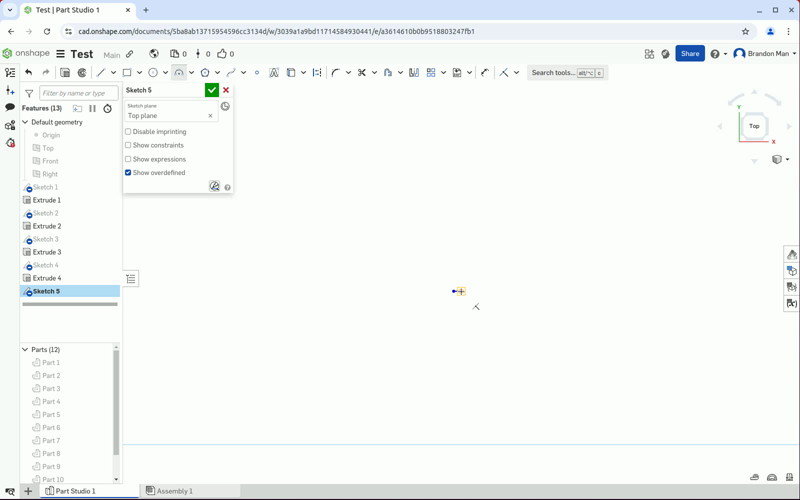
scroll(-6)
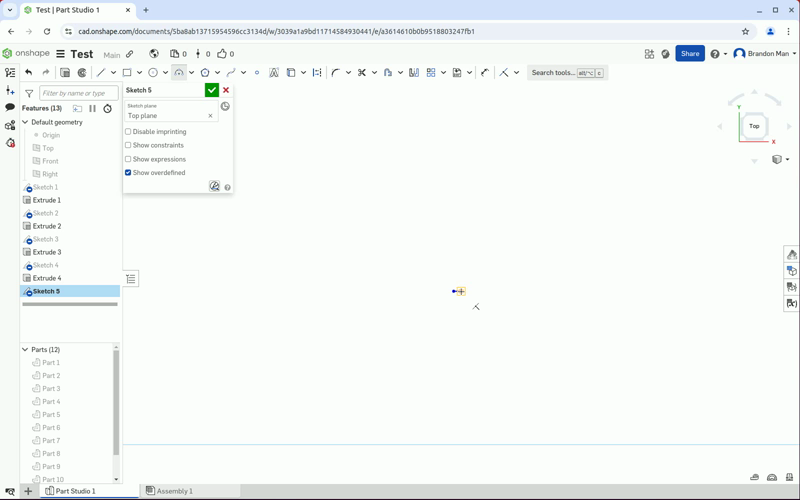
scroll(-6)
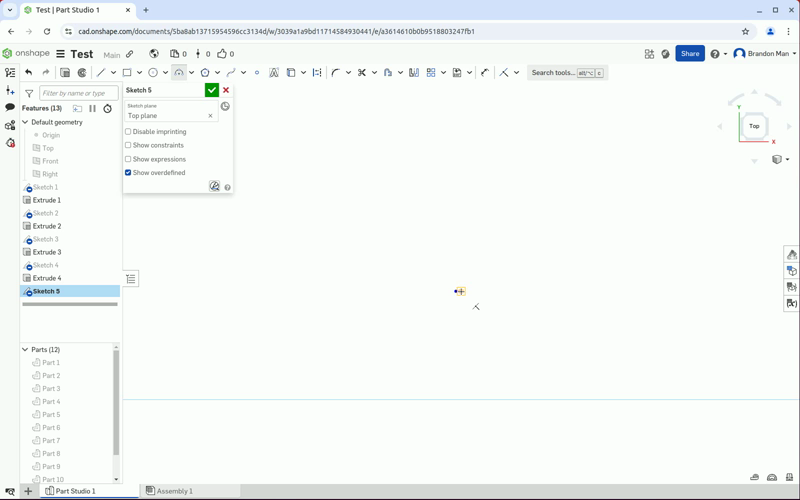
scroll(-6)
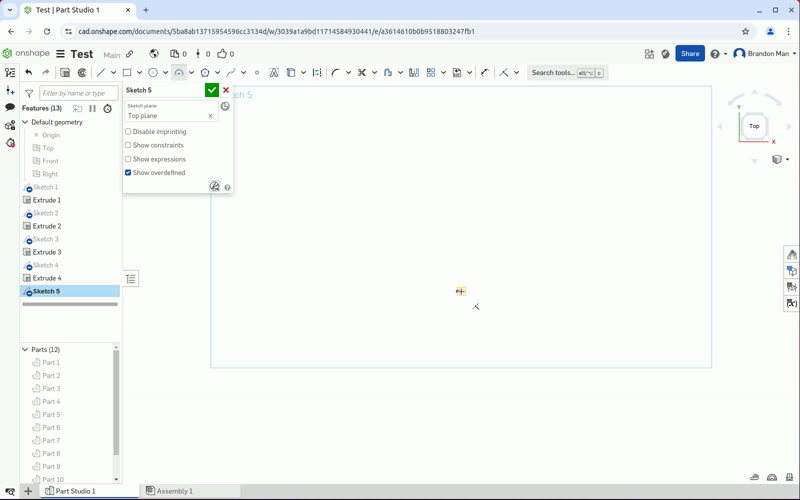
scroll(-6)
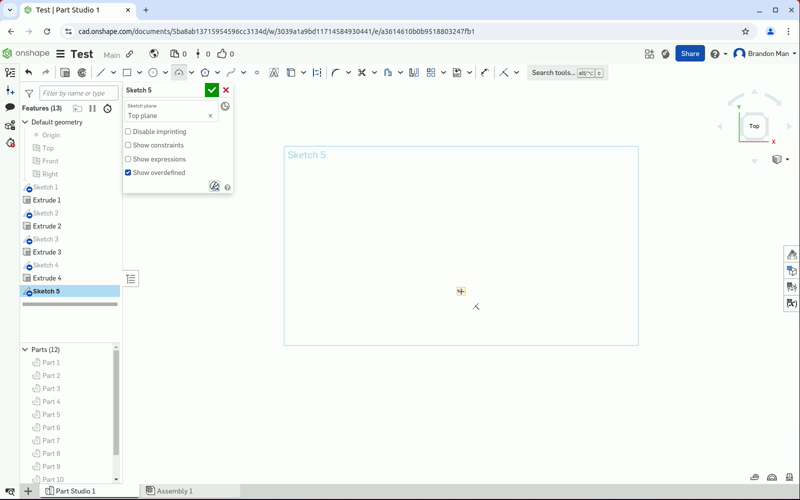
scroll(-6)
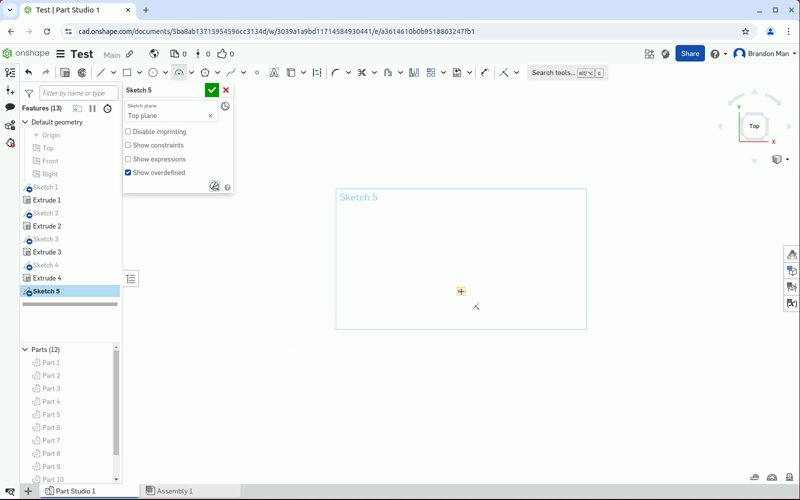
scroll(-6)
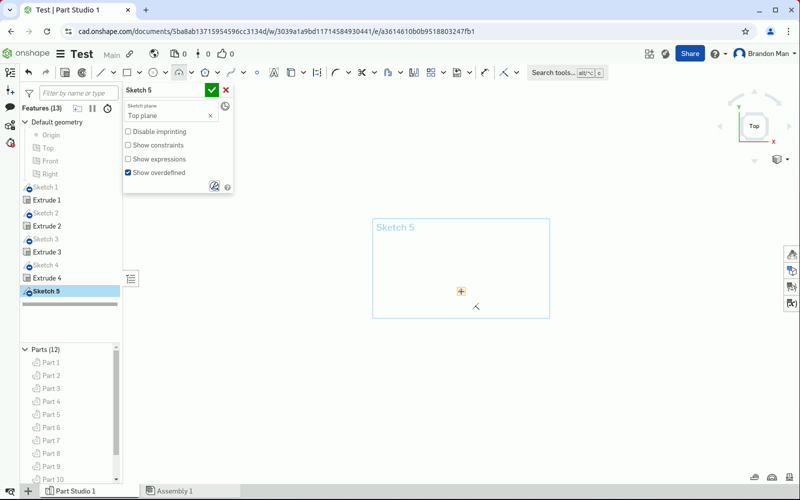
scroll(-6)
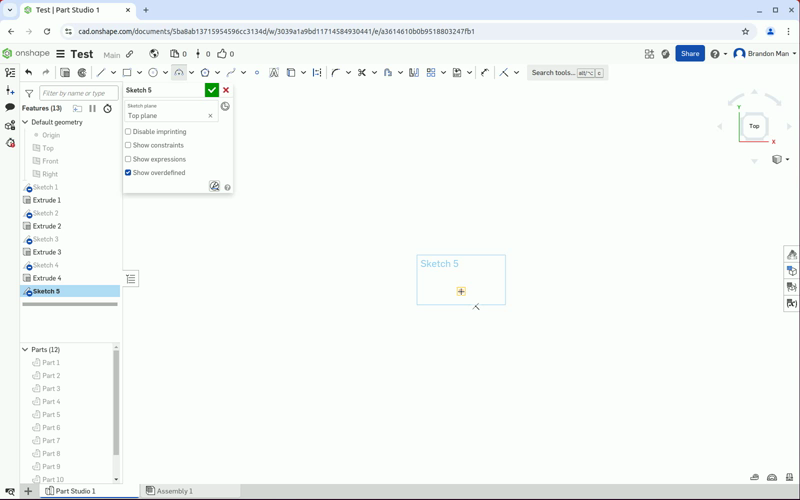
mouse_move(460, 291)
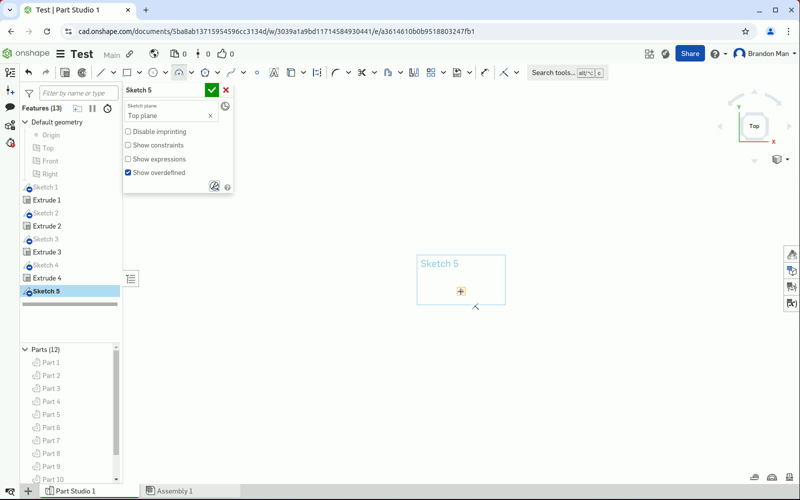
scroll(6)
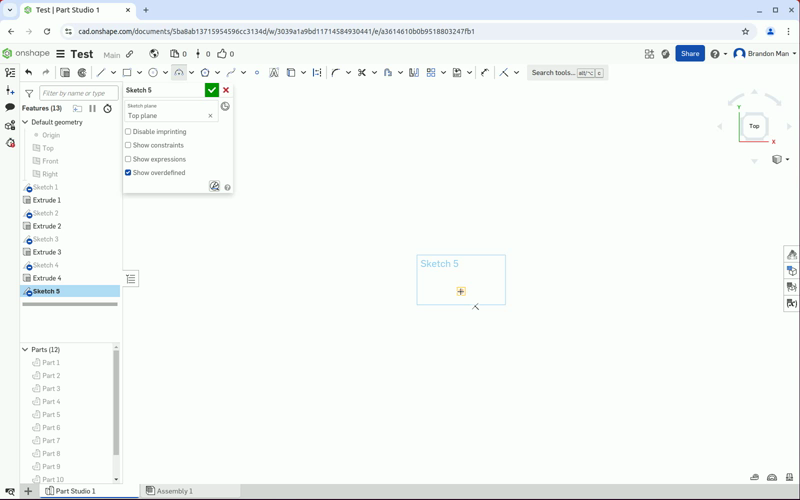
scroll(6)
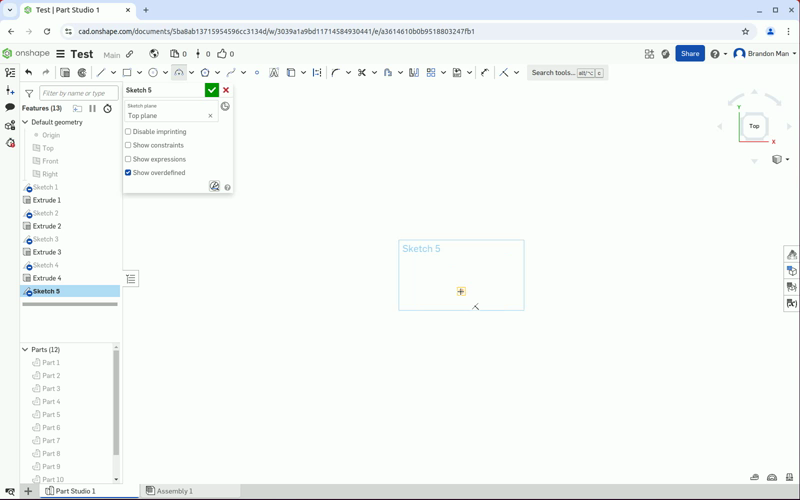
scroll(6)
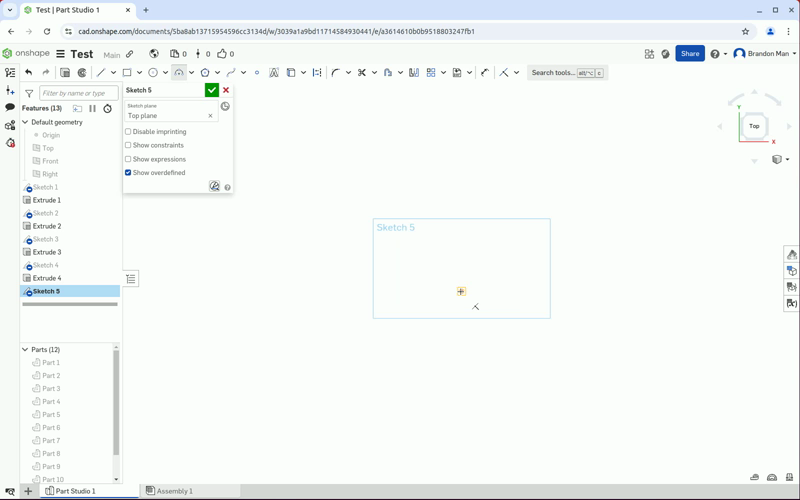
scroll(6)
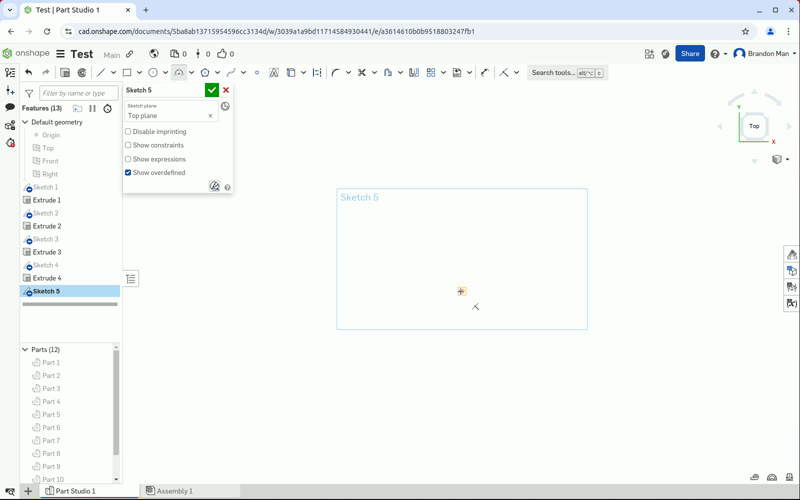
scroll(6)
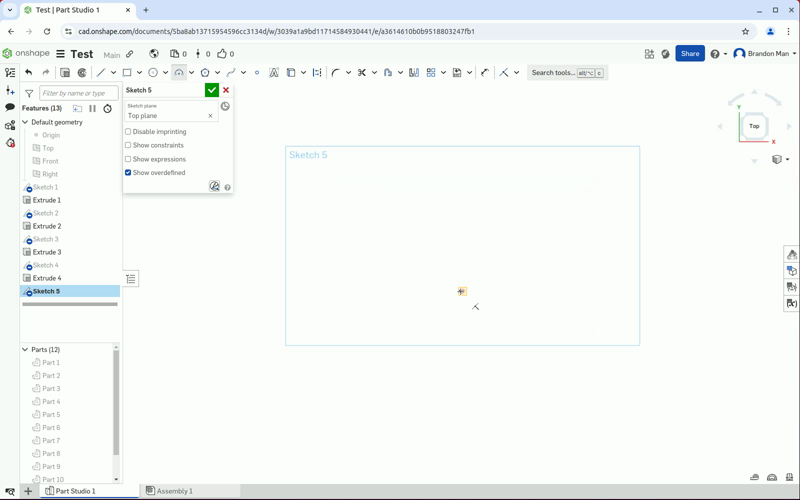
scroll(6)
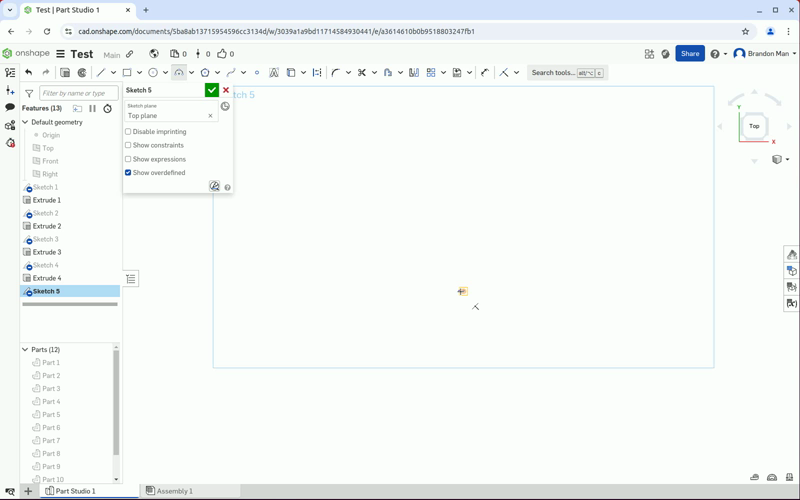
scroll(6)
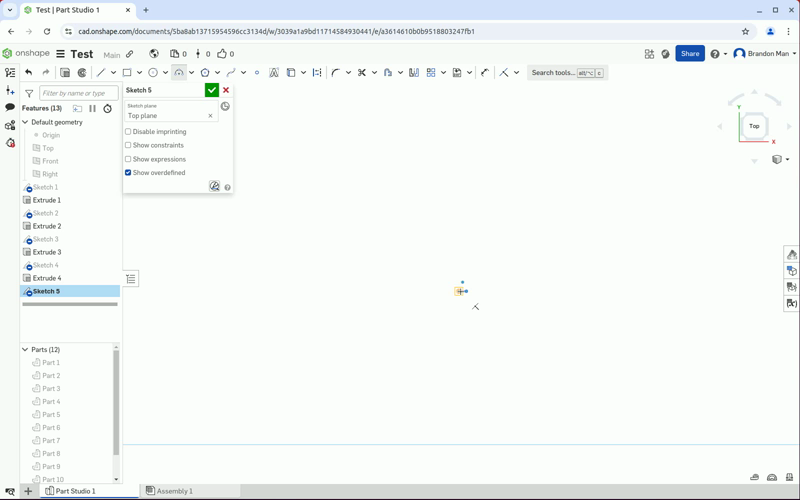
click(460, 291)
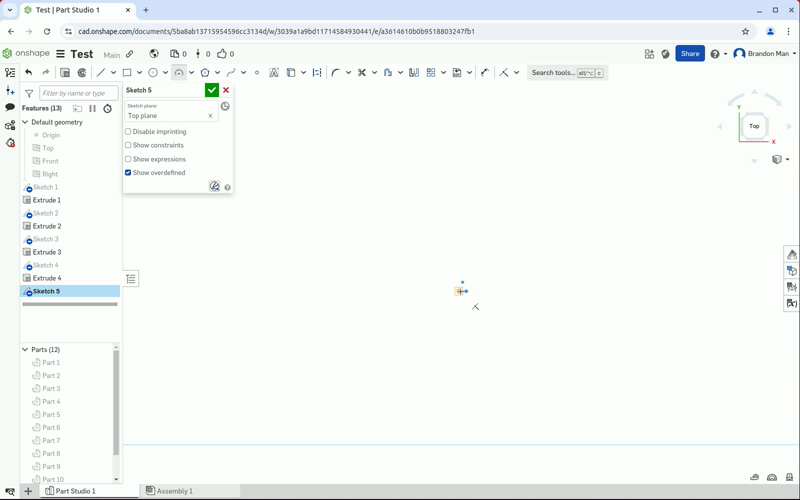
scroll(-6)
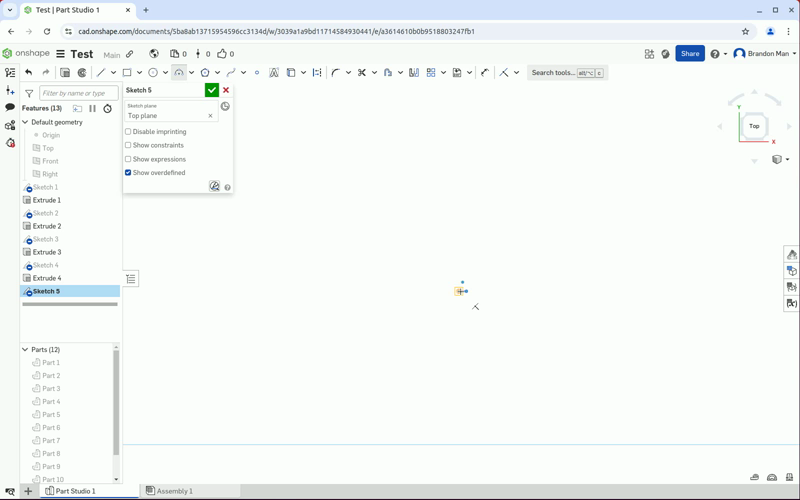
scroll(-6)
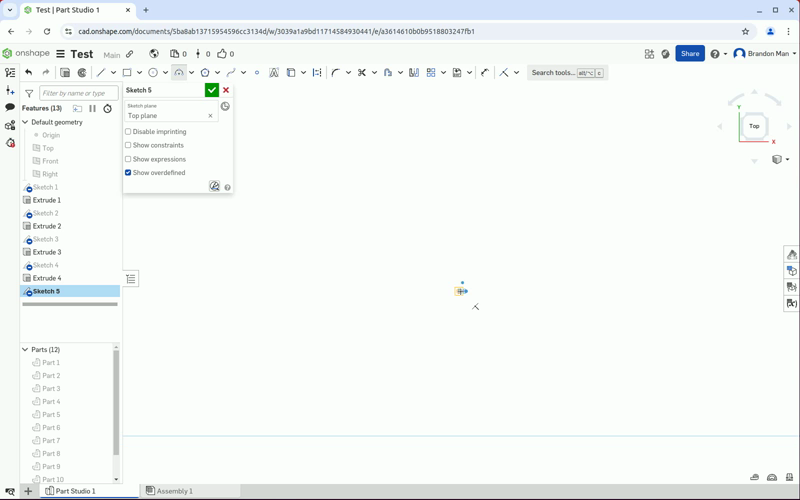
scroll(-6)
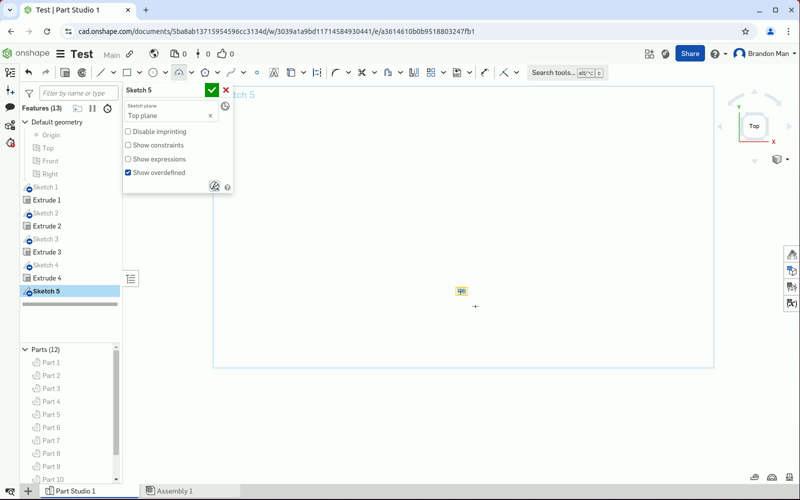
scroll(-6)
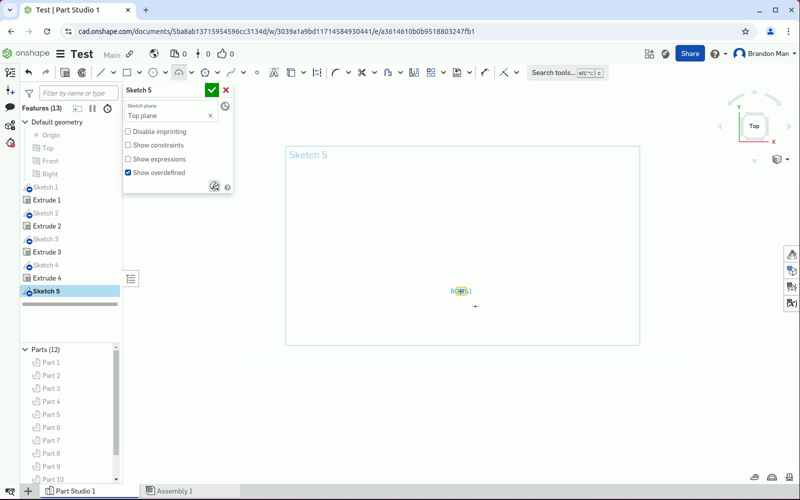
scroll(-6)
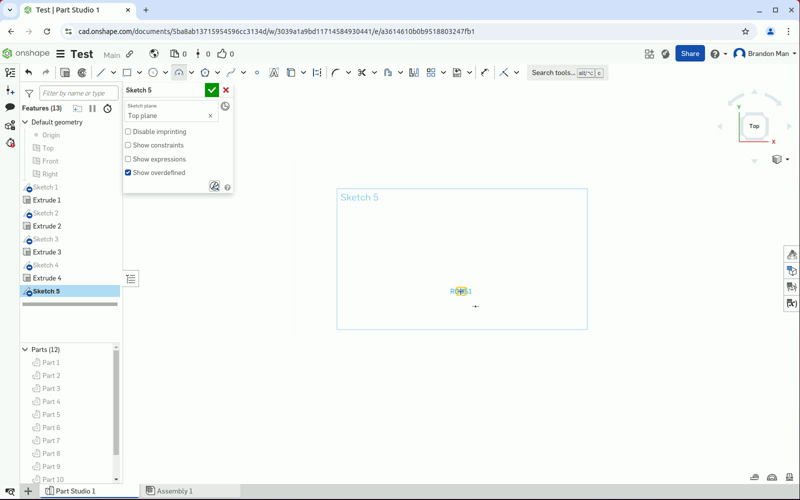
scroll(-6)
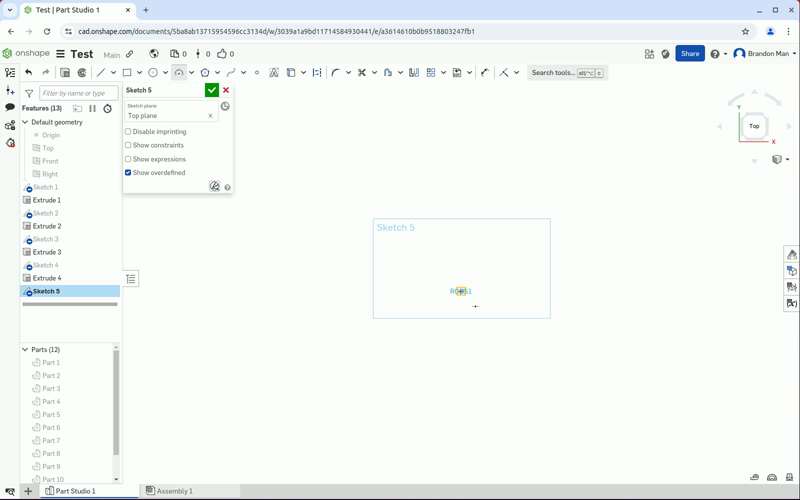
scroll(-6)
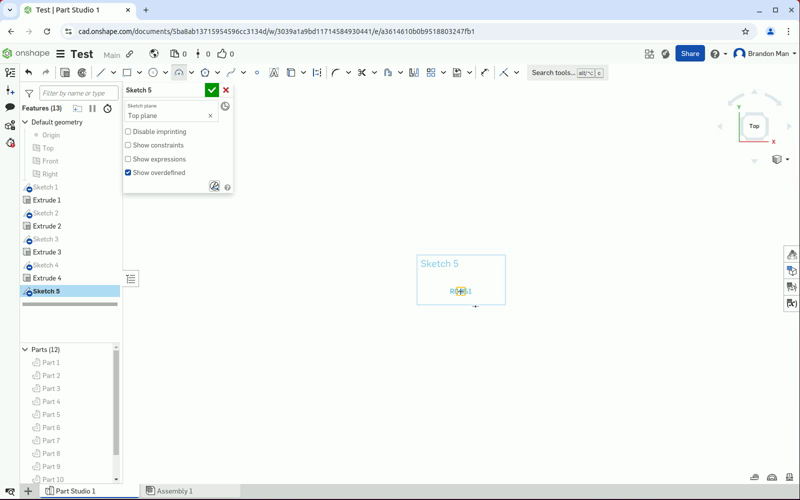
key_down(shift)
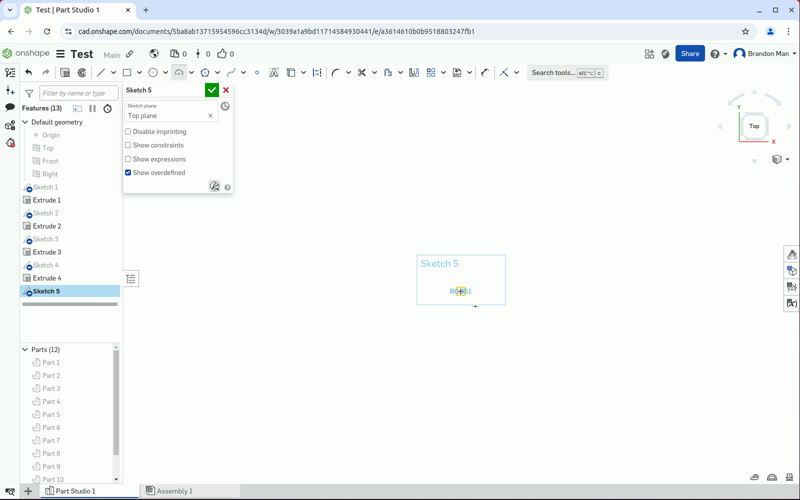
mouse_move(461, 275)
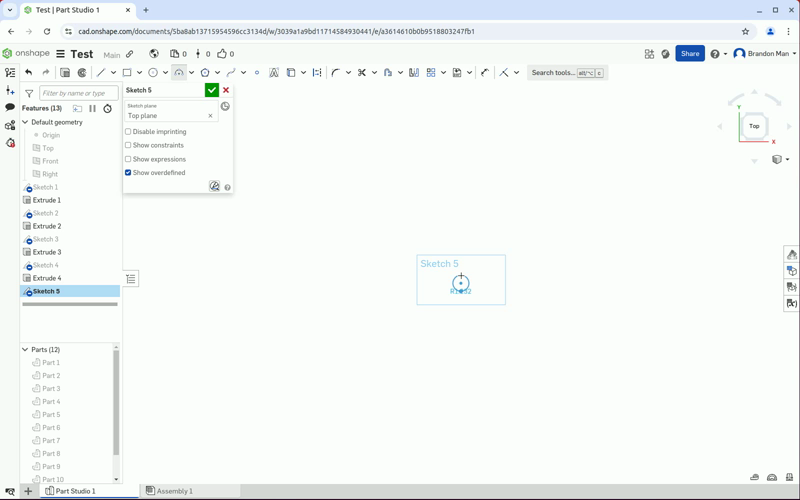
scroll(6)
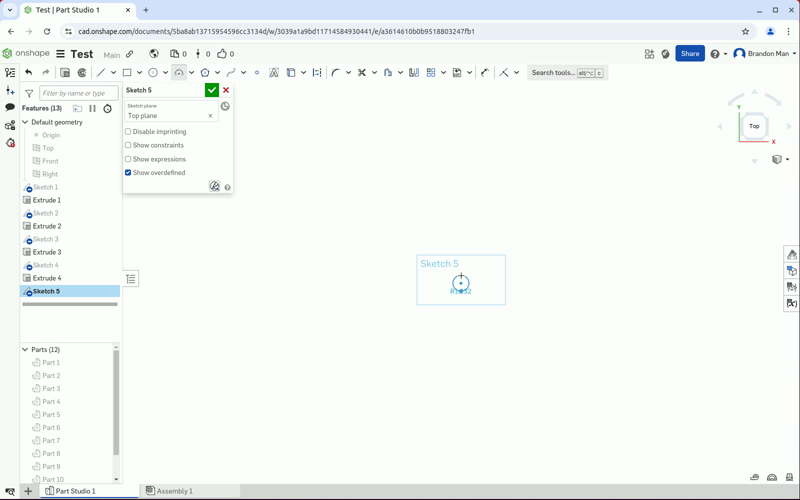
scroll(6)
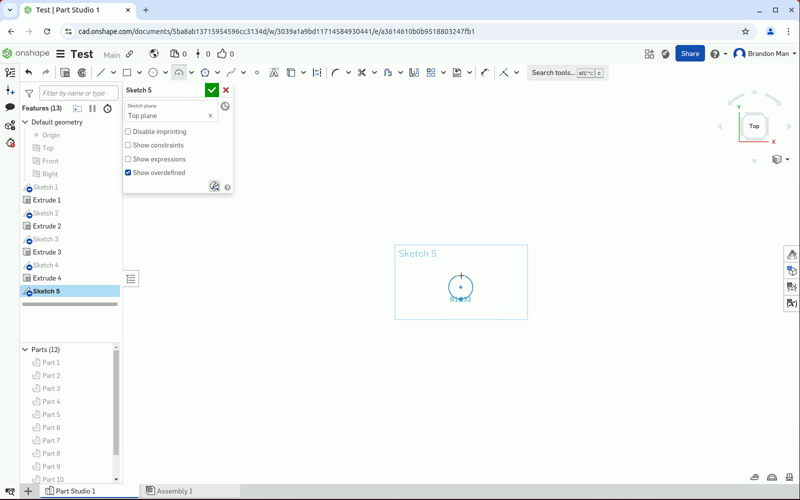
scroll(6)
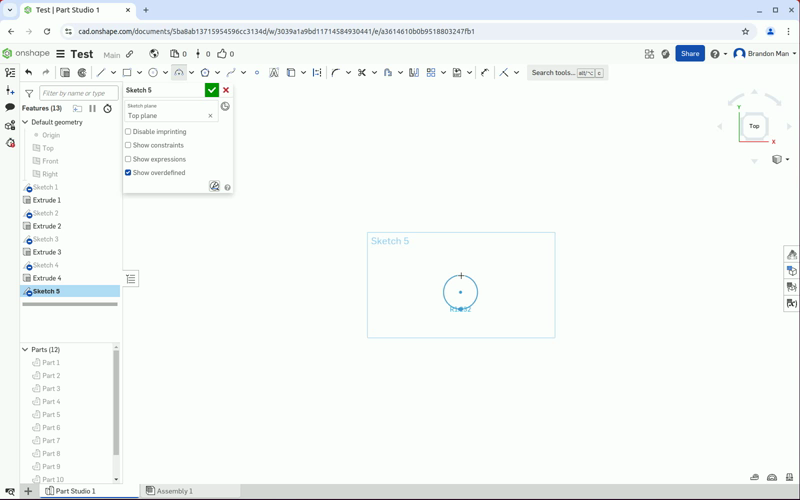
scroll(6)
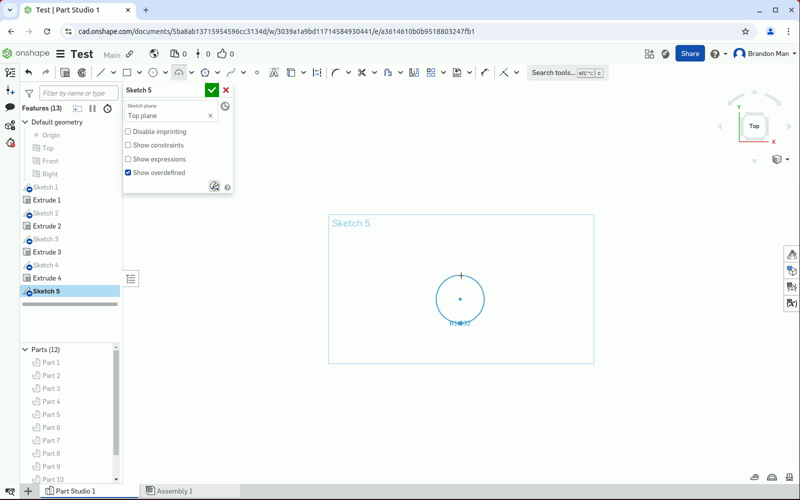
scroll(6)
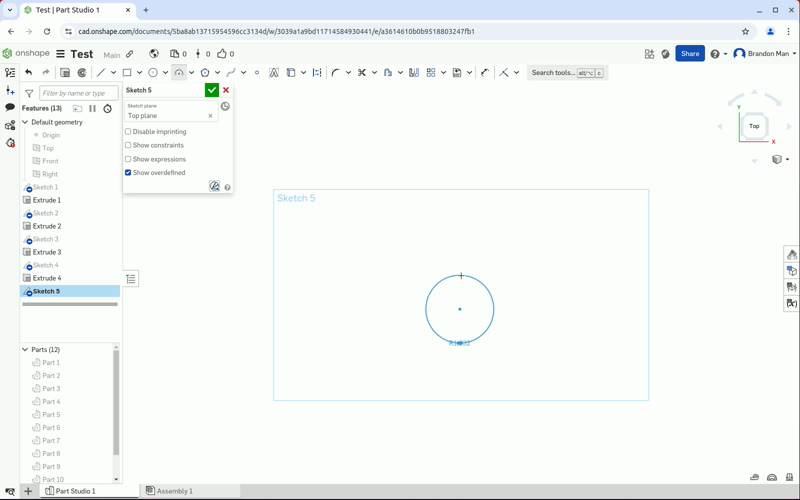
scroll(6)
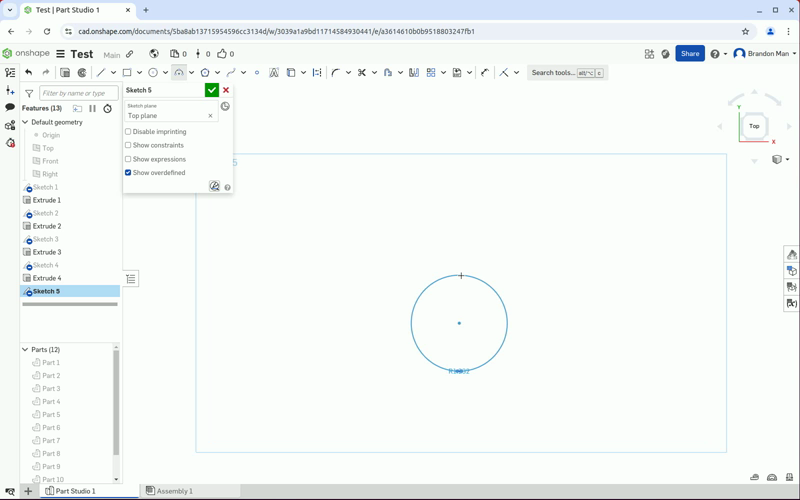
scroll(6)
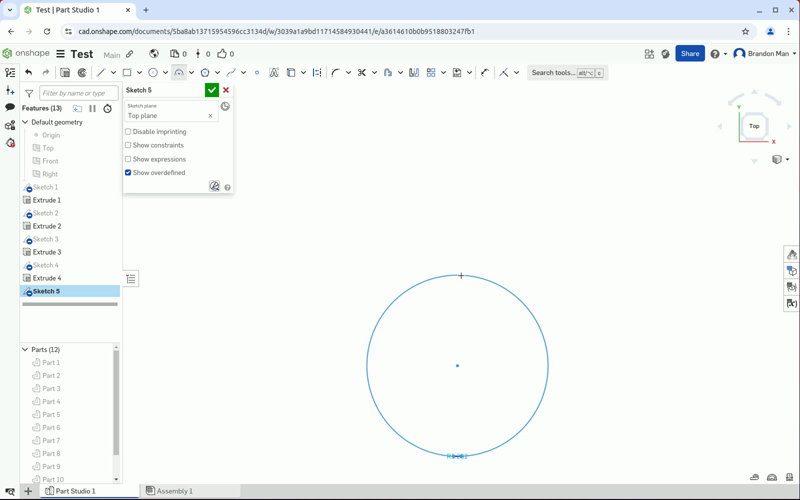
click(461, 275)
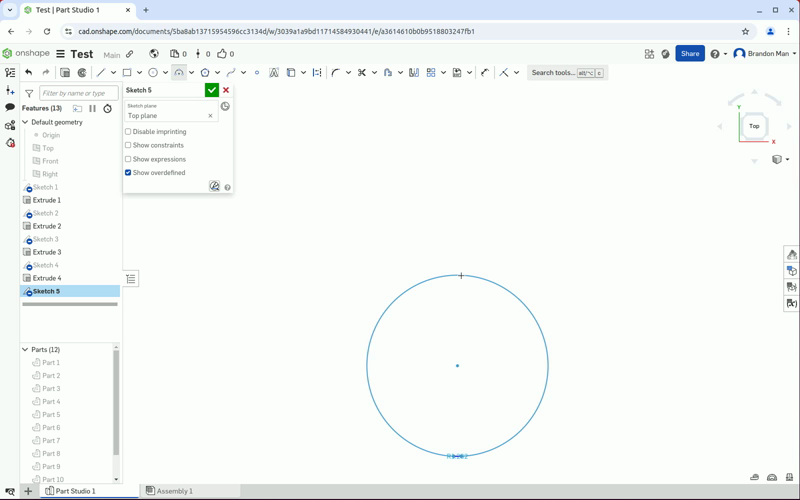
scroll(-6)
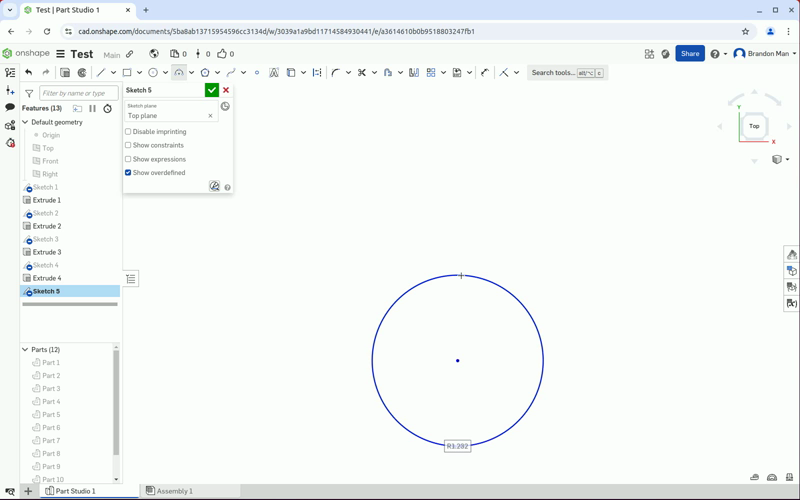
scroll(-6)
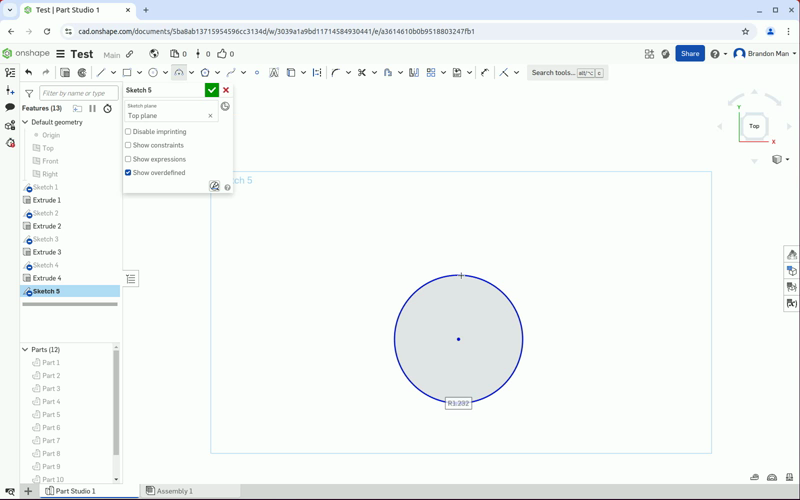
scroll(-6)
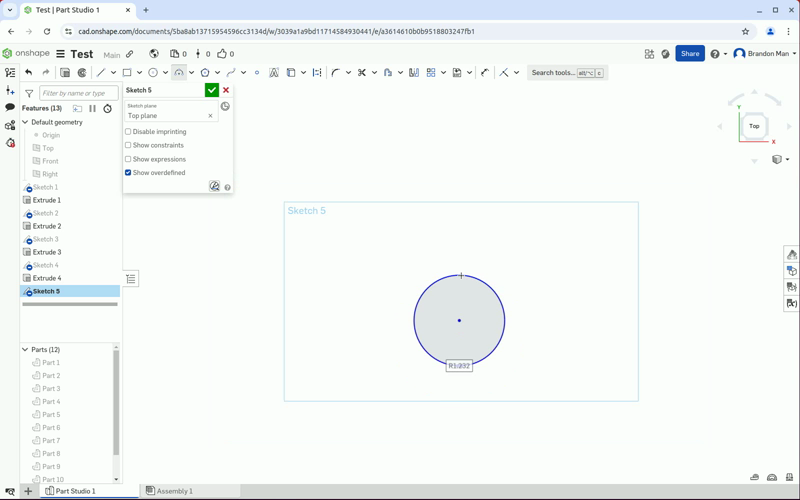
scroll(-6)
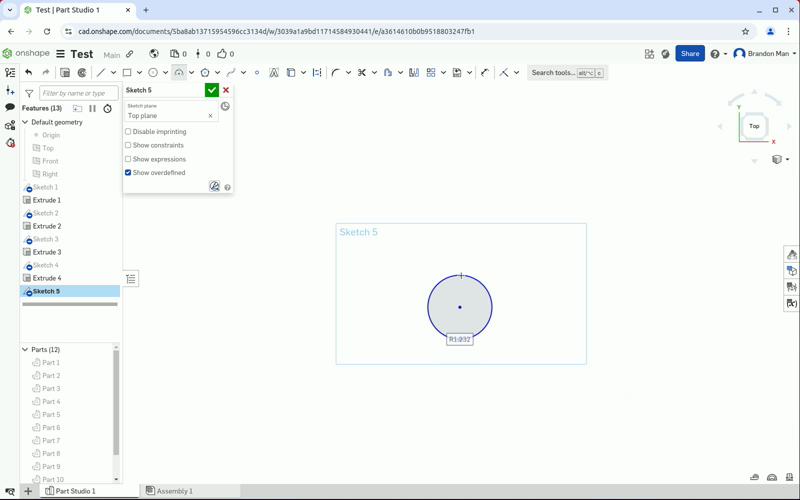
scroll(-6)
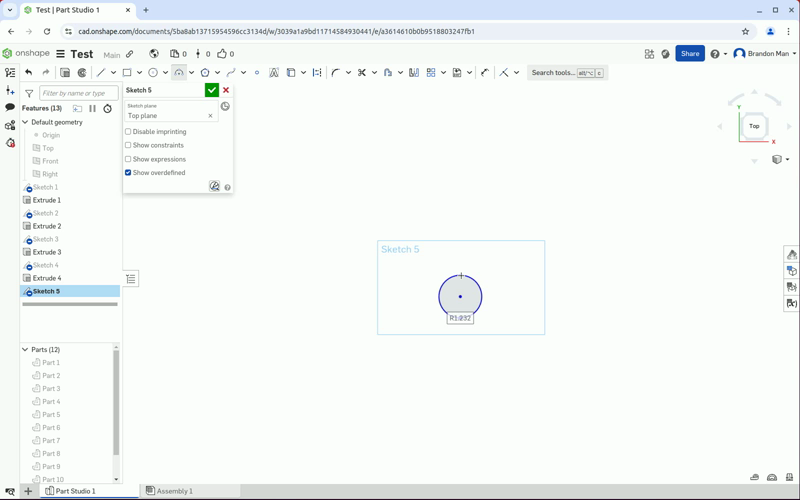
scroll(-6)
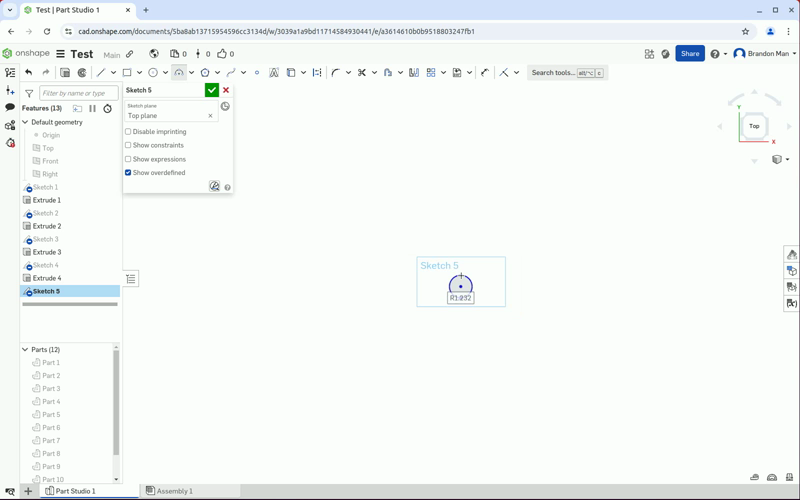
scroll(-6)
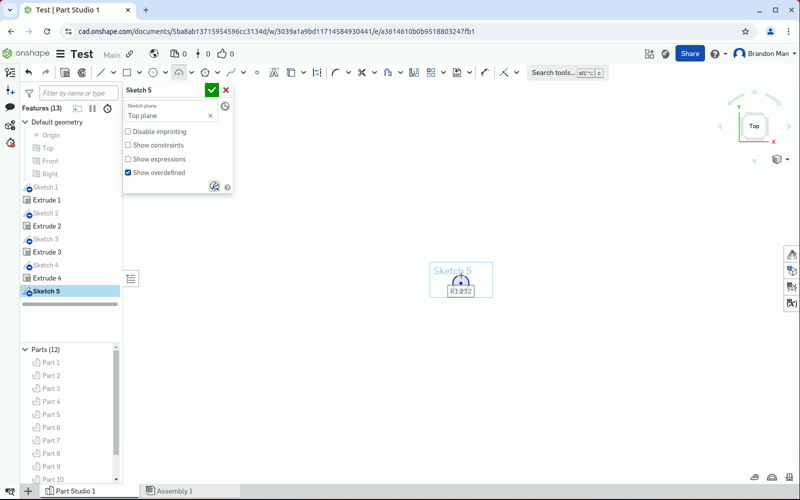
key_up(shift)
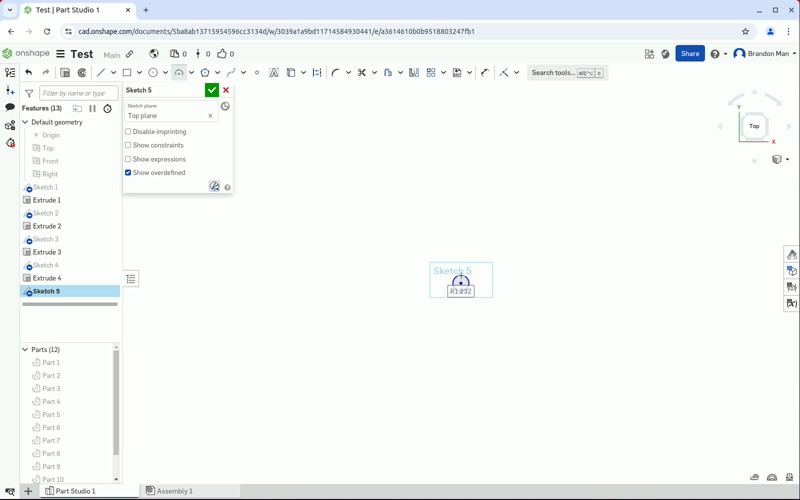
key(esc)
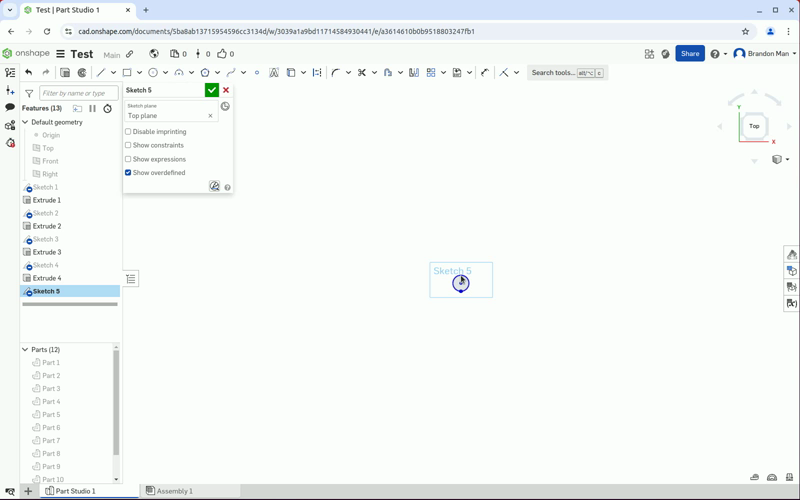
key(c)
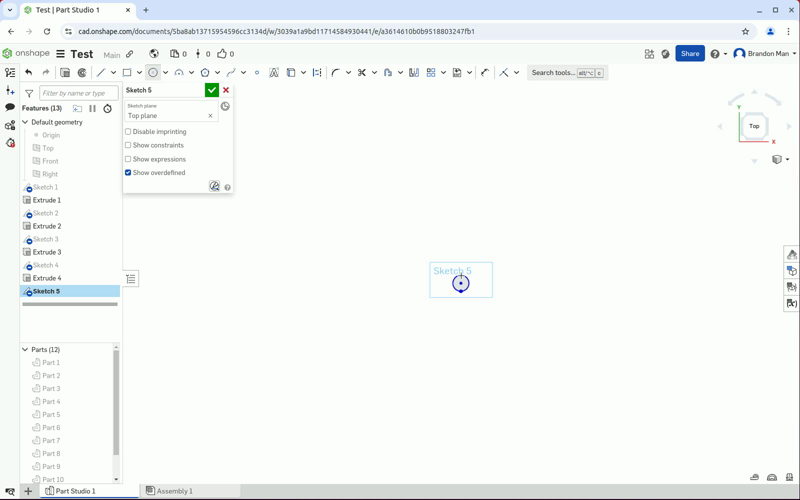
key_down(shift)
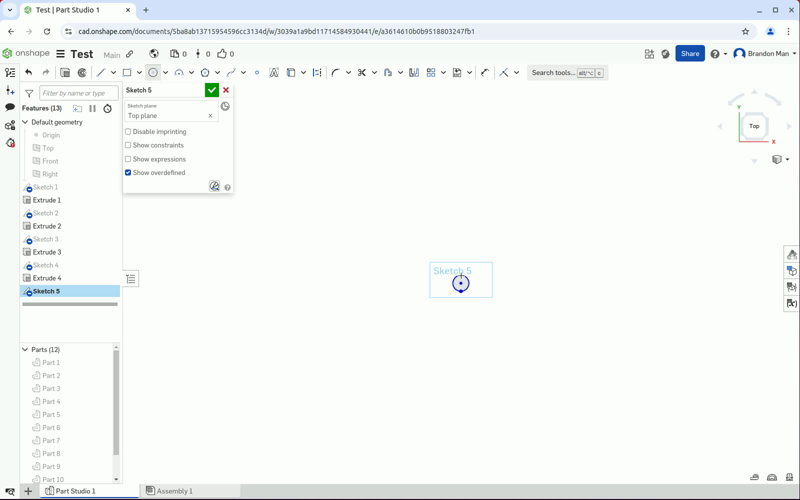
mouse_move(460, 281)
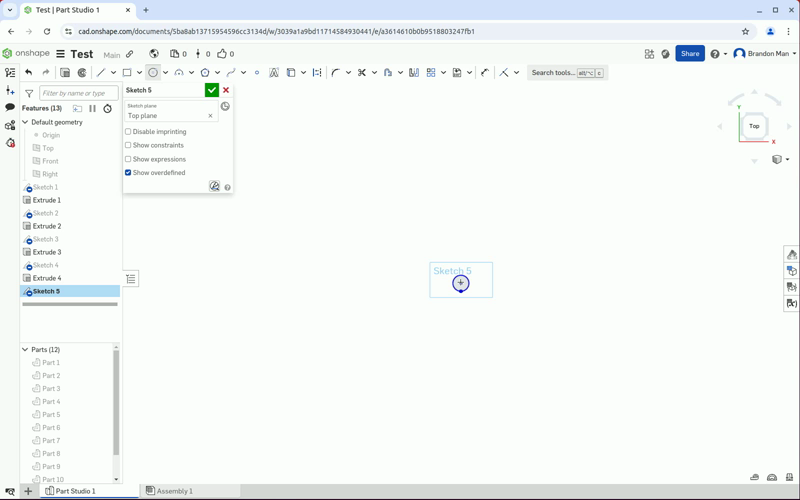
scroll(6)
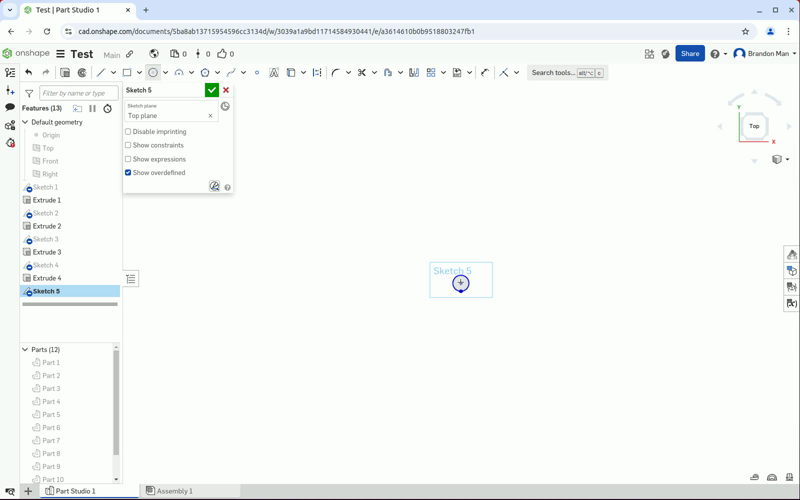
scroll(6)
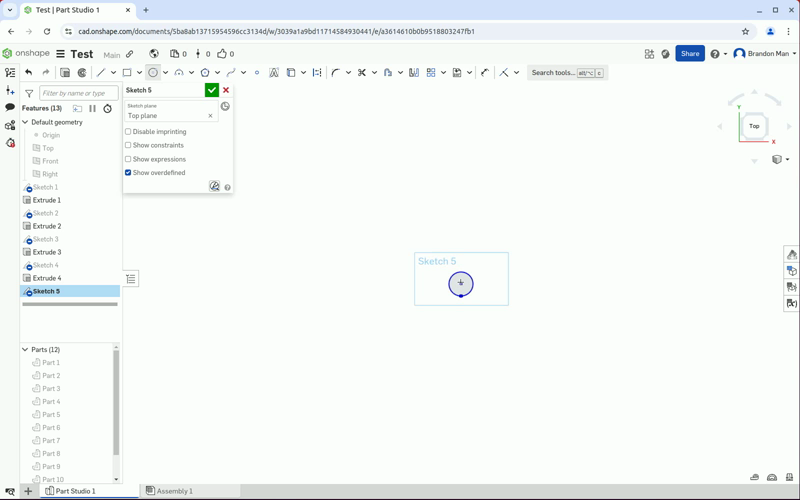
scroll(6)
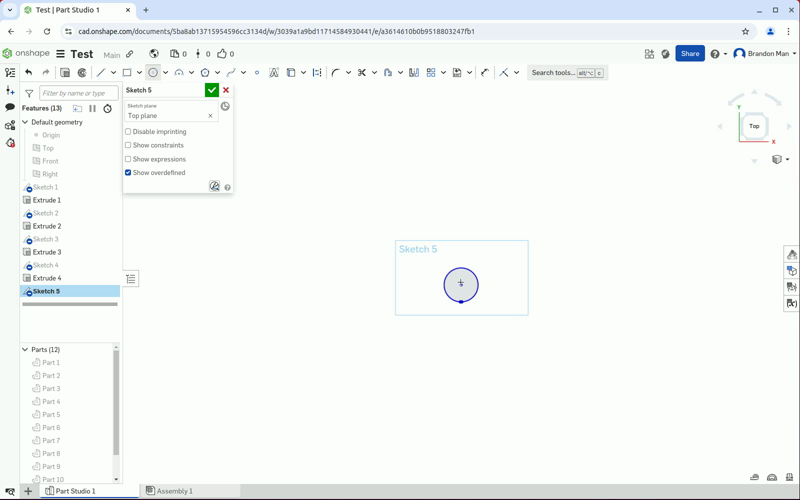
scroll(6)
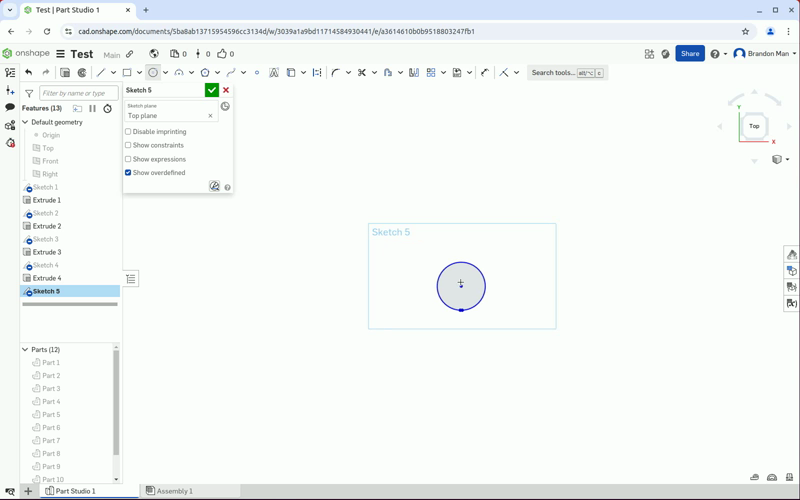
scroll(6)
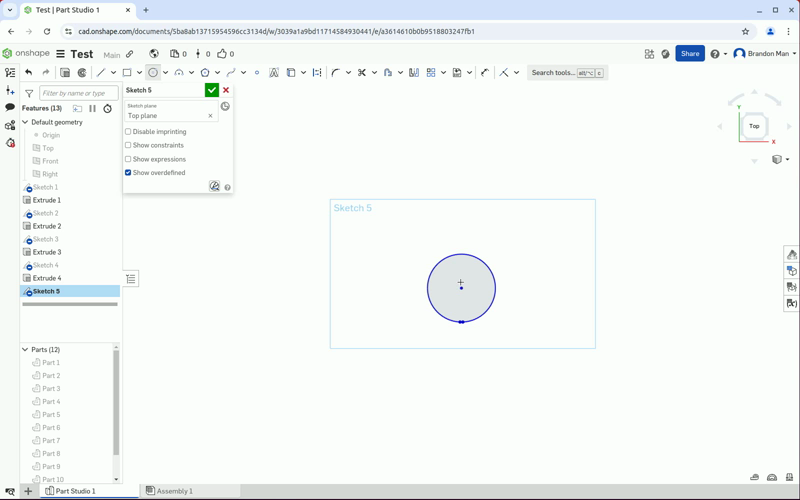
scroll(6)
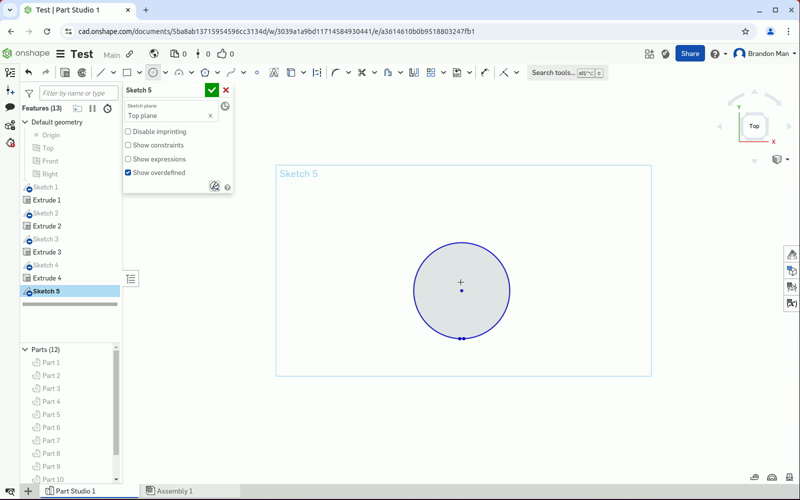
scroll(6)
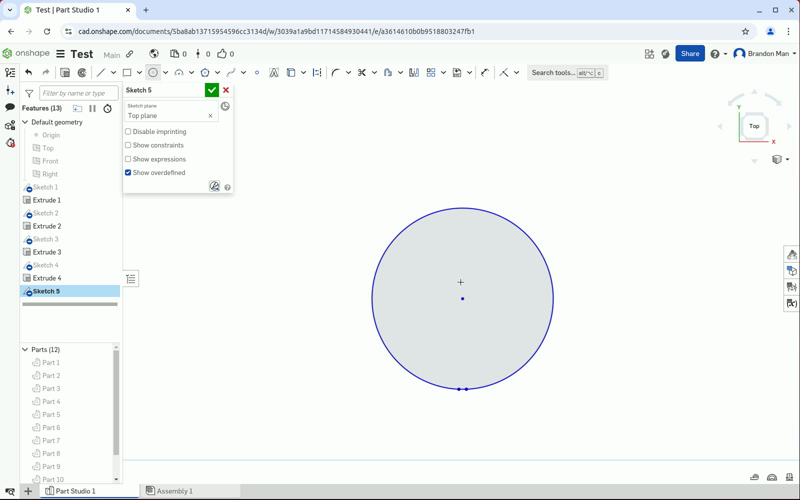
click(460, 281)
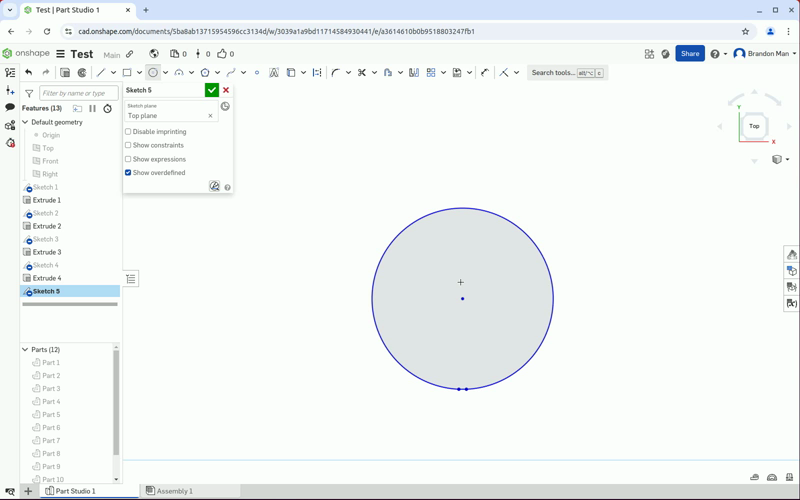
scroll(-6)
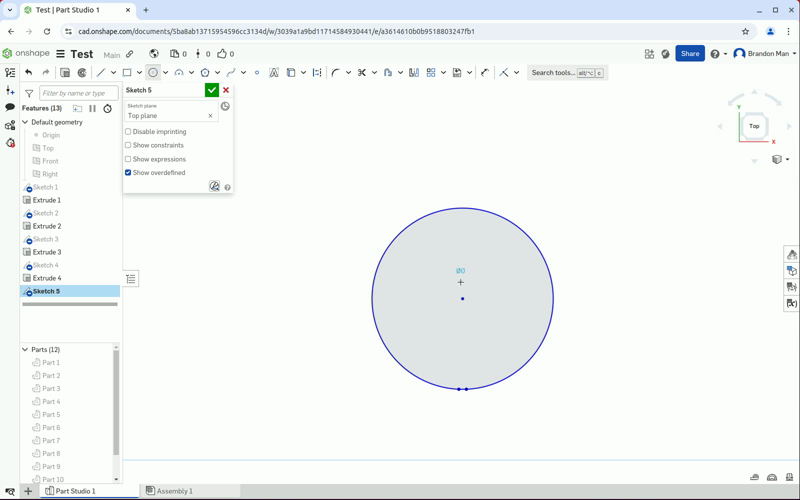
scroll(-6)
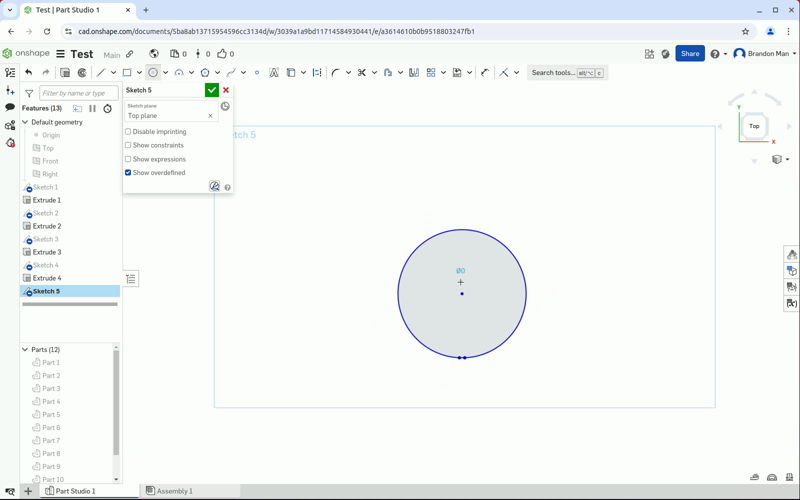
scroll(-6)
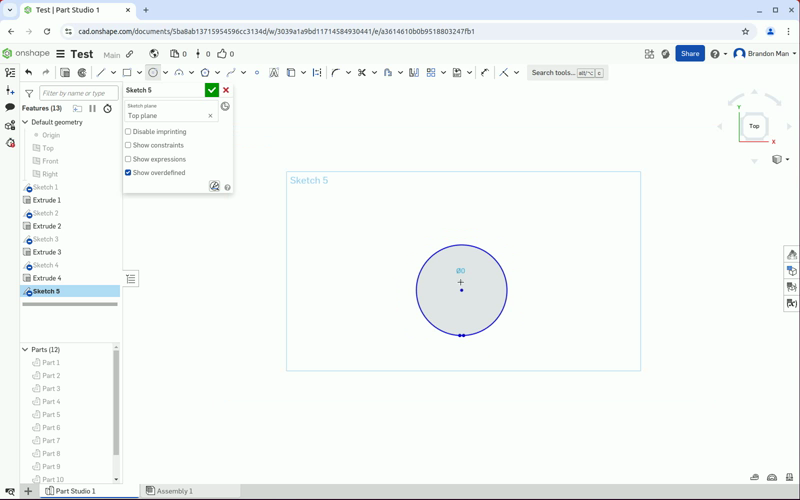
scroll(-6)
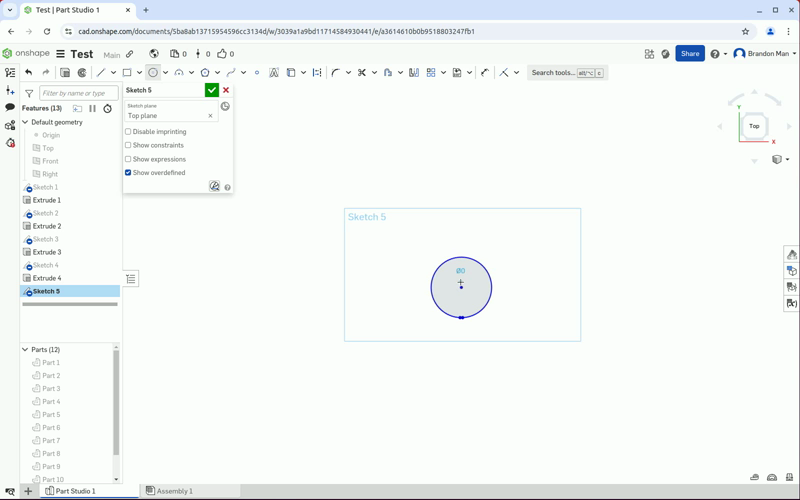
scroll(-6)
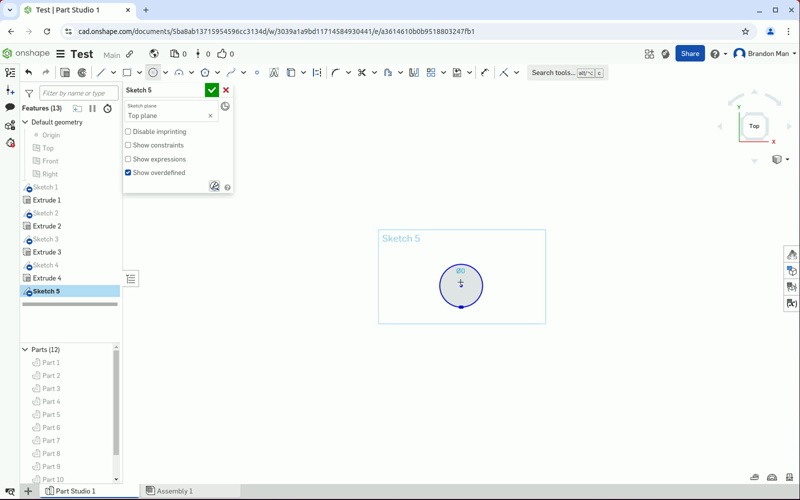
scroll(-6)
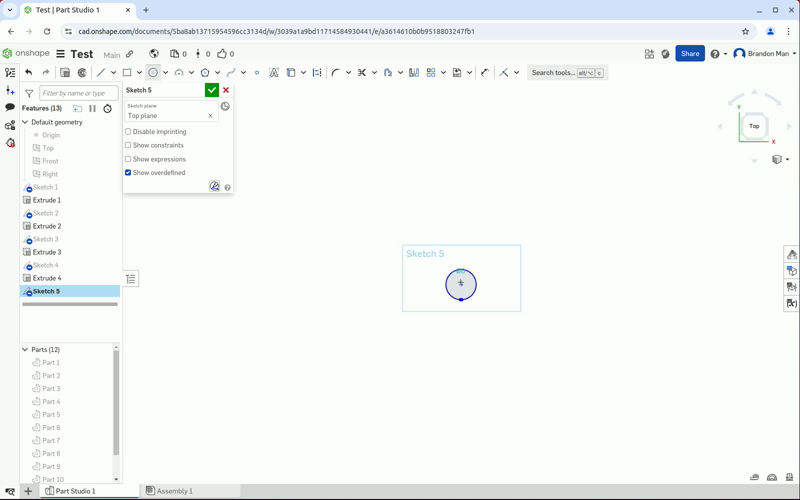
scroll(-6)
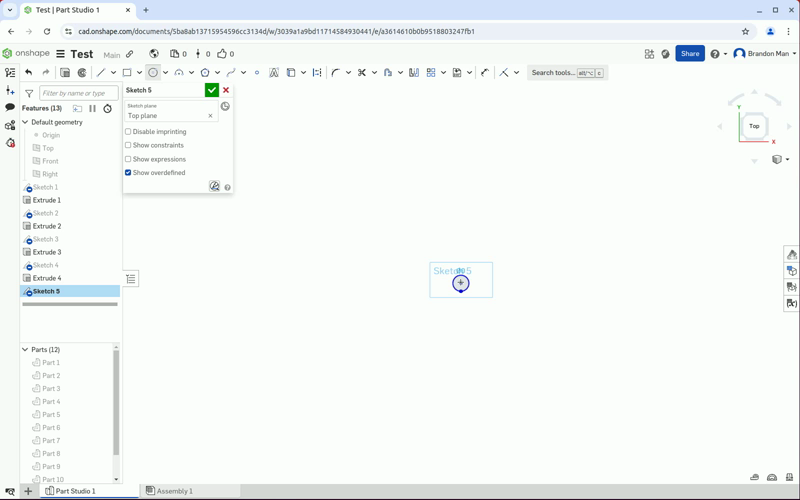
key_up(shift)
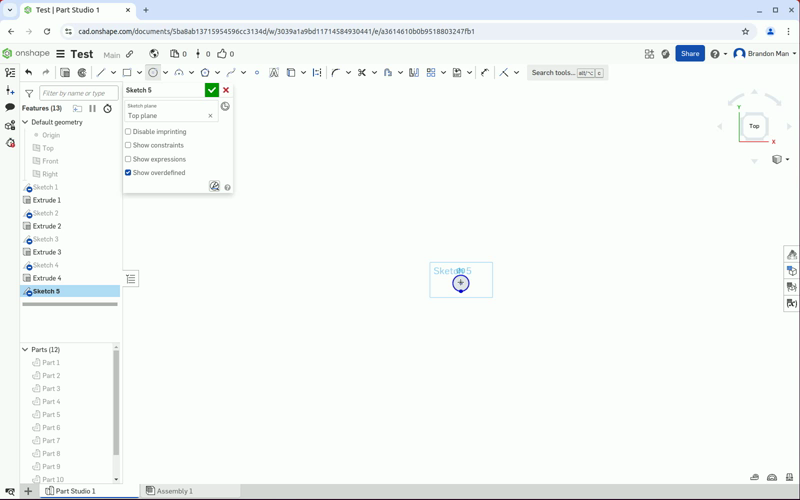
mouse_move(463, 281)
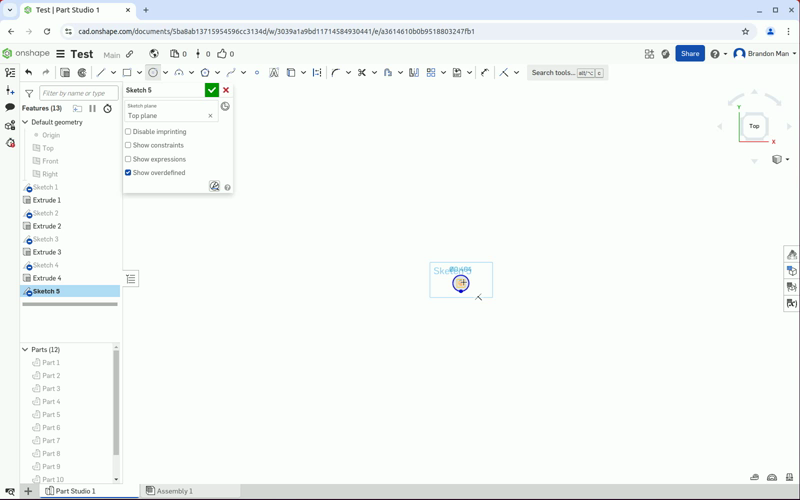
scroll(6)
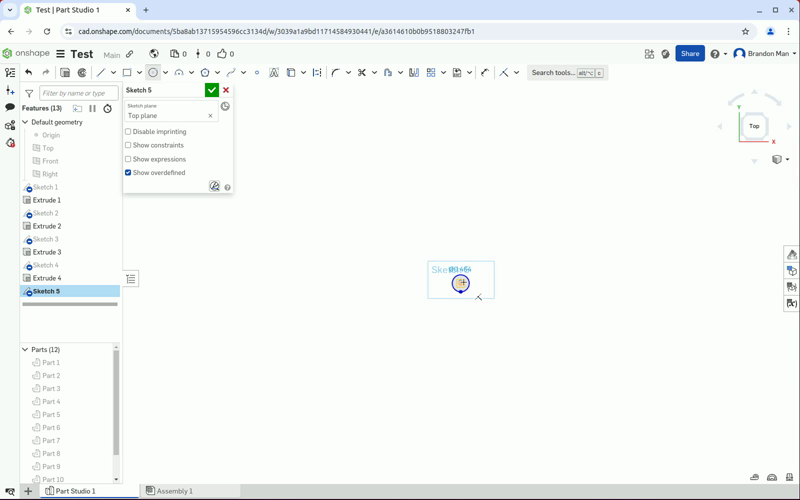
scroll(6)
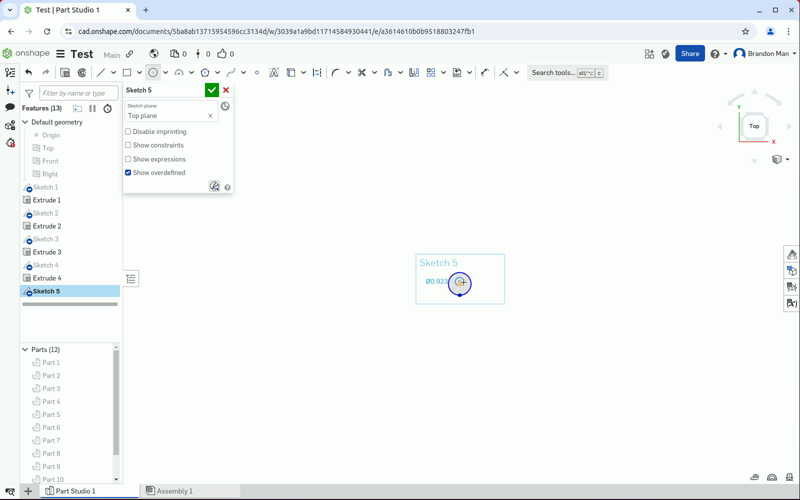
scroll(6)
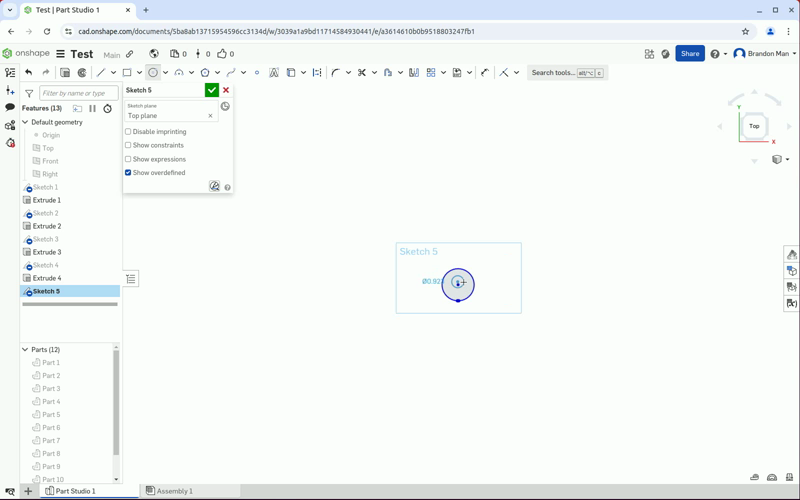
scroll(6)
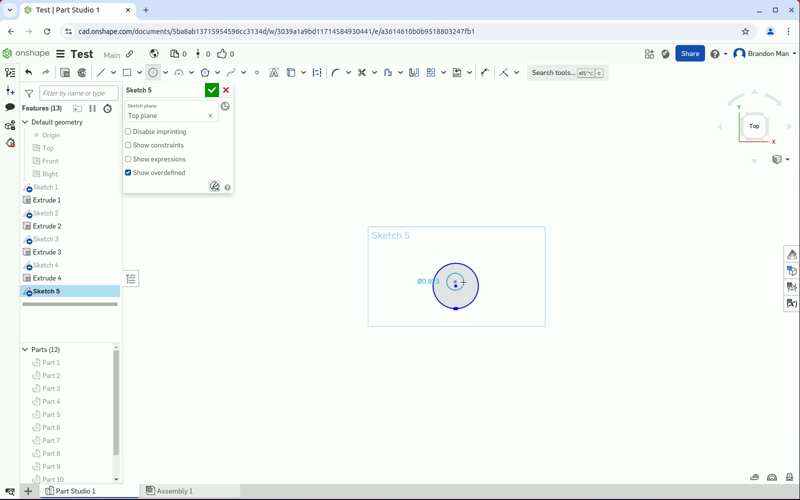
scroll(6)
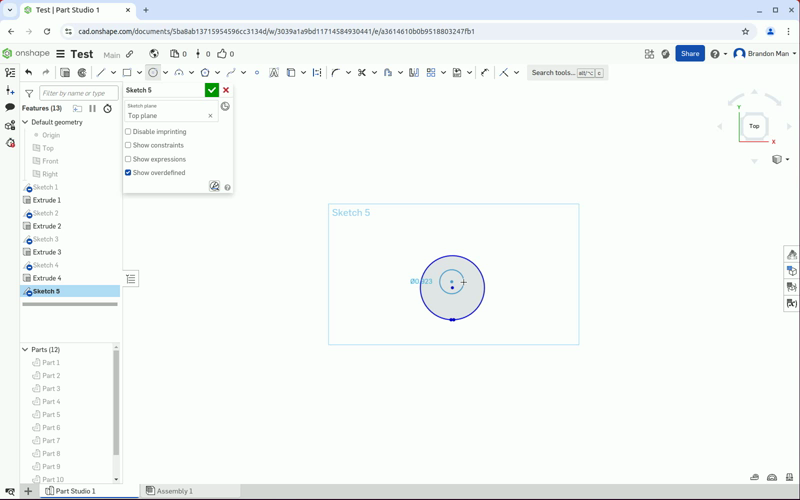
scroll(6)
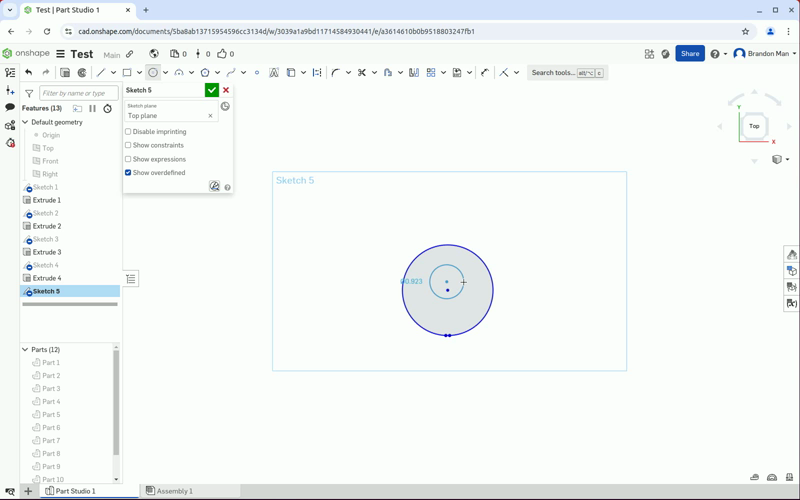
scroll(6)
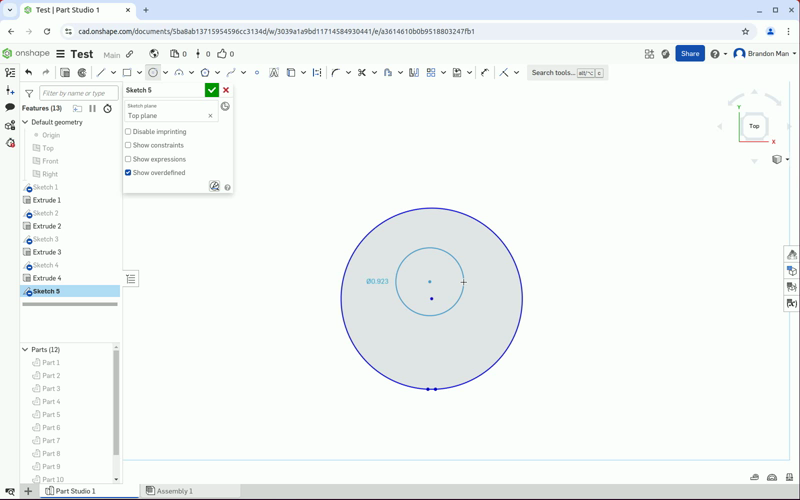
click(463, 281)
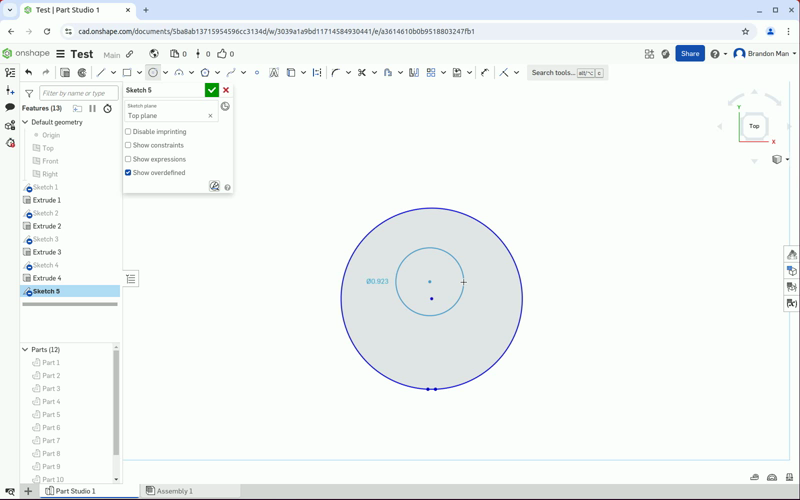
scroll(-6)
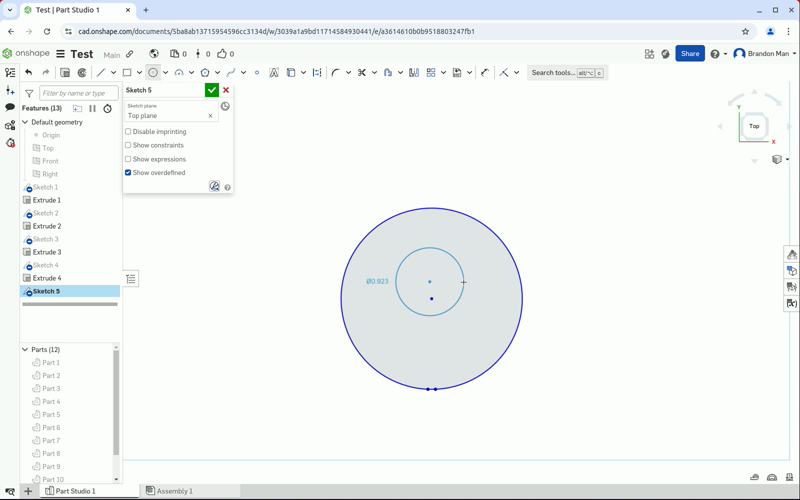
scroll(-6)
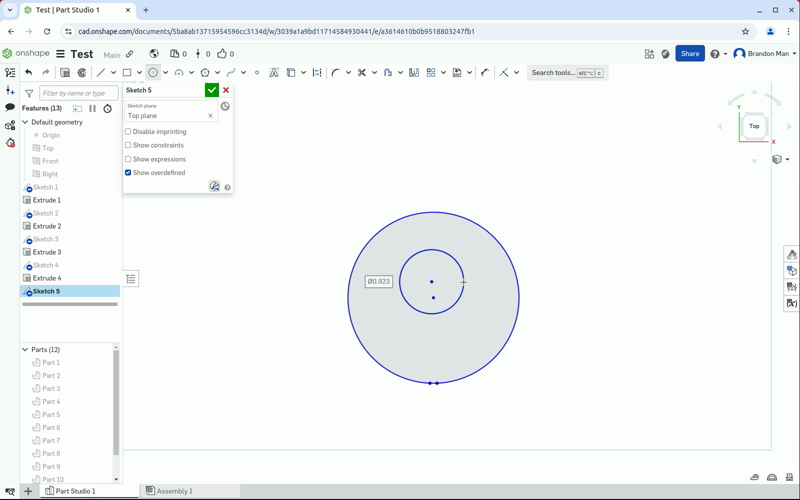
scroll(-6)
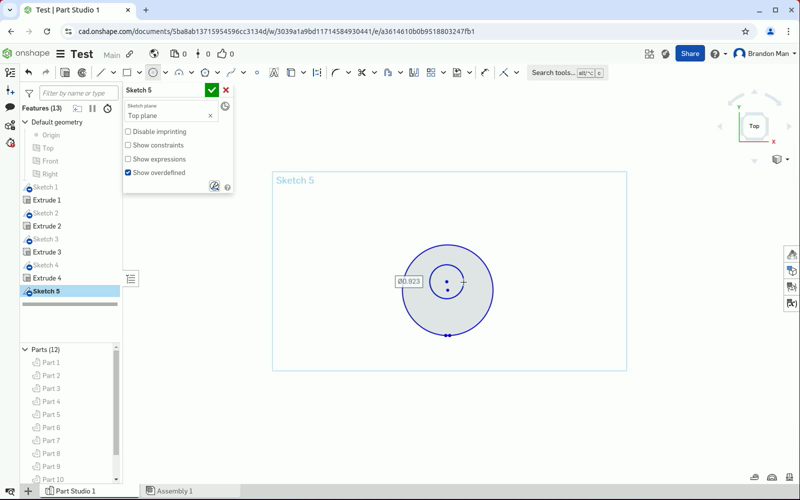
scroll(-6)
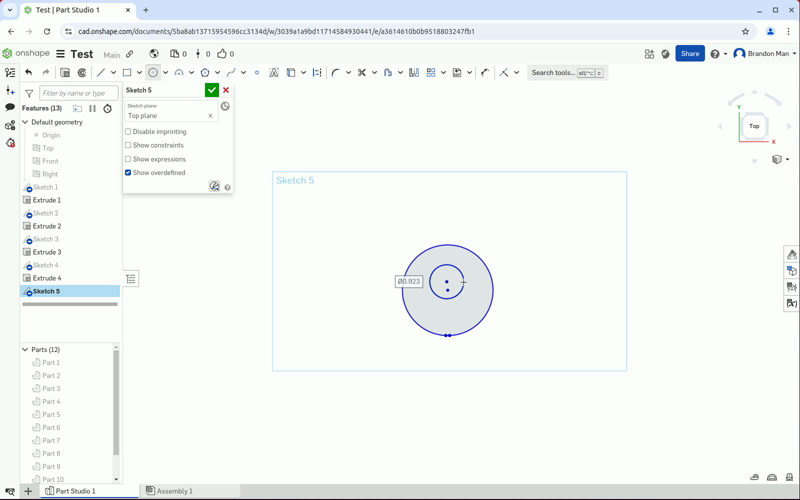
scroll(-6)
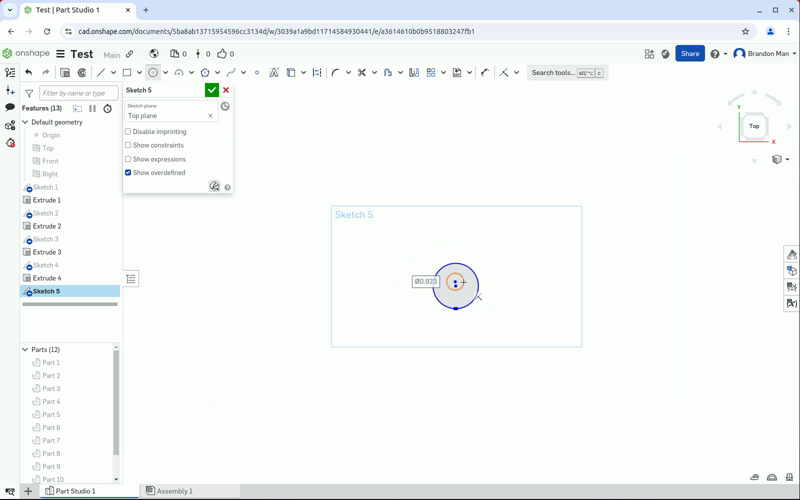
scroll(-6)
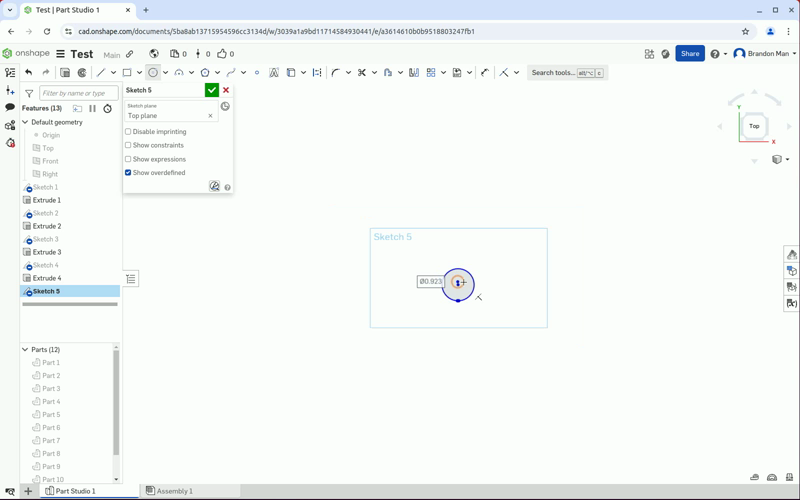
scroll(-6)
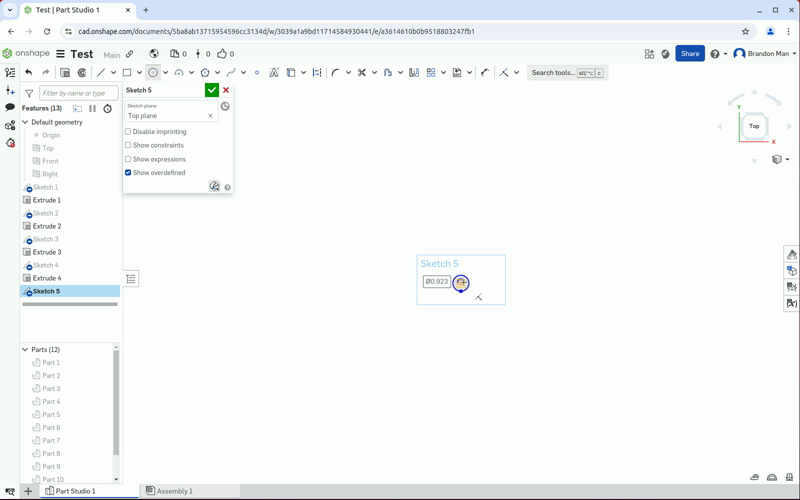
key(esc)
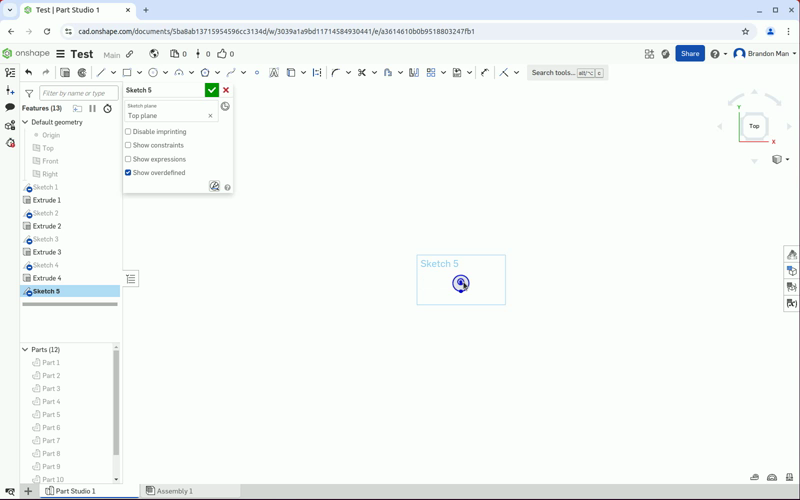
mouse_move(454, 285)
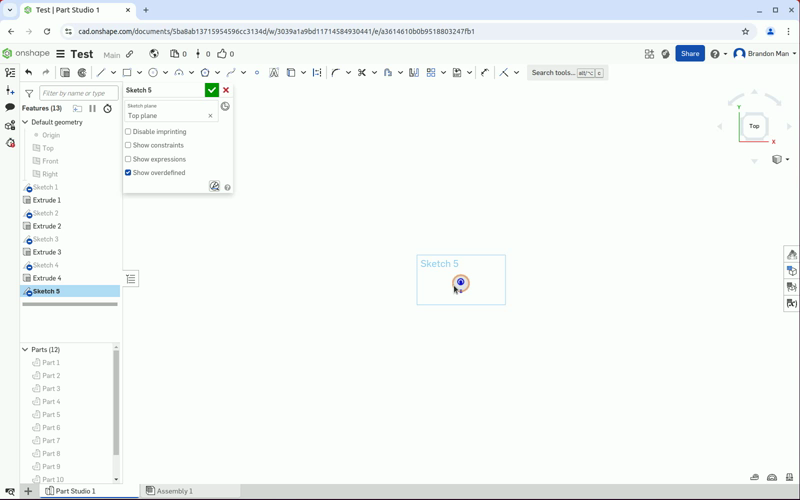
scroll(6)
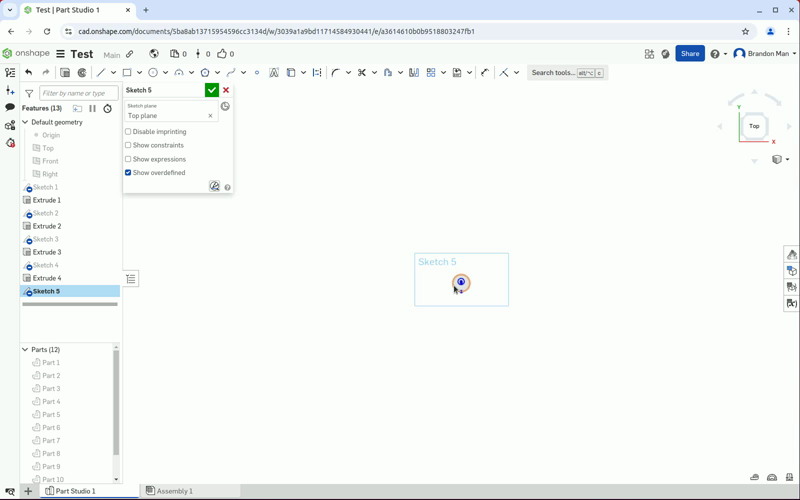
scroll(6)
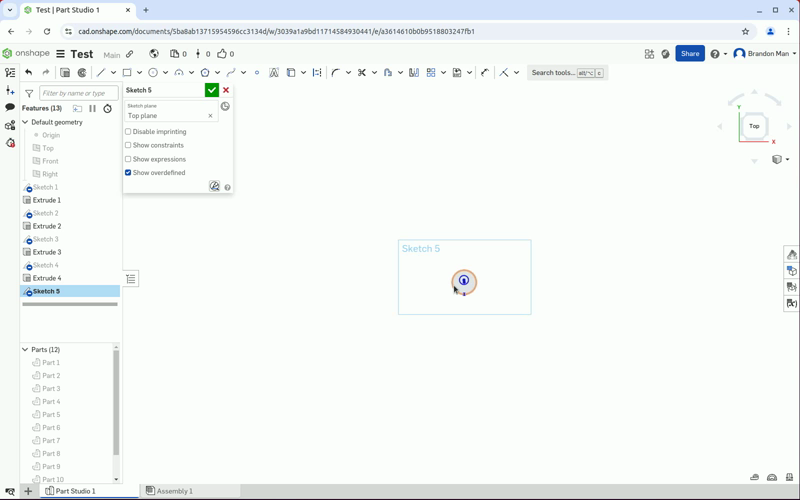
scroll(6)
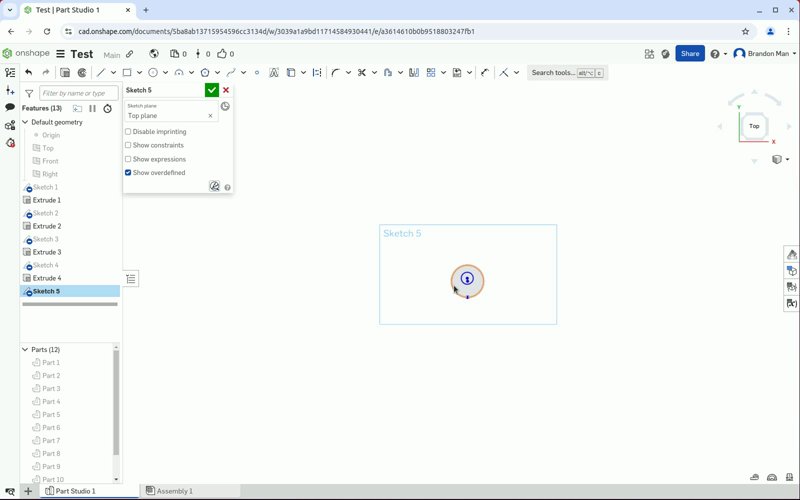
scroll(6)
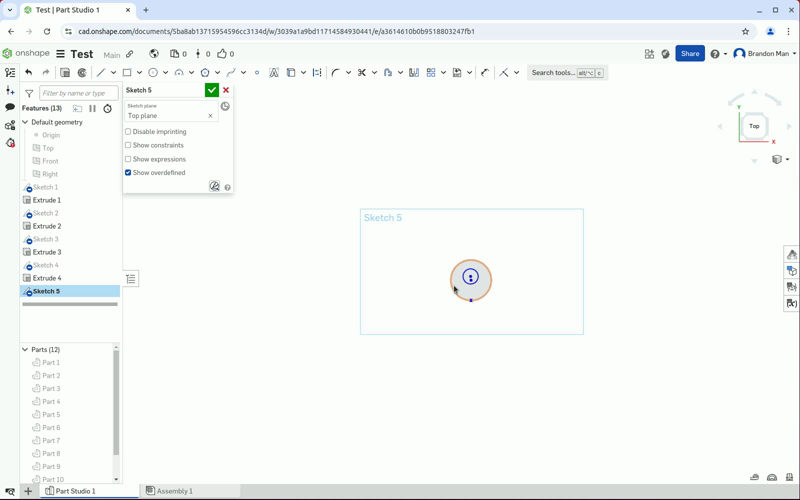
scroll(6)
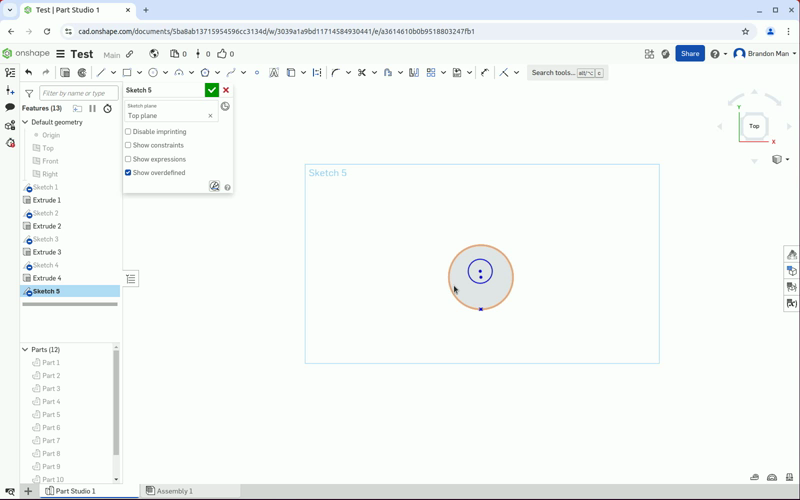
scroll(6)
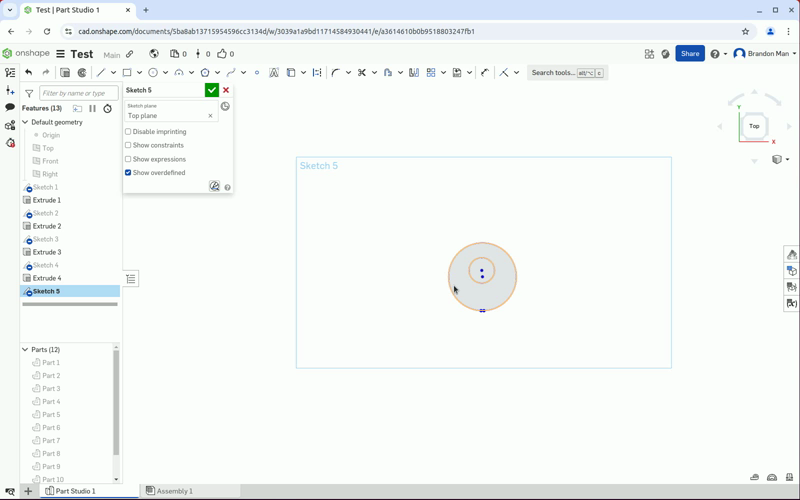
scroll(6)
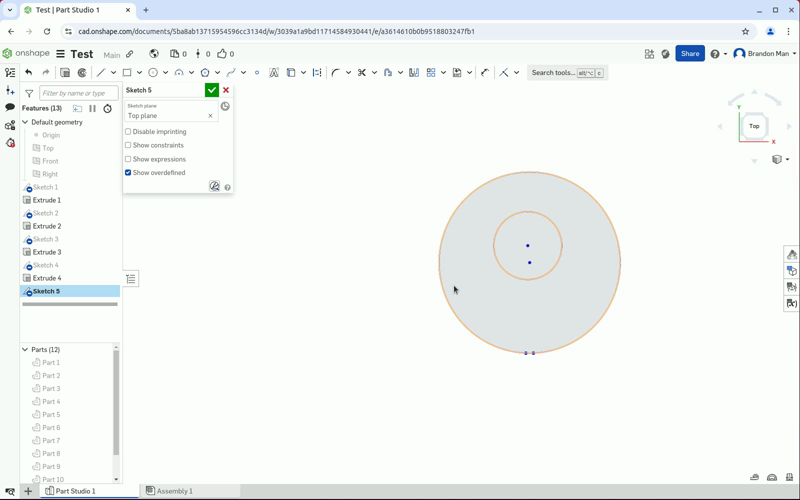
click(454, 285)
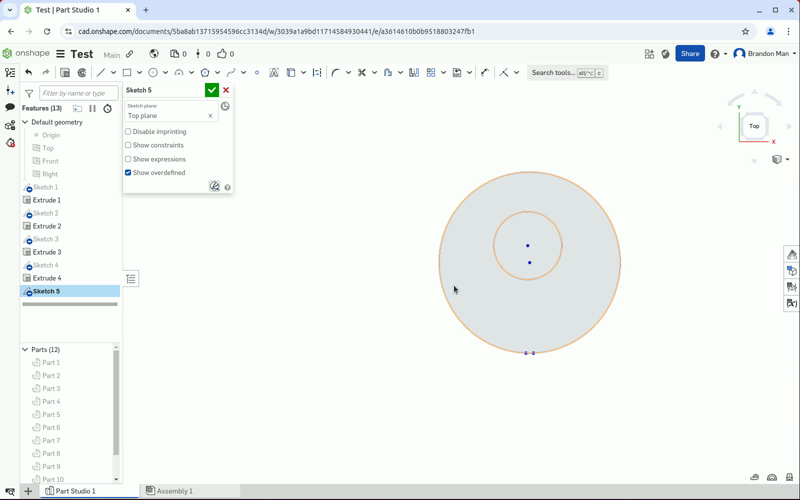
scroll(-6)
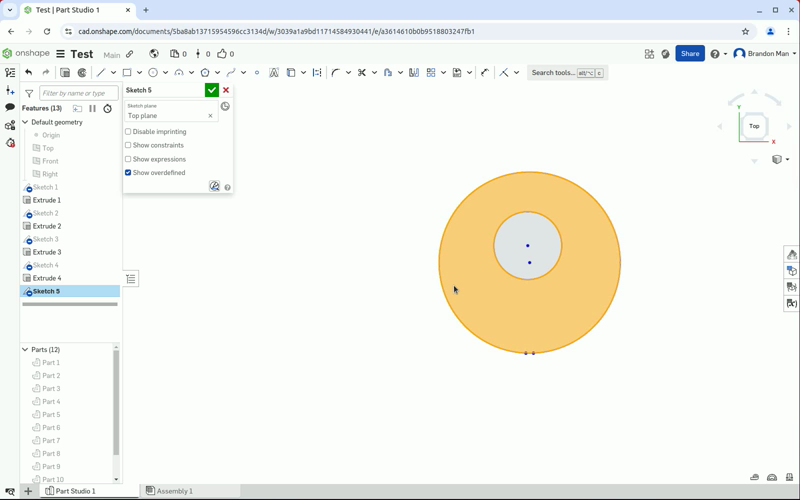
scroll(-6)
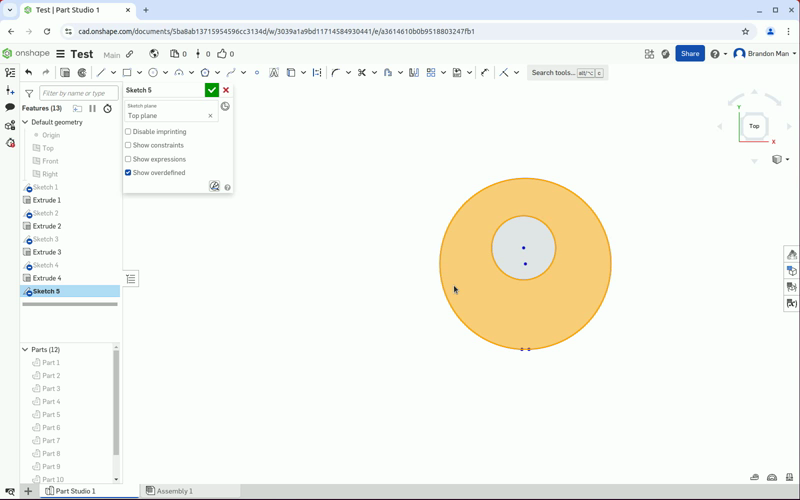
scroll(-6)
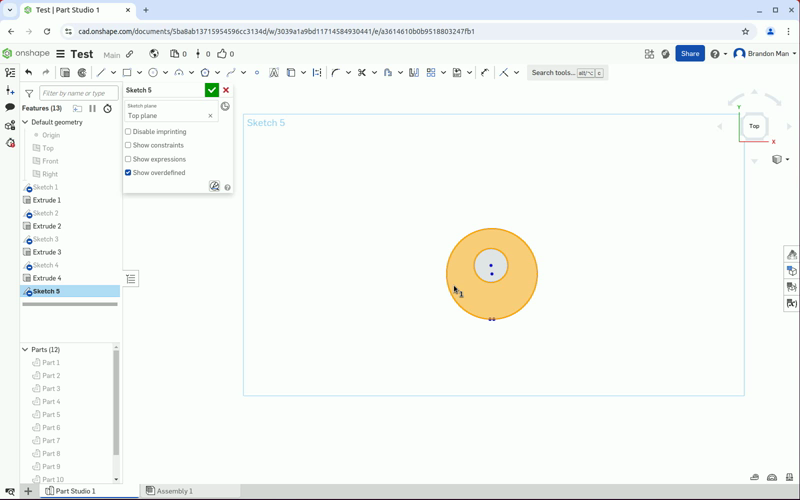
scroll(-6)
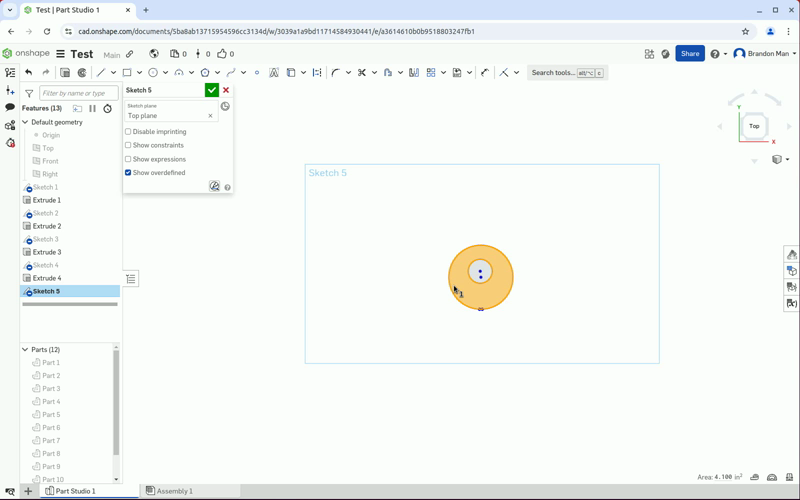
scroll(-6)
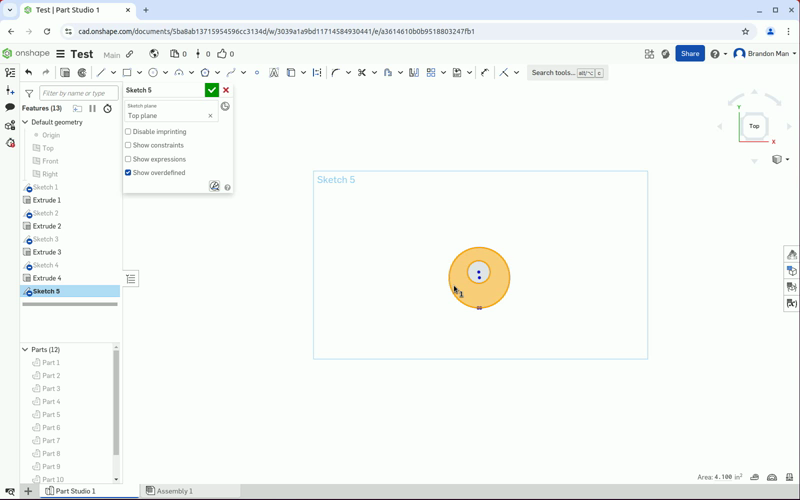
scroll(-6)
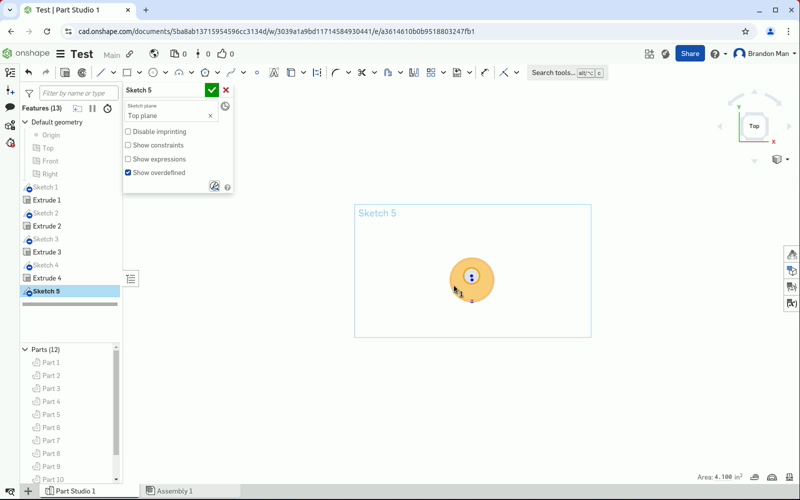
scroll(-6)
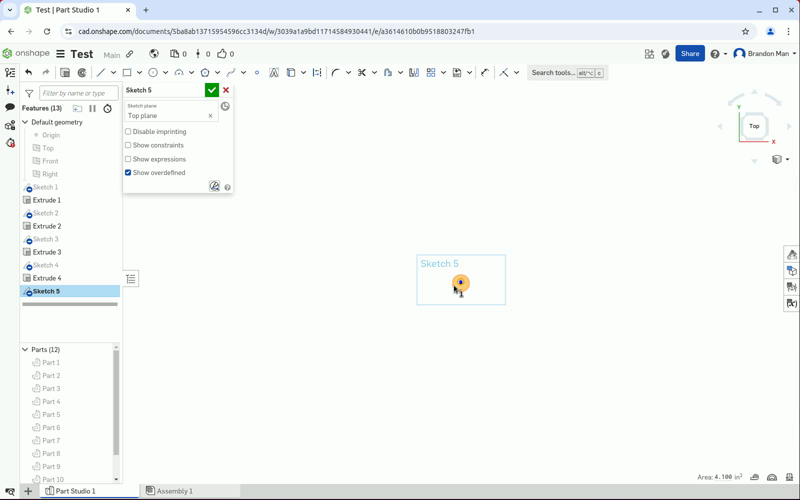
mouse_move(69, 352)
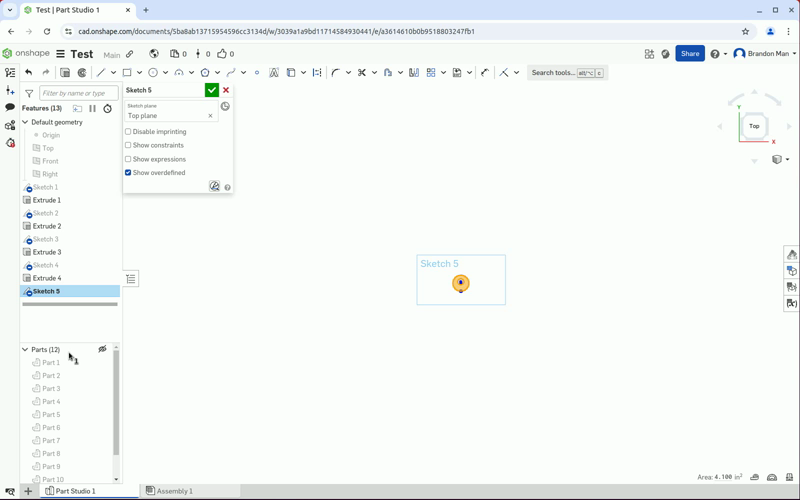
key(shift+y)
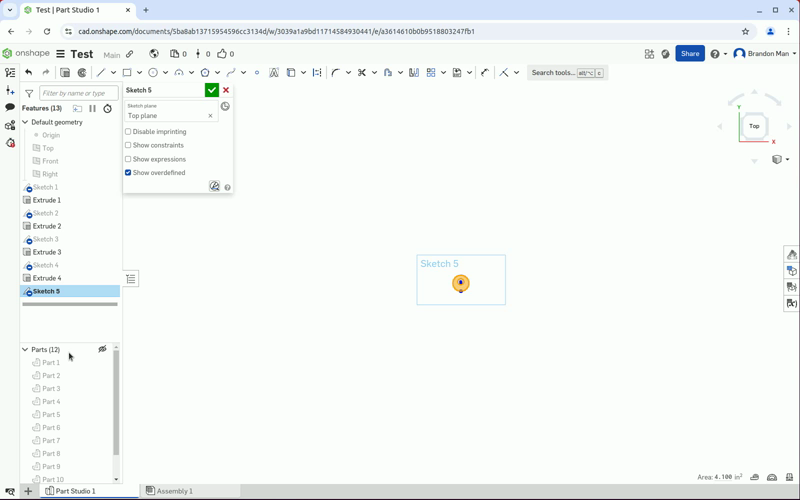
key(shift+e)
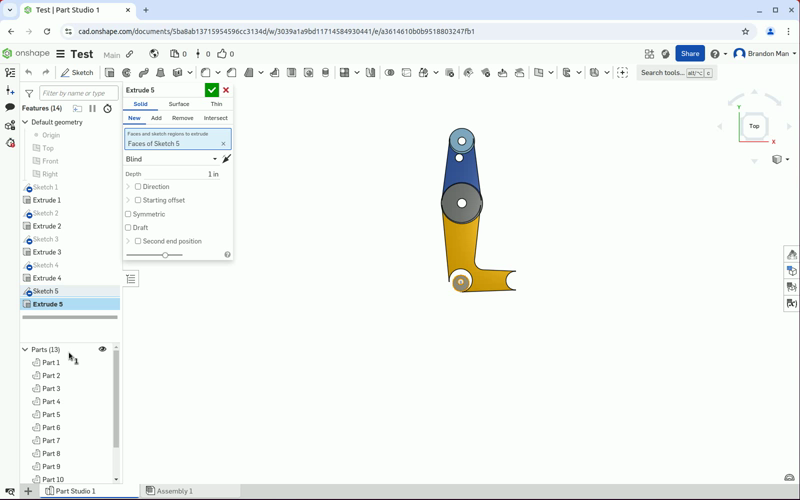
mouse_move(143, 106)
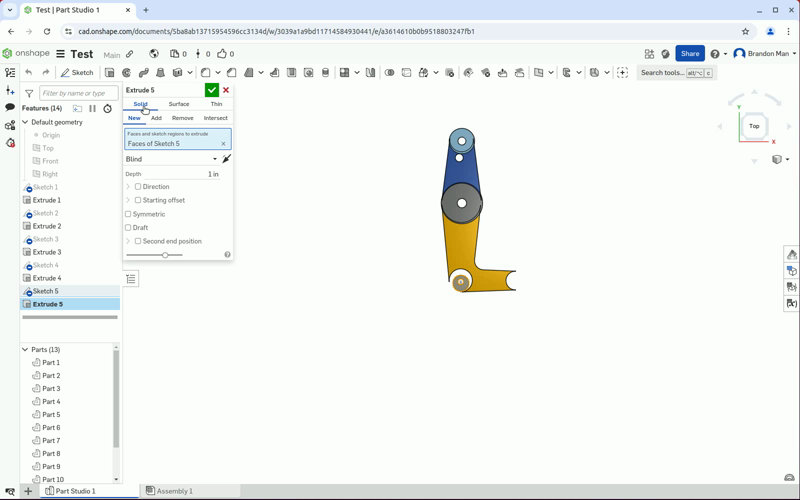
click(143, 106)
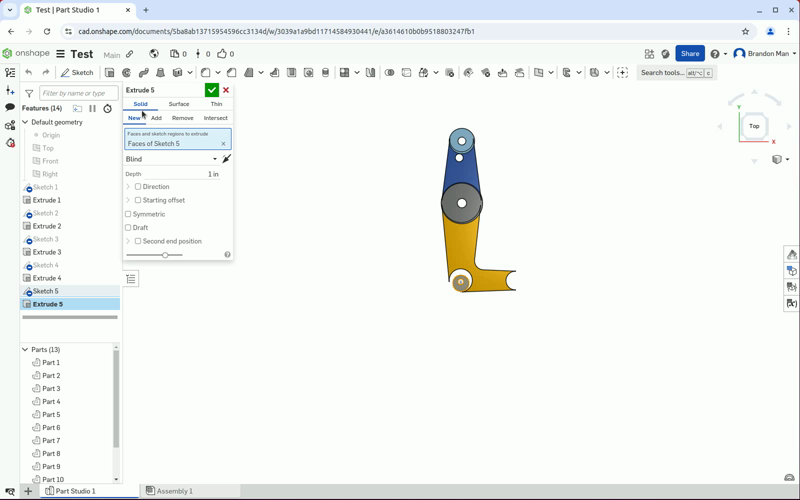
mouse_move(137, 120)
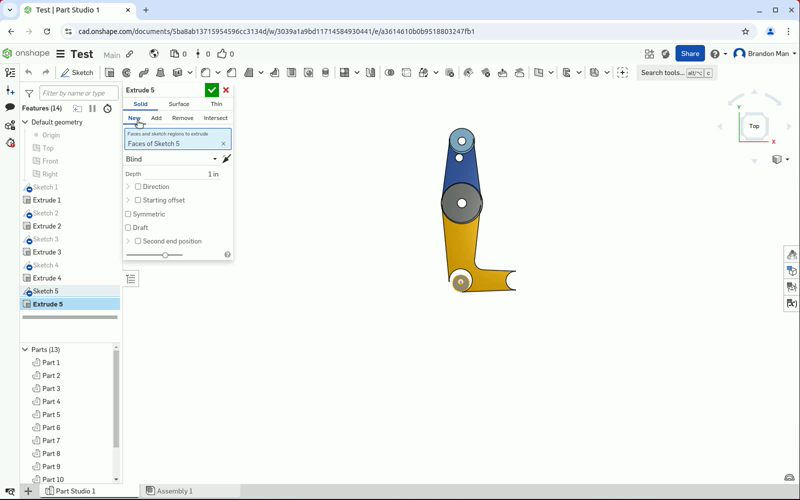
click(137, 120)
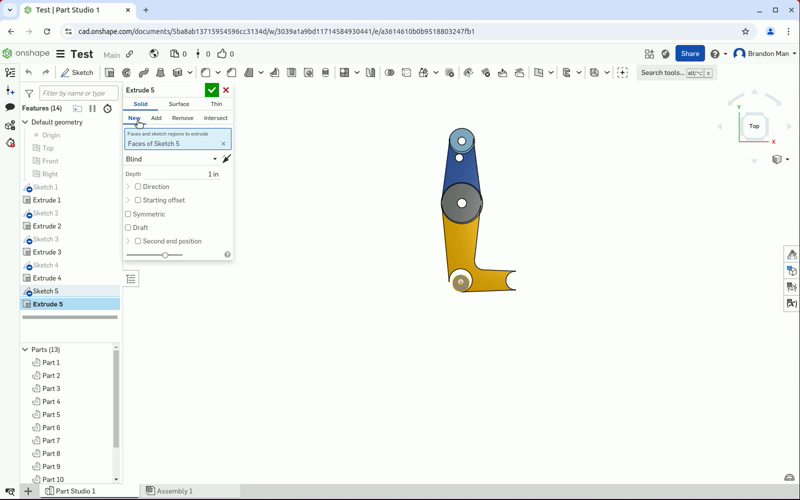
key(tab, 4)
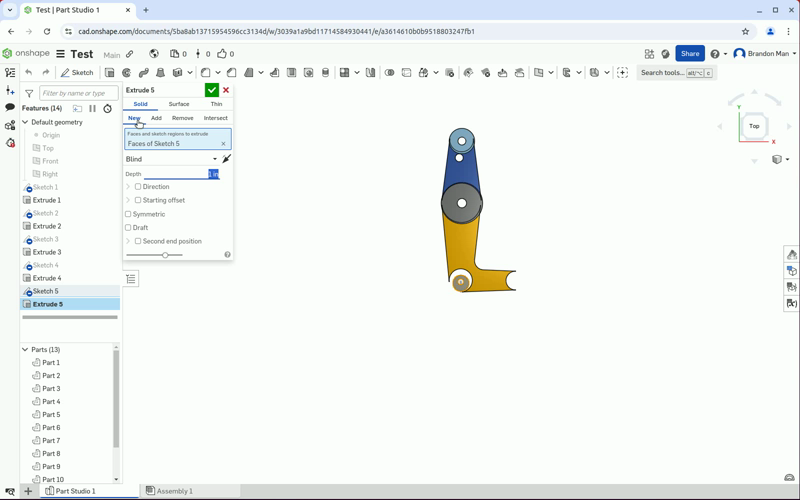
text(0.481)
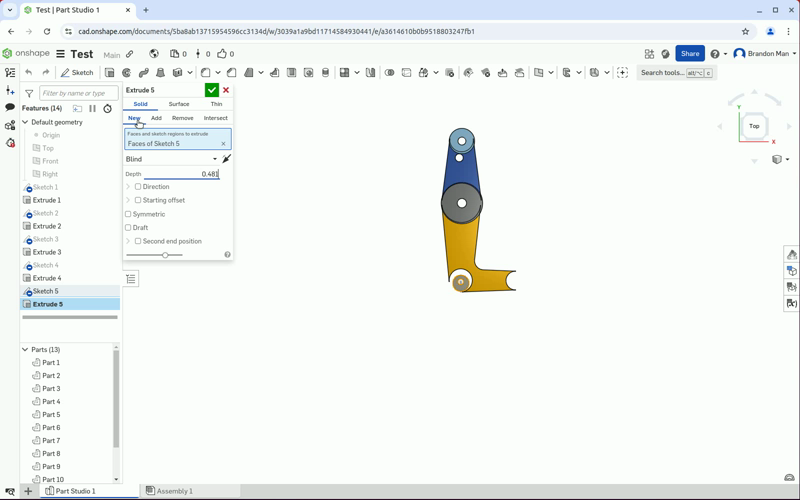
key(enter)
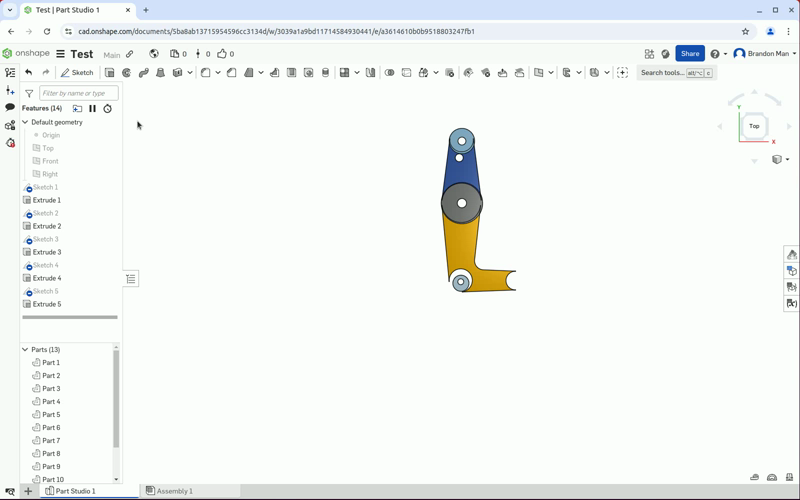
key(shift+h)
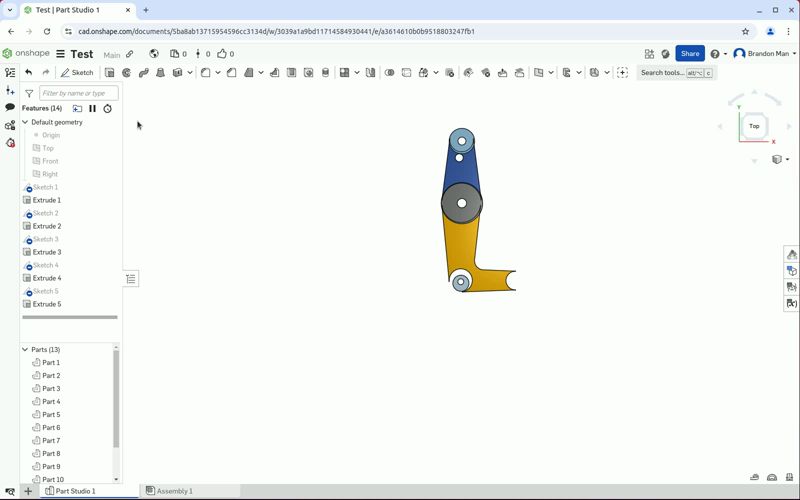
key(shift+h)
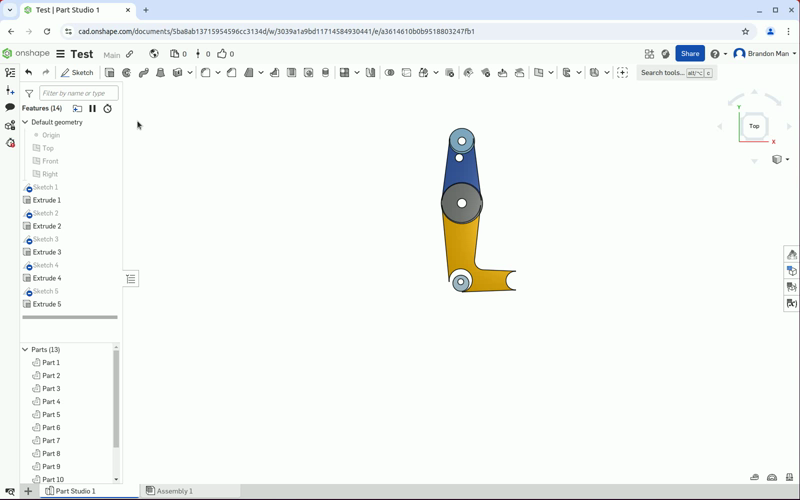
mouse_move(73, 189)
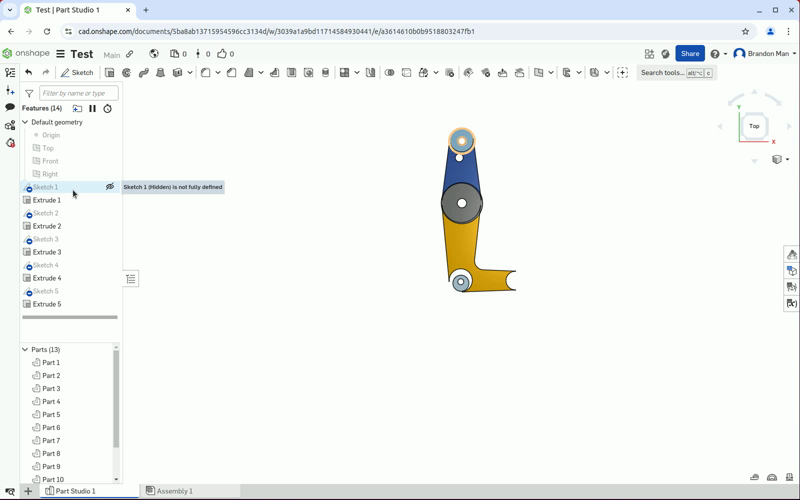
click(73, 189)
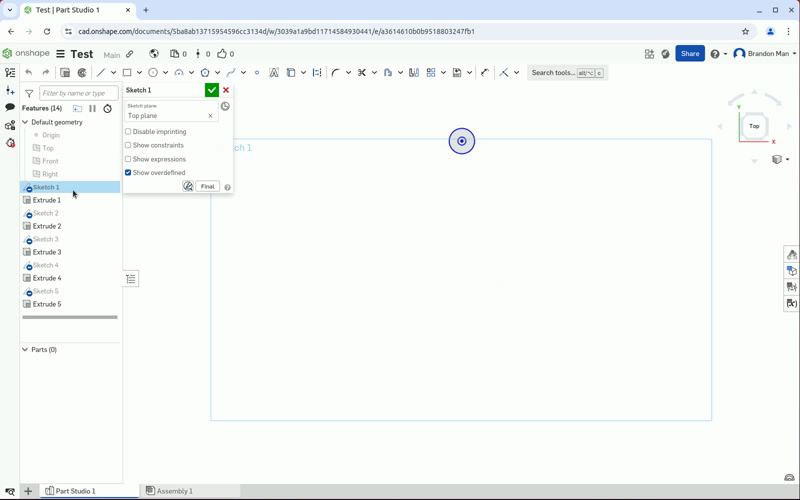
mouse_move(229, 92)
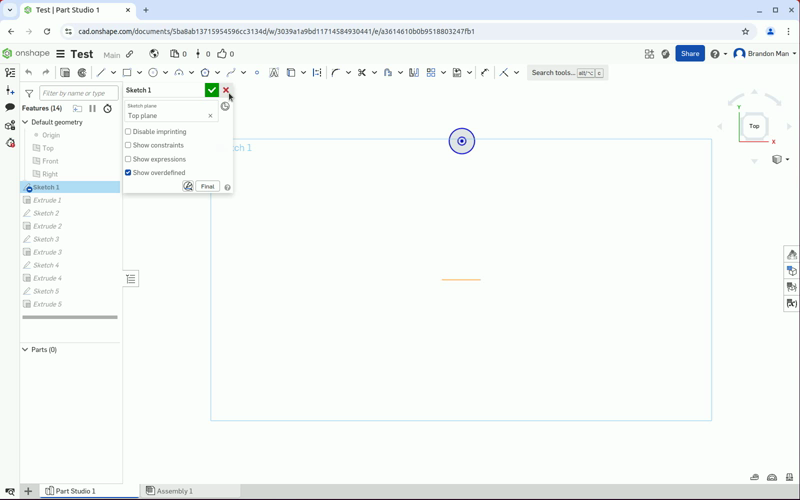
click(229, 92)
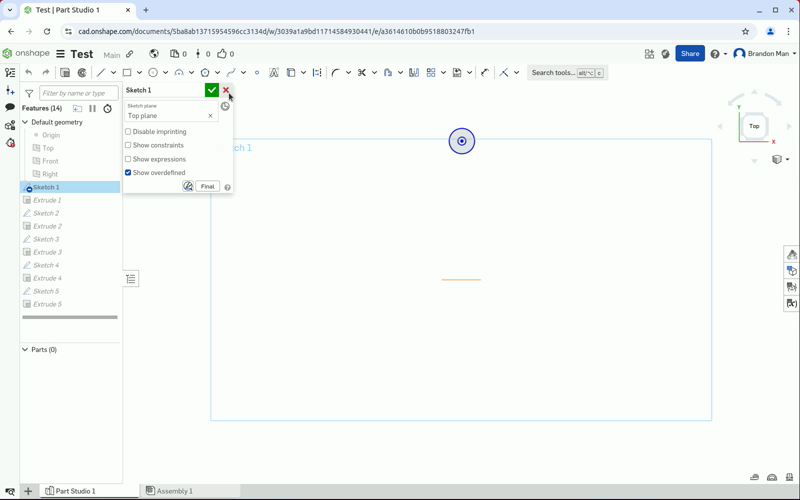
key(shift+s)
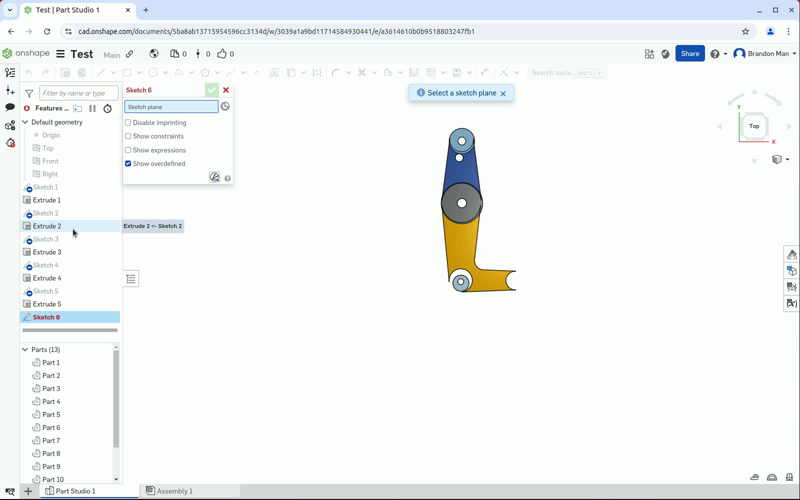
scroll(3)
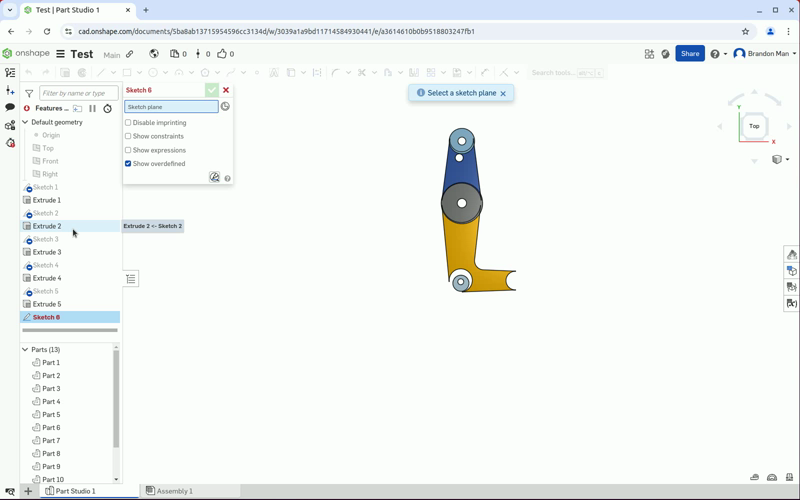
mouse_move(73, 150)
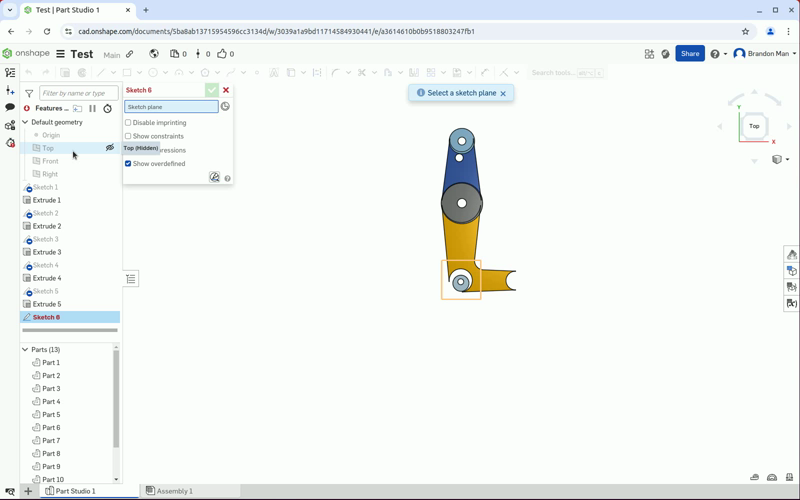
click(73, 150)
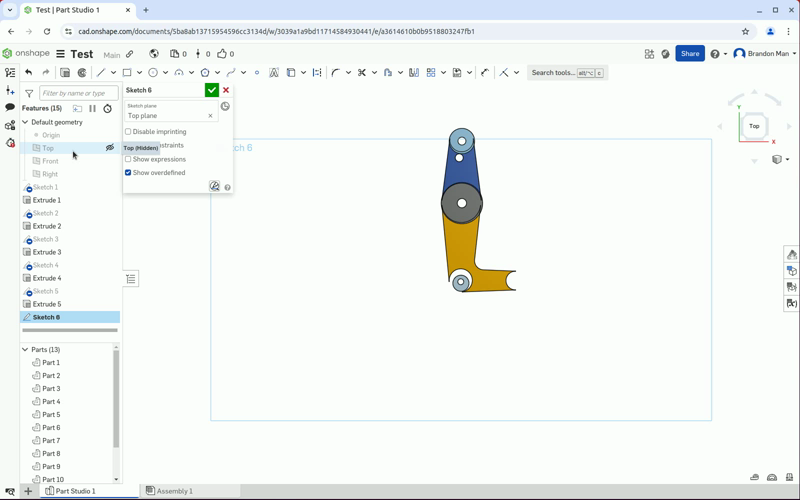
mouse_move(69, 352)
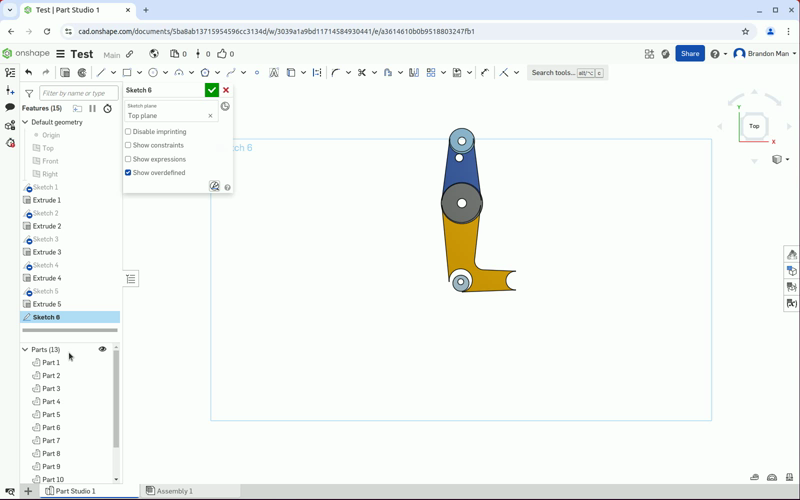
key(y)
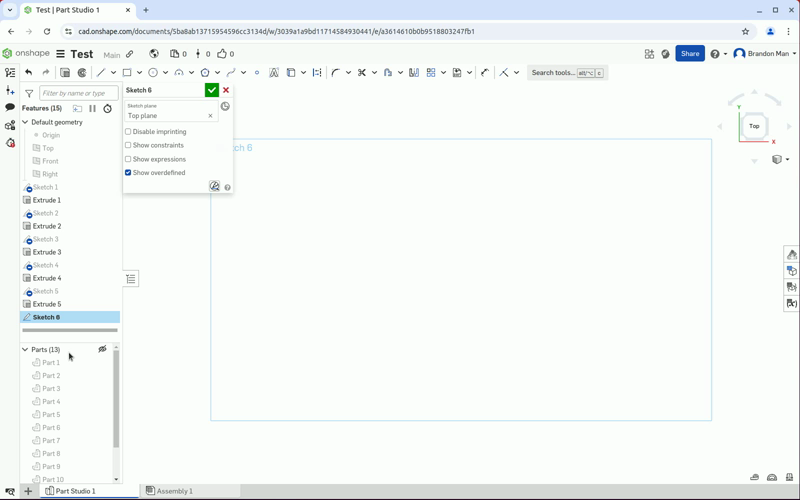
key(c)
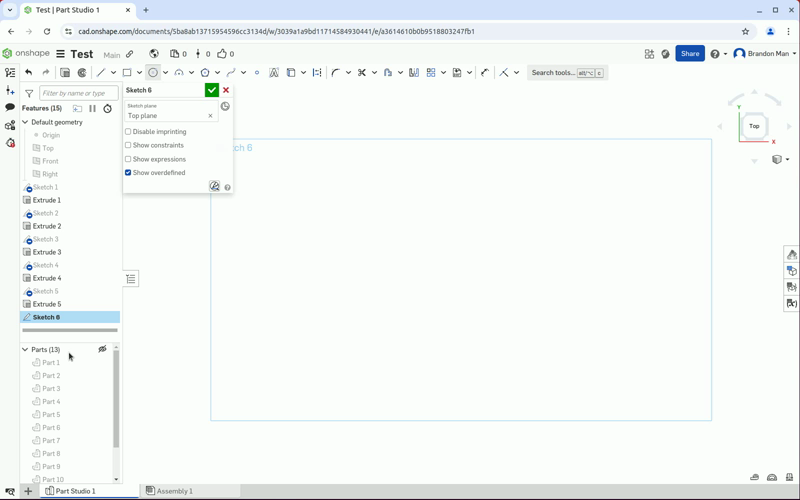
key_down(shift)
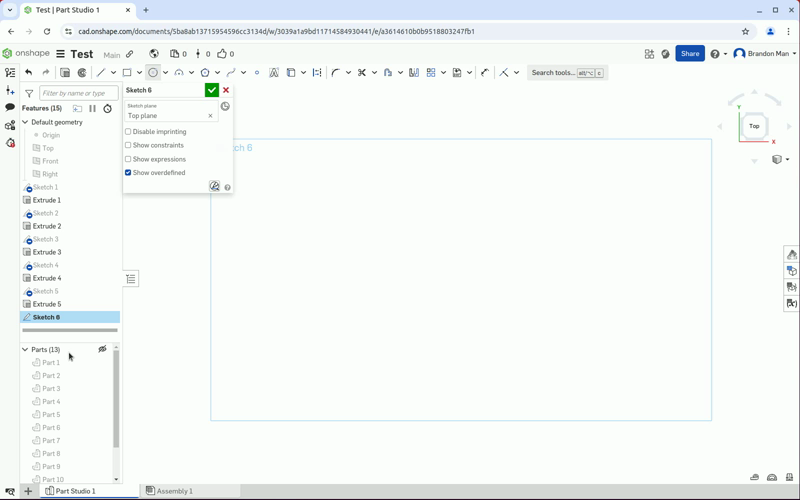
mouse_move(501, 282)
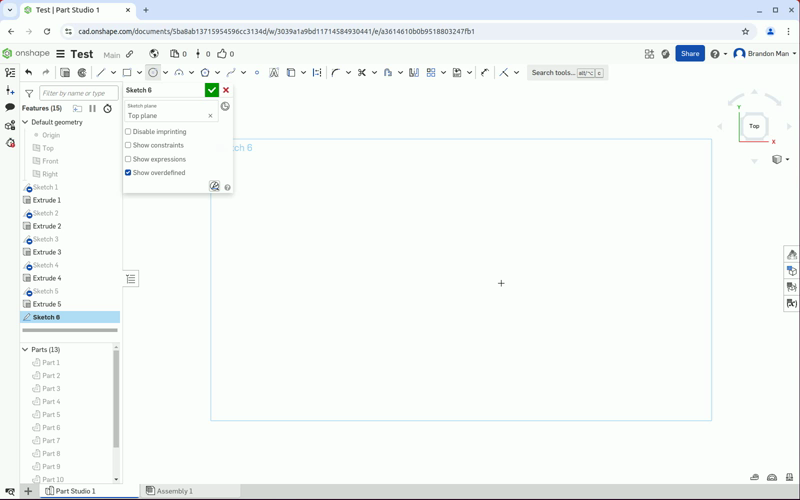
click(501, 282)
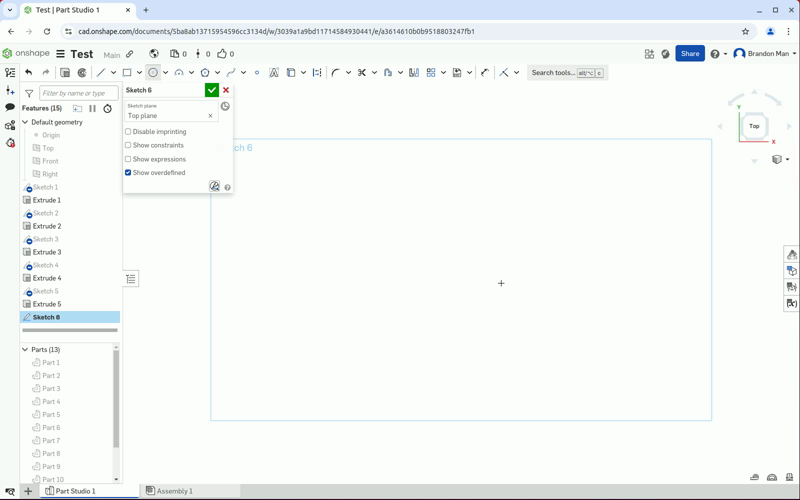
key_up(shift)
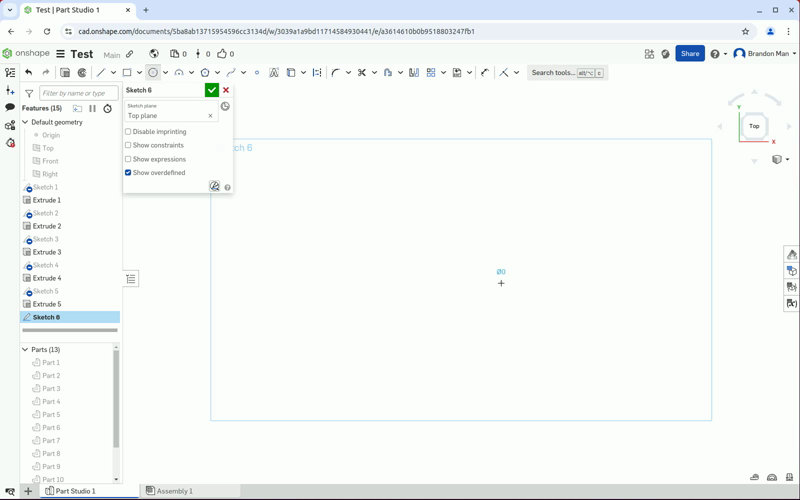
mouse_move(508, 282)
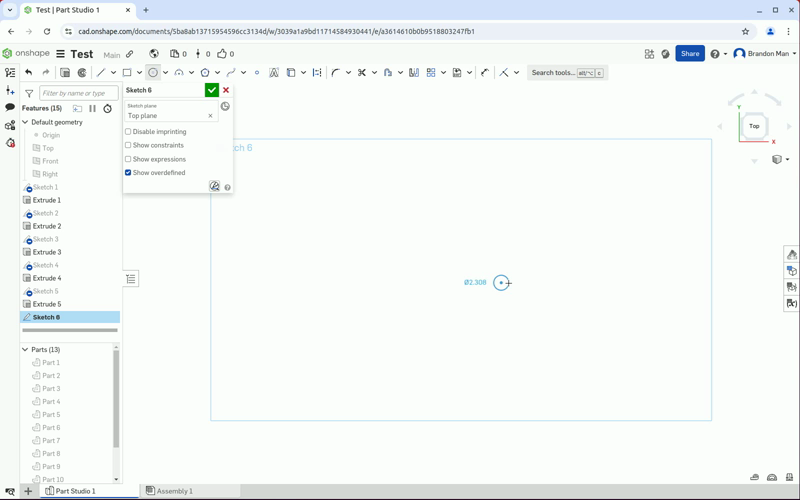
click(508, 282)
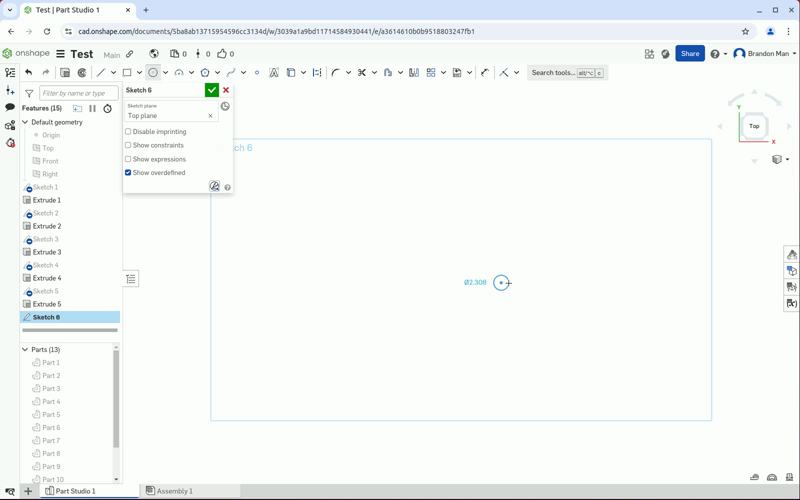
key(esc)
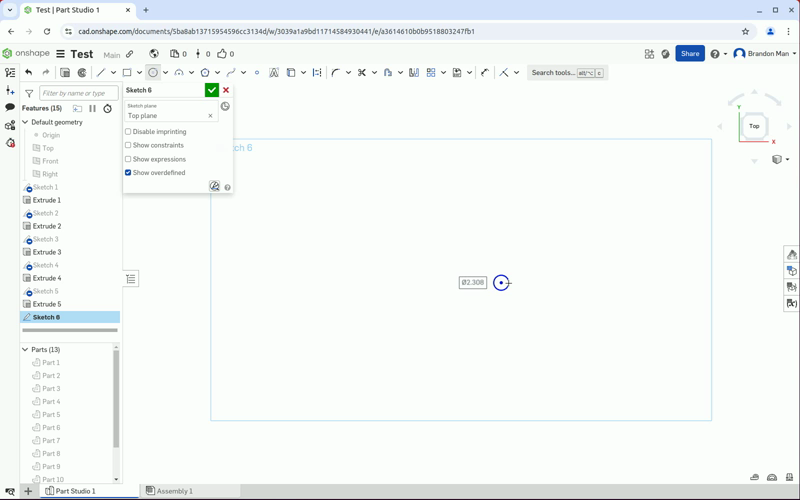
key(c)
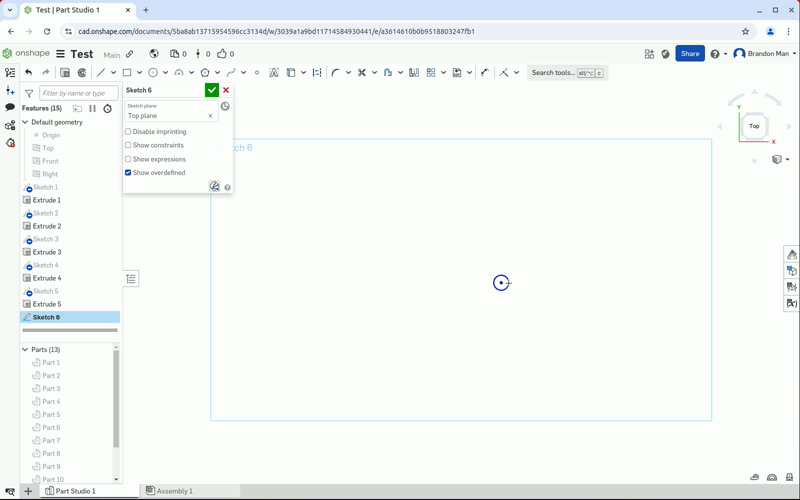
key_down(shift)
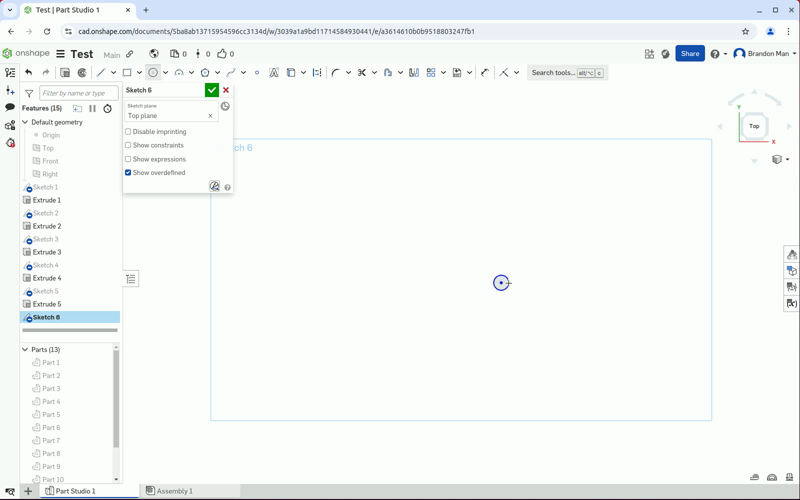
mouse_move(501, 282)
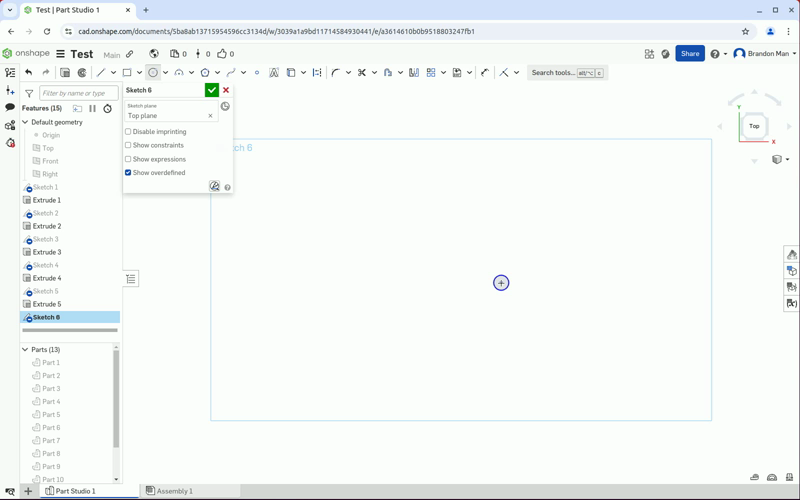
click(501, 282)
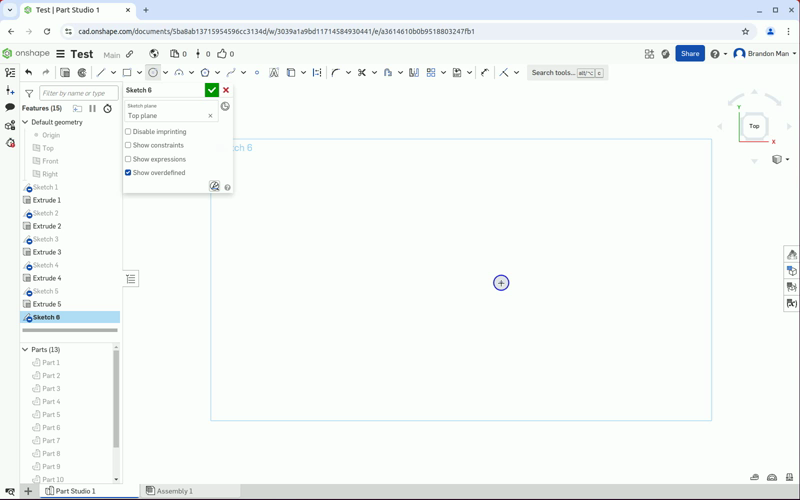
key_up(shift)
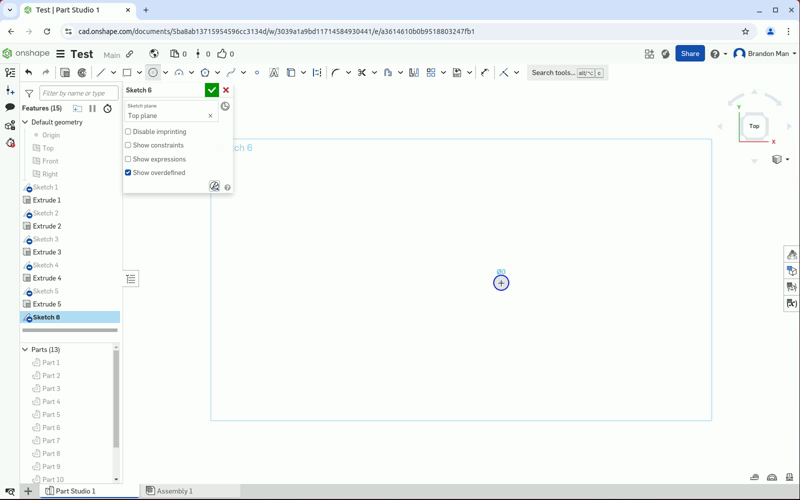
mouse_move(504, 282)
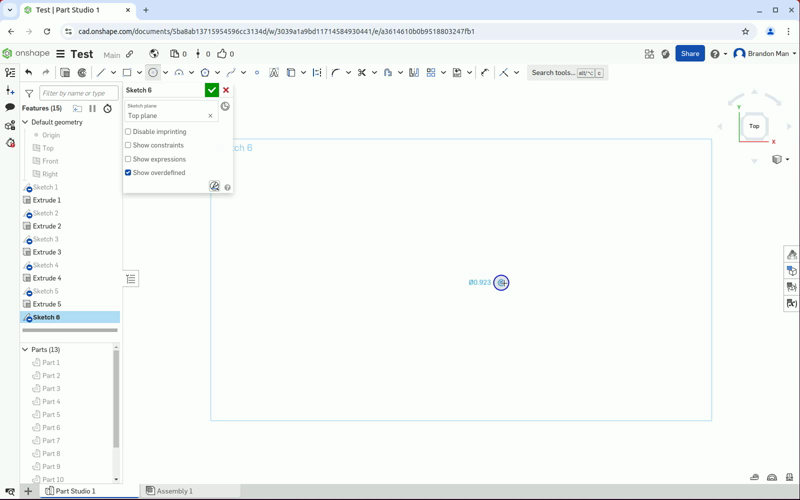
scroll(6)
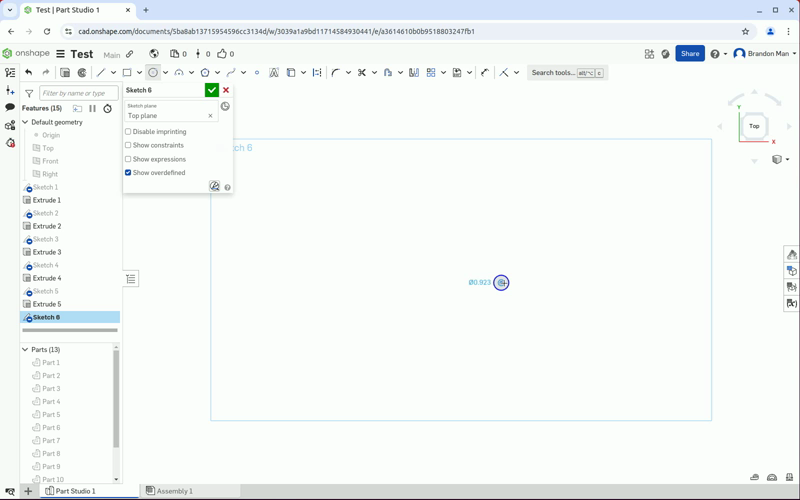
scroll(6)
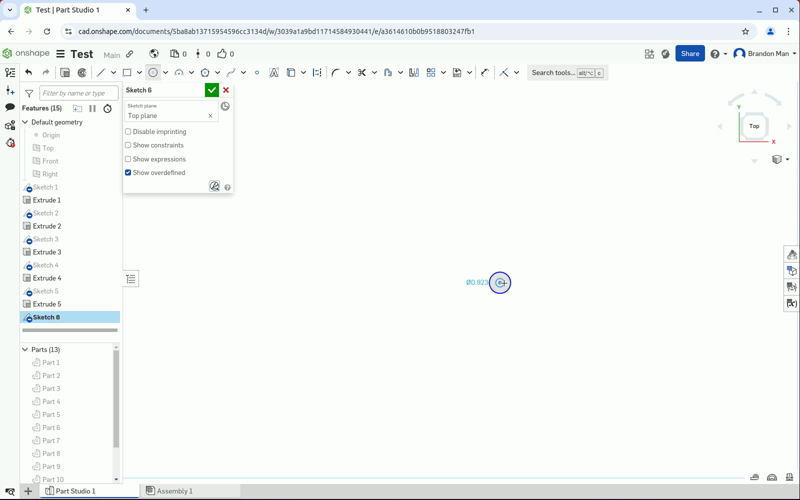
scroll(6)
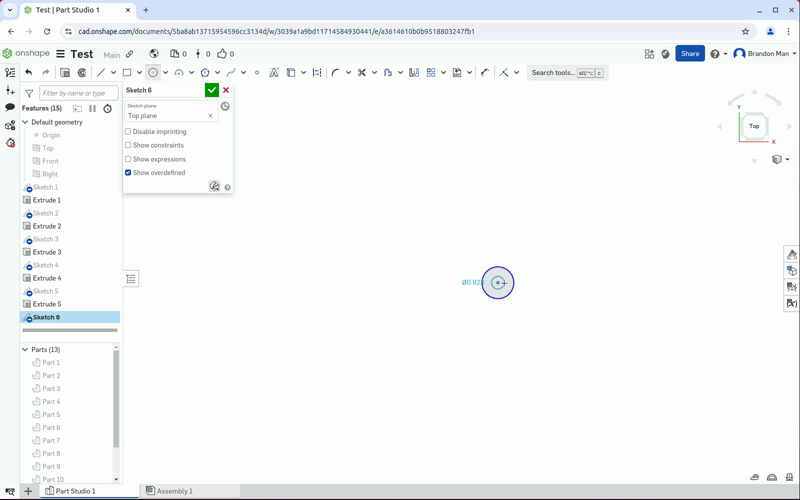
scroll(6)
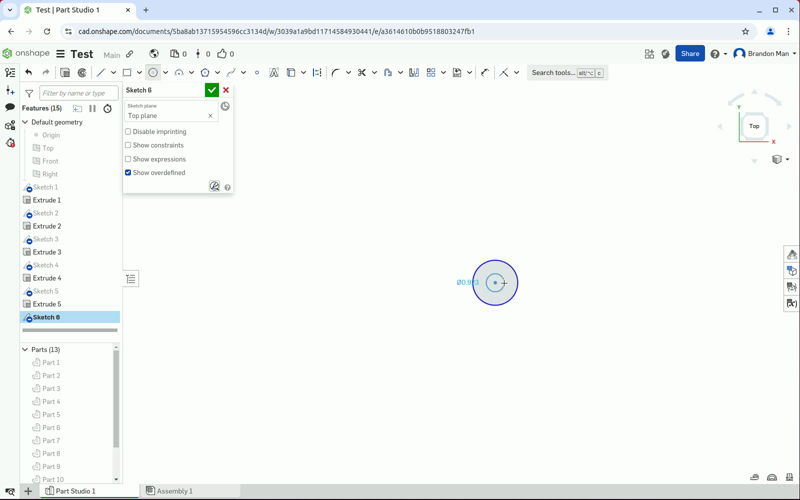
scroll(6)
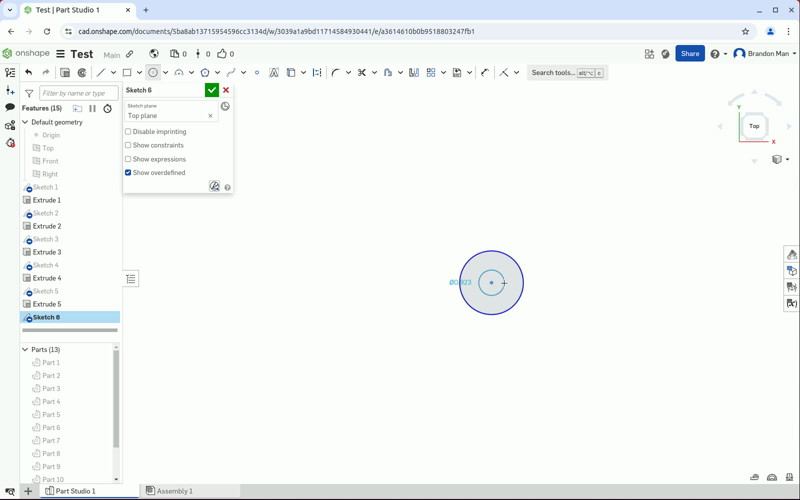
scroll(6)
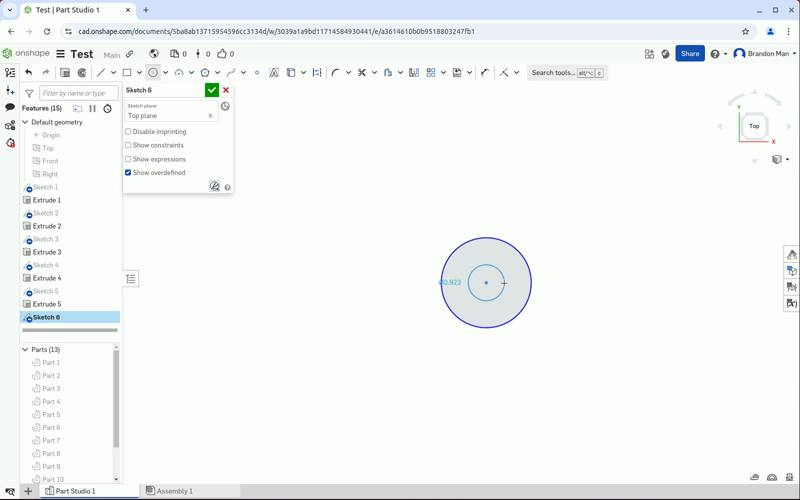
scroll(6)
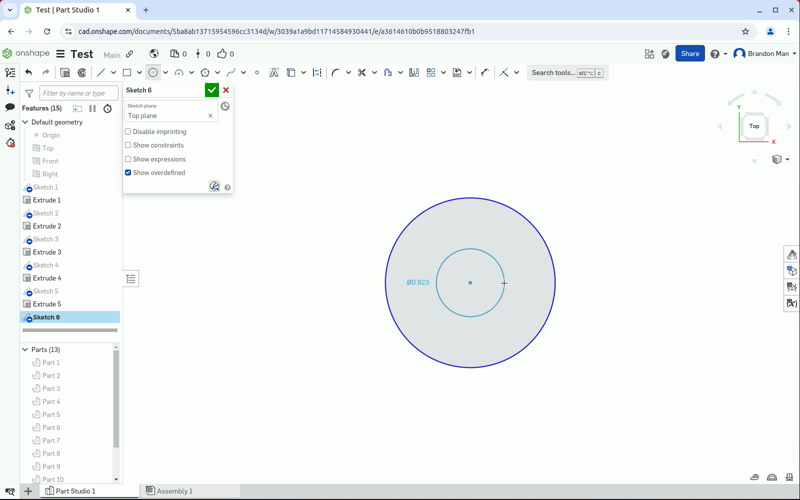
click(504, 282)
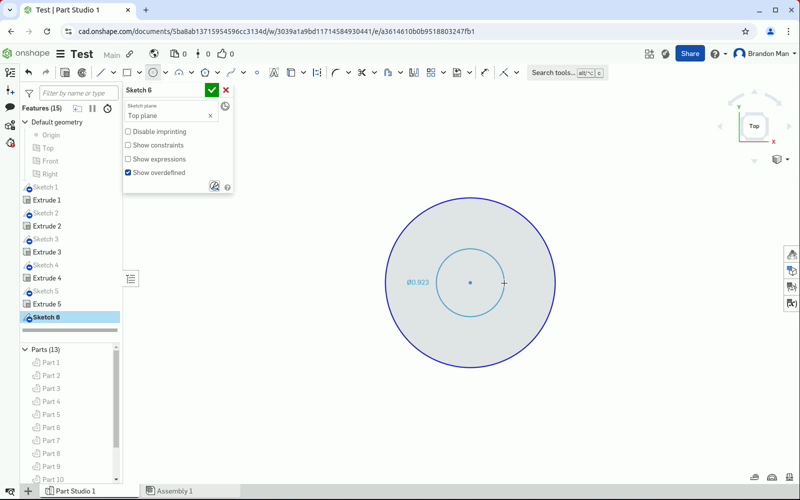
scroll(-6)
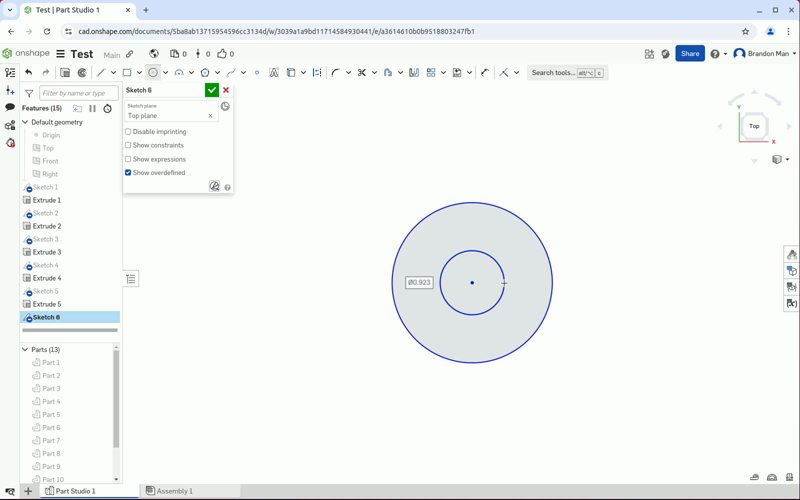
scroll(-6)
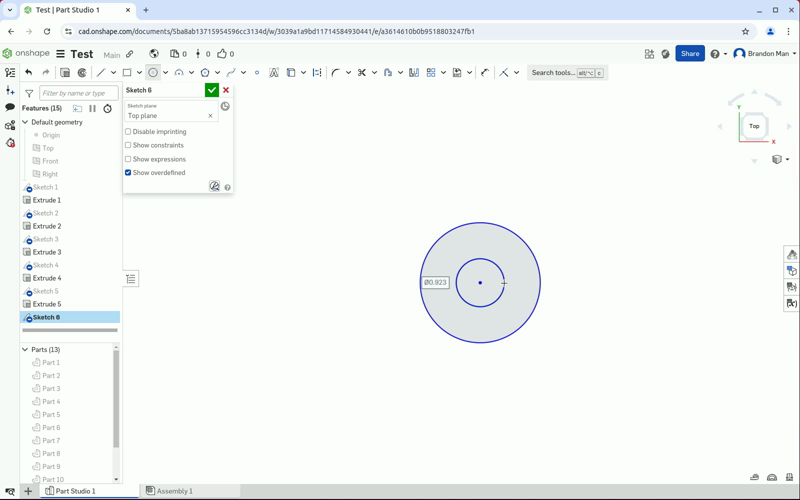
scroll(-6)
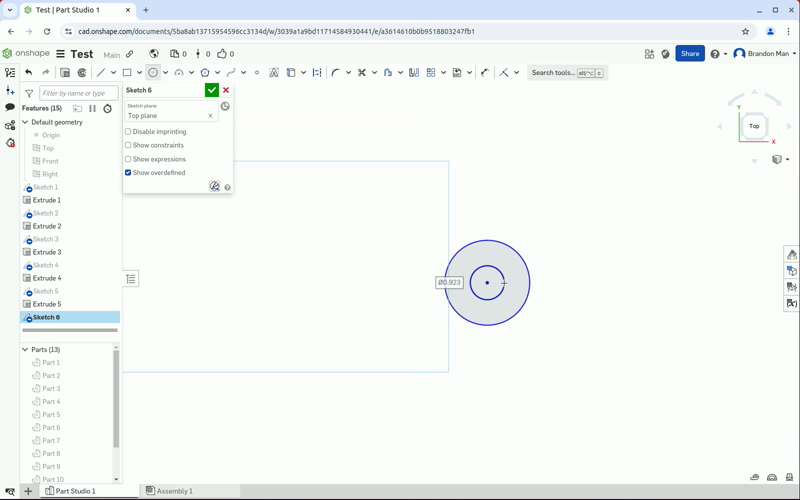
scroll(-6)
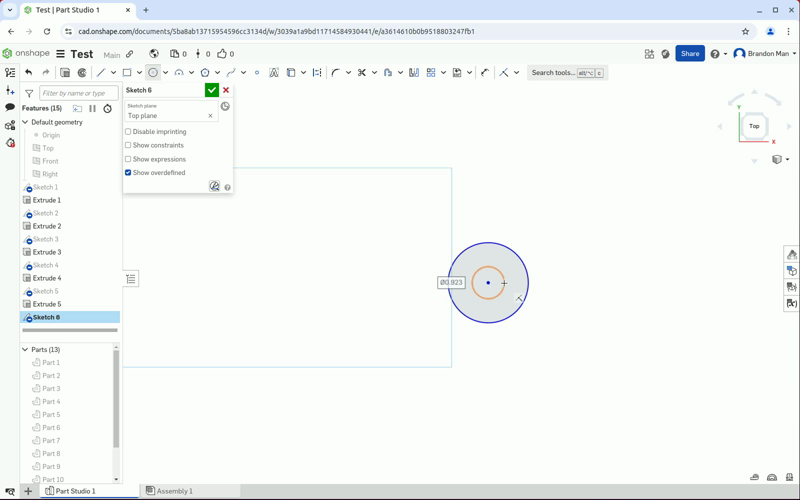
scroll(-6)
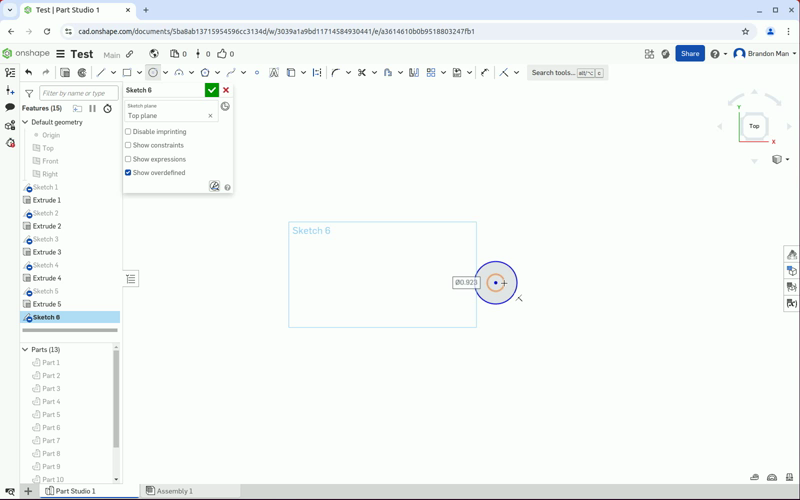
scroll(-6)
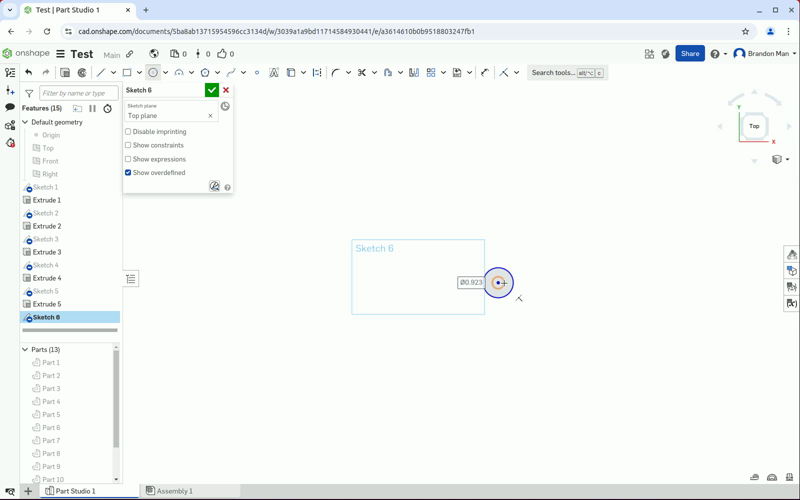
scroll(-6)
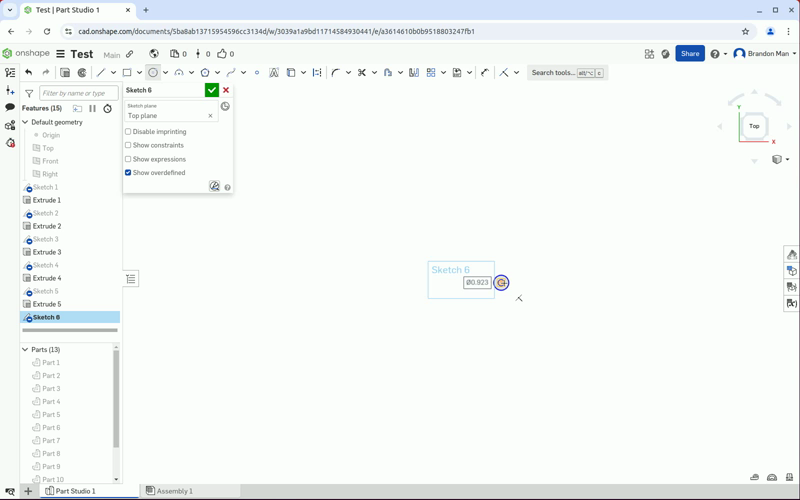
key(esc)
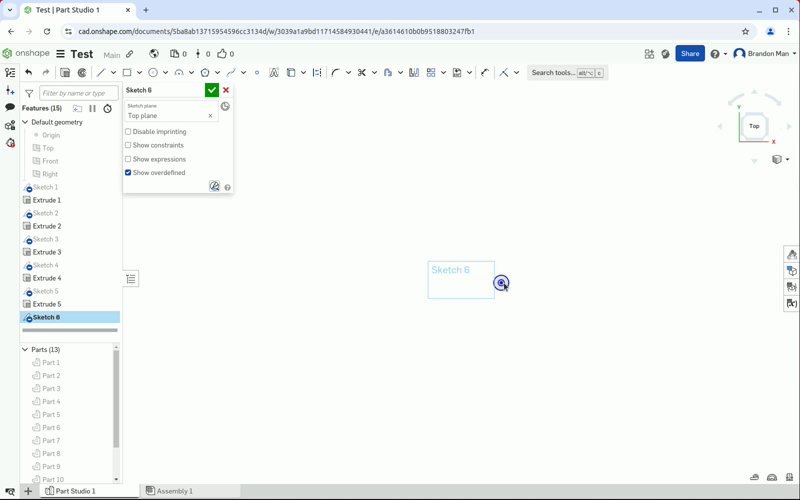
mouse_move(508, 280)
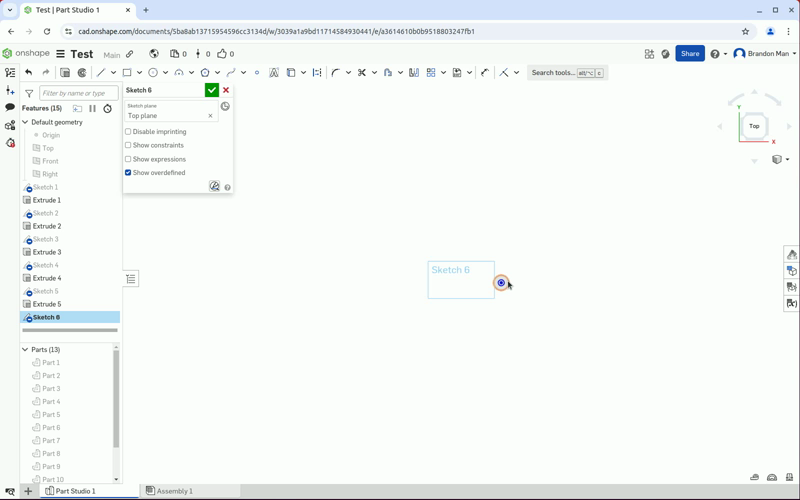
scroll(6)
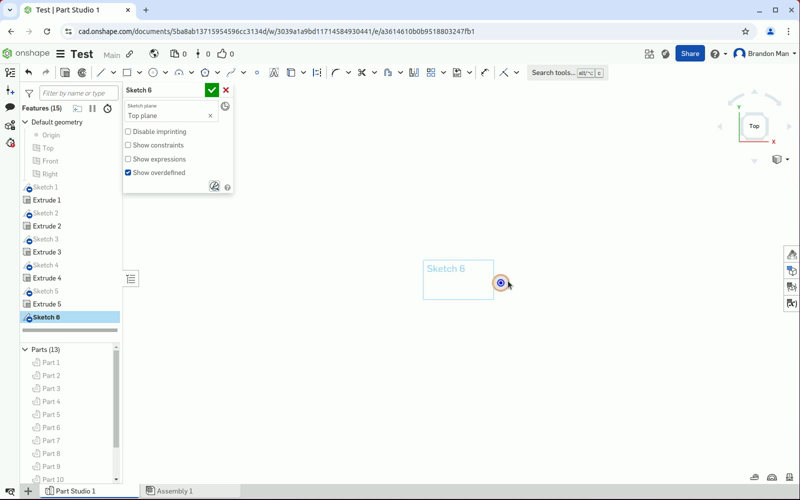
scroll(6)
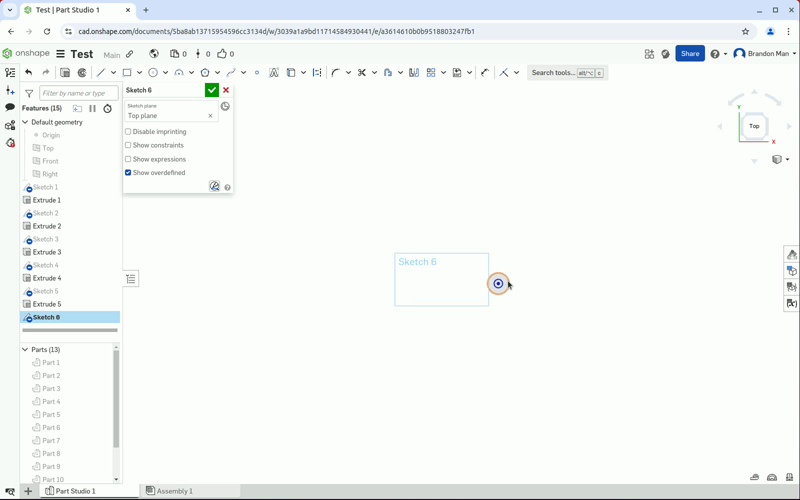
scroll(6)
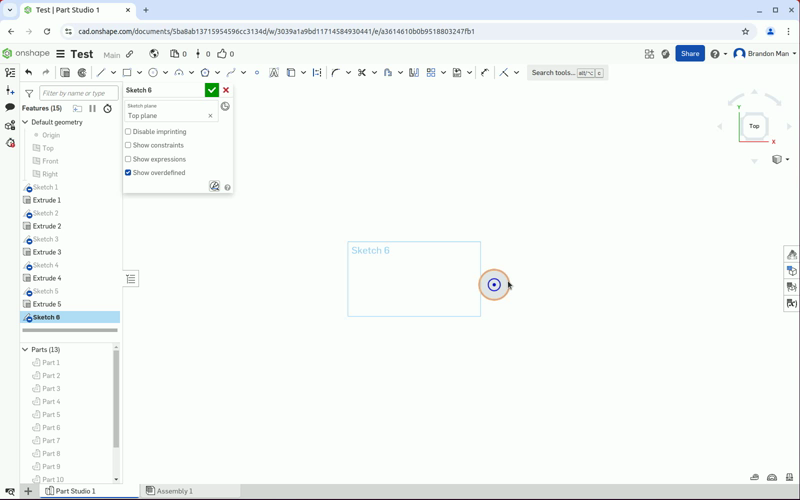
scroll(6)
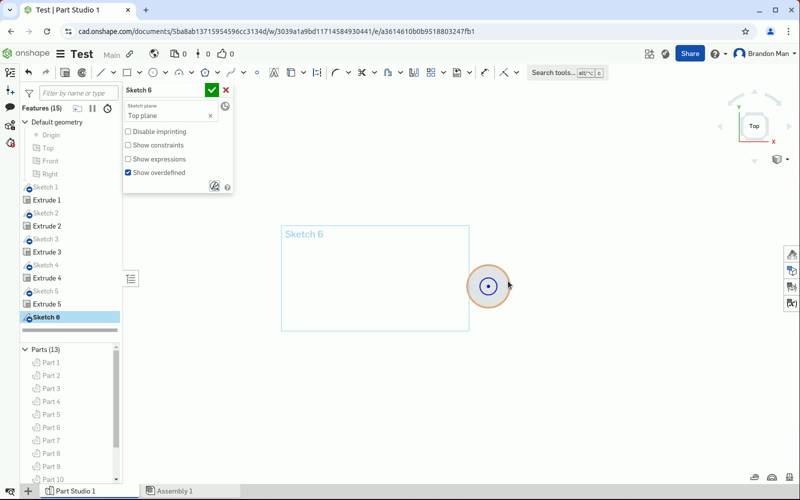
scroll(6)
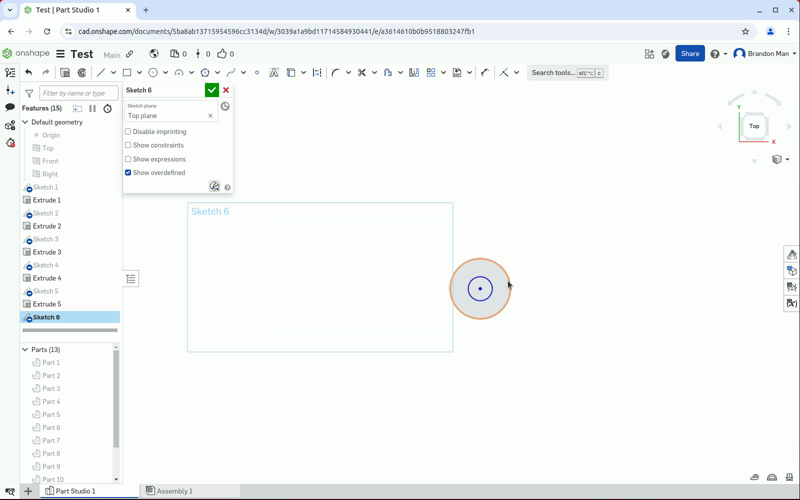
scroll(6)
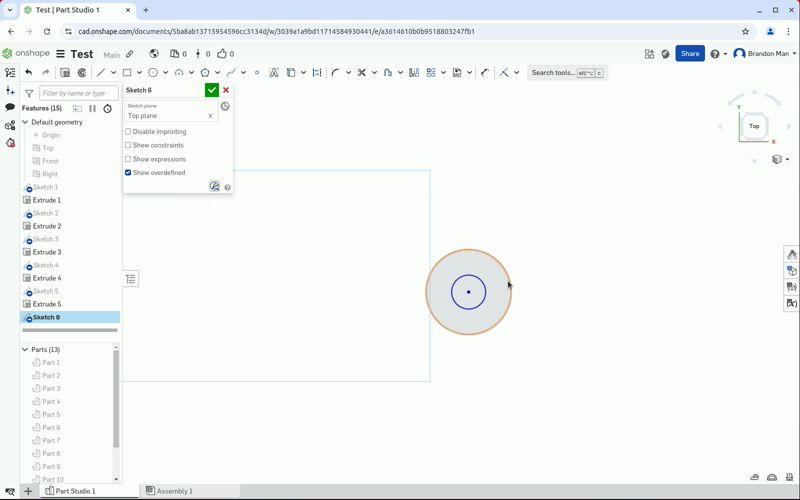
scroll(6)
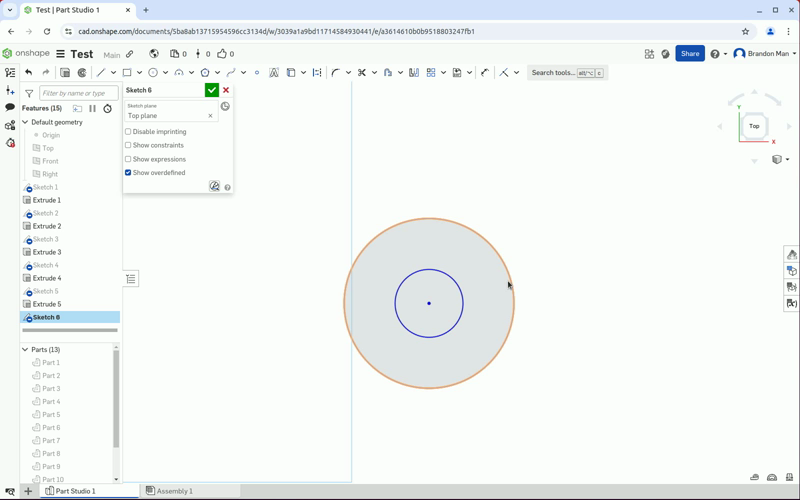
click(508, 280)
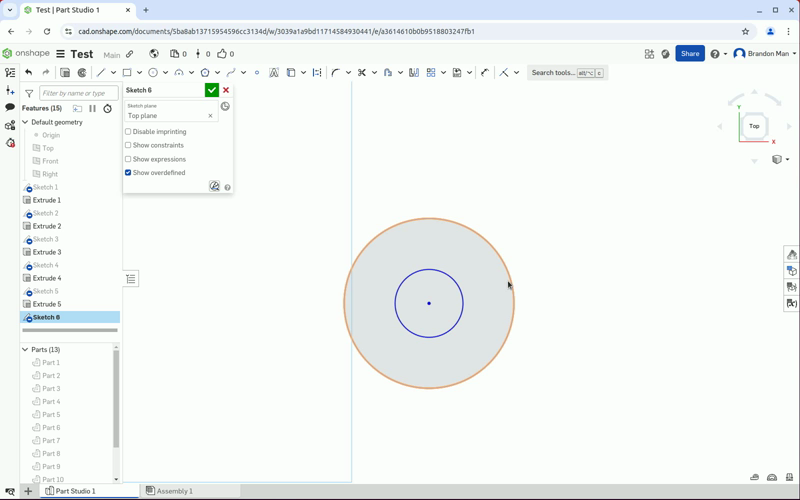
scroll(-6)
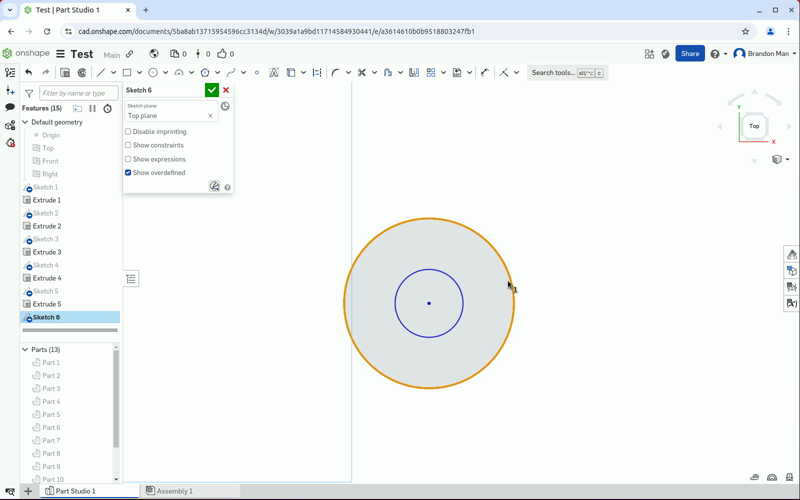
scroll(-6)
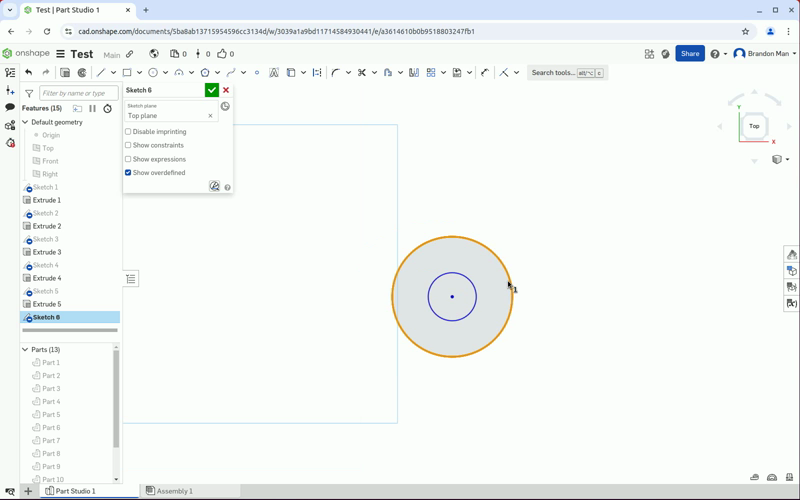
scroll(-6)
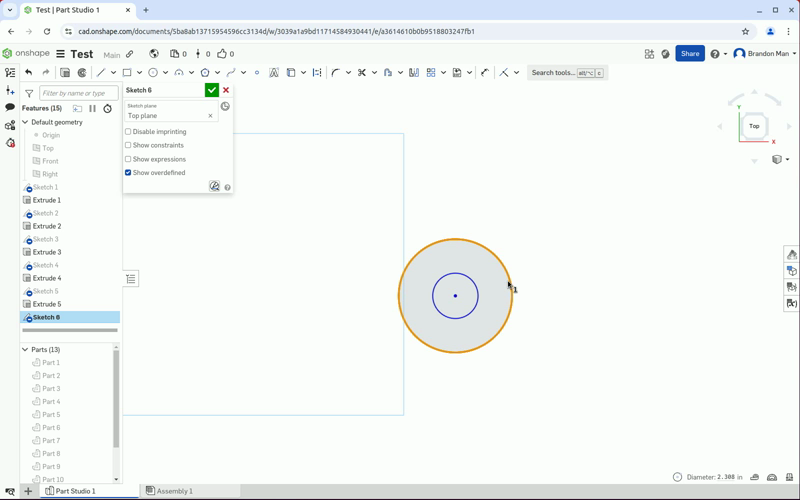
scroll(-6)
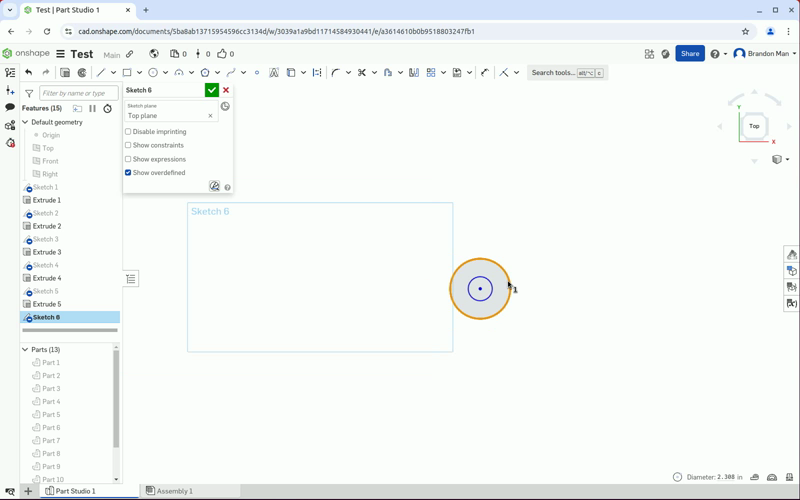
scroll(-6)
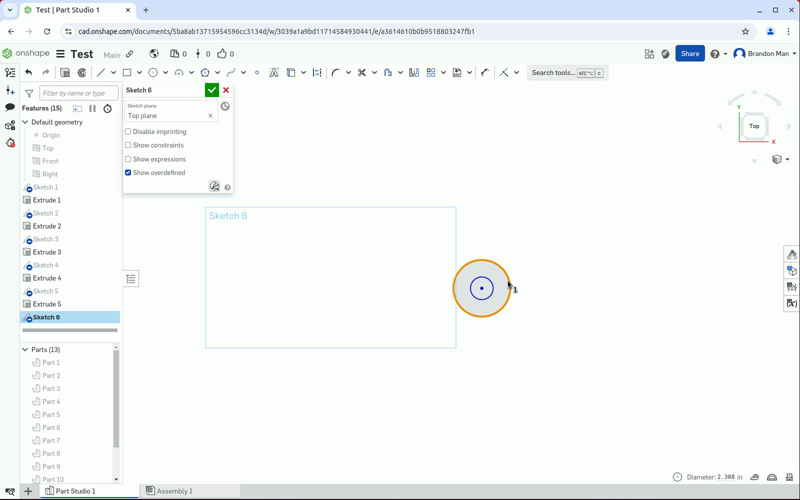
scroll(-6)
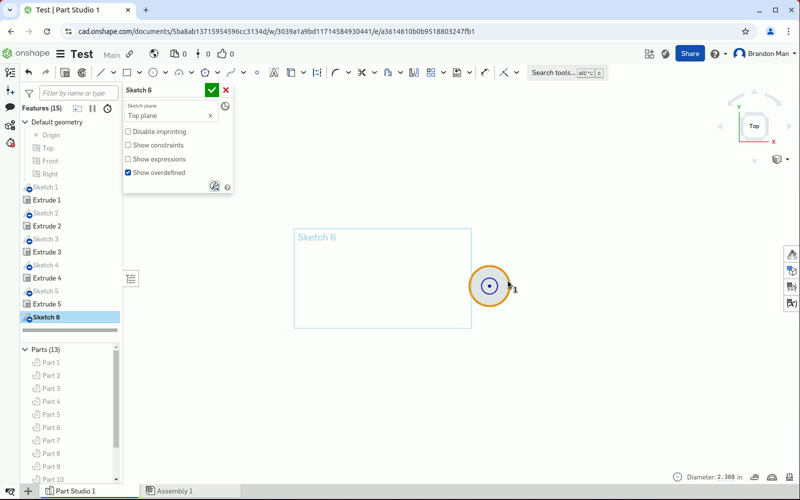
scroll(-6)
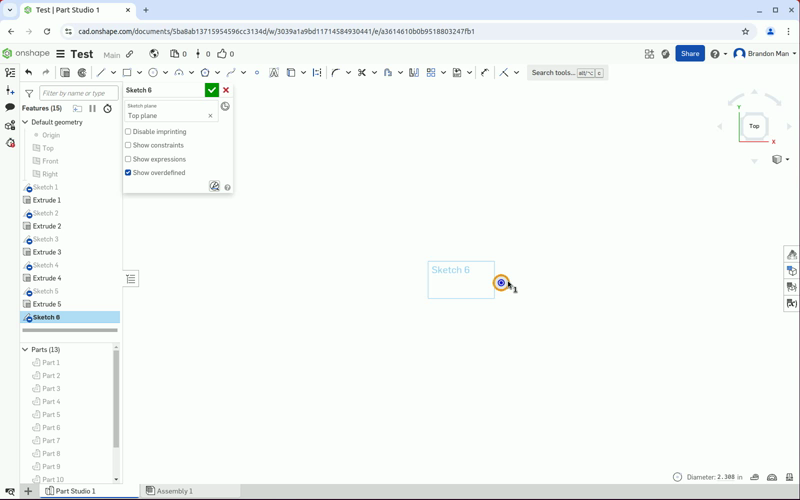
mouse_move(69, 352)
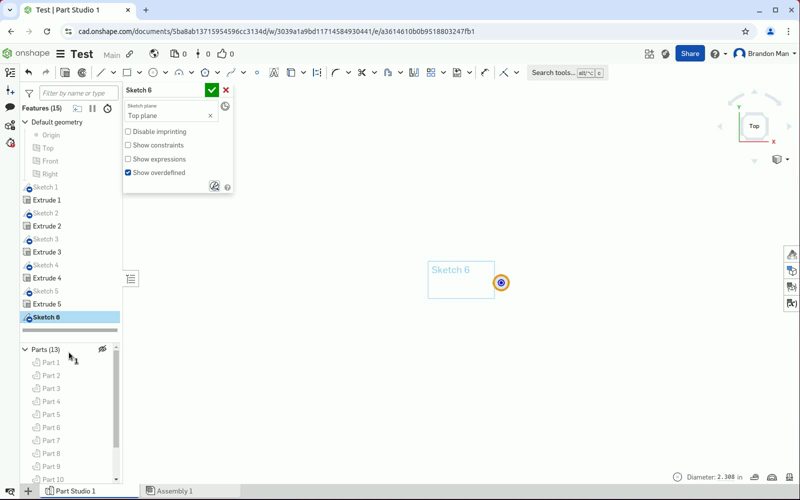
key(shift+y)
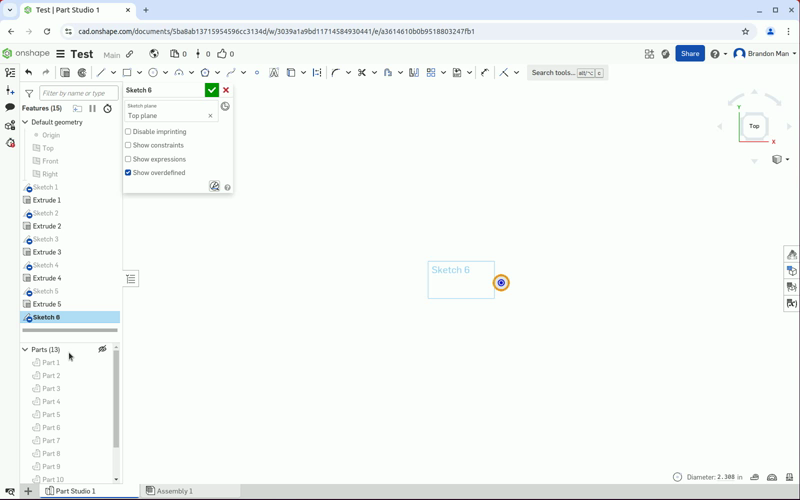
key(shift+e)
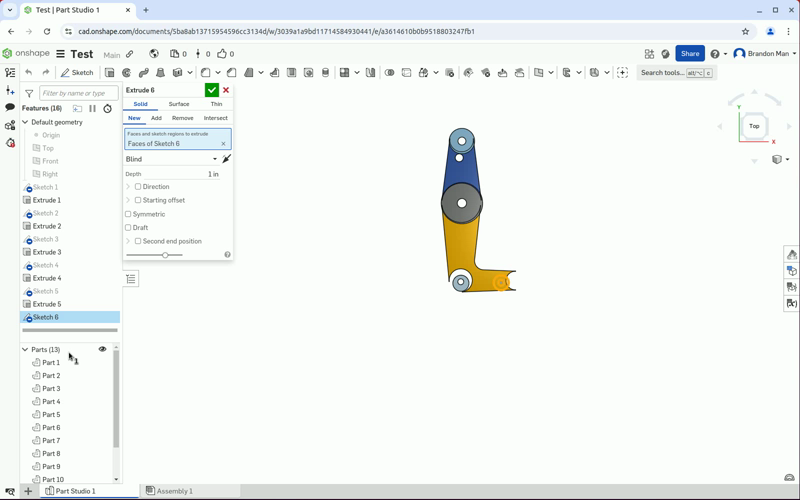
mouse_move(143, 106)
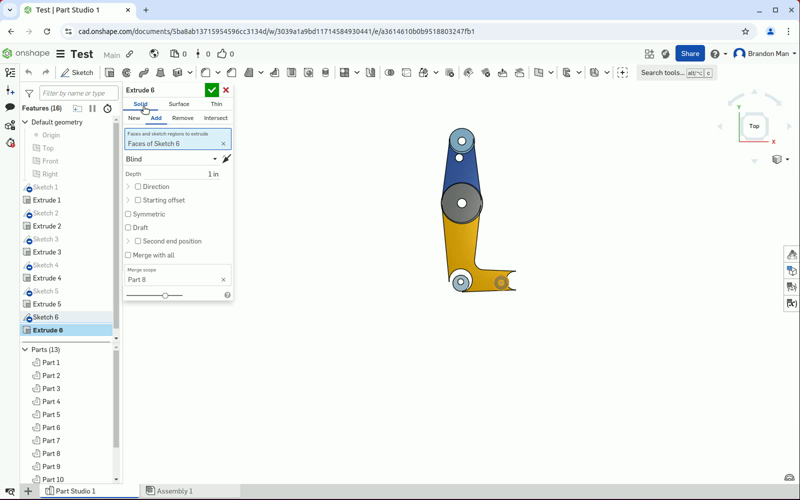
click(143, 106)
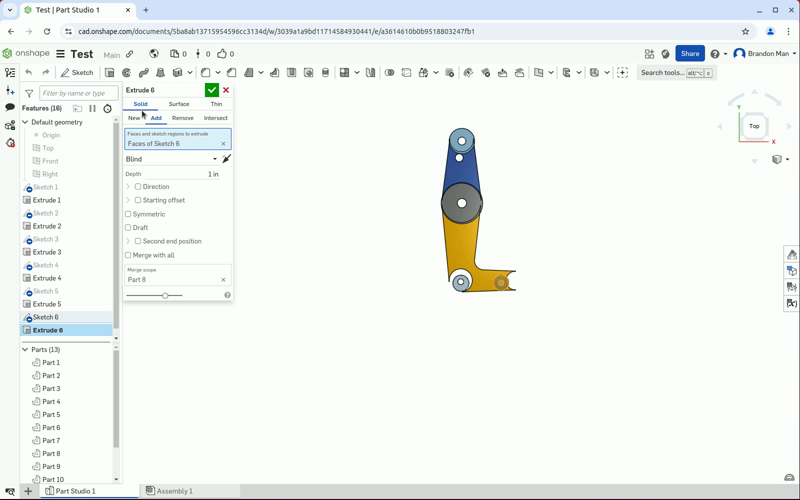
mouse_move(137, 120)
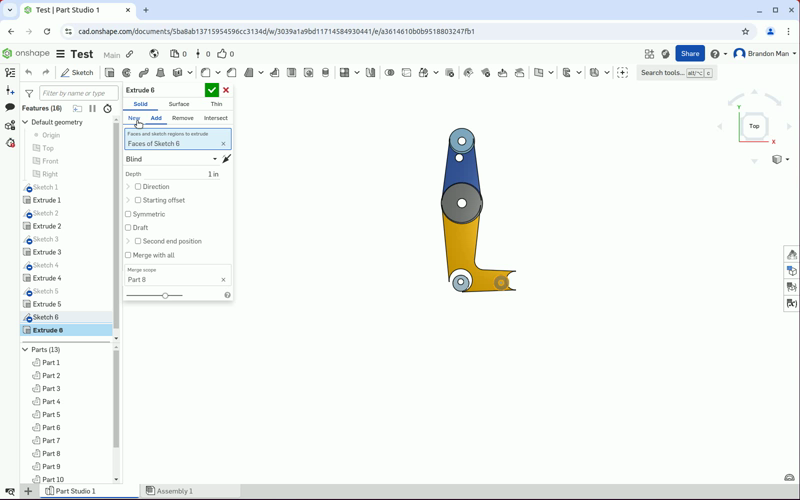
click(137, 120)
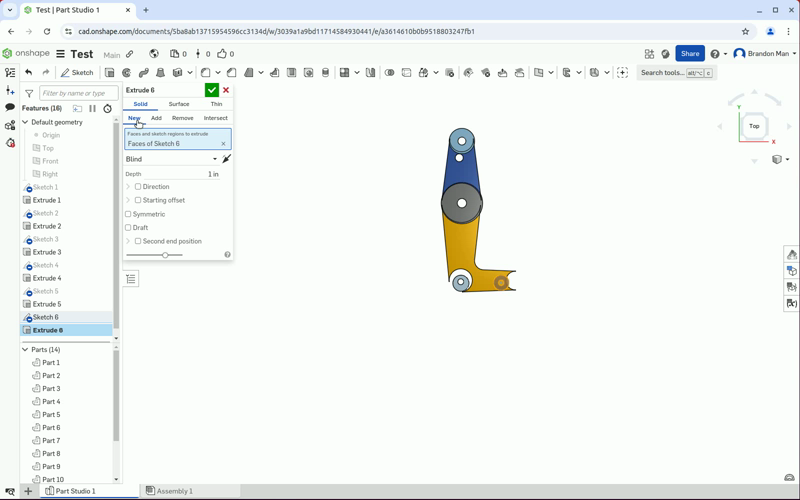
key(tab, 4)
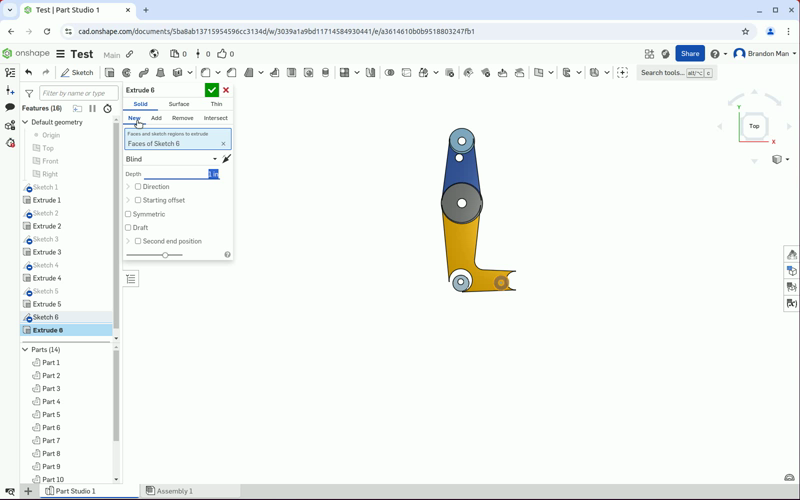
text(0.481)
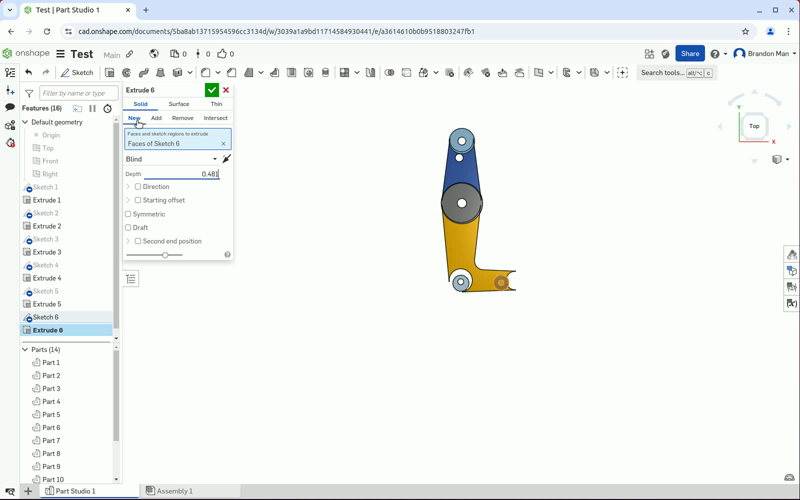
key(enter)
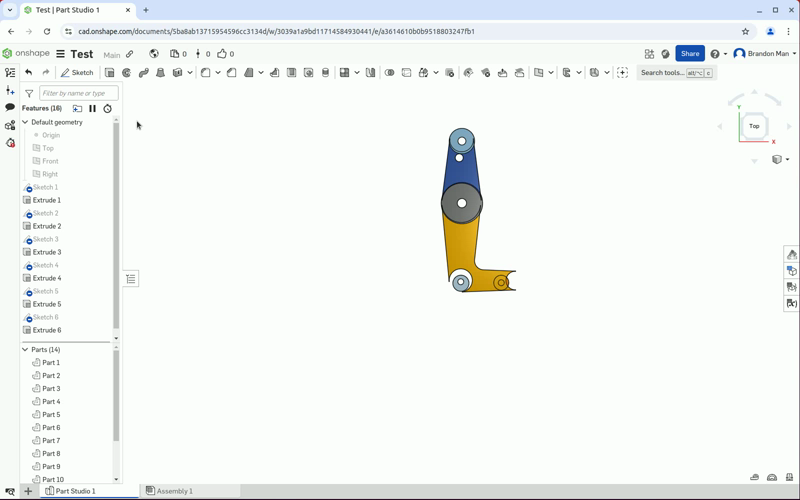
key(shift+h)
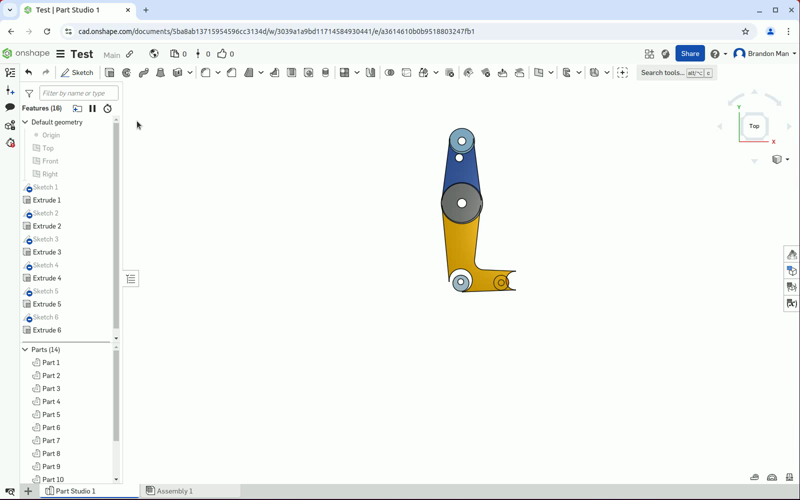
key(shift+h)
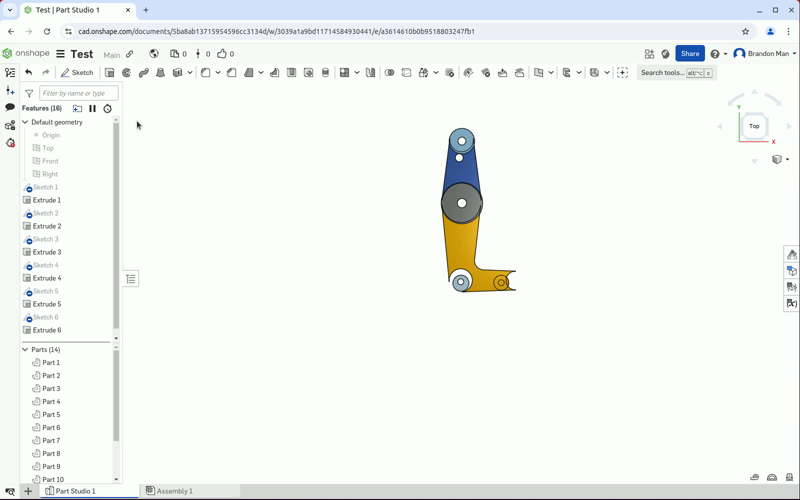
key(shift+7)
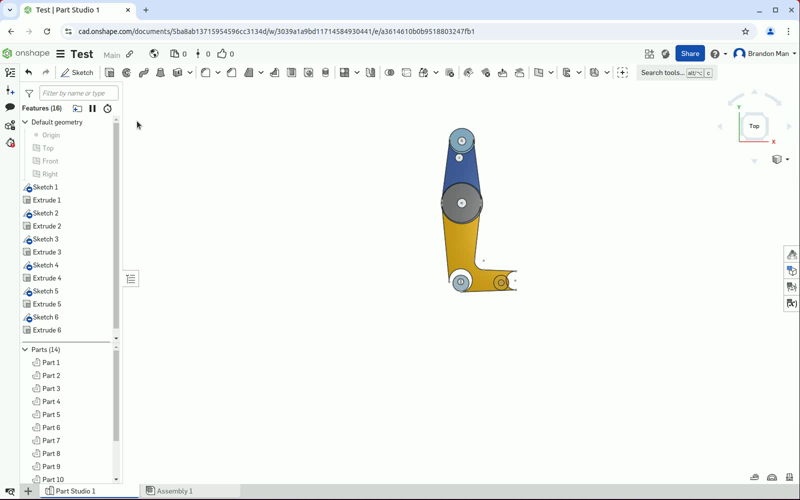
key(up, 3)
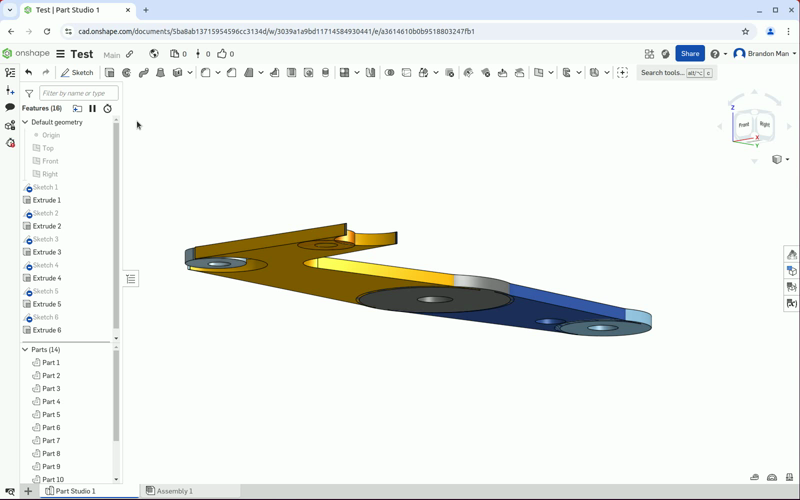
key(left, 3)
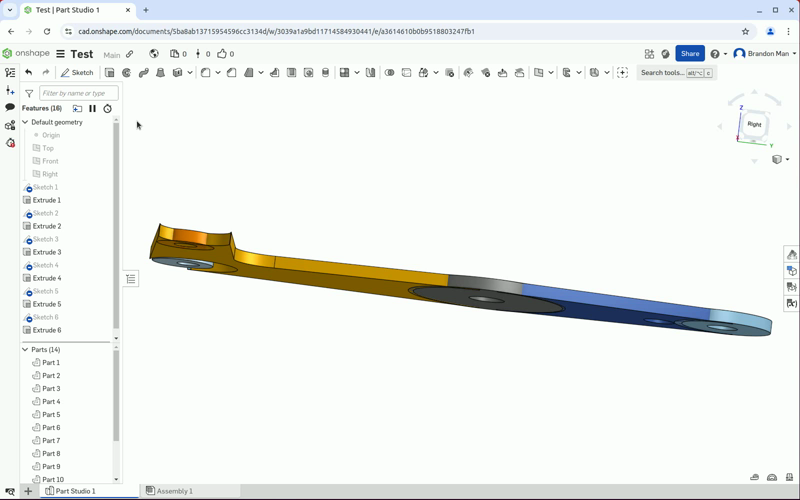
key(right, 3)
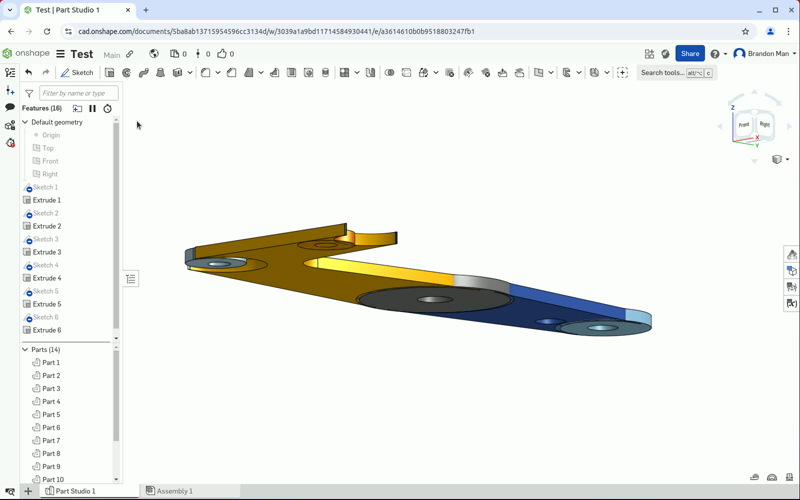
key(down, 3)
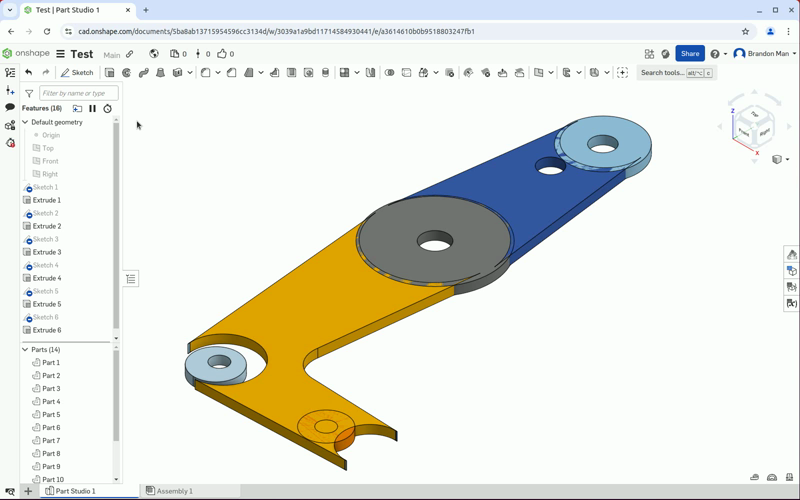
mouse_move(69, 189)
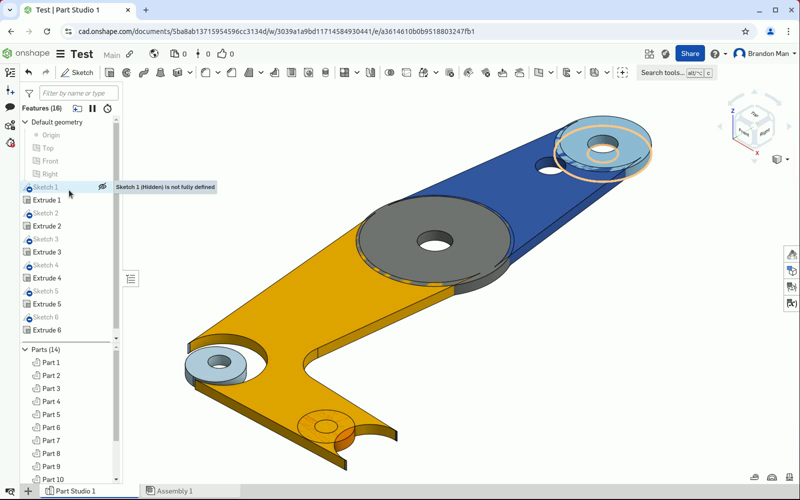
click(69, 189)